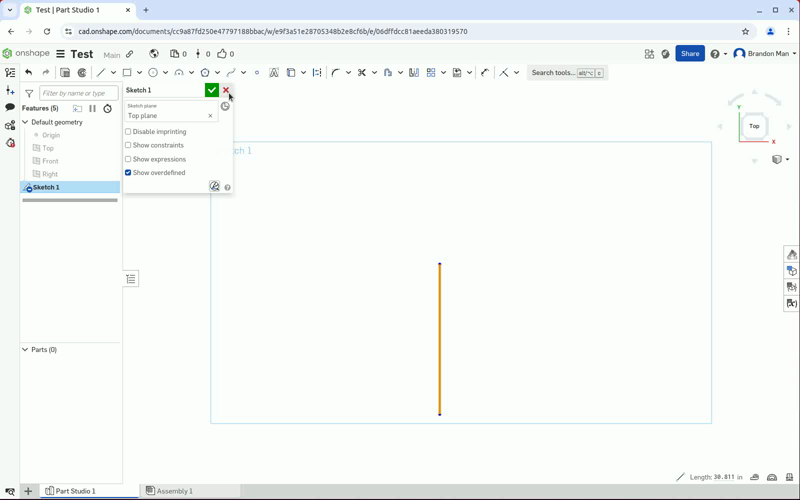
key(shift+h)
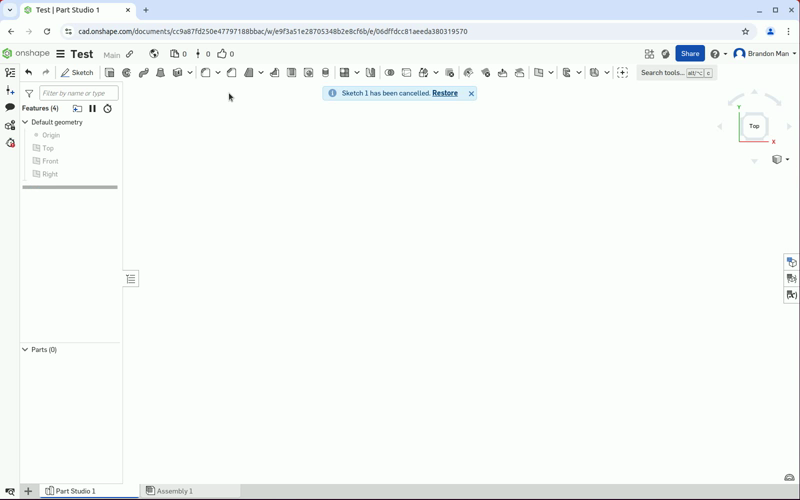
mouse_move(73, 352)
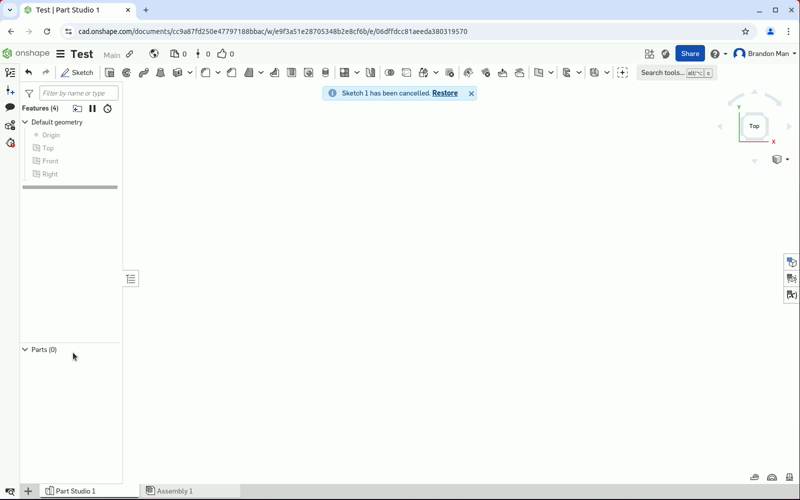
key(y)
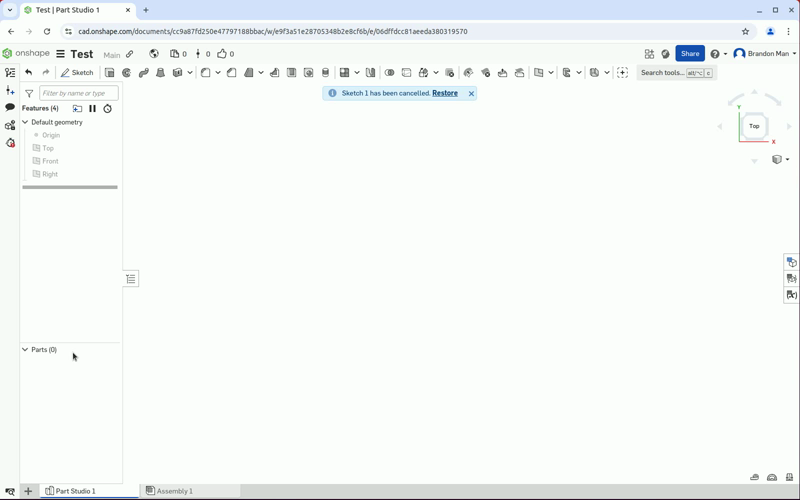
key(shift+p)
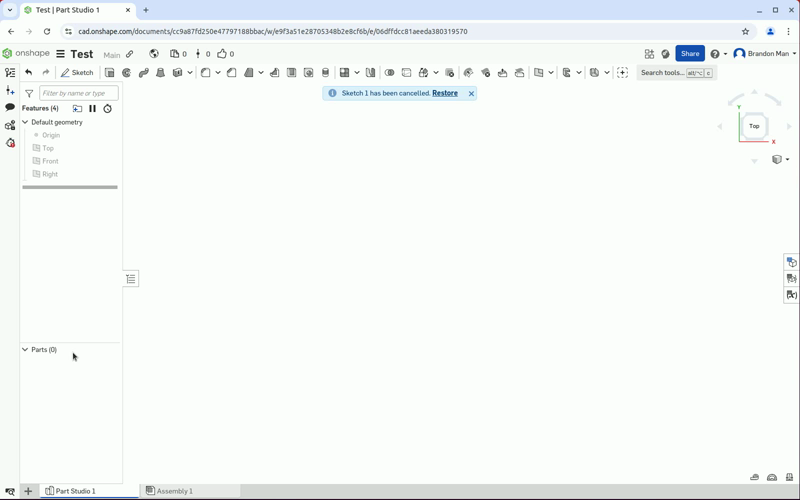
key(space)
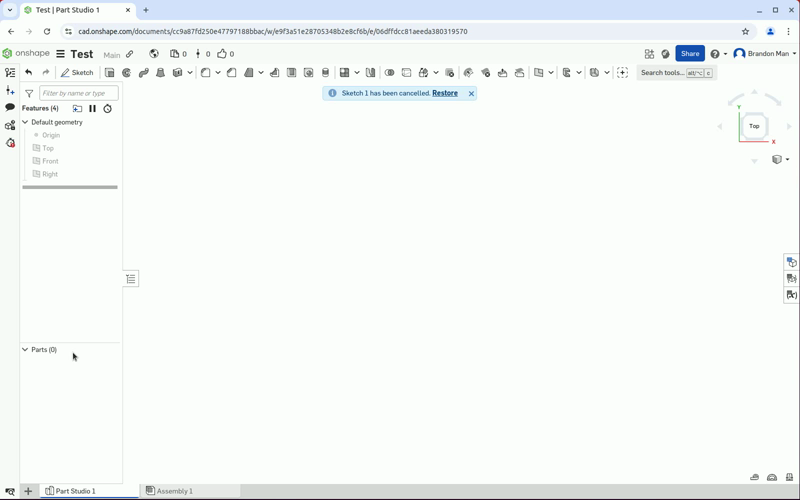
key_down(shift)
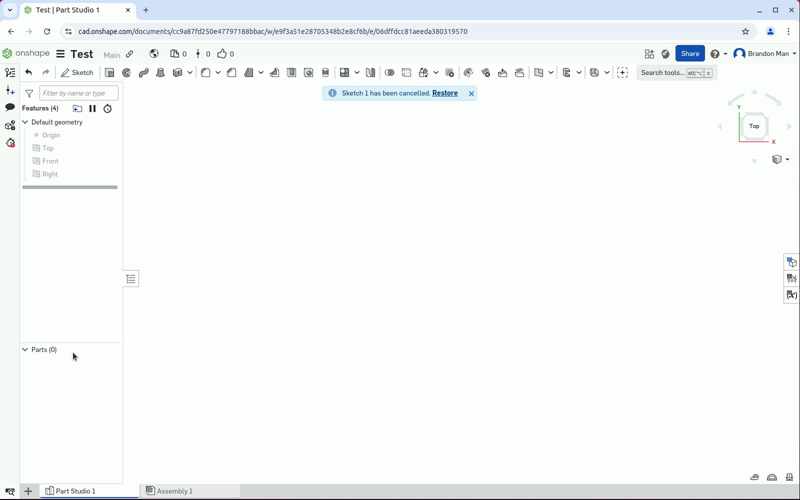
key(up)
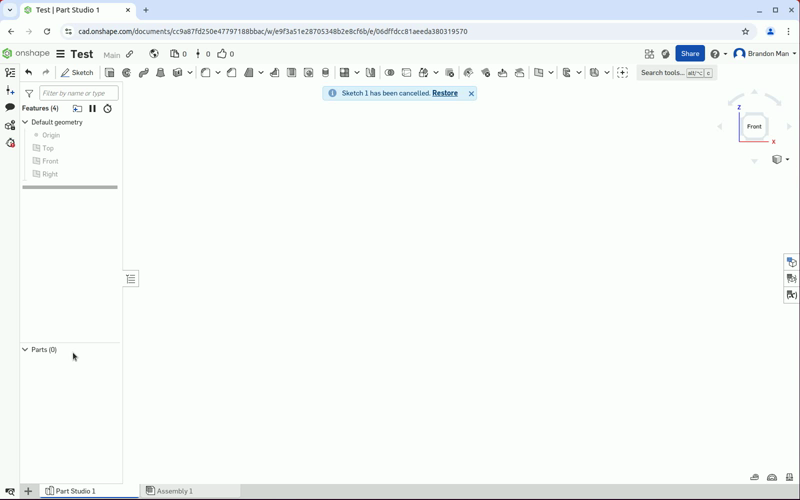
key_up(shift)
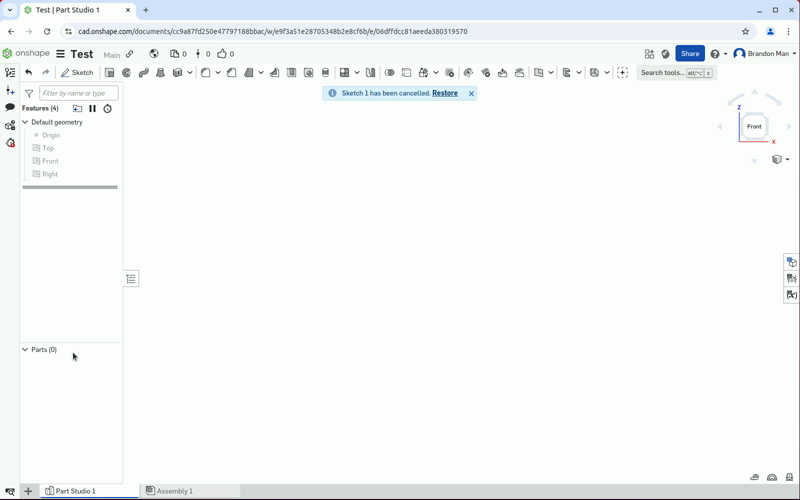
mouse_move(73, 352)
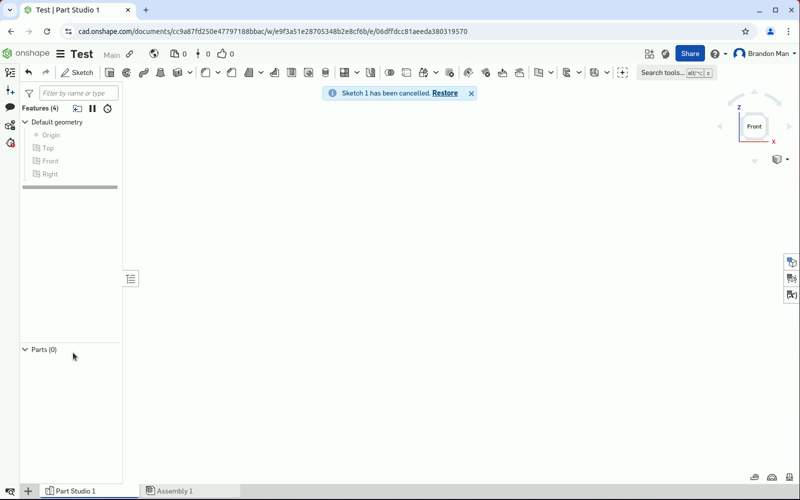
key(shift+y)
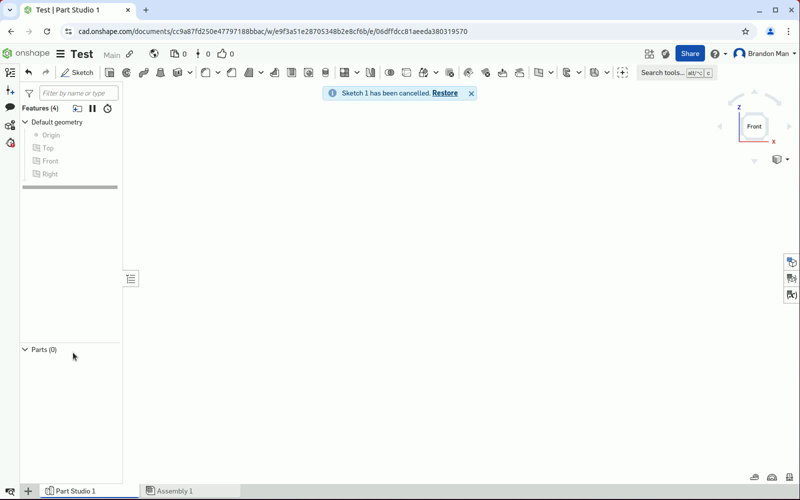
key(shift+s)
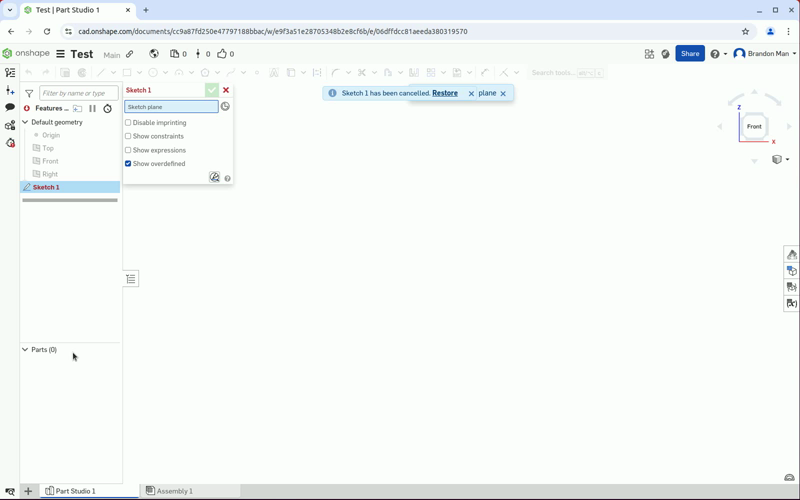
mouse_move(73, 163)
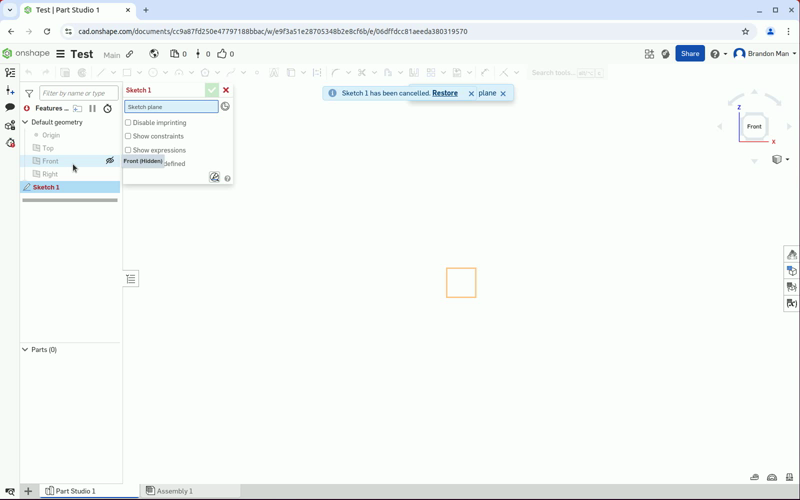
click(73, 163)
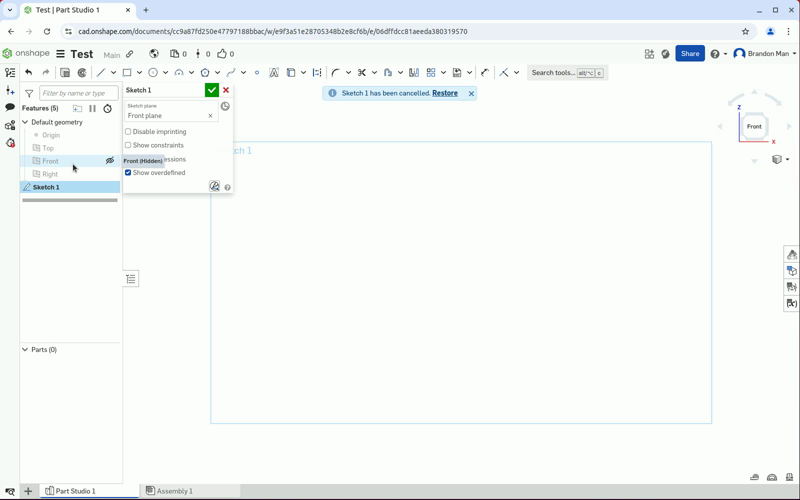
mouse_move(73, 352)
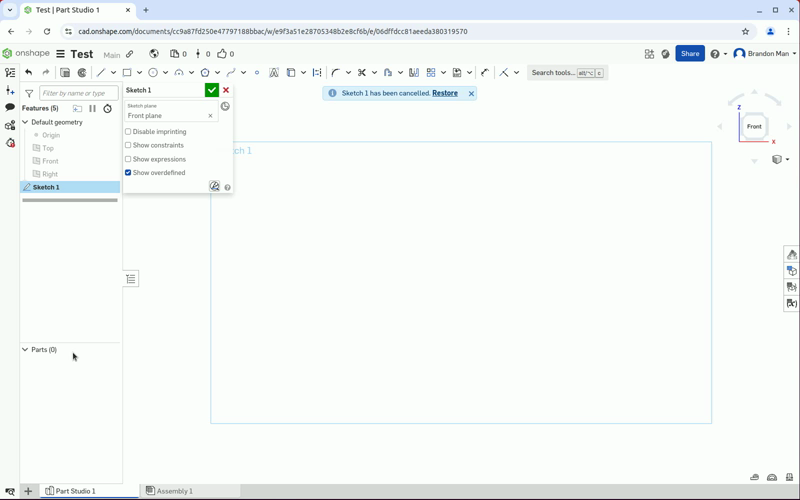
key(y)
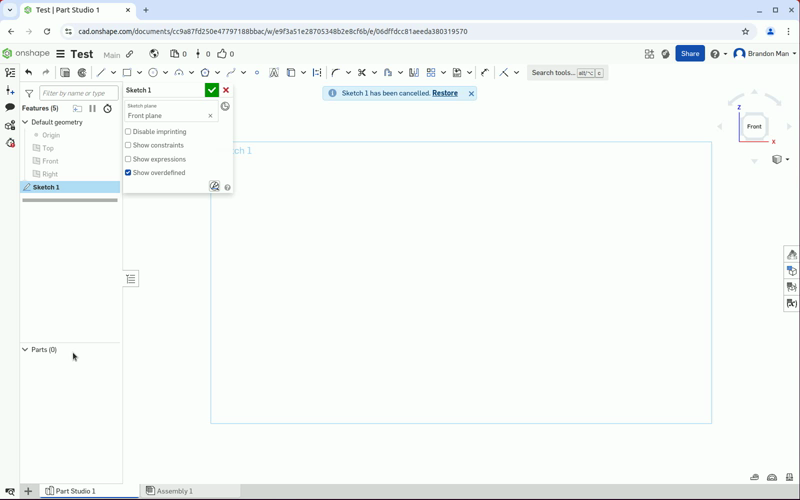
key(l)
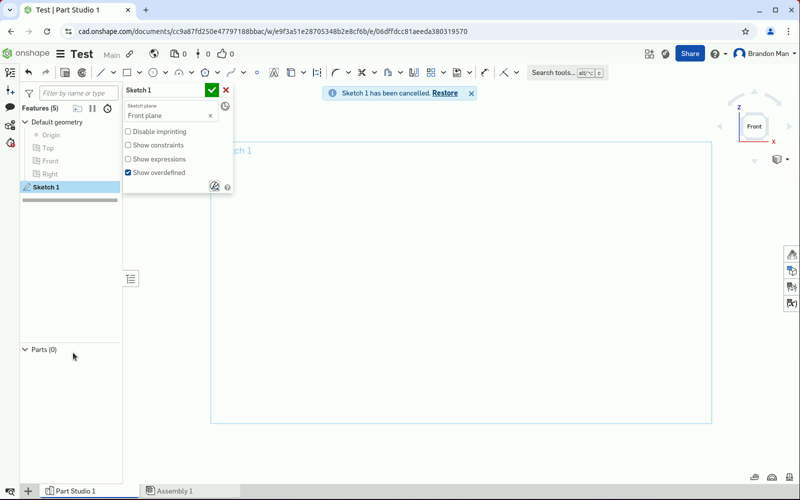
key_down(shift)
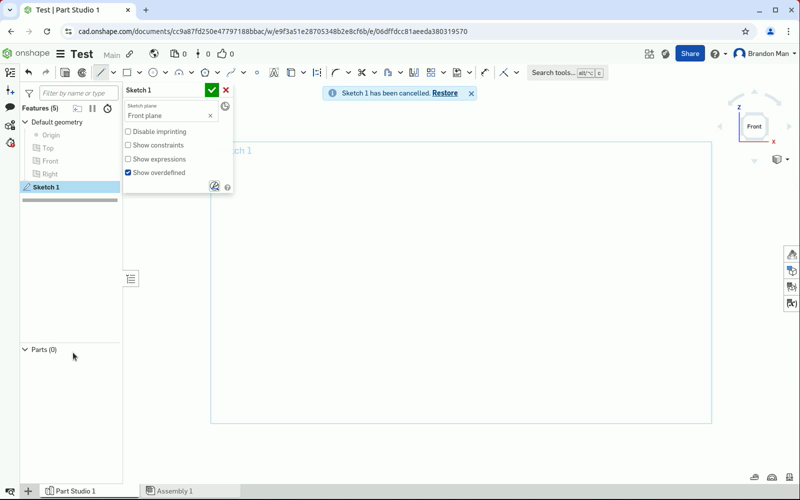
mouse_move(407, 230)
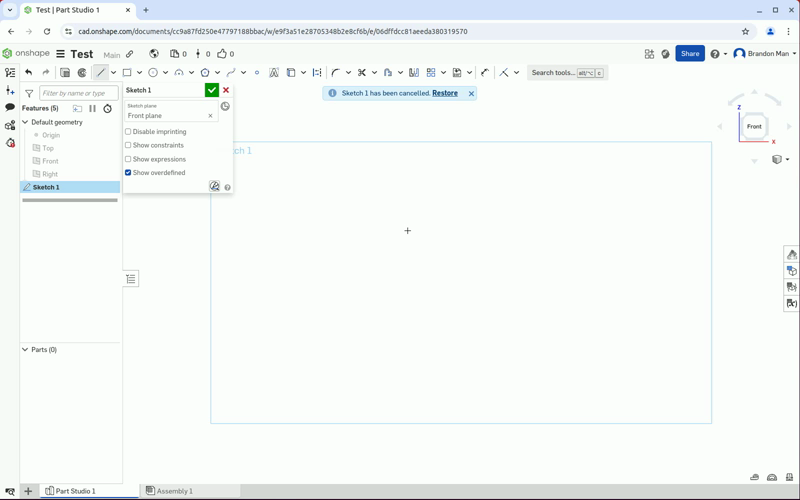
click(407, 230)
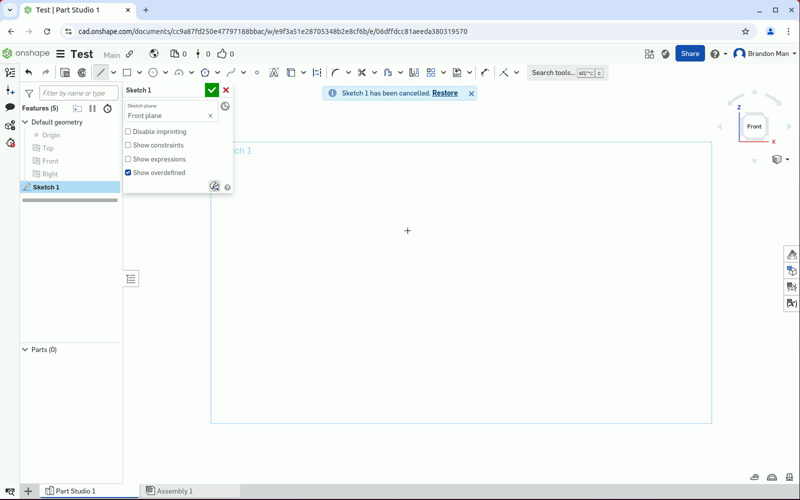
key_up(shift)
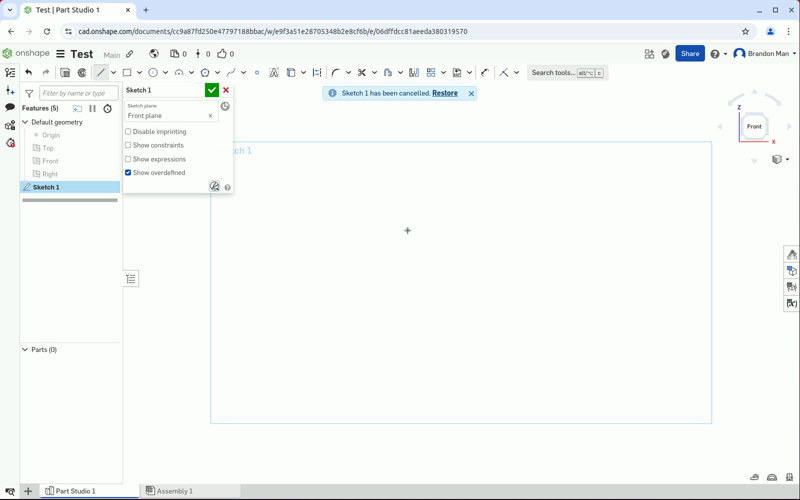
key_down(shift)
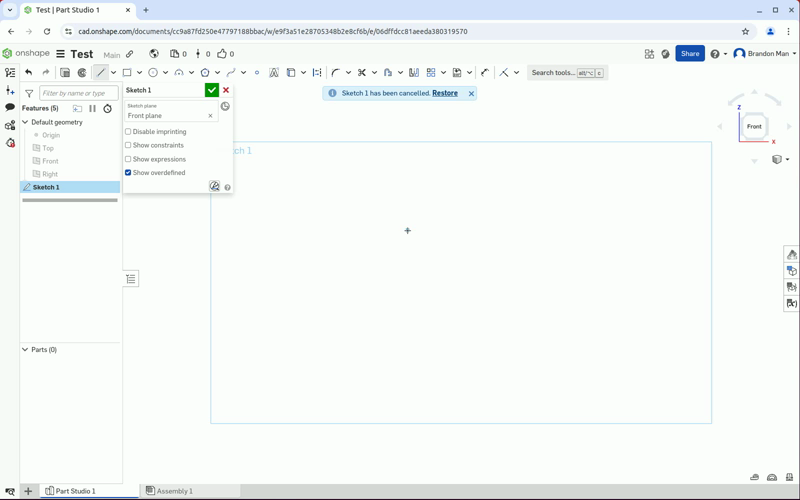
mouse_move(437, 230)
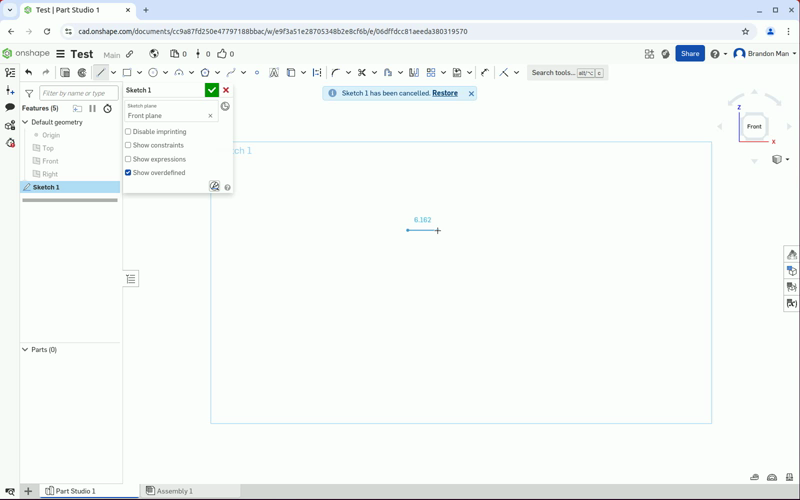
mouse_move(412, 234)
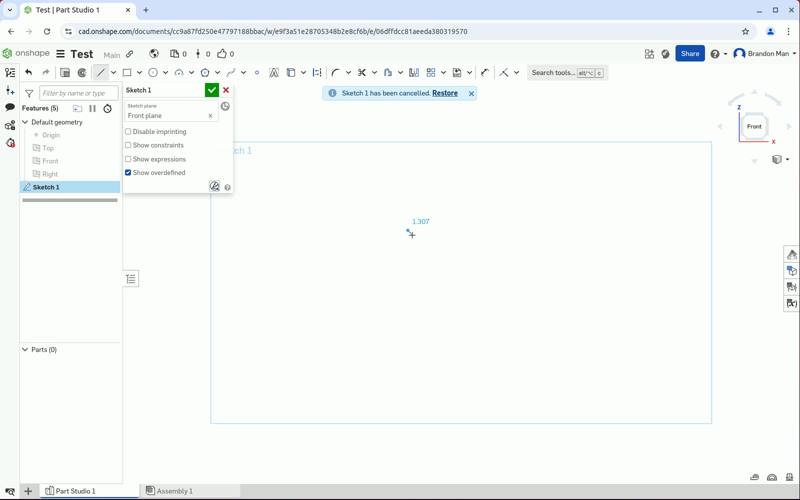
scroll(6)
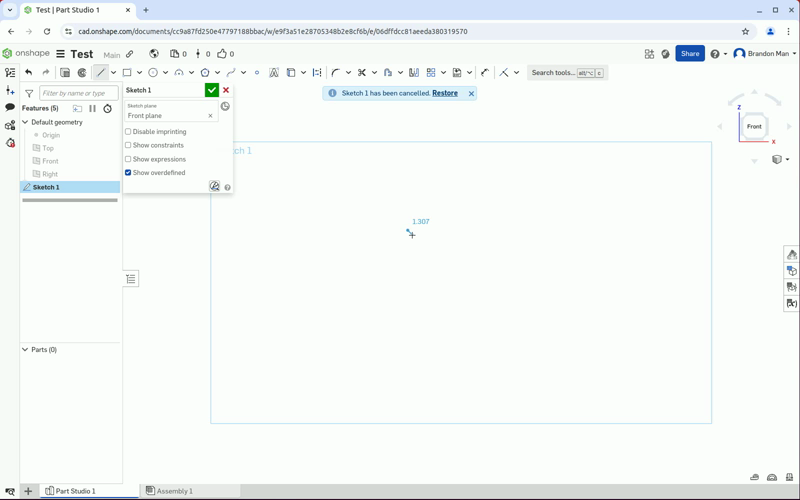
scroll(6)
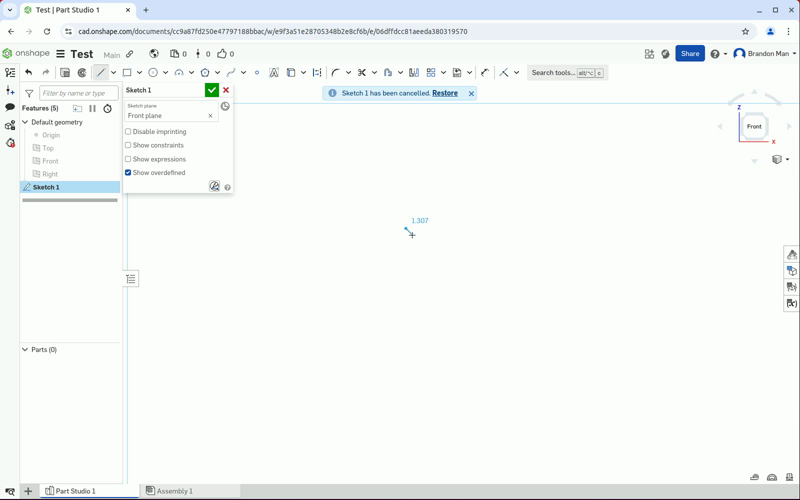
scroll(6)
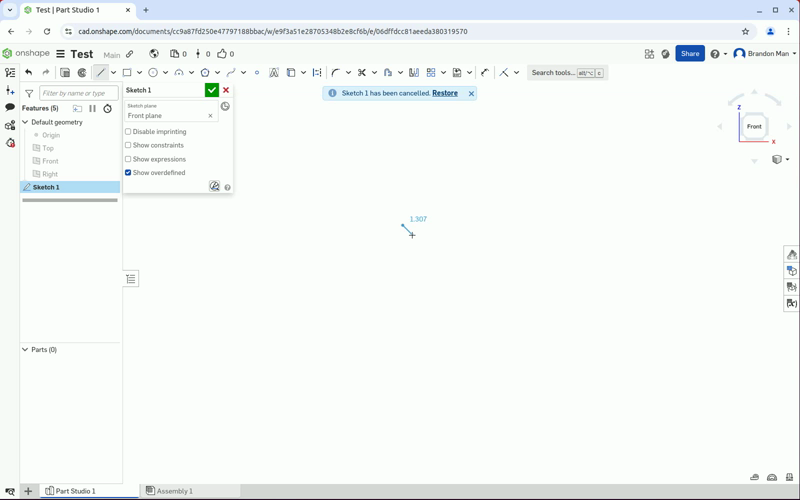
scroll(6)
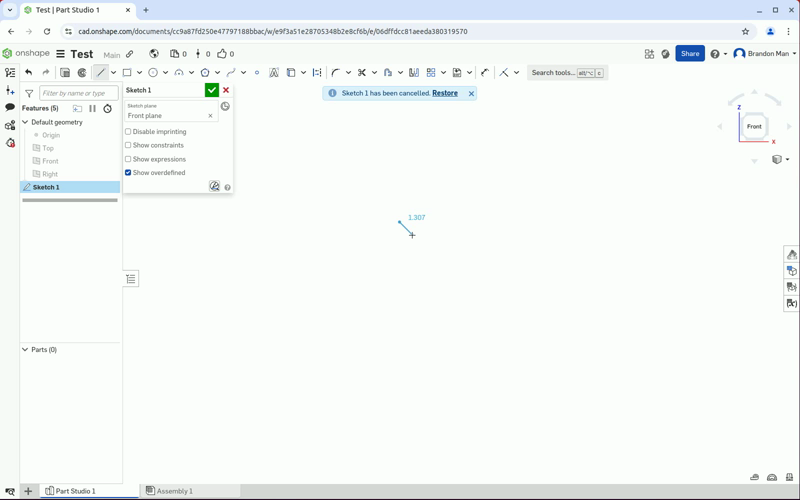
scroll(6)
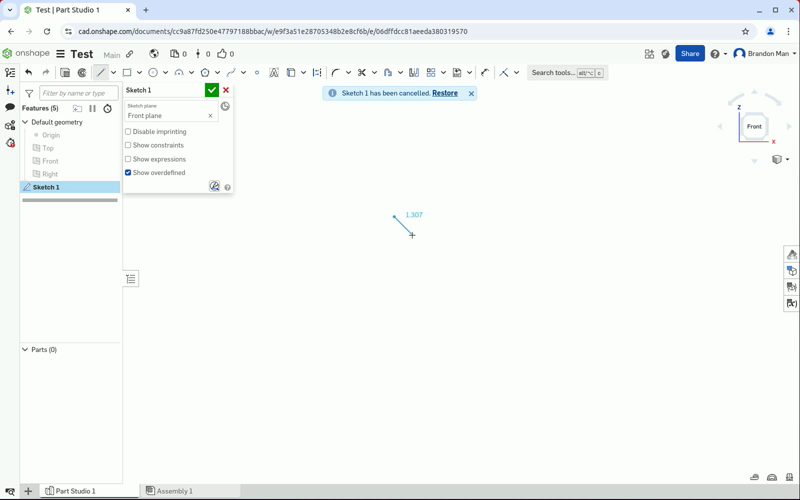
scroll(6)
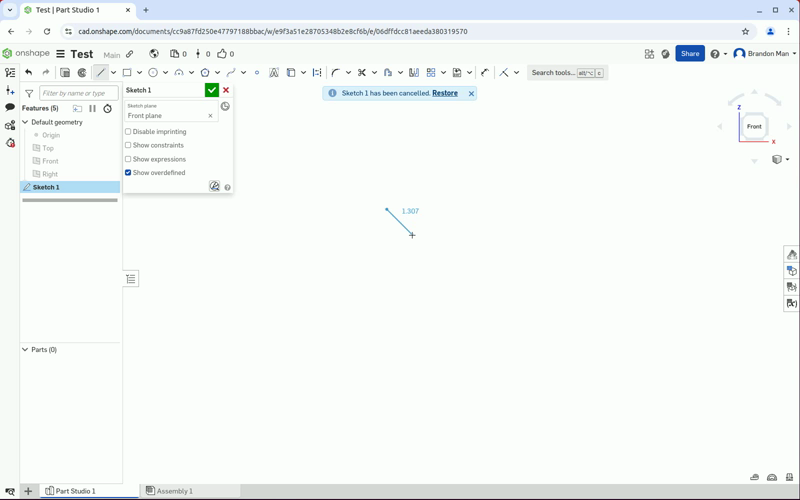
scroll(6)
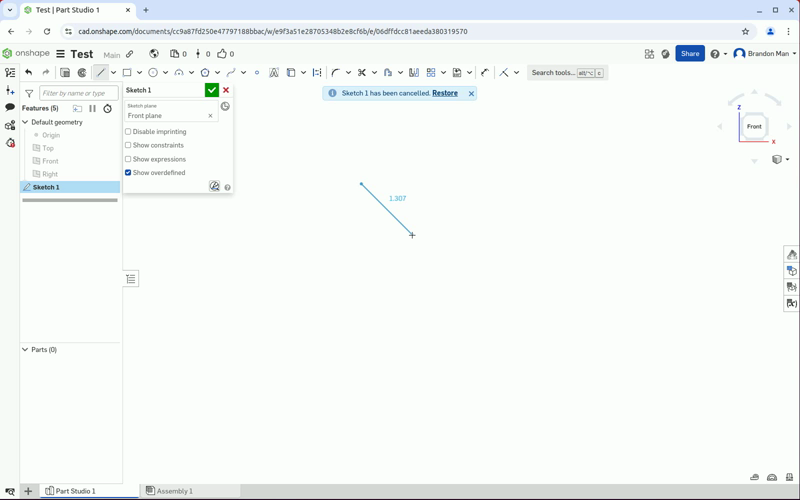
click(412, 234)
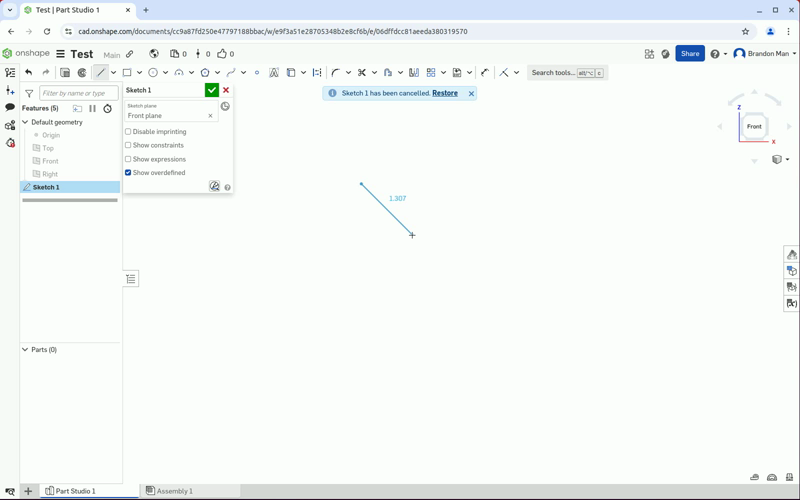
scroll(-6)
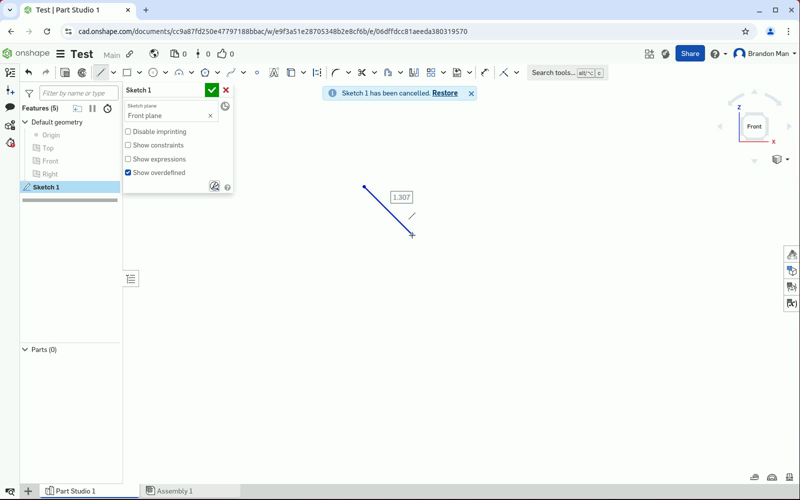
scroll(-6)
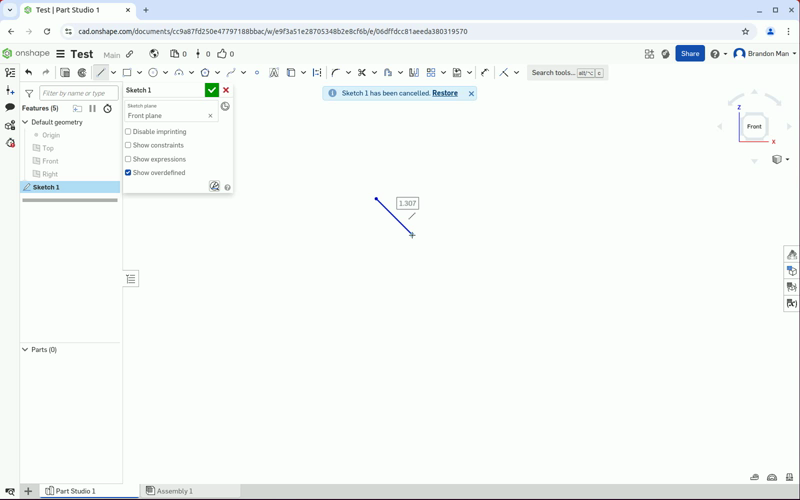
scroll(-6)
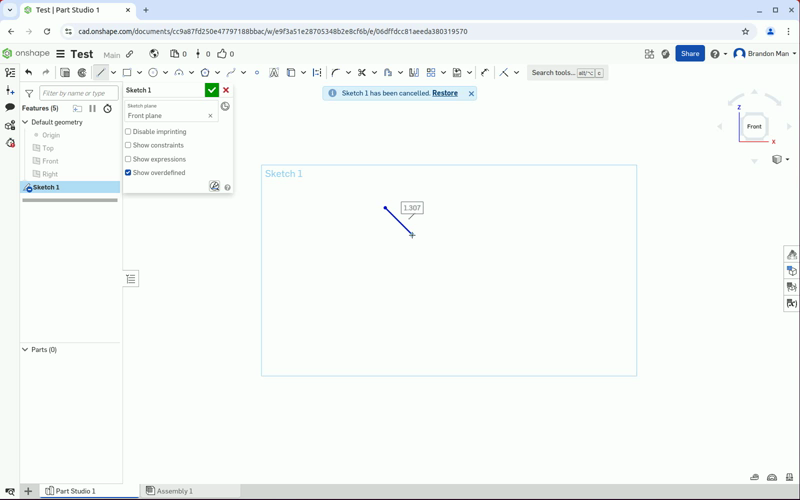
scroll(-6)
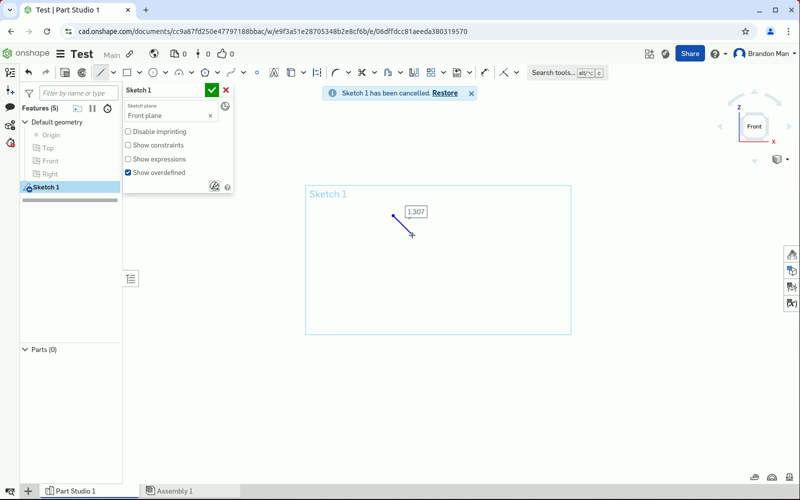
scroll(-6)
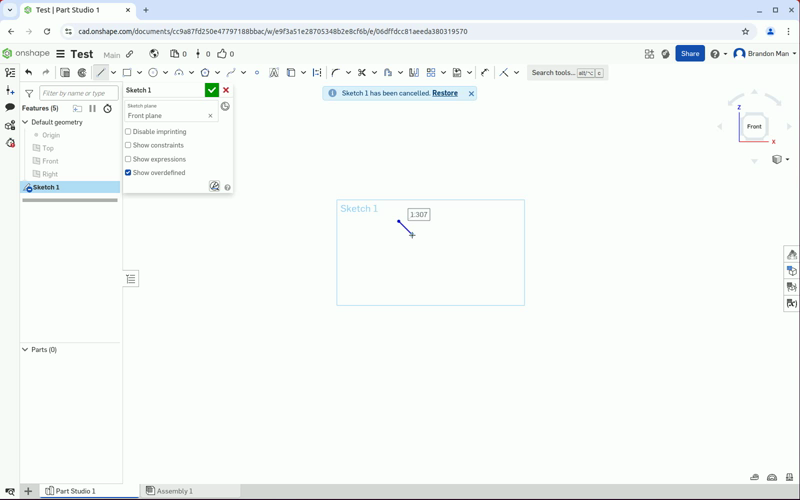
scroll(-6)
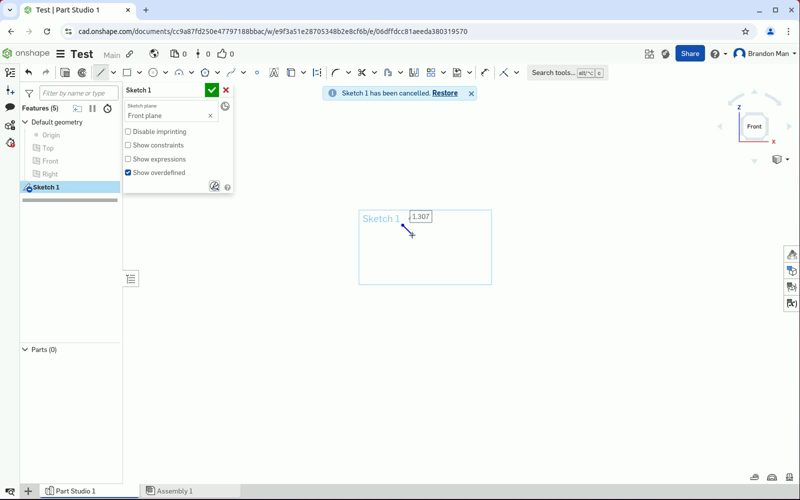
scroll(-6)
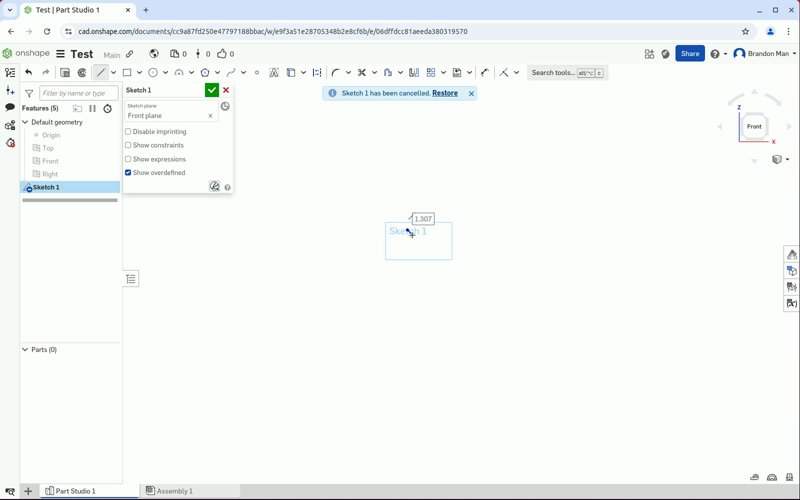
key_up(shift)
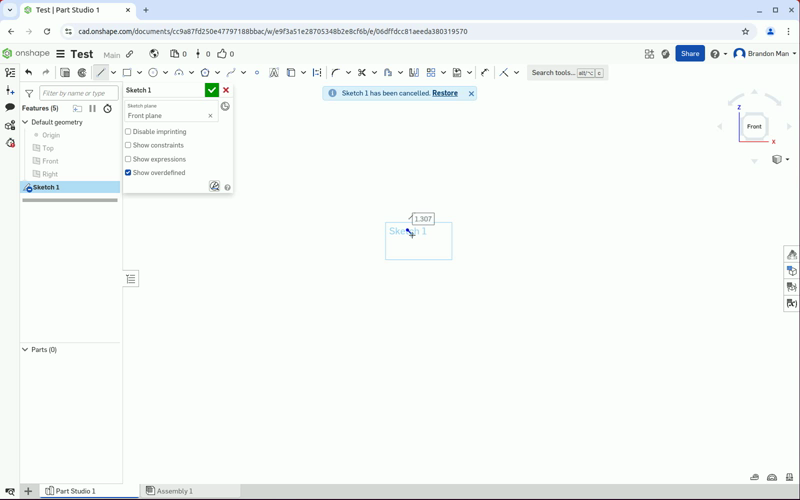
key_down(shift)
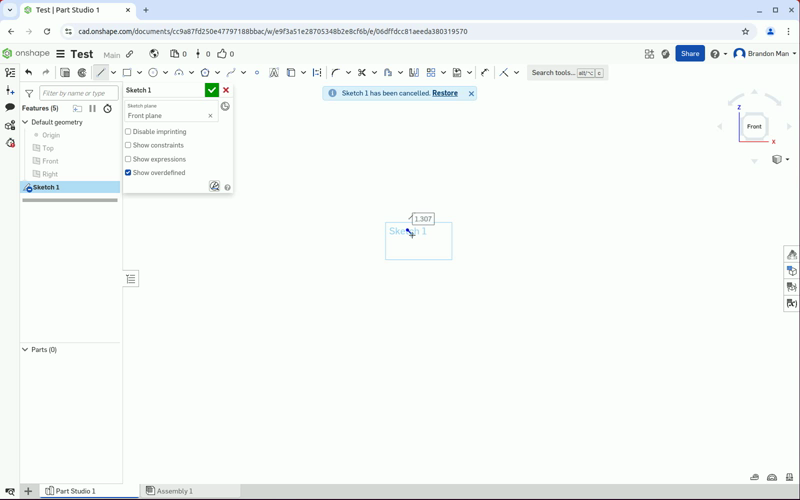
mouse_move(442, 234)
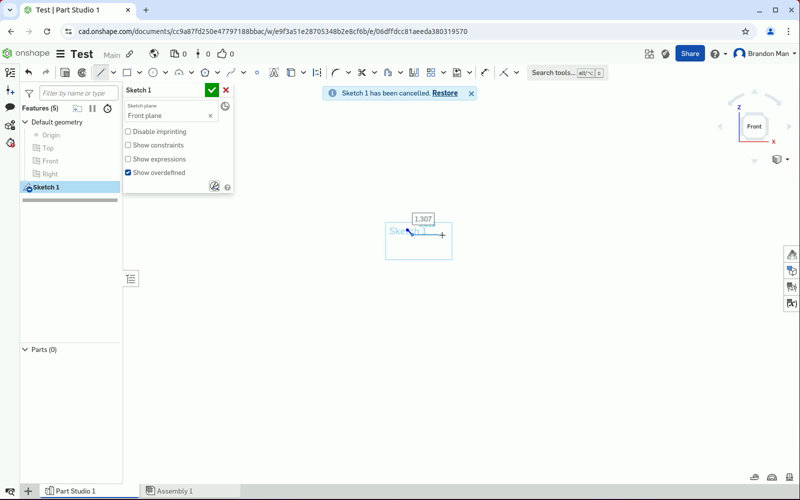
mouse_move(432, 214)
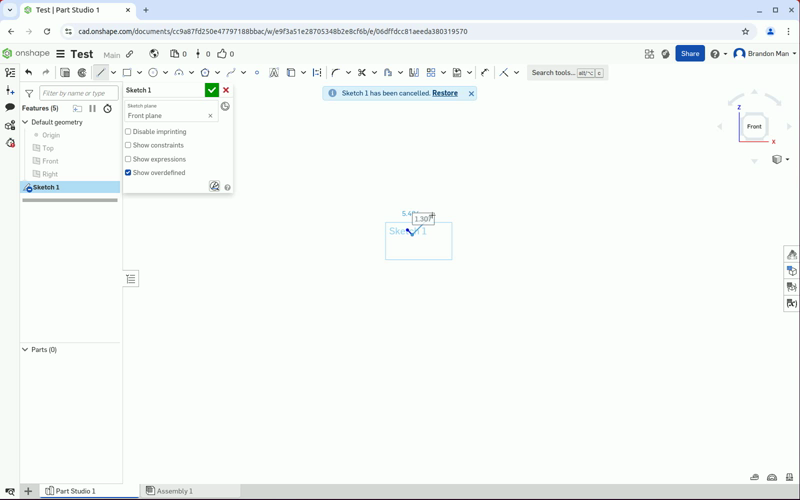
click(432, 214)
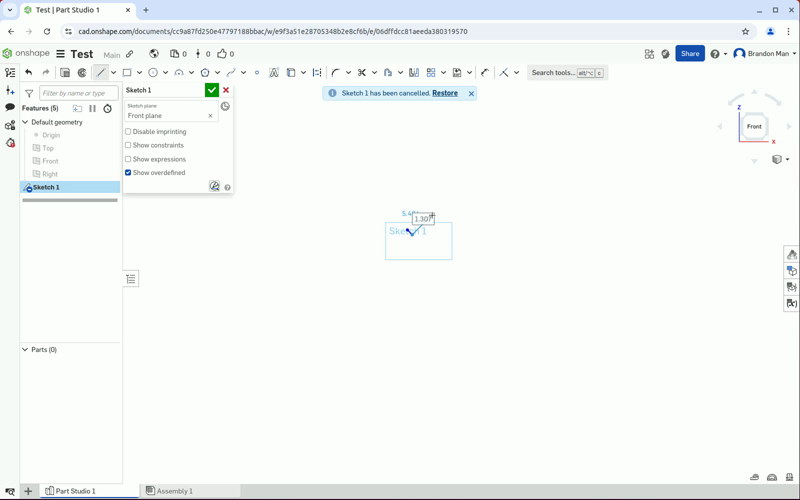
key_up(shift)
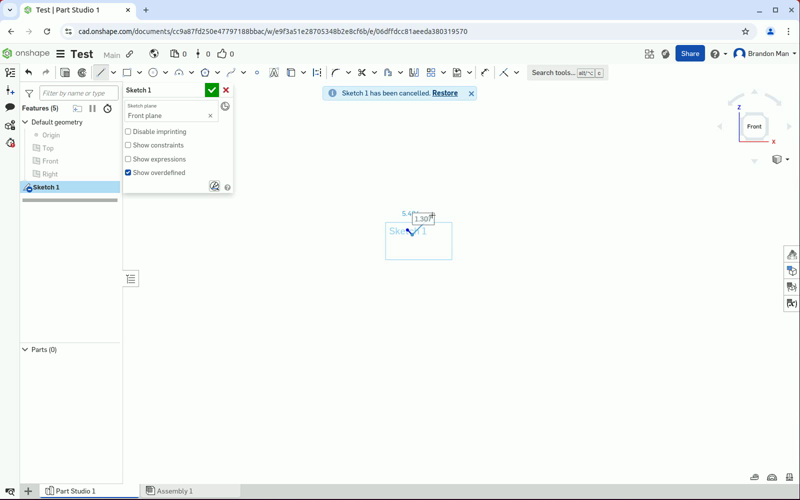
key_down(shift)
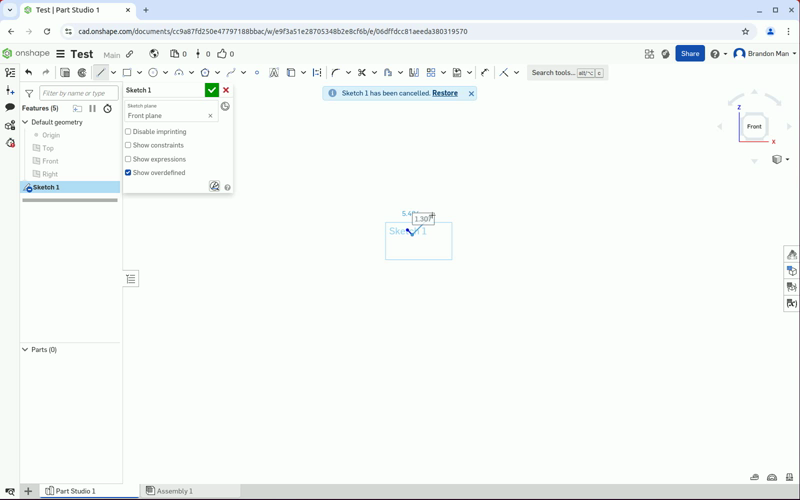
mouse_move(462, 214)
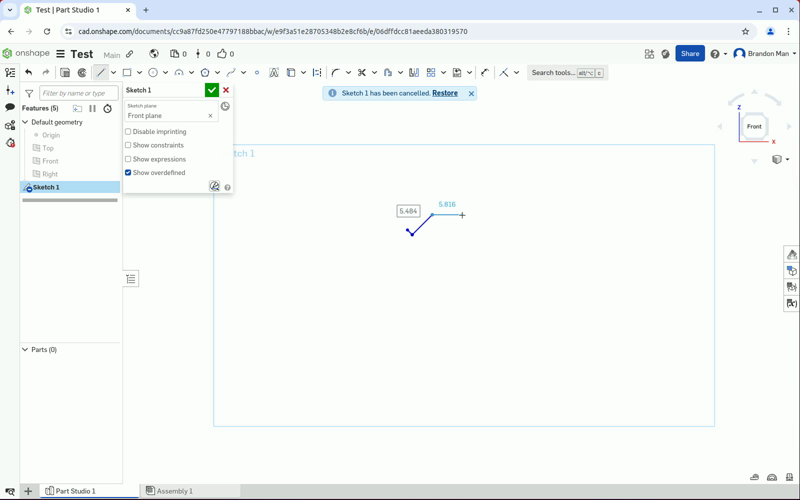
mouse_move(489, 214)
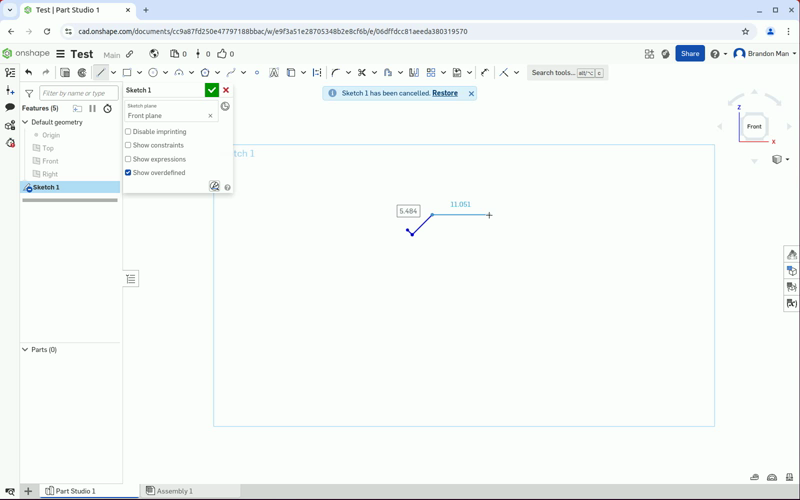
click(489, 214)
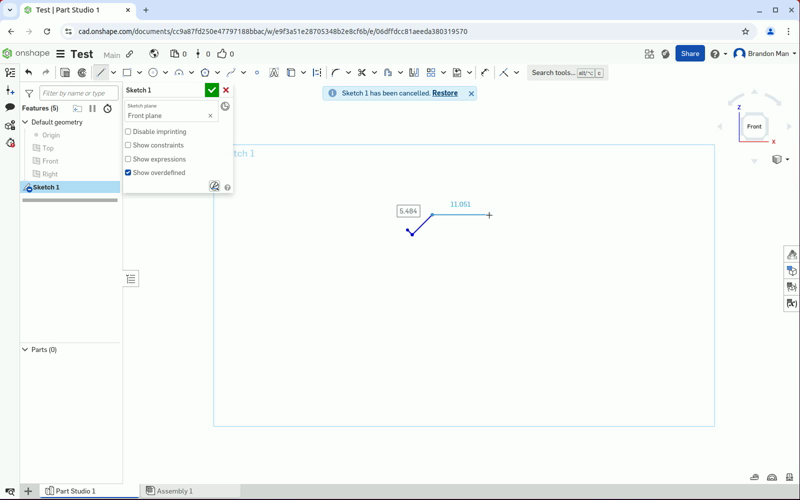
key_up(shift)
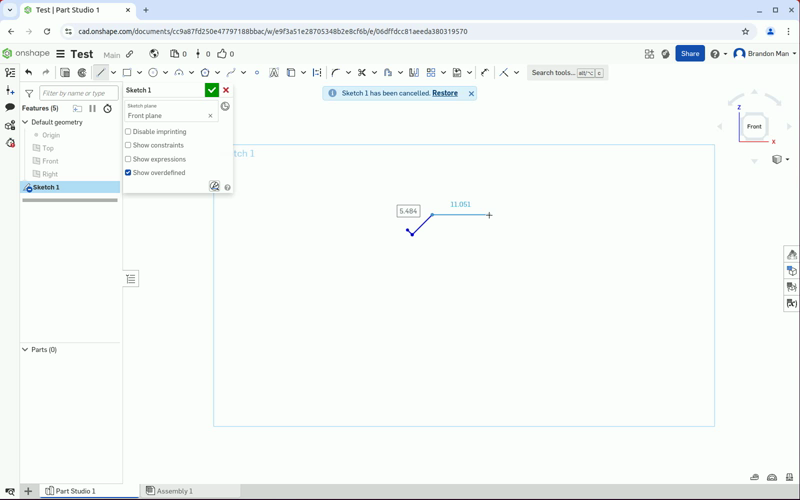
key_down(shift)
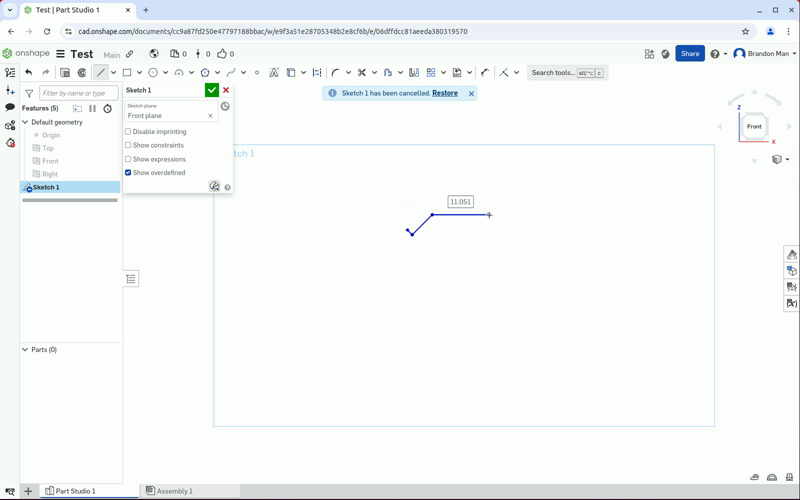
mouse_move(519, 214)
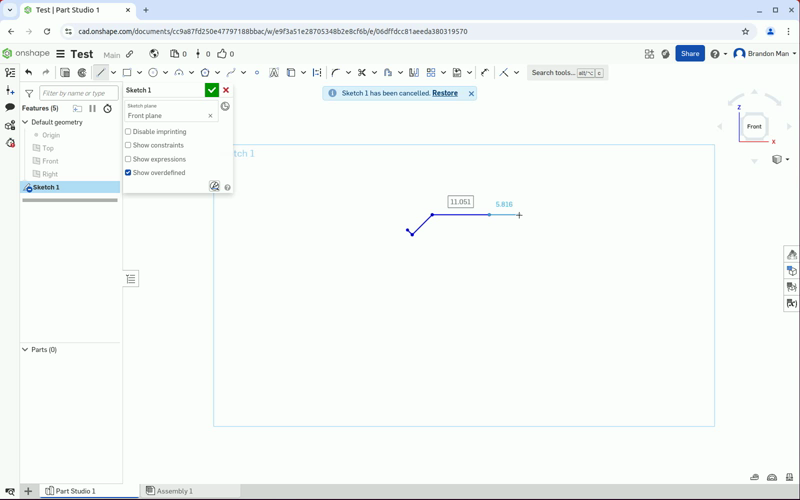
mouse_move(509, 234)
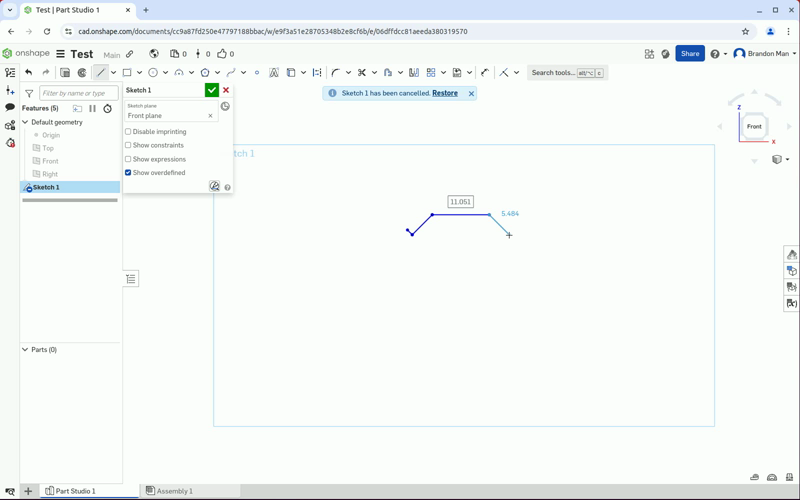
click(509, 234)
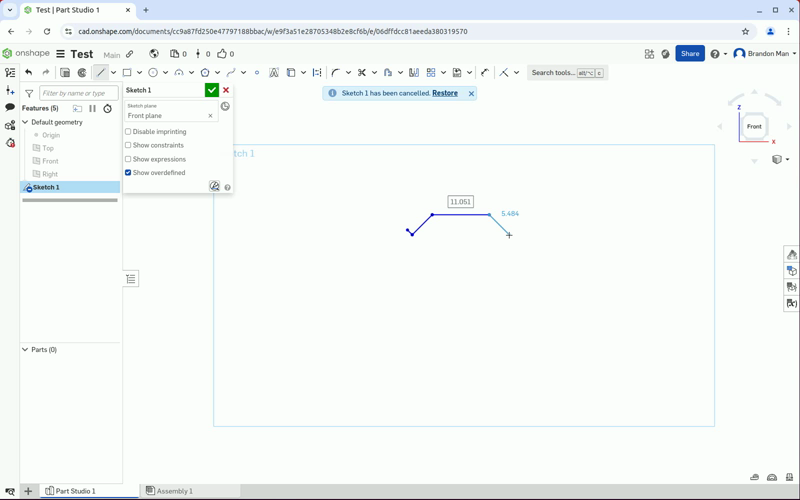
key_up(shift)
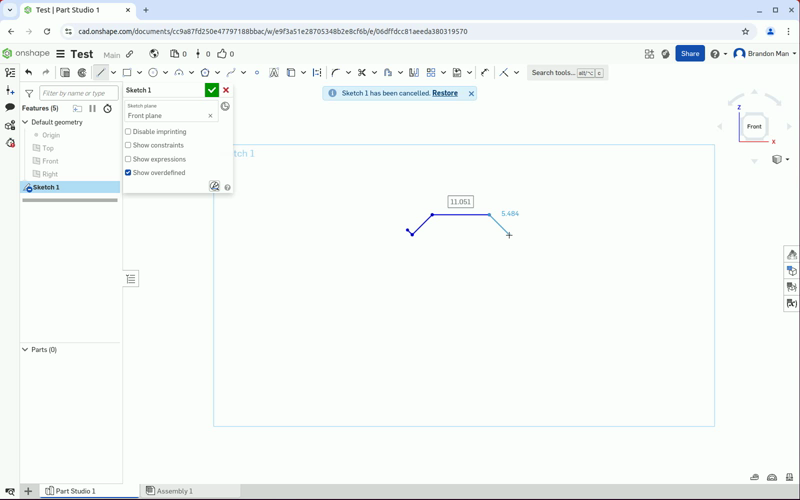
key_down(shift)
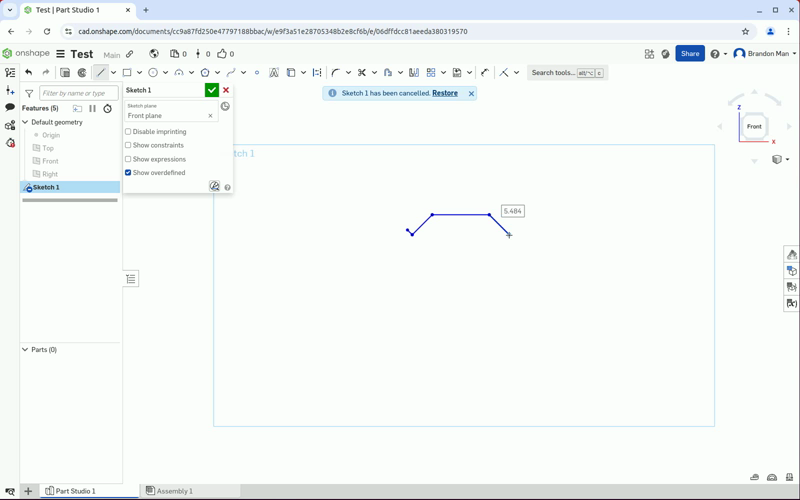
mouse_move(539, 234)
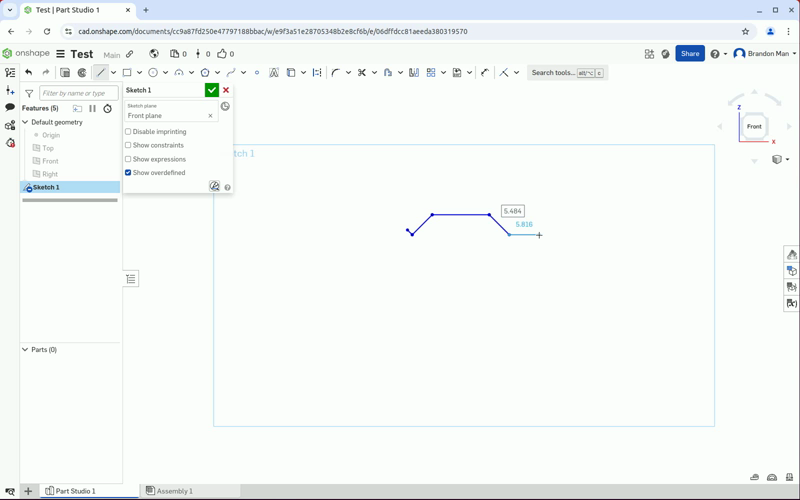
mouse_move(513, 230)
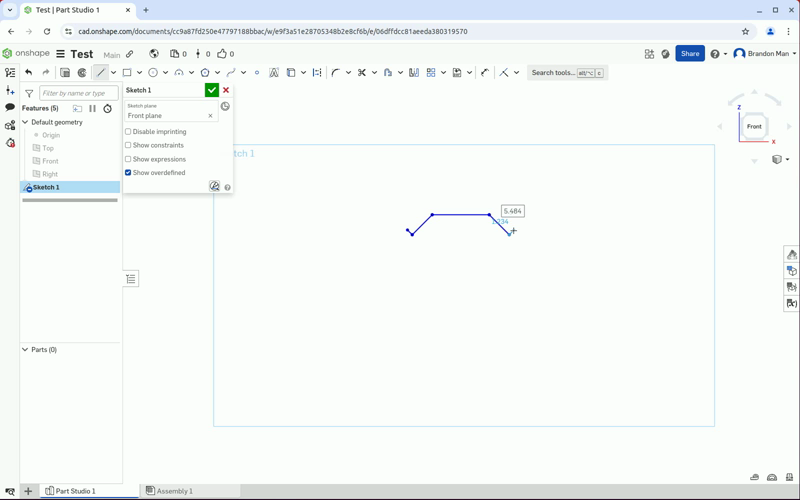
scroll(6)
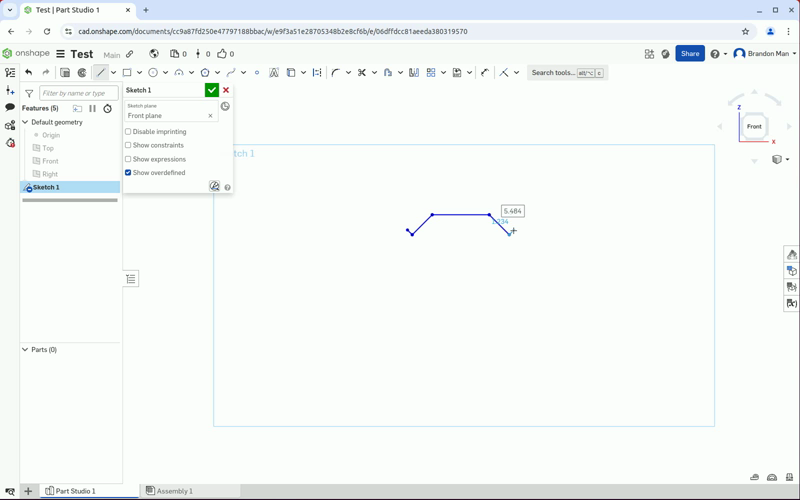
scroll(6)
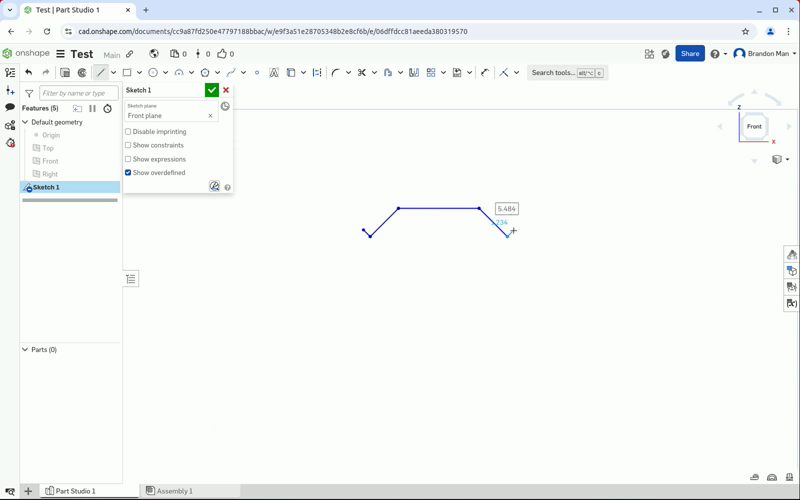
scroll(6)
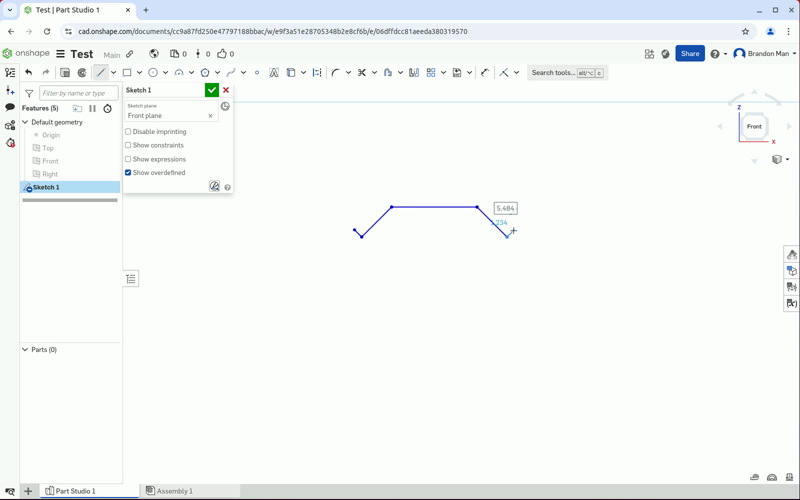
scroll(6)
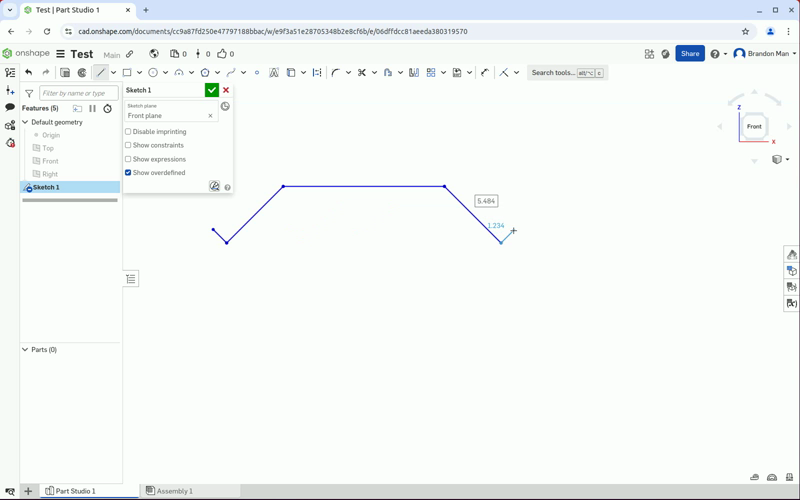
scroll(6)
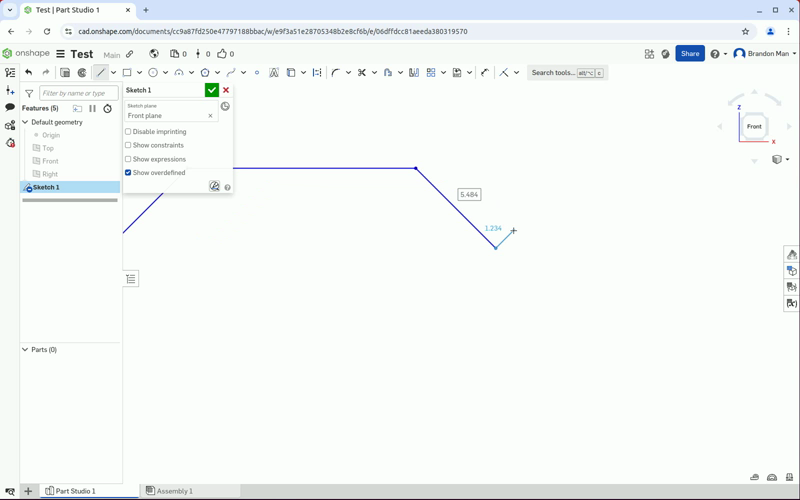
scroll(6)
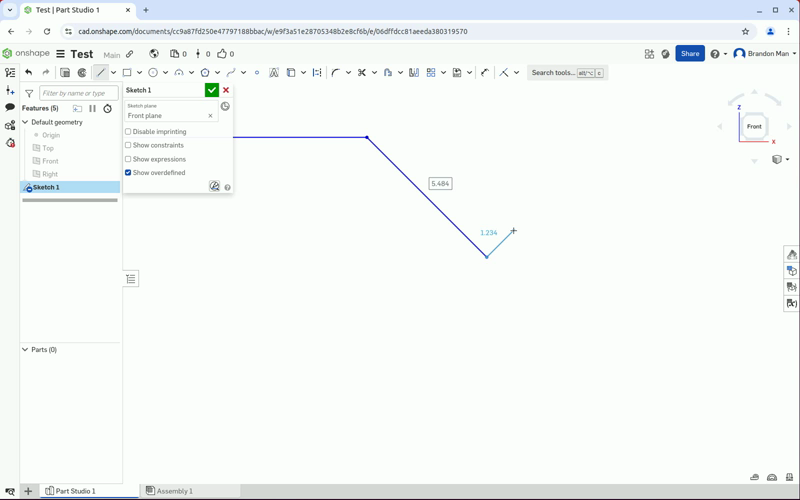
scroll(6)
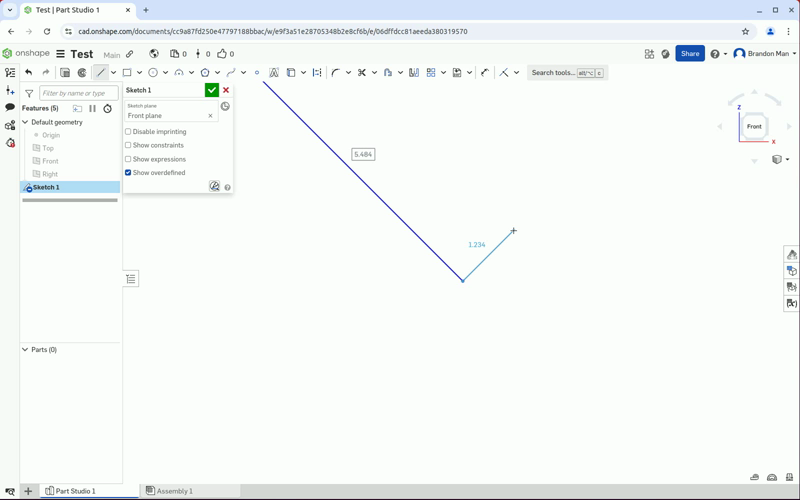
click(513, 230)
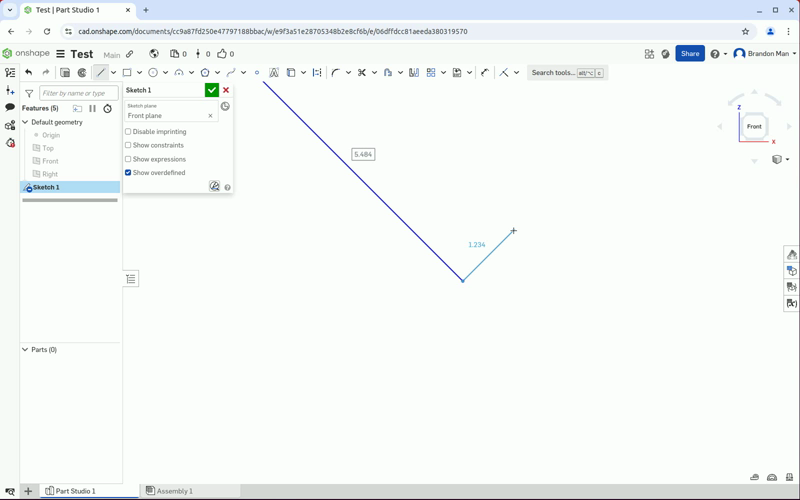
scroll(-6)
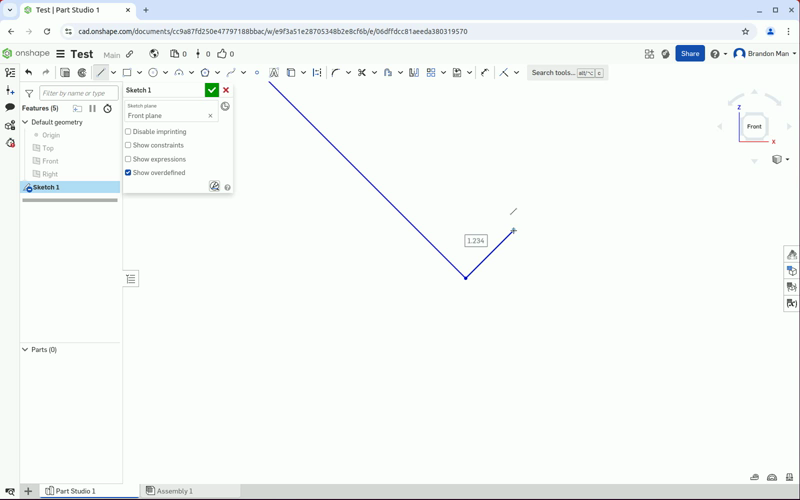
scroll(-6)
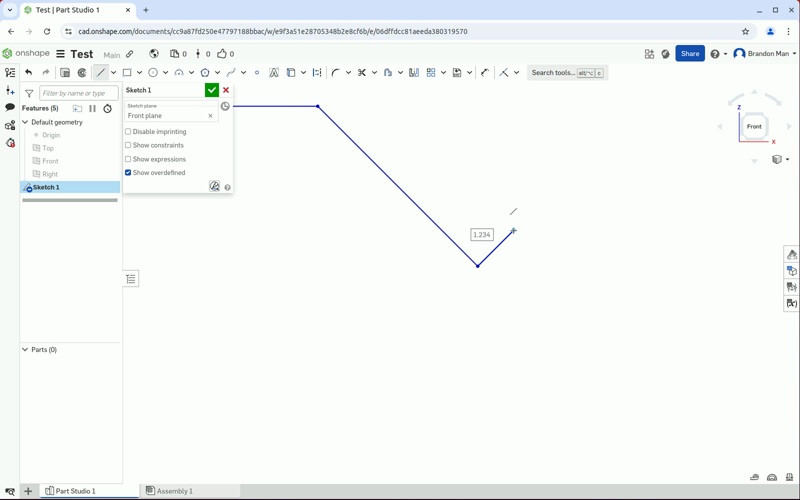
scroll(-6)
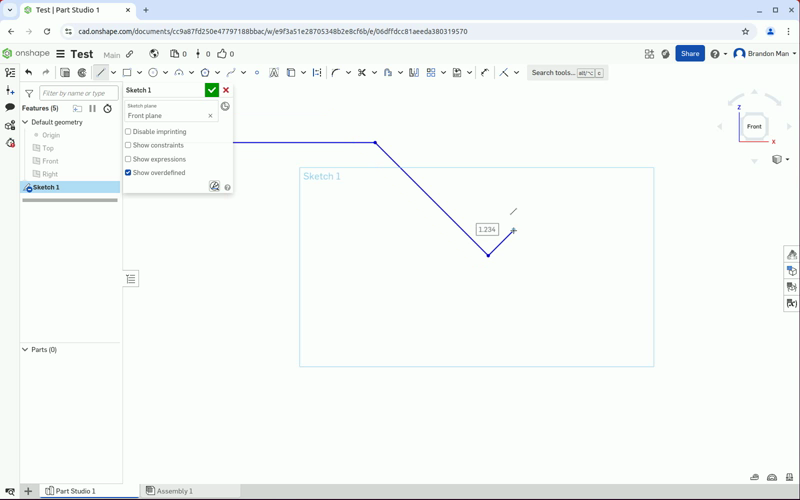
scroll(-6)
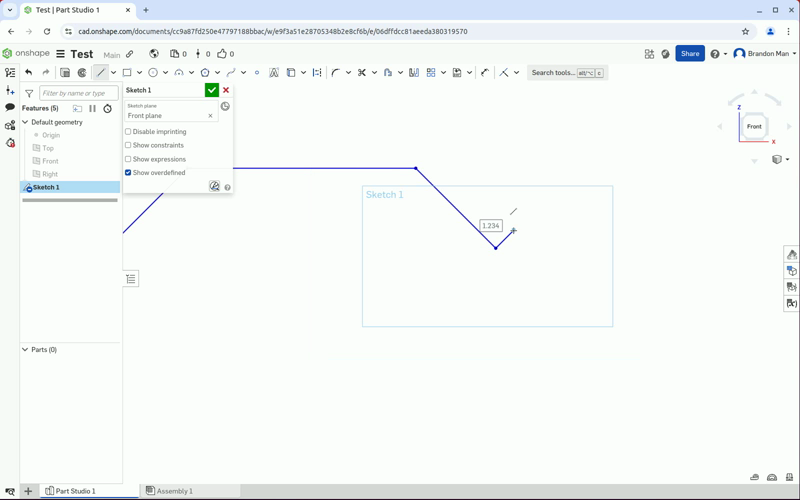
scroll(-6)
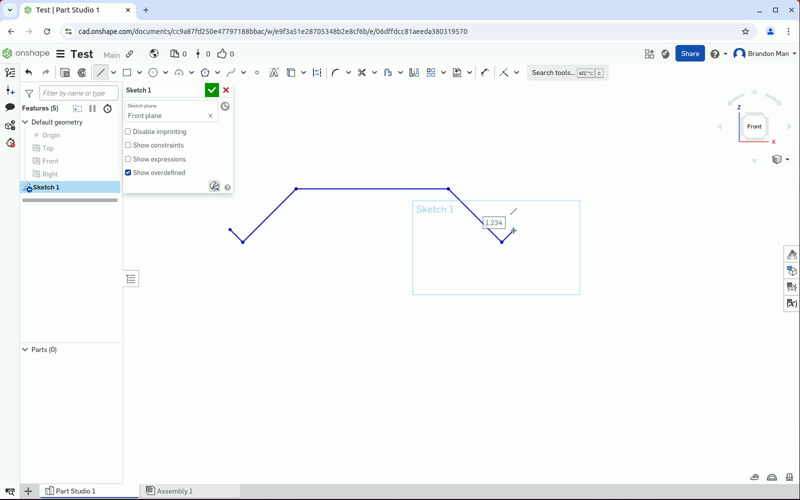
scroll(-6)
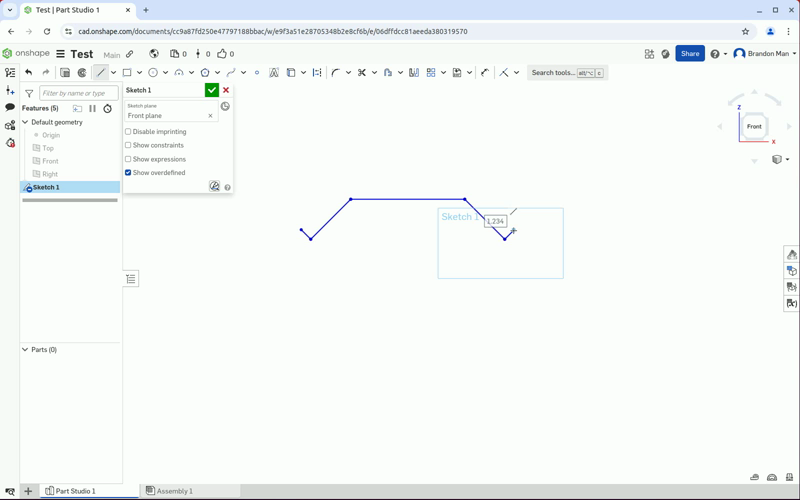
scroll(-6)
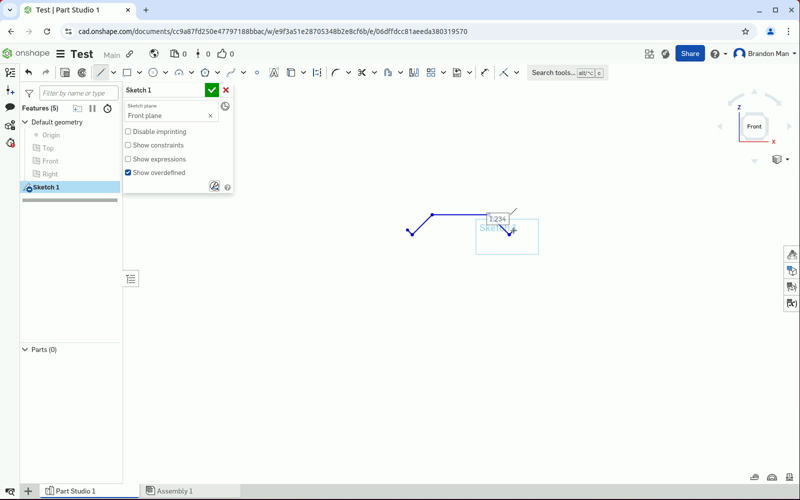
key_up(shift)
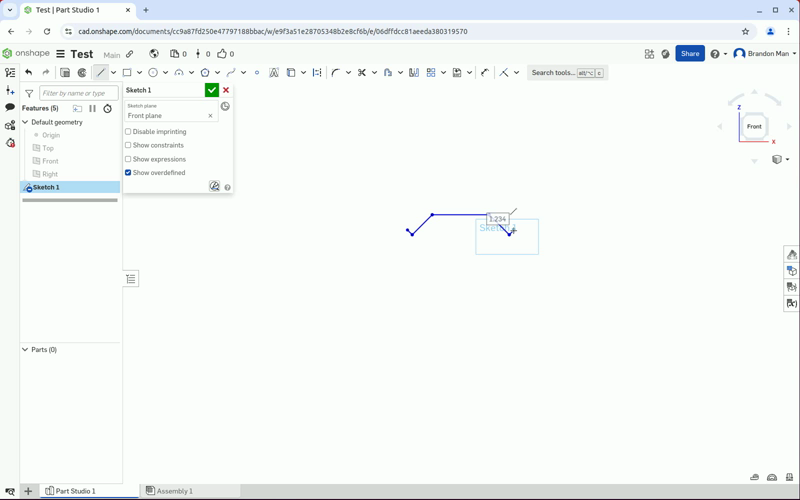
key_down(shift)
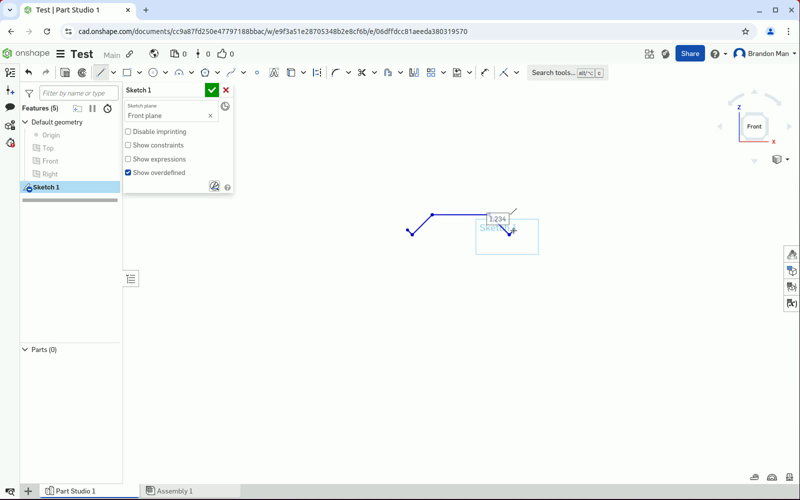
mouse_move(543, 230)
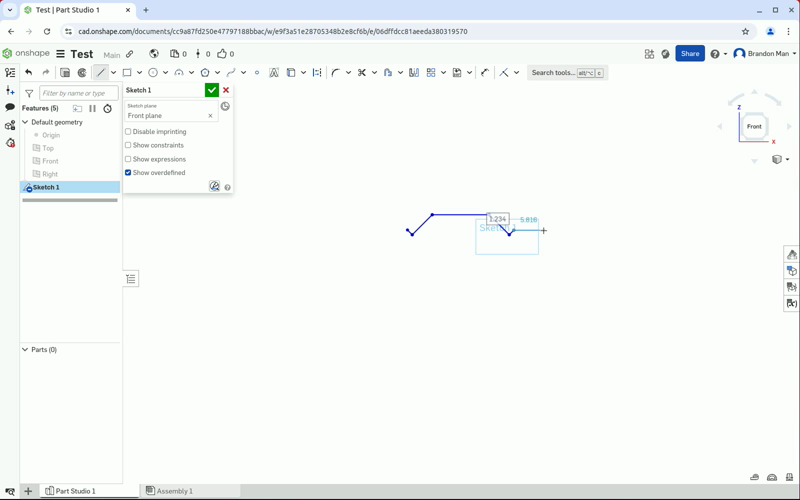
mouse_move(491, 207)
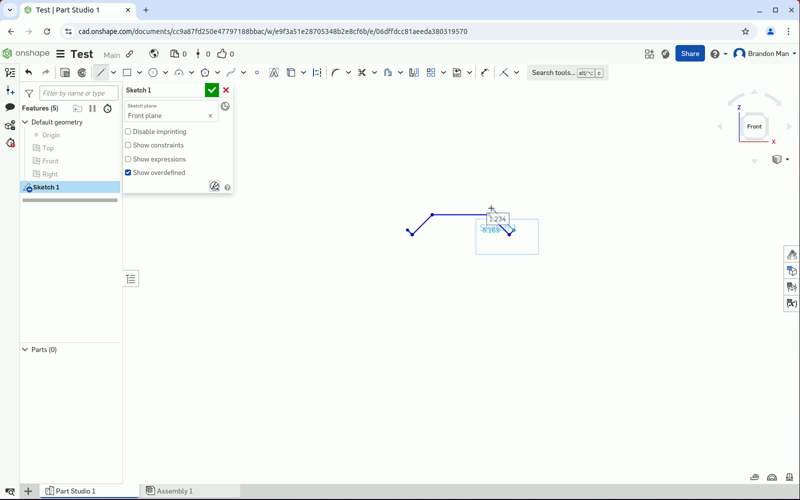
click(491, 207)
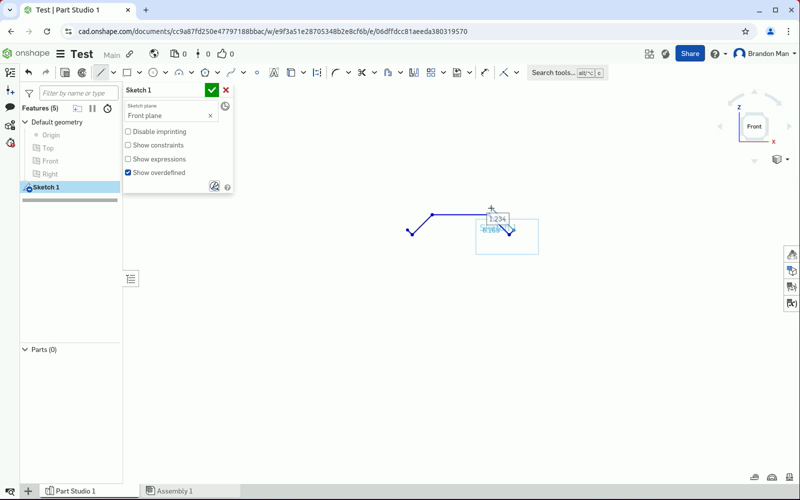
key_up(shift)
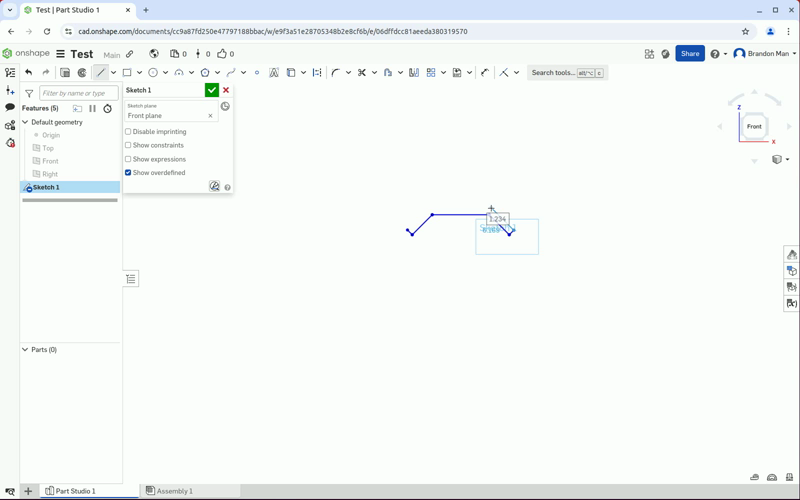
key_down(shift)
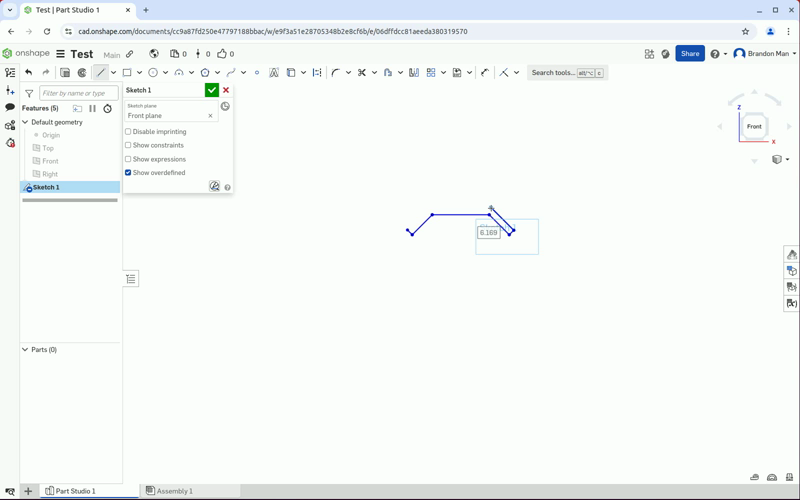
mouse_move(430, 207)
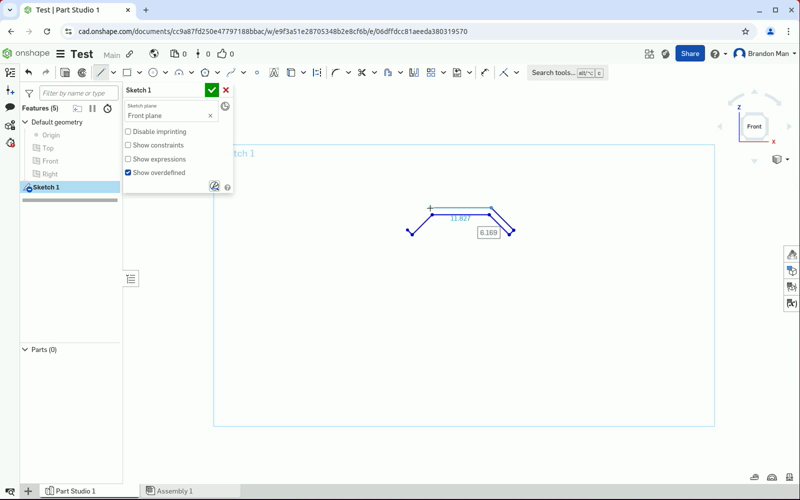
click(430, 207)
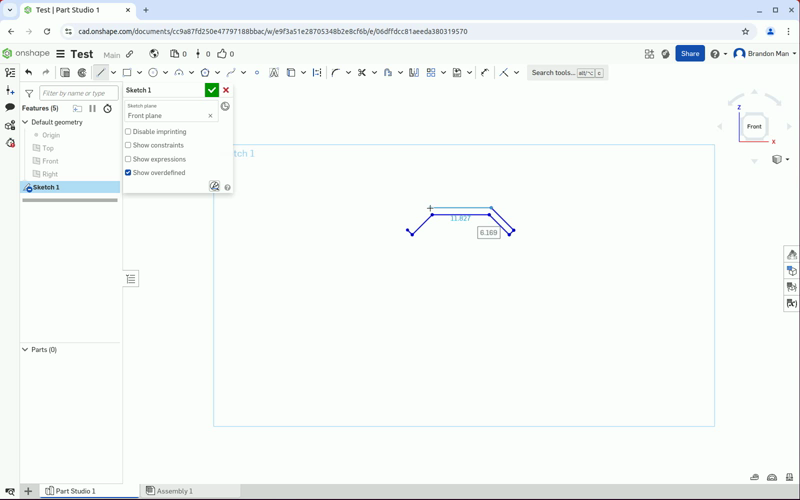
key_up(shift)
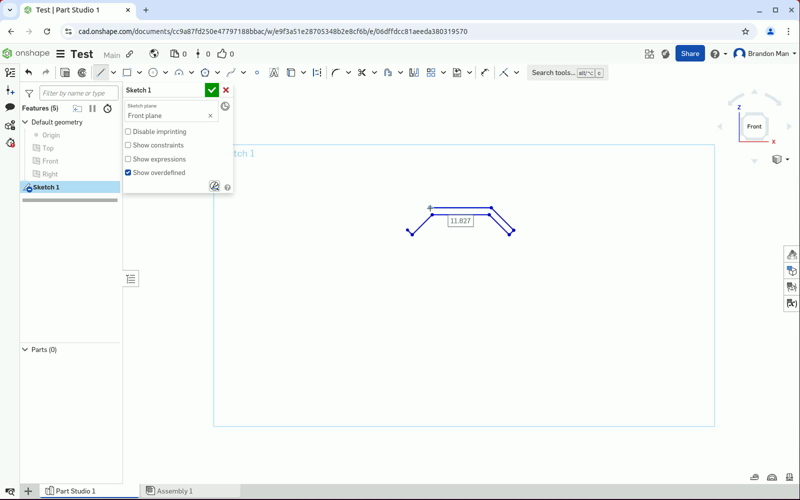
mouse_move(460, 207)
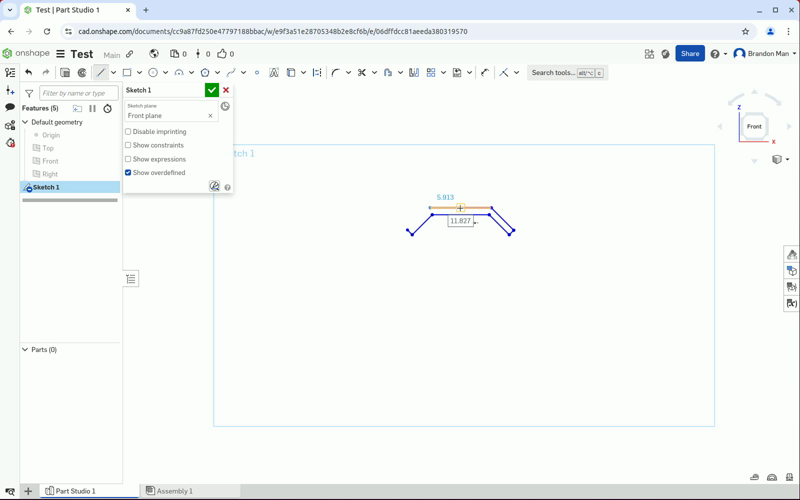
key_down(shift)
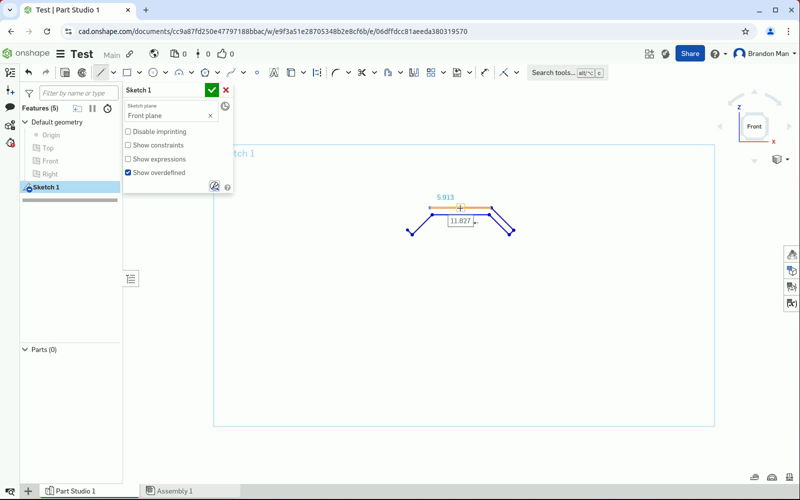
mouse_move(407, 230)
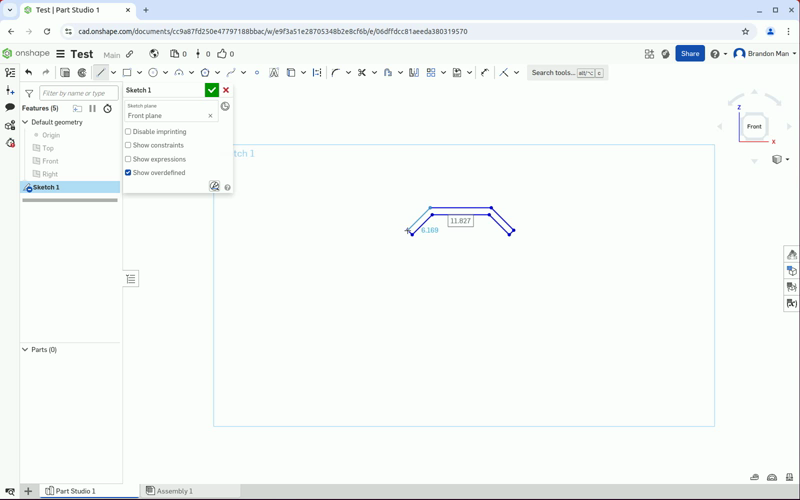
key_up(shift)
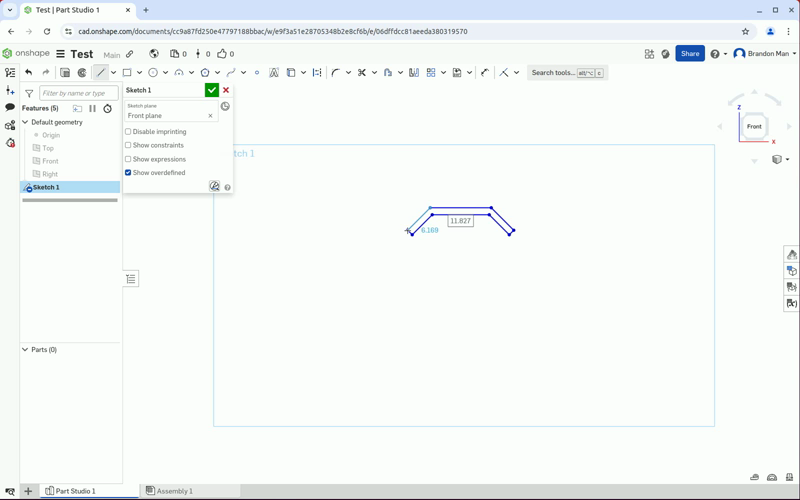
click(407, 230)
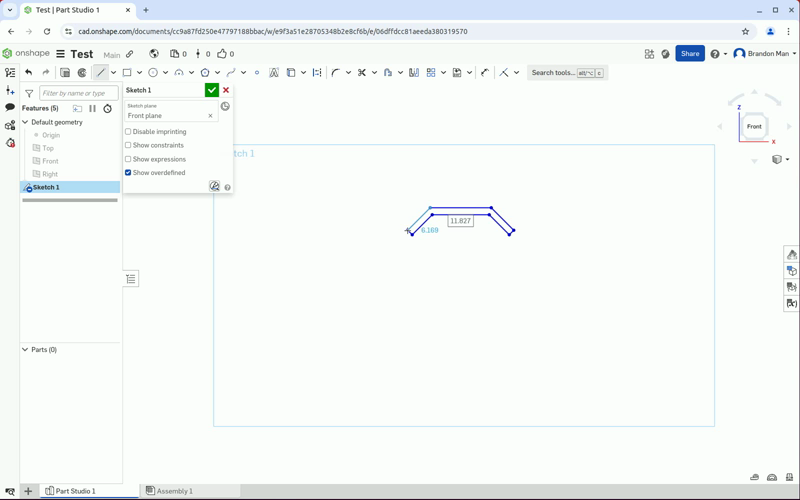
key(esc)
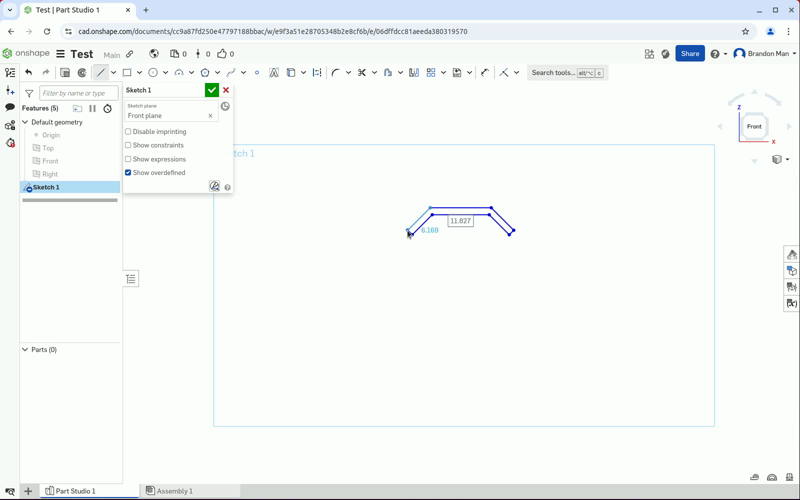
mouse_move(411, 231)
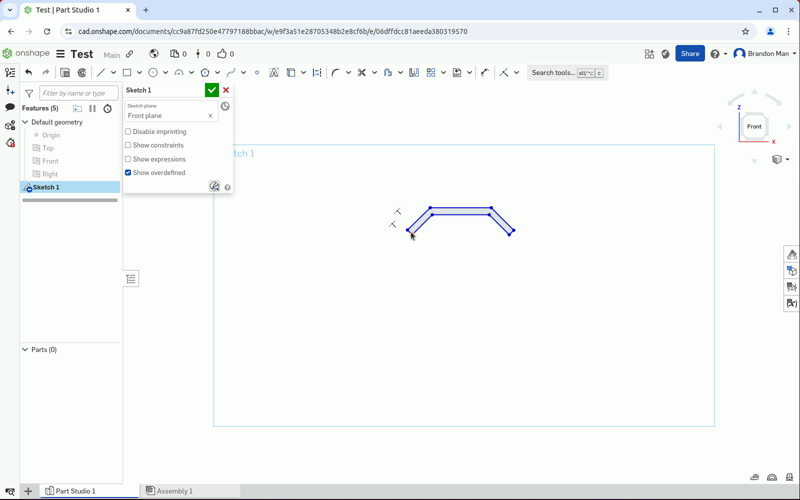
scroll(6)
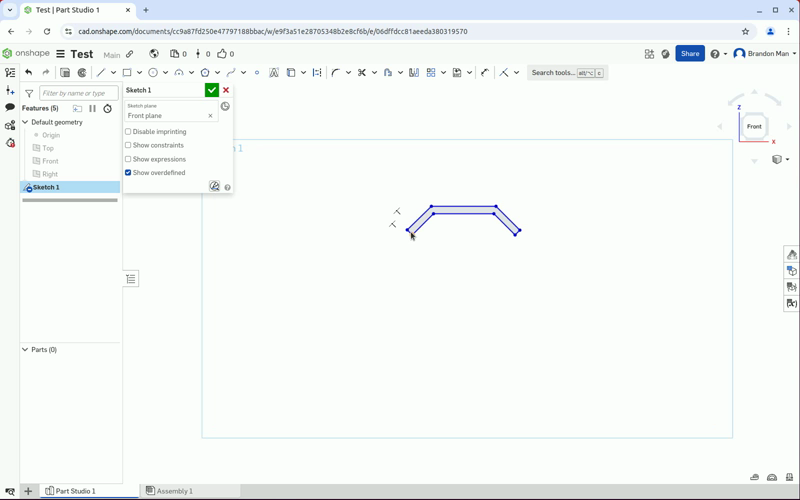
scroll(6)
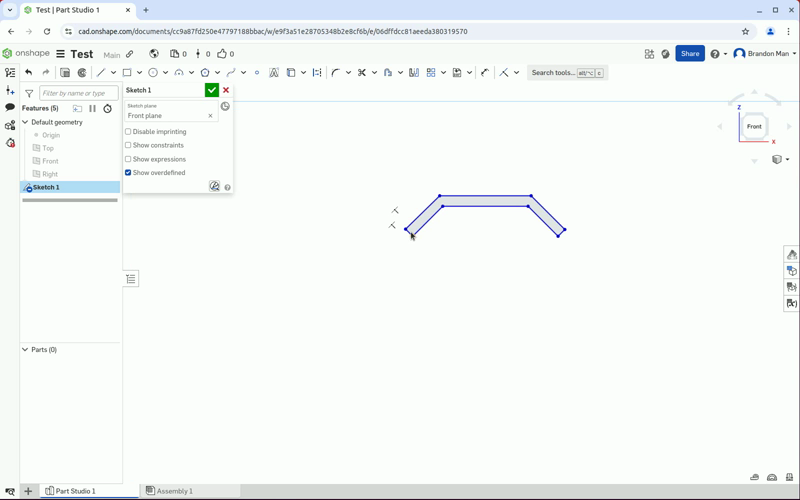
scroll(6)
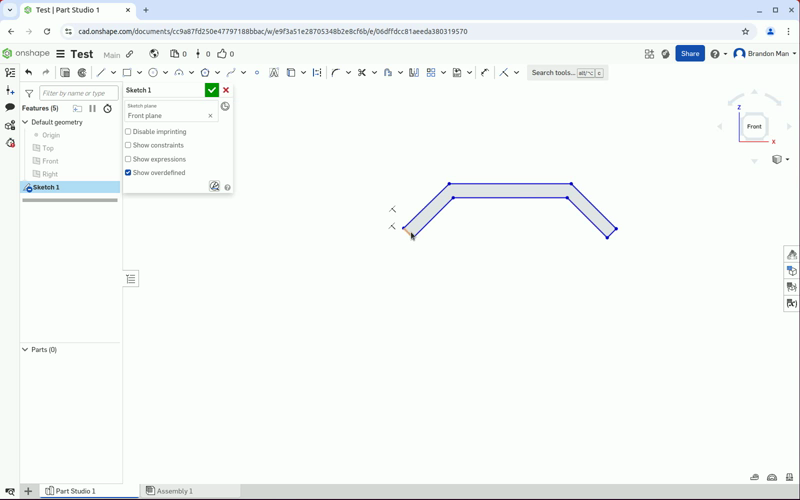
scroll(6)
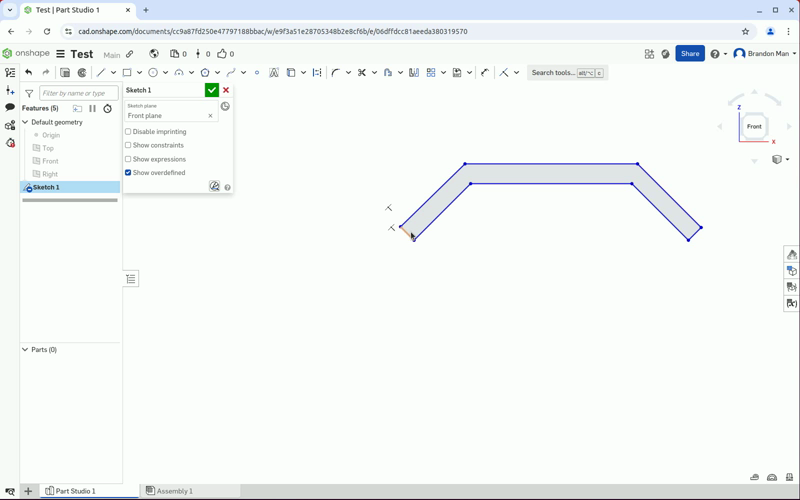
scroll(6)
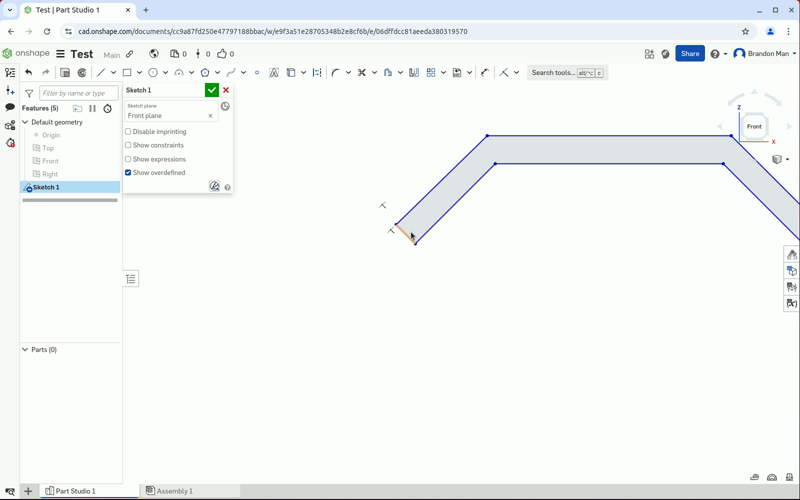
scroll(6)
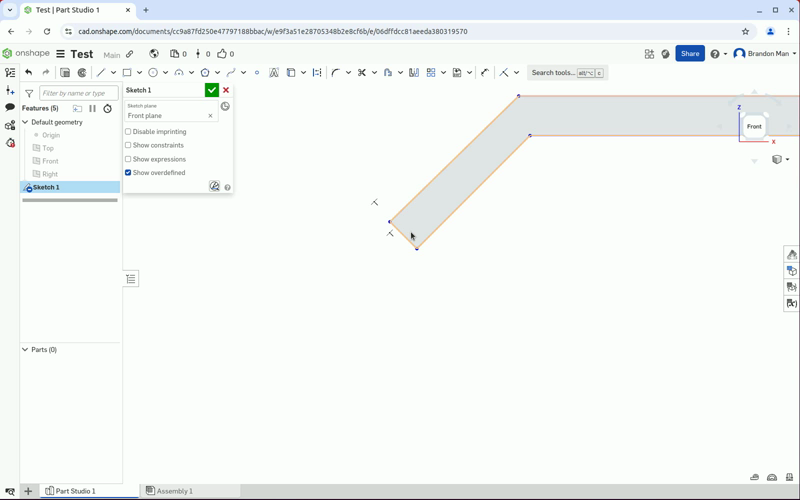
scroll(6)
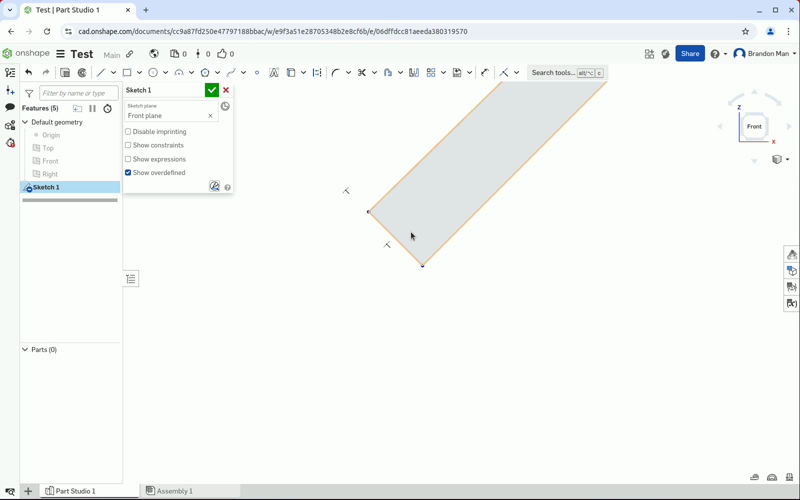
click(411, 231)
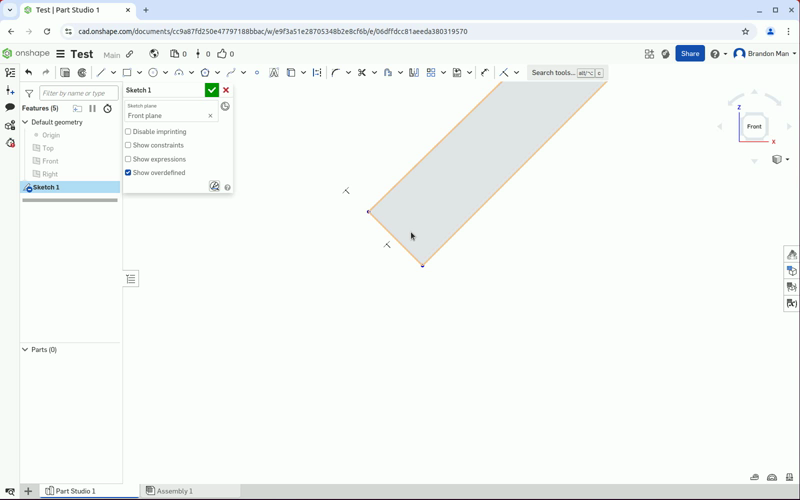
scroll(-6)
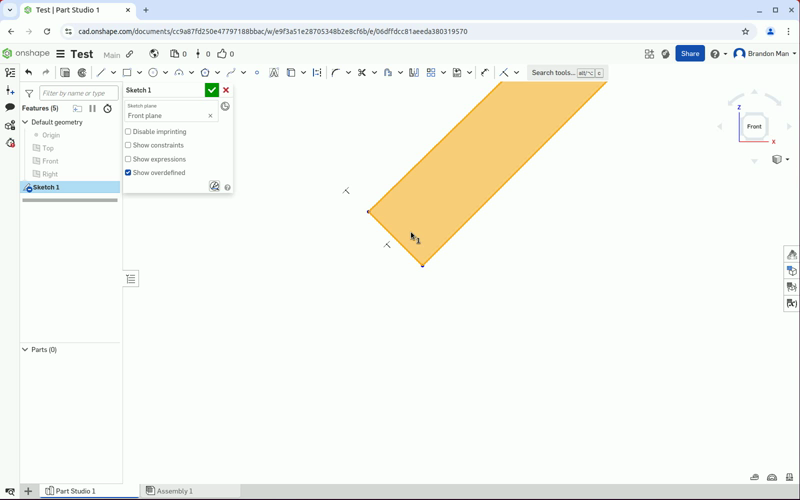
scroll(-6)
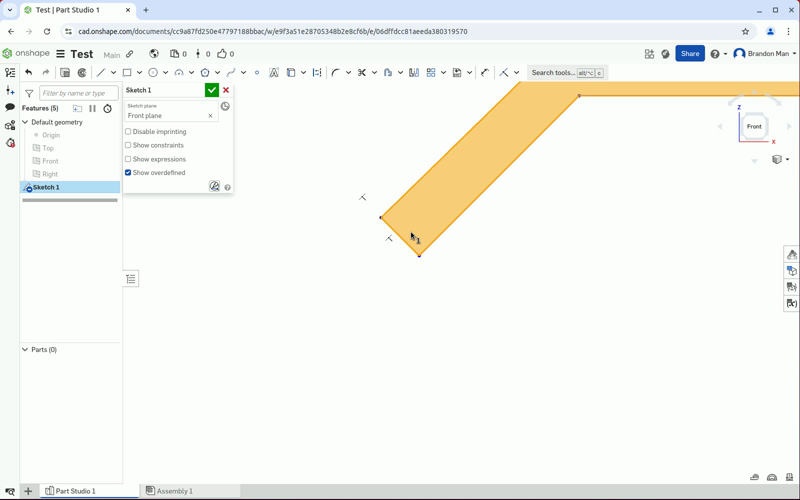
scroll(-6)
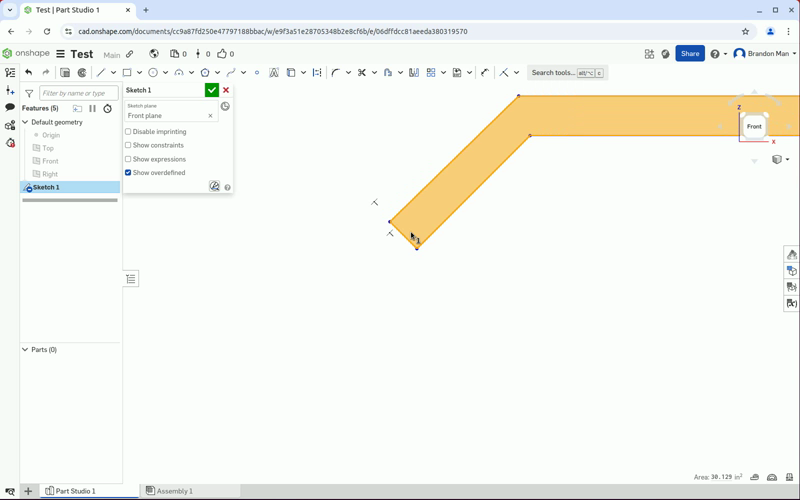
scroll(-6)
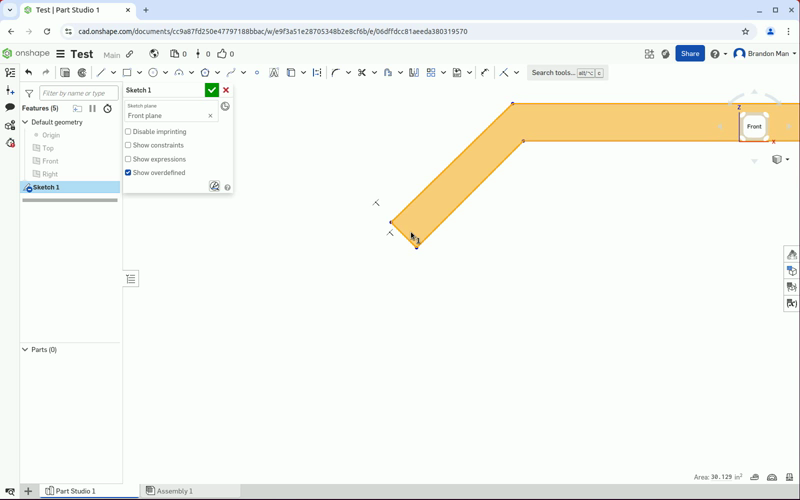
scroll(-6)
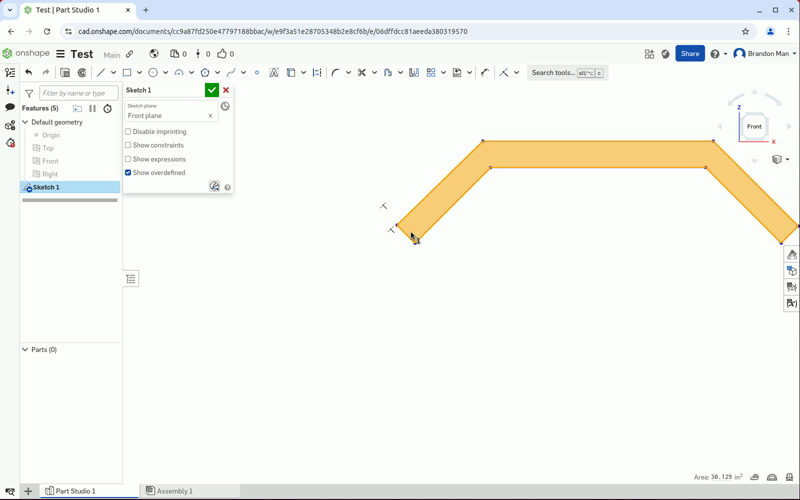
scroll(-6)
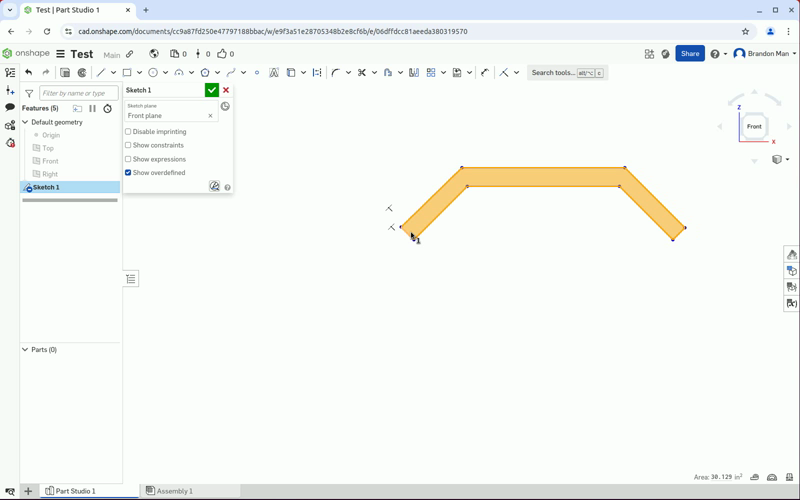
scroll(-6)
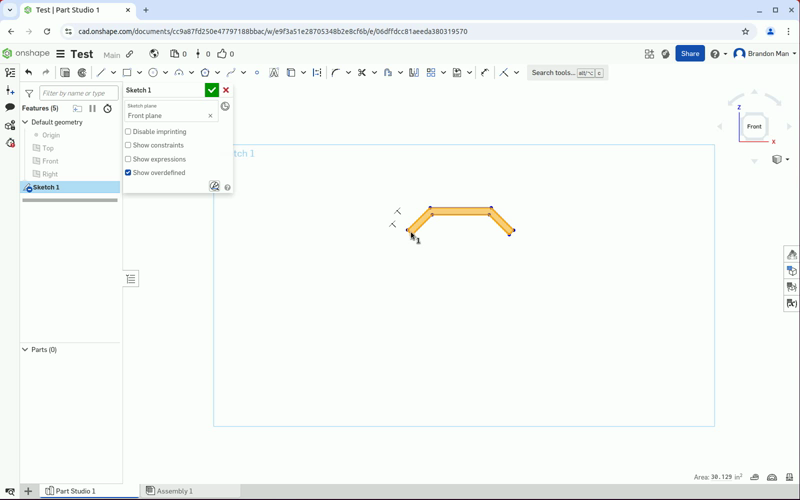
mouse_move(73, 352)
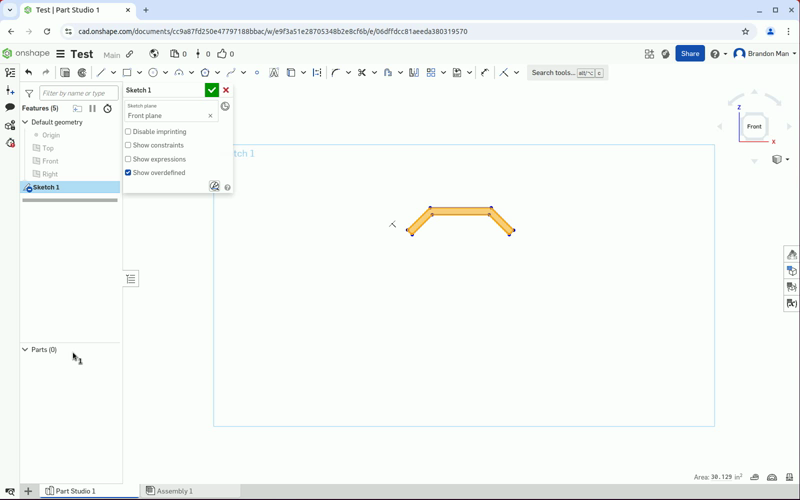
key(shift+y)
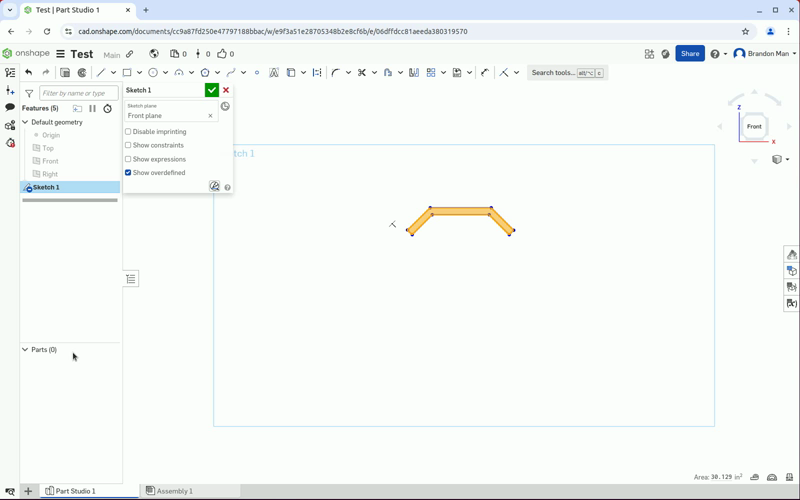
key(shift+e)
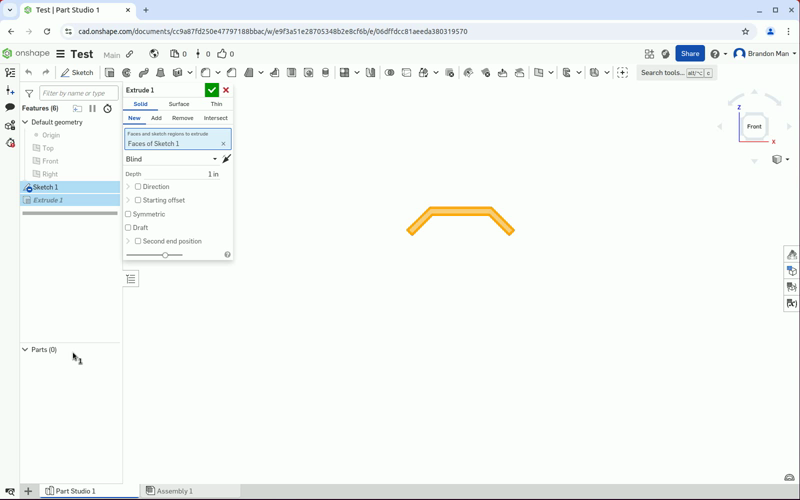
mouse_move(143, 106)
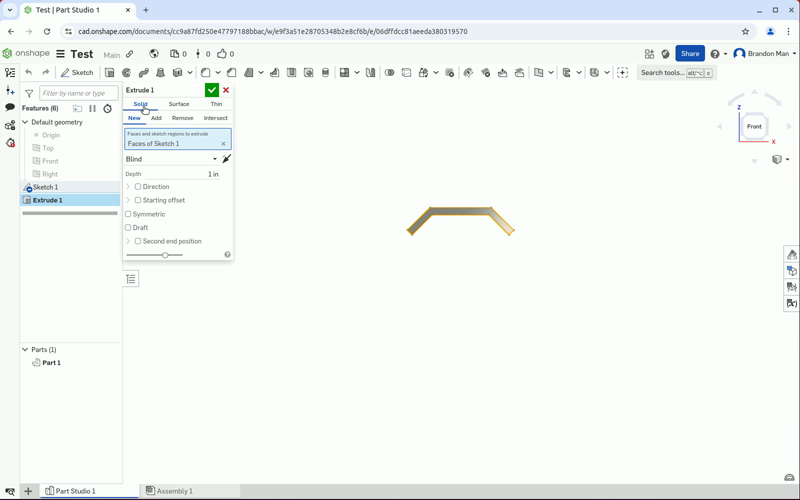
click(143, 106)
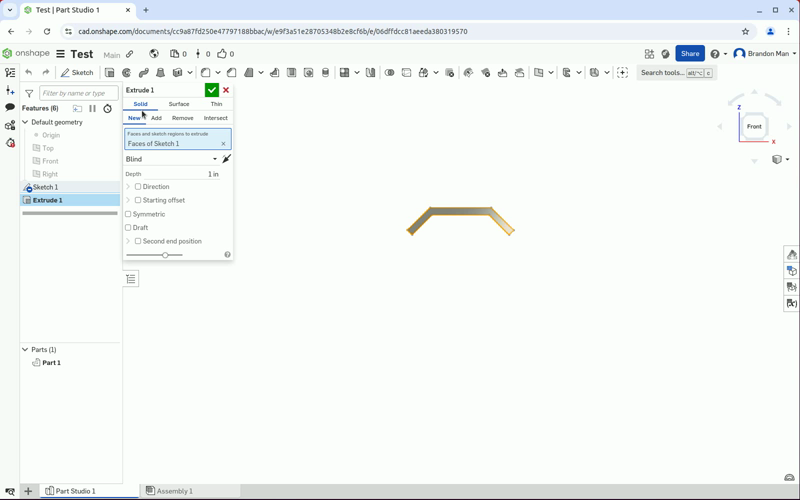
mouse_move(137, 120)
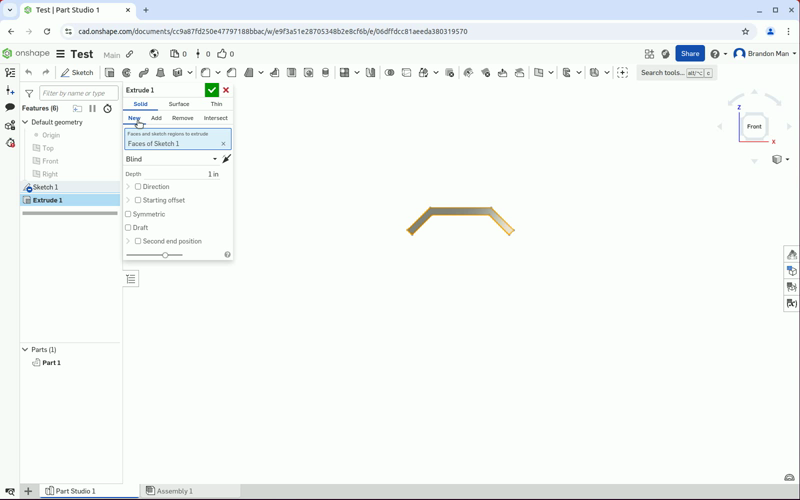
click(137, 120)
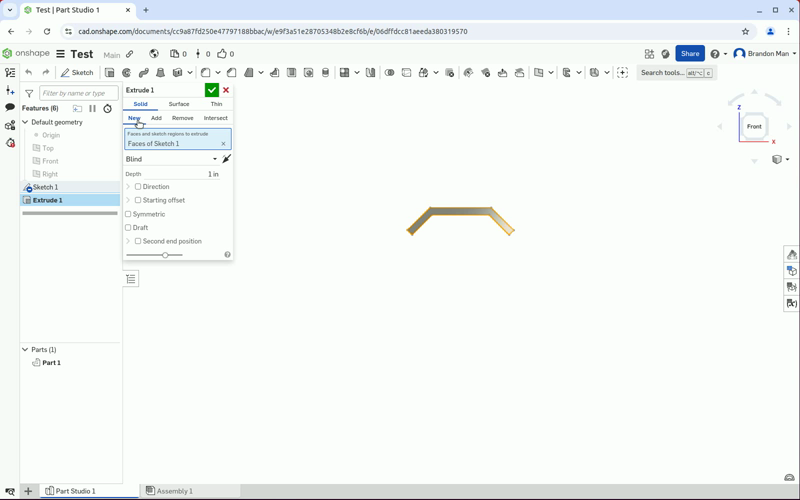
key(tab, 4)
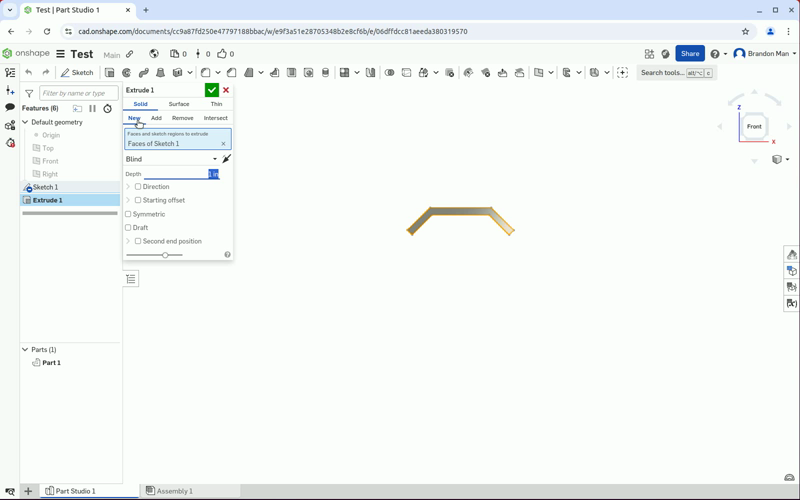
text(46.216)
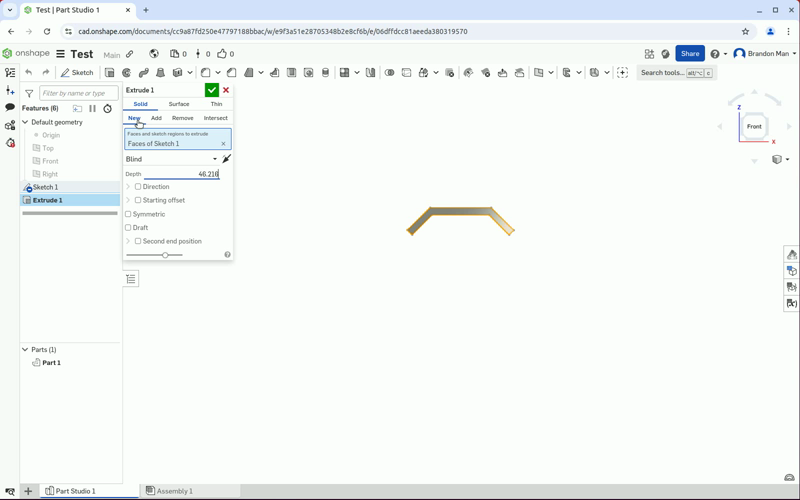
key(tab, 3)
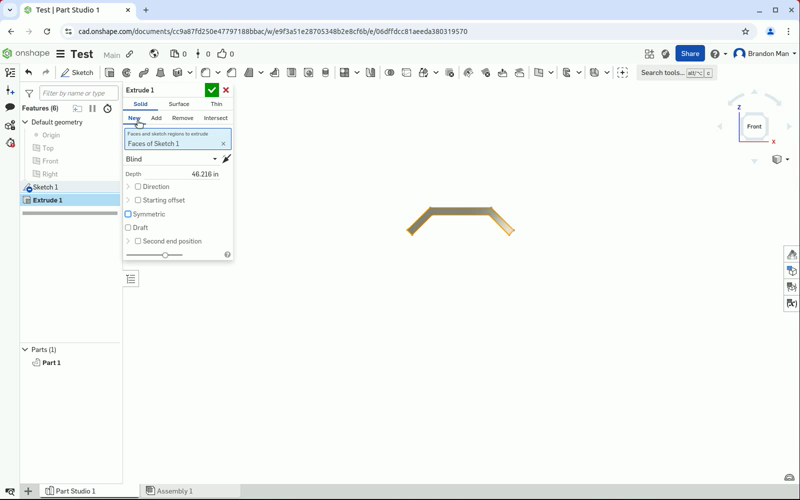
key(space)
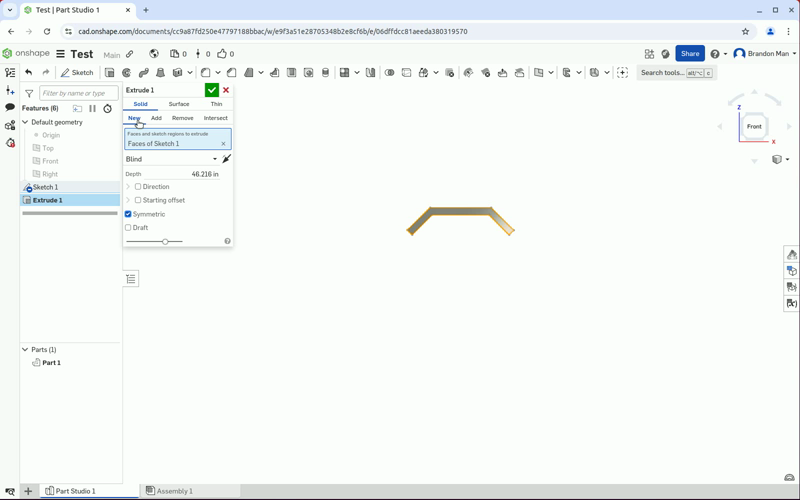
key(enter)
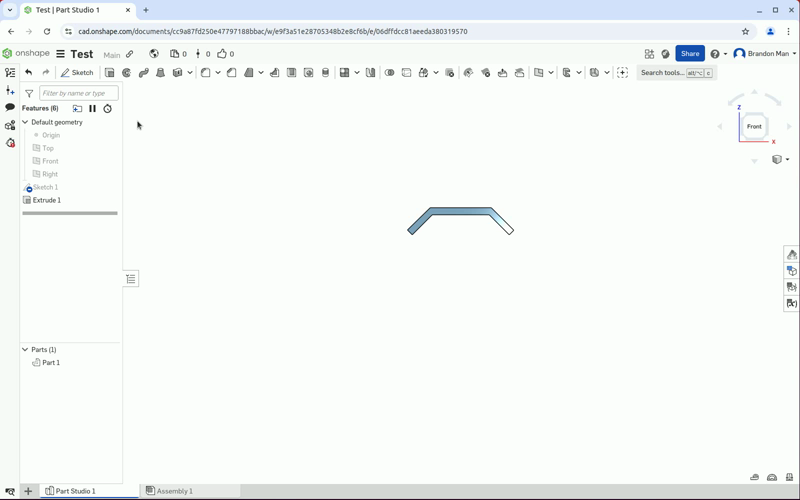
key(shift+h)
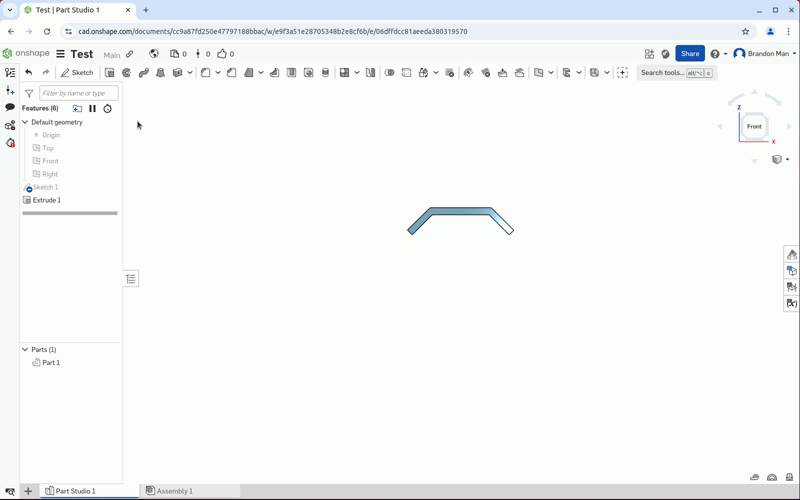
key(shift+h)
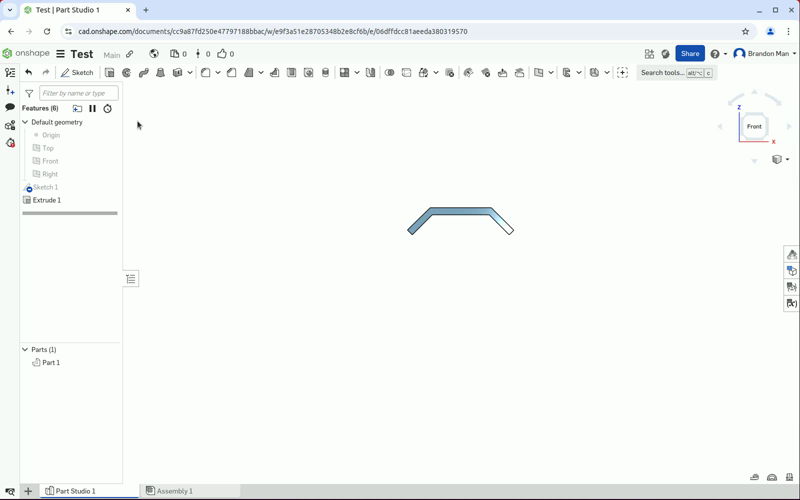
mouse_move(73, 189)
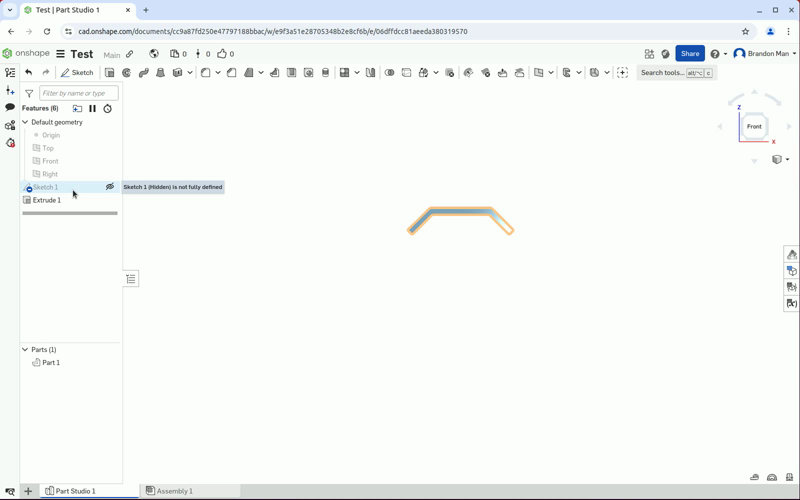
click(73, 189)
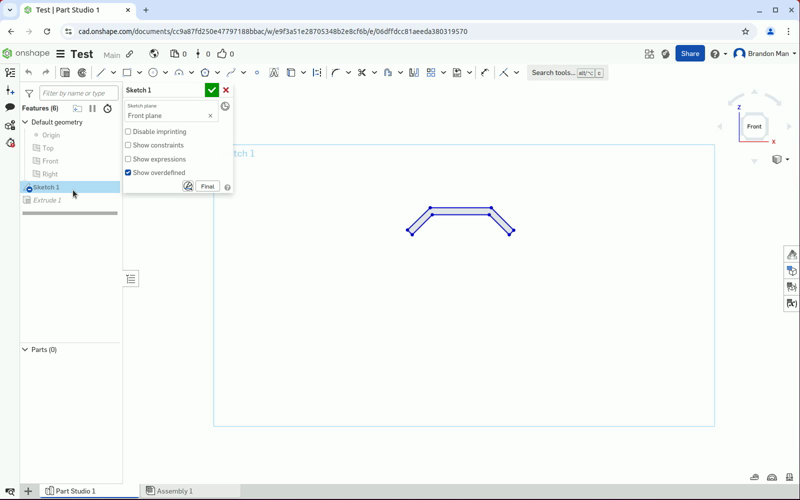
mouse_move(229, 92)
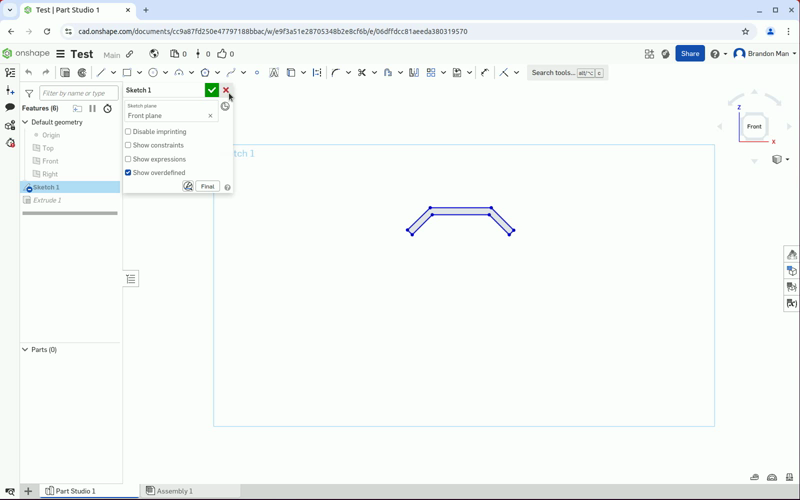
click(229, 92)
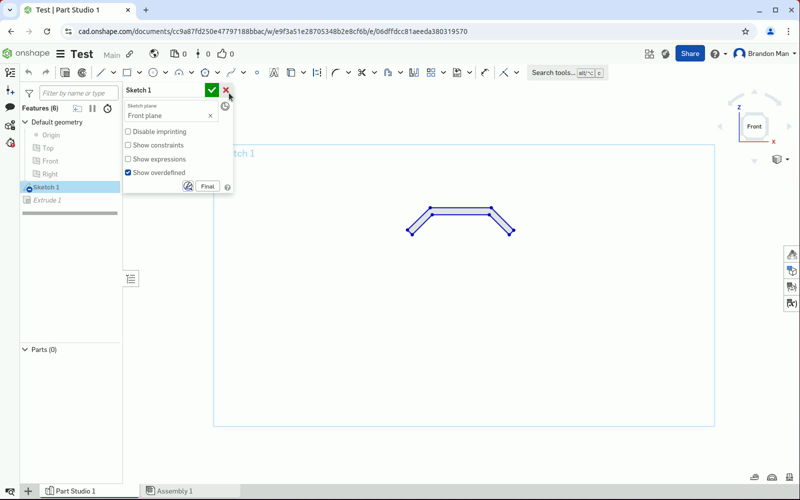
key(shift+s)
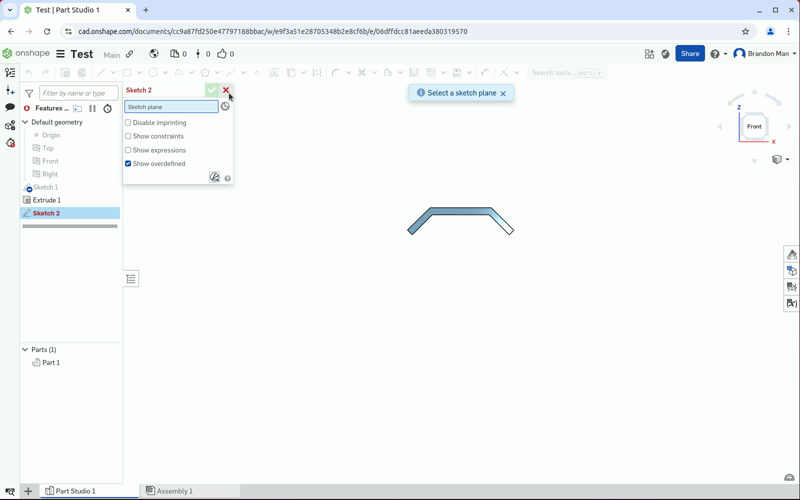
mouse_move(73, 163)
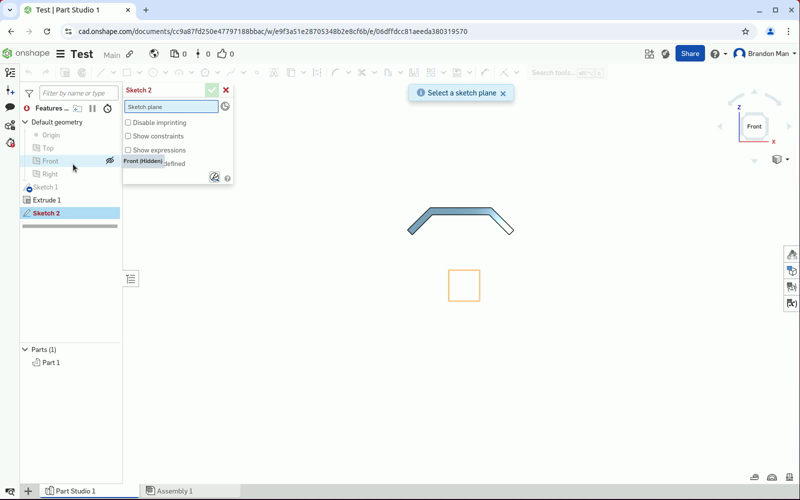
click(73, 163)
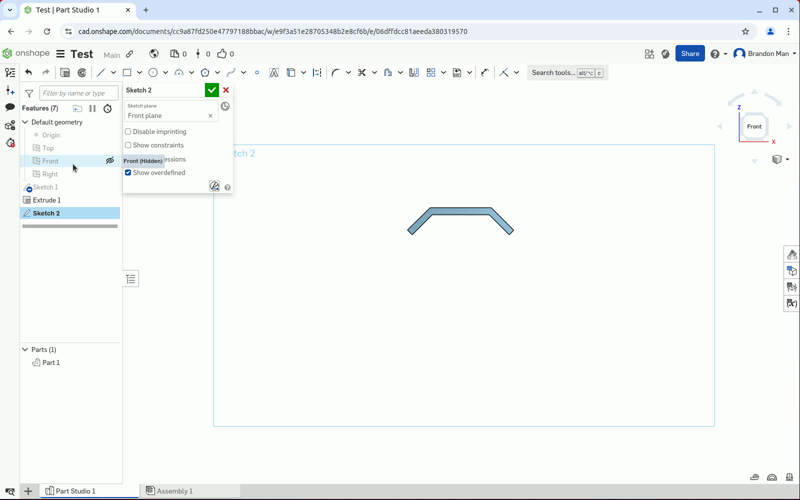
mouse_move(73, 352)
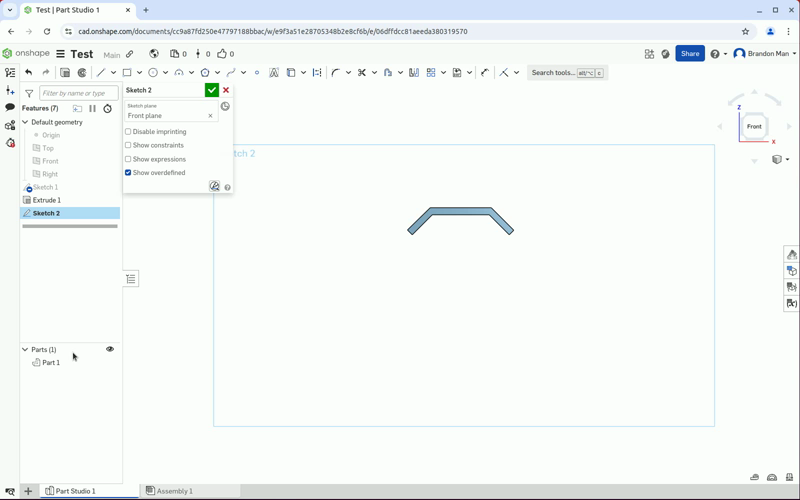
key(y)
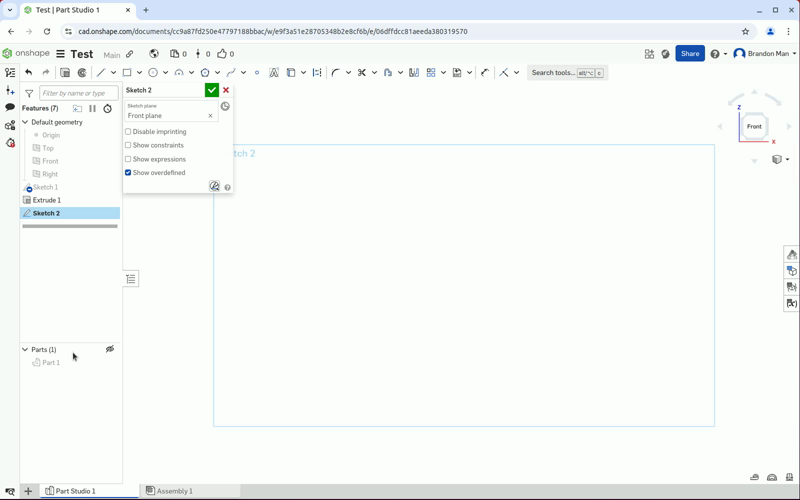
key(l)
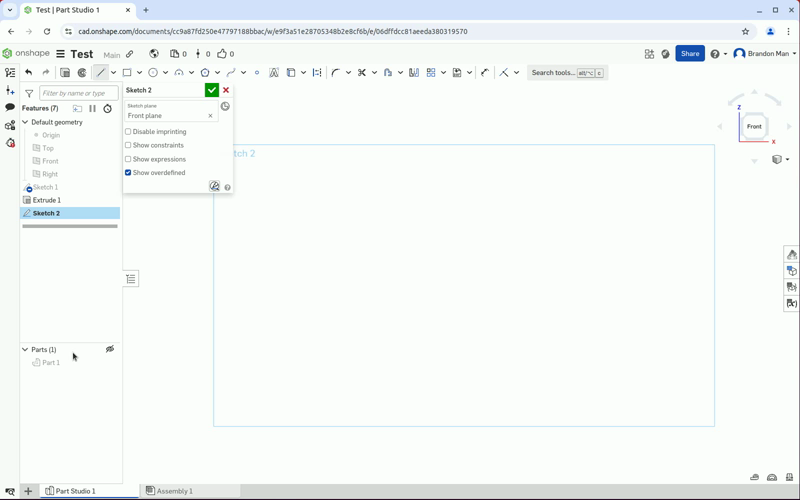
key_down(shift)
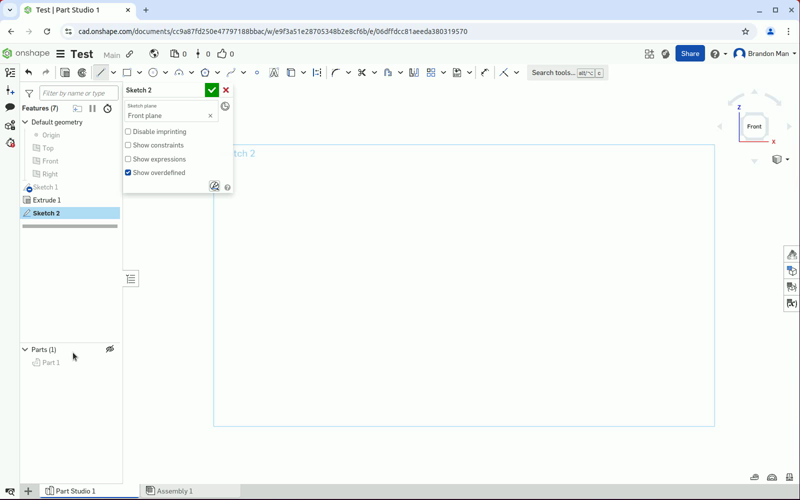
mouse_move(386, 313)
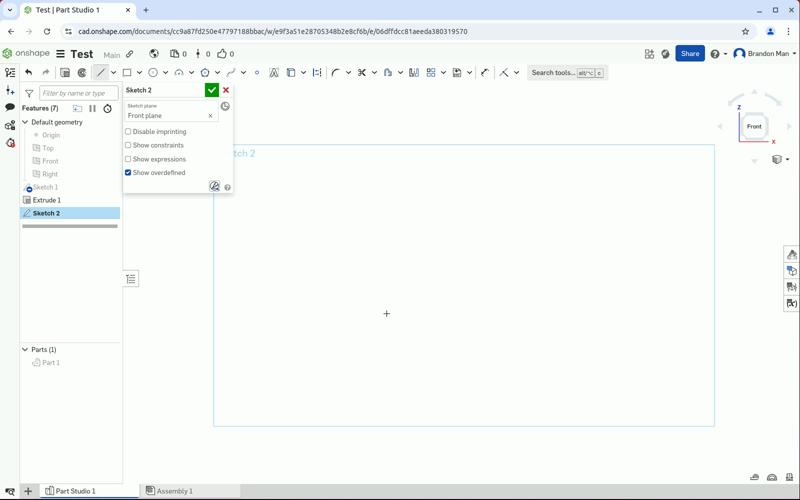
click(386, 313)
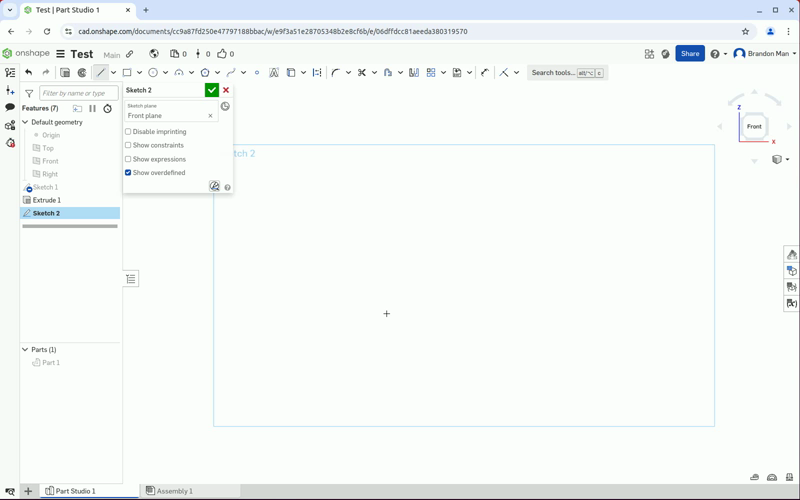
key_up(shift)
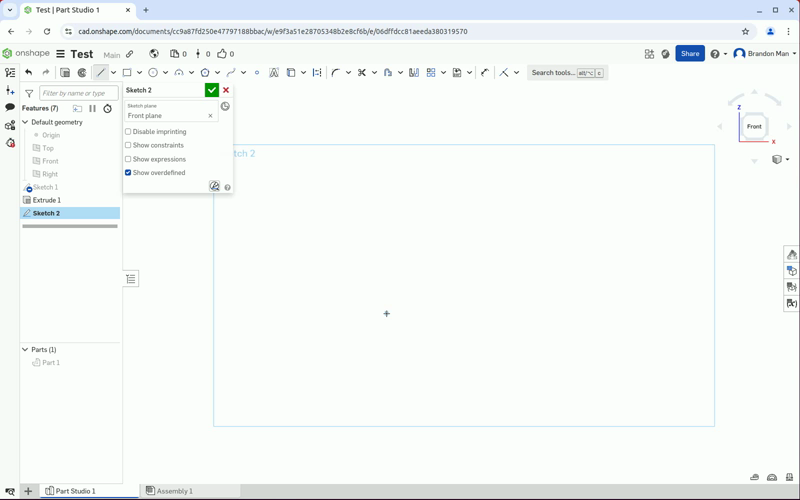
key_down(shift)
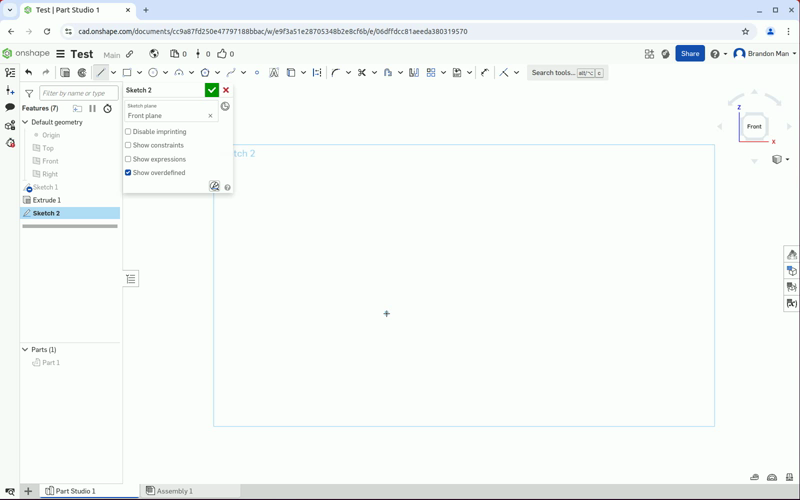
mouse_move(417, 313)
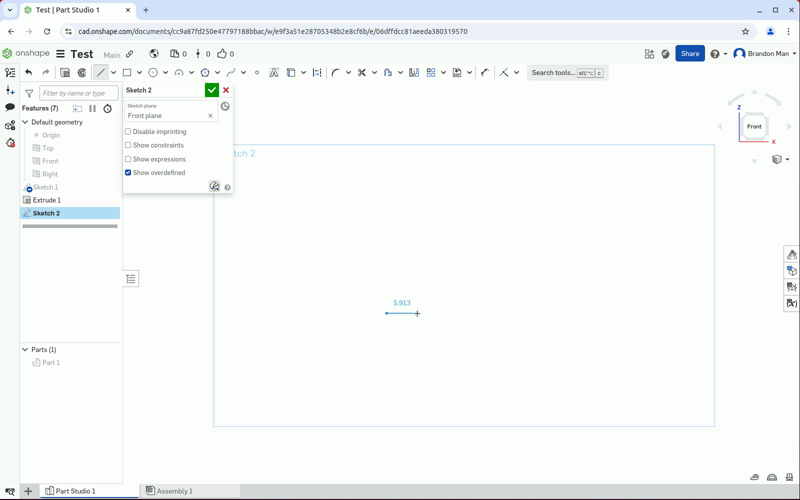
mouse_move(408, 335)
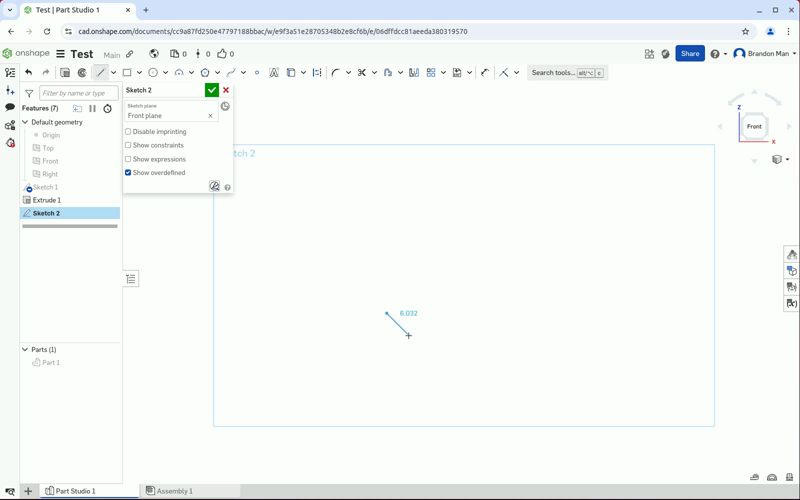
click(408, 335)
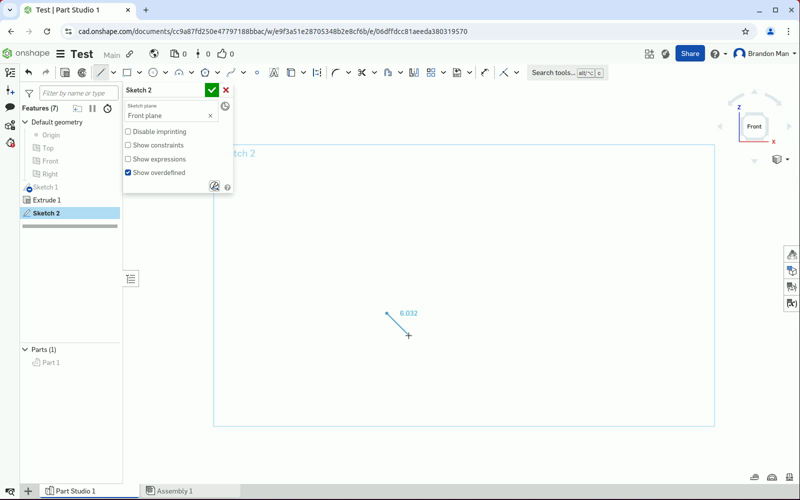
key_up(shift)
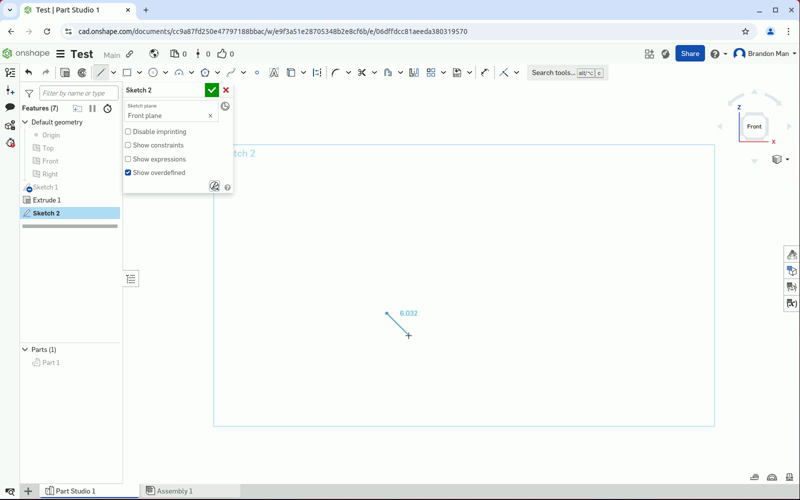
key_down(shift)
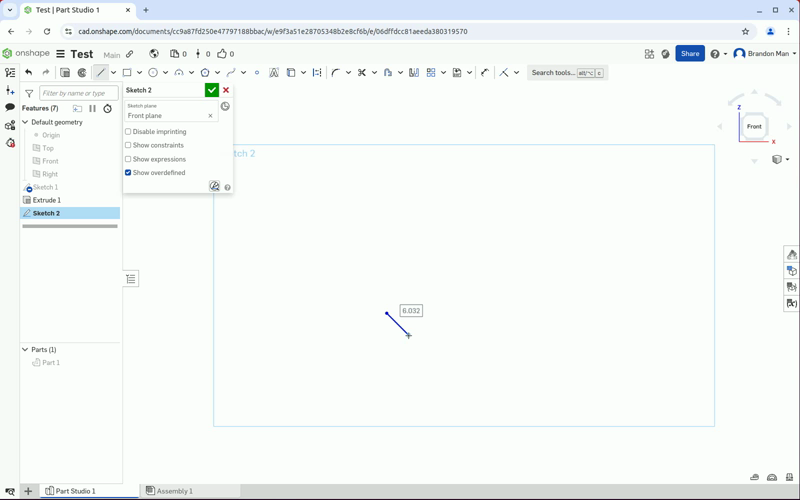
mouse_move(438, 335)
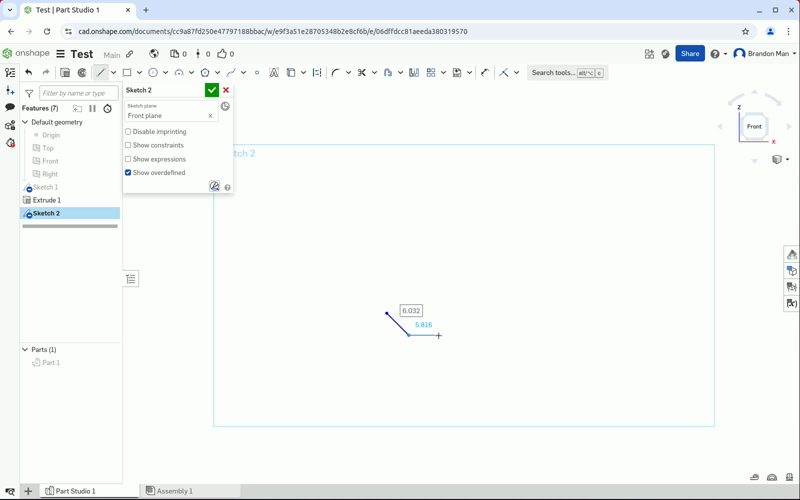
mouse_move(413, 330)
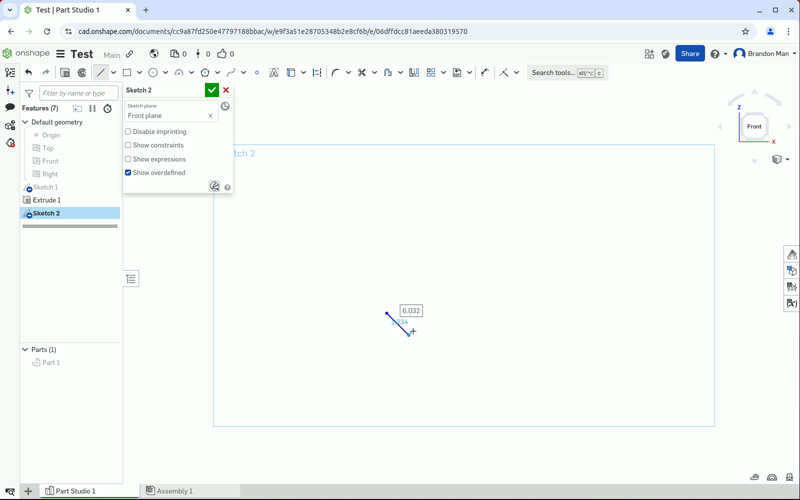
scroll(6)
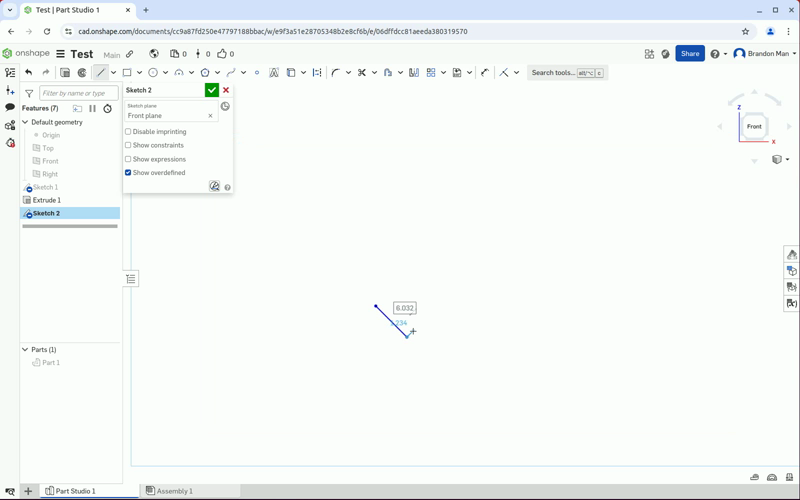
scroll(6)
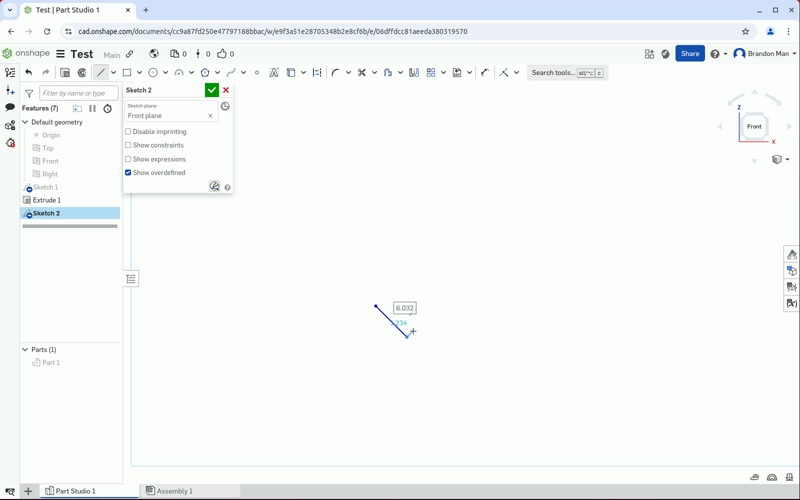
scroll(6)
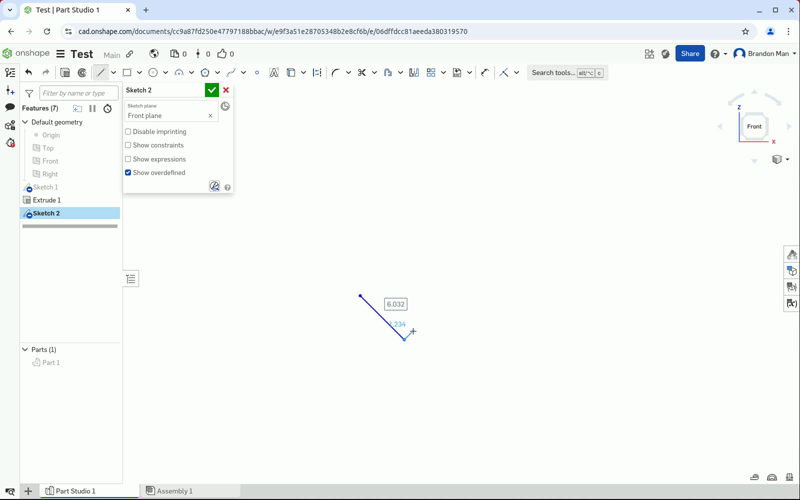
scroll(6)
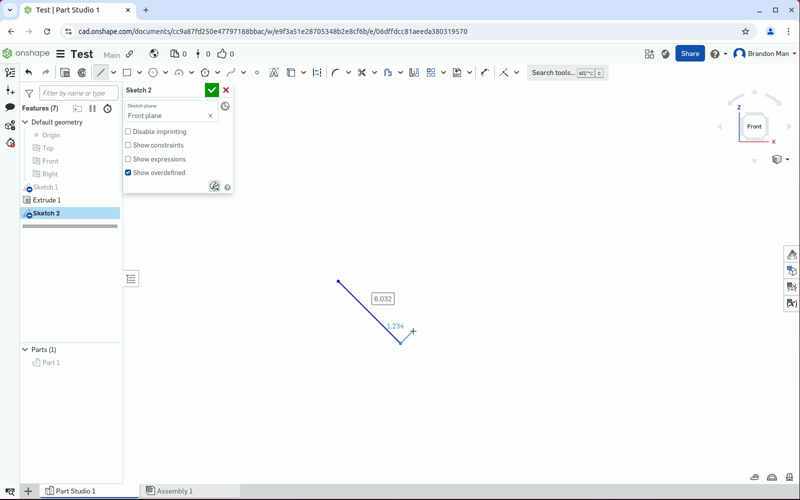
scroll(6)
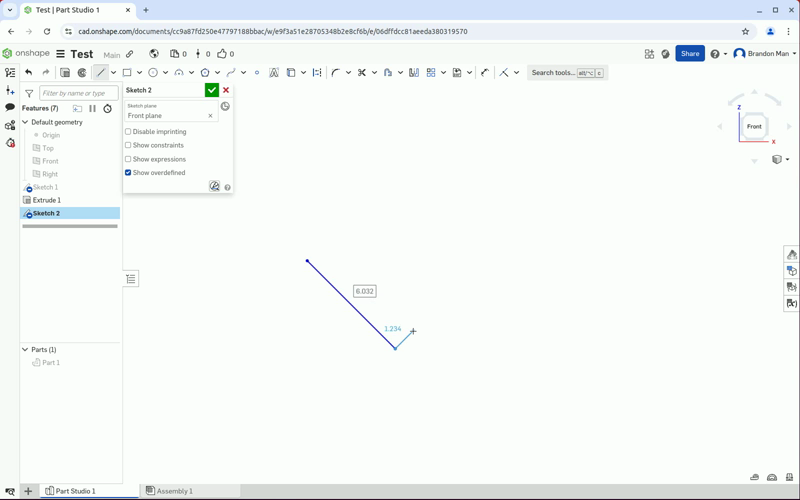
scroll(6)
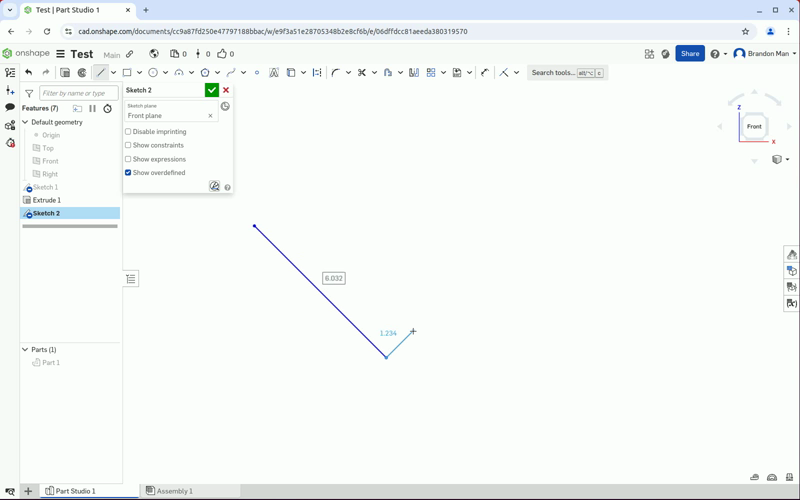
scroll(6)
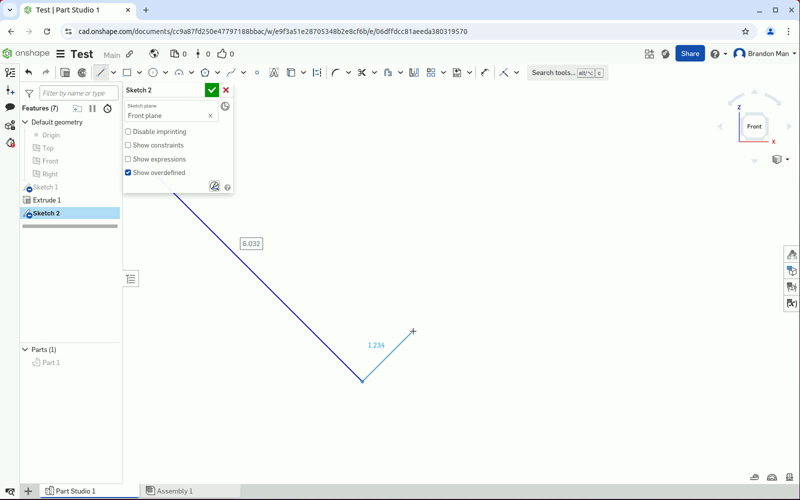
click(413, 330)
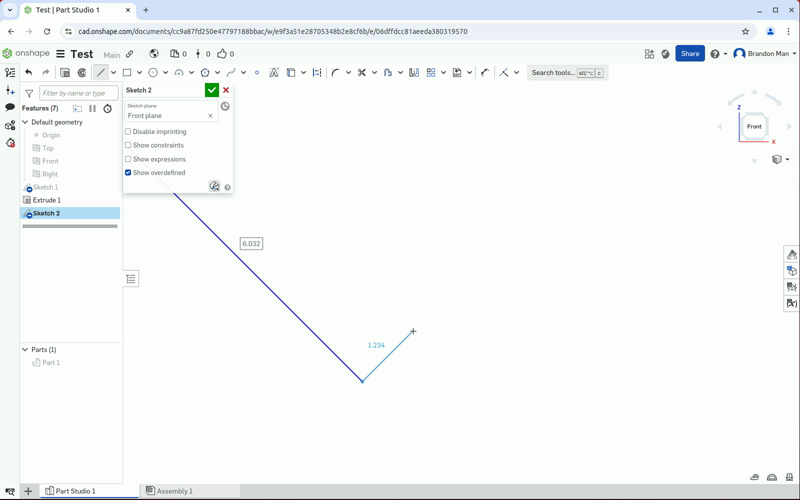
scroll(-6)
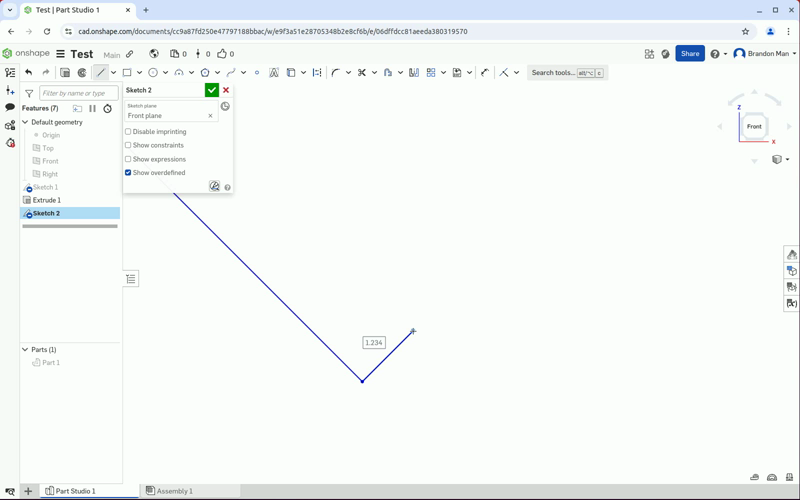
scroll(-6)
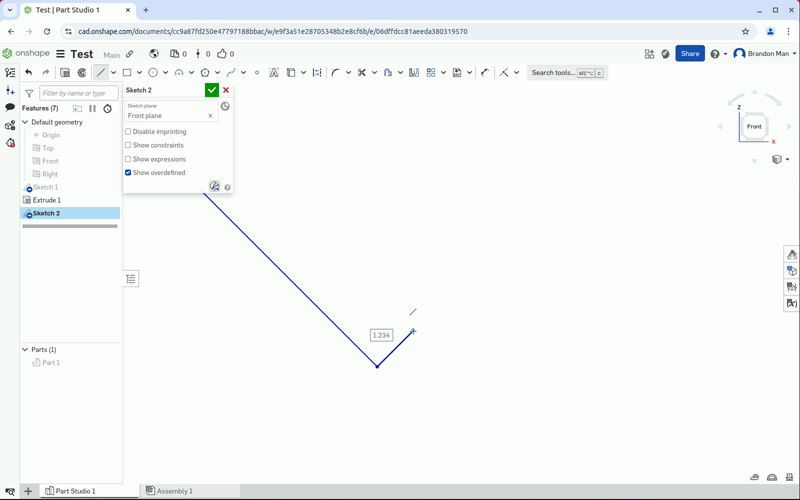
scroll(-6)
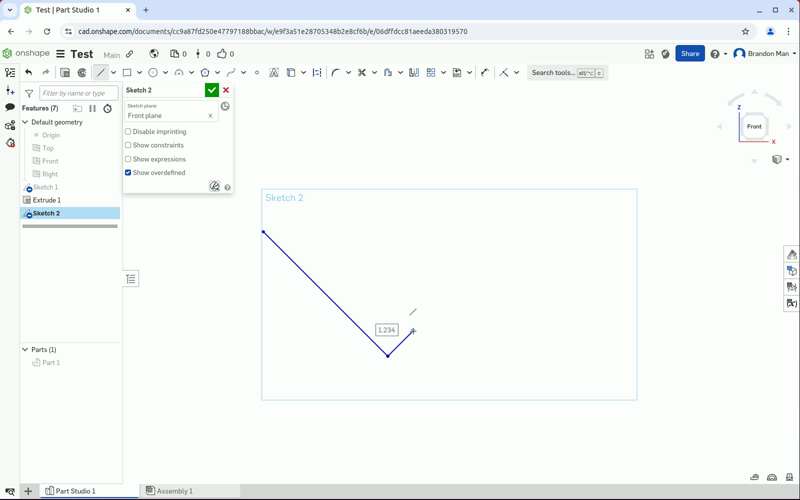
scroll(-6)
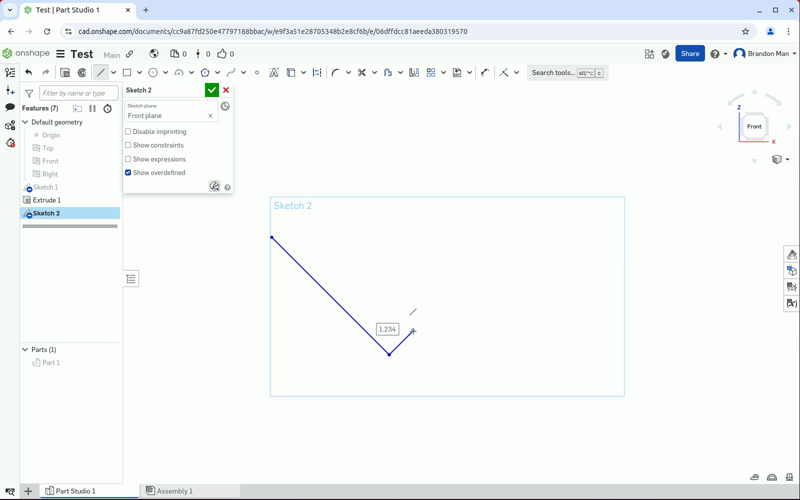
scroll(-6)
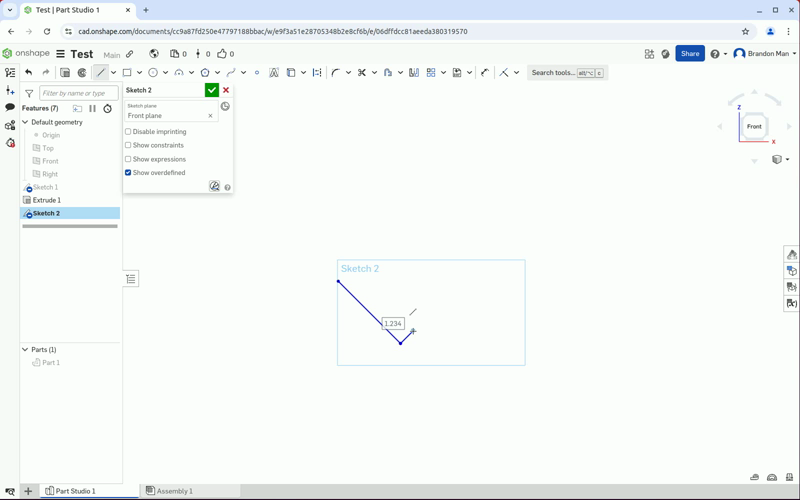
scroll(-6)
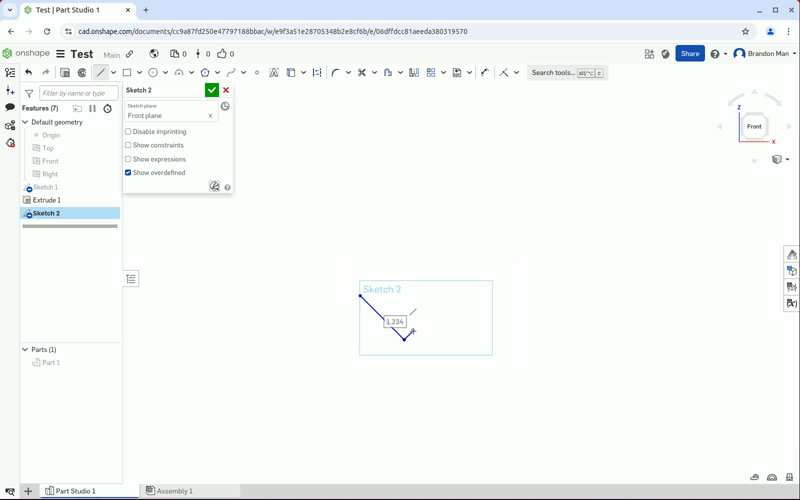
scroll(-6)
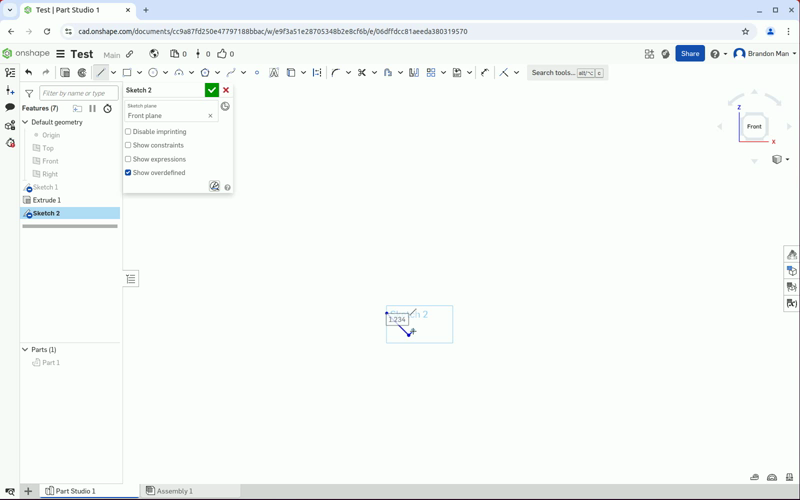
key_up(shift)
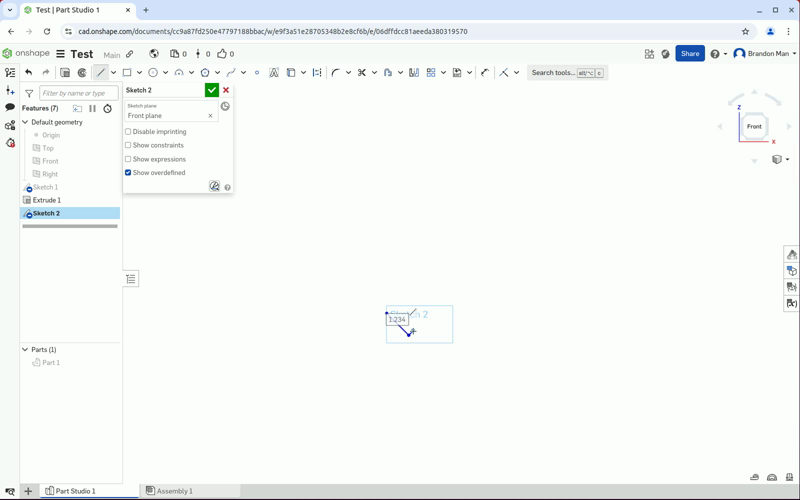
key_down(shift)
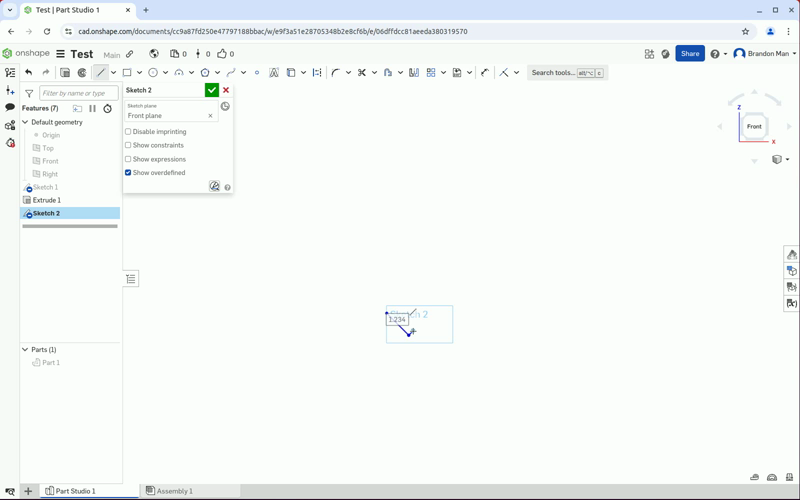
mouse_move(443, 330)
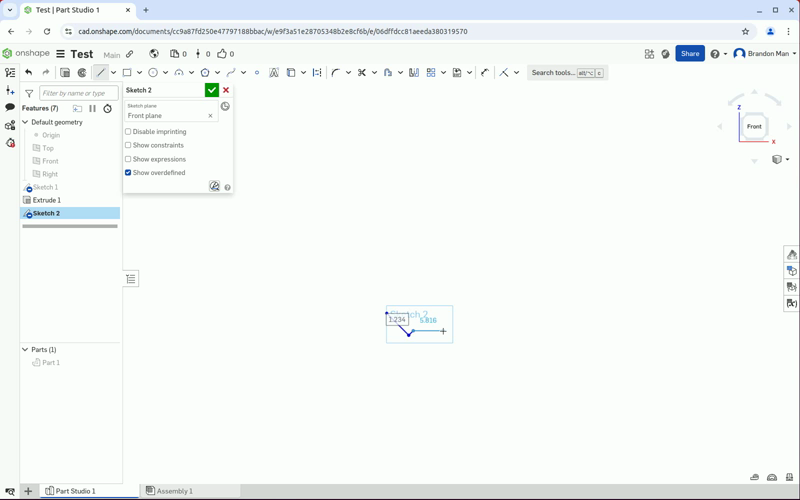
mouse_move(393, 310)
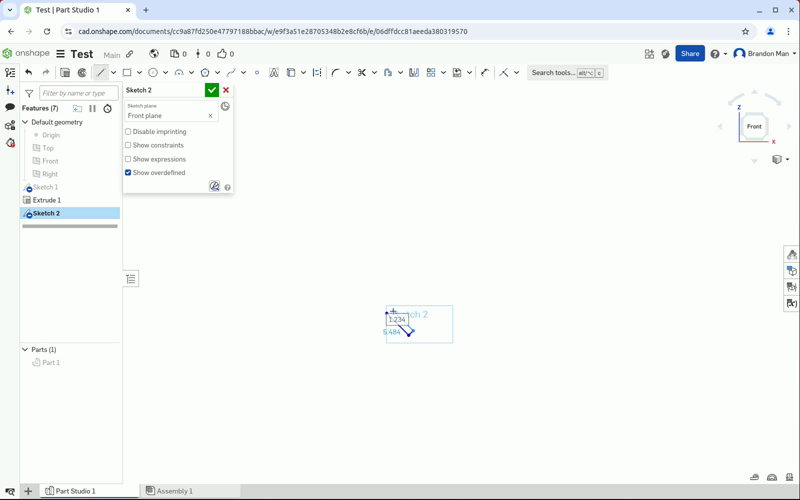
click(393, 310)
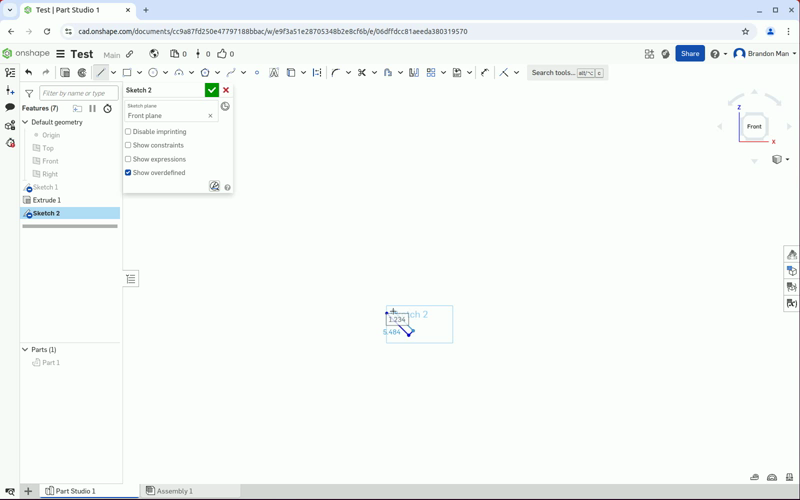
key_up(shift)
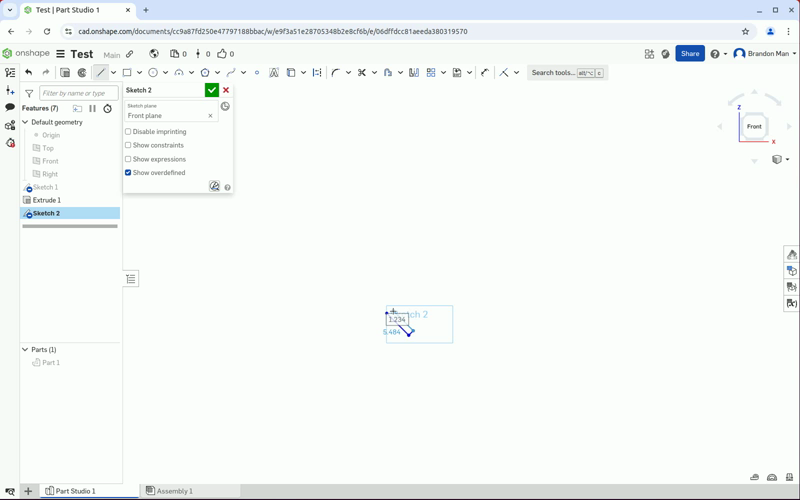
key_down(shift)
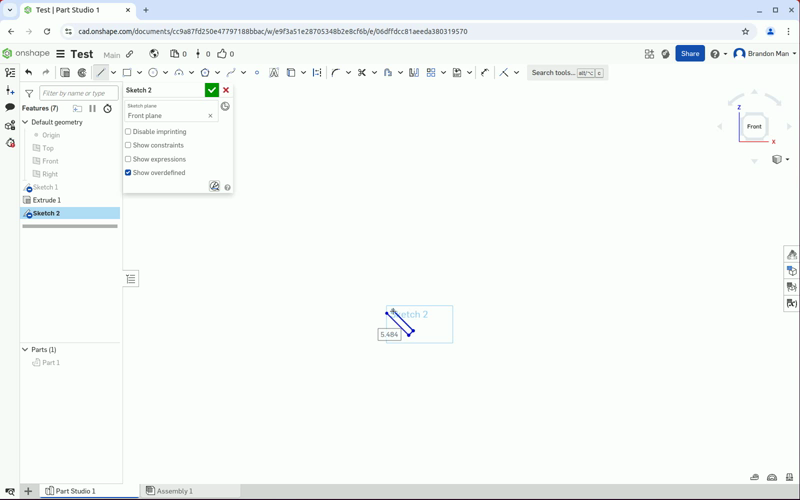
mouse_move(423, 310)
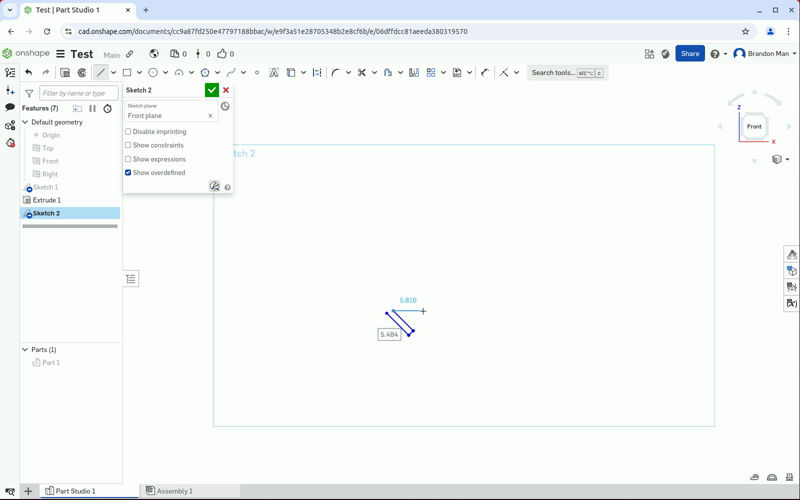
mouse_move(393, 254)
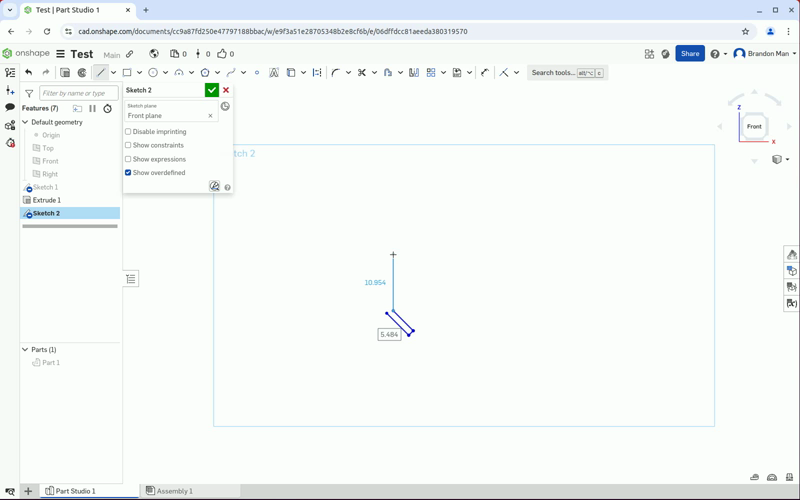
click(393, 254)
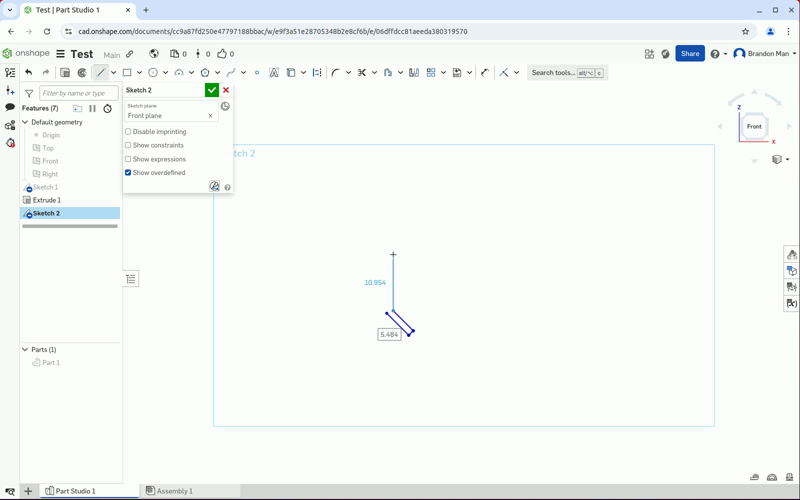
key_up(shift)
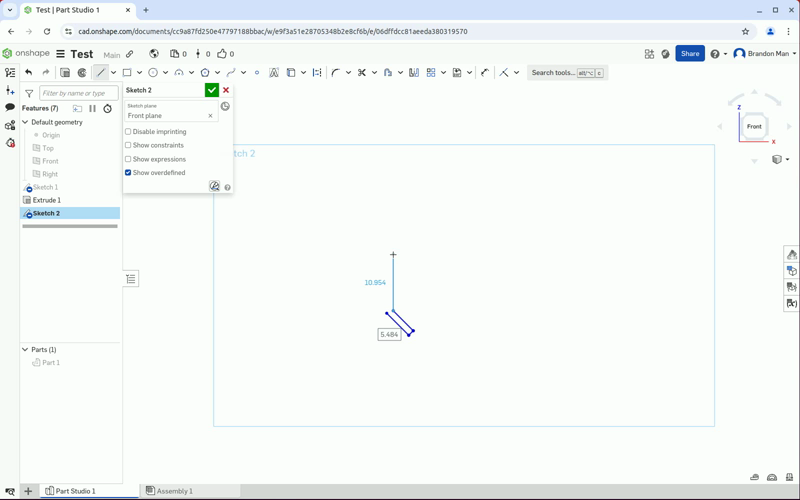
key_down(shift)
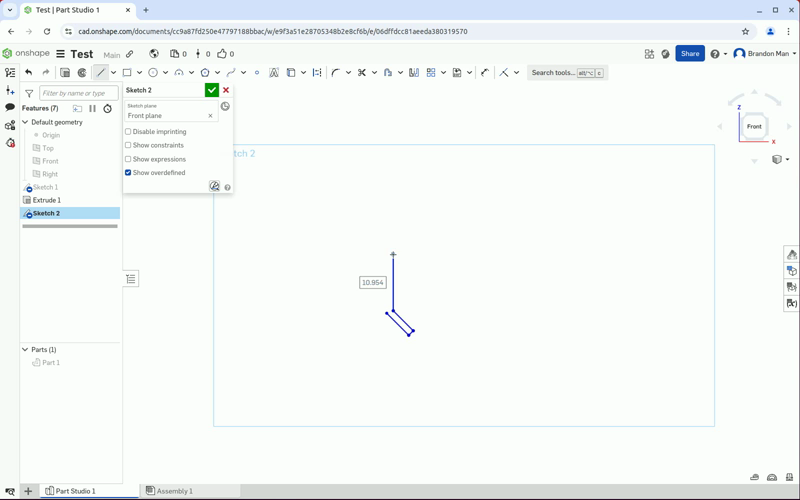
mouse_move(423, 254)
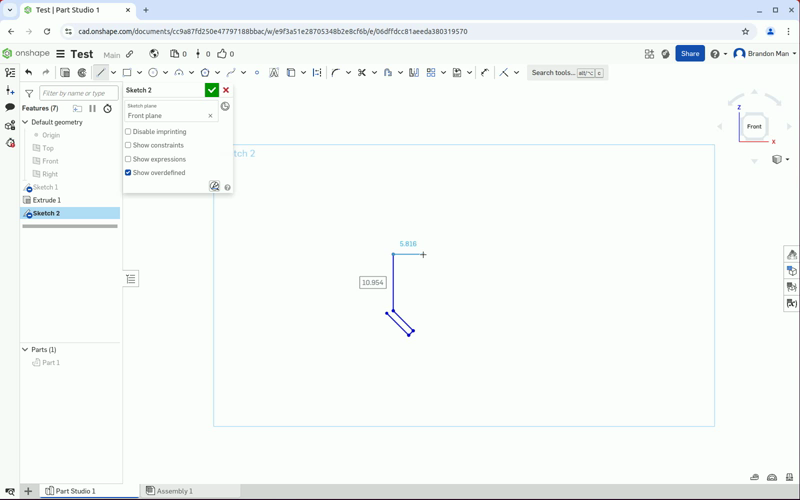
mouse_move(413, 234)
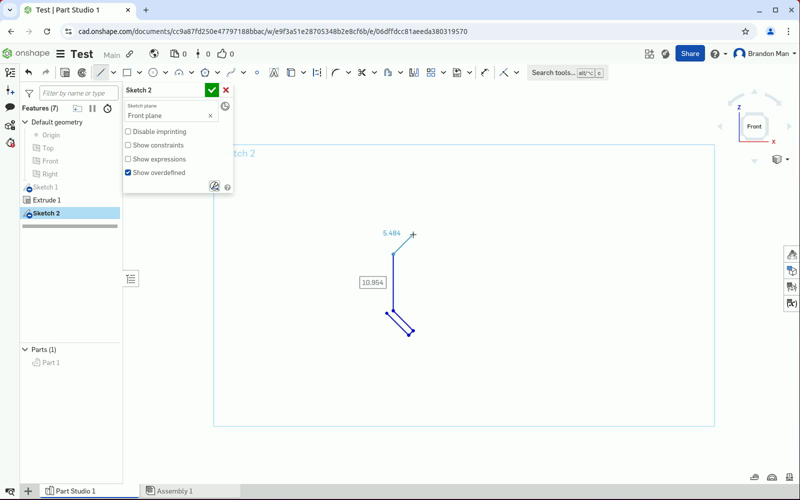
click(413, 234)
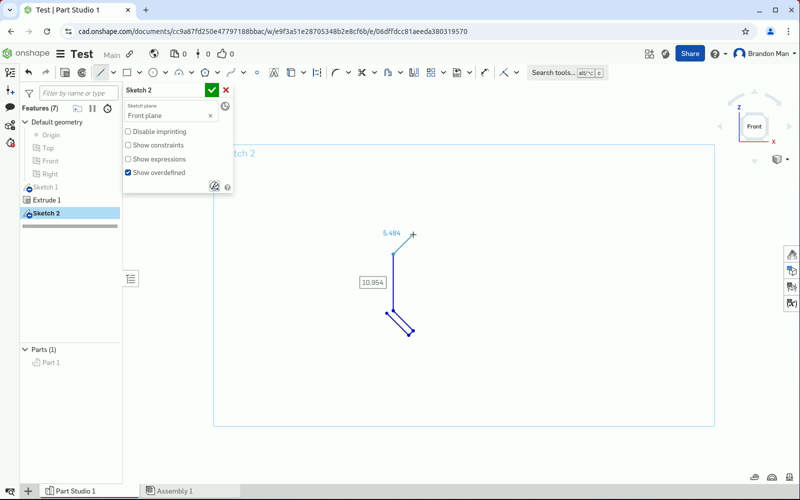
key_up(shift)
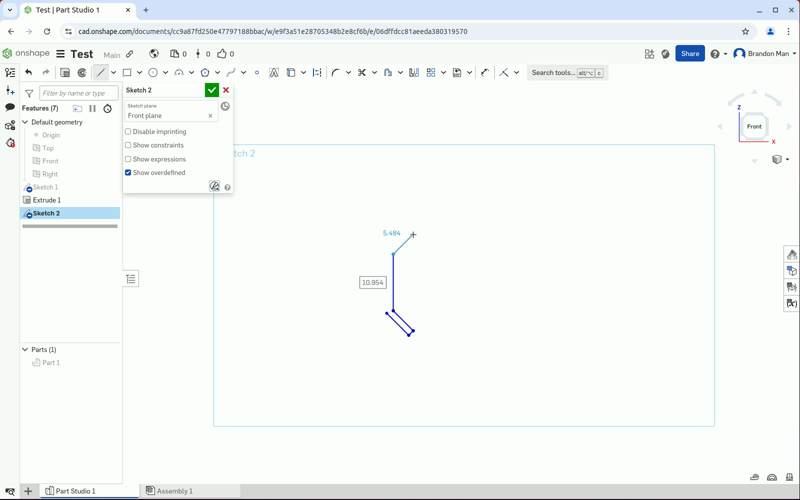
key_down(shift)
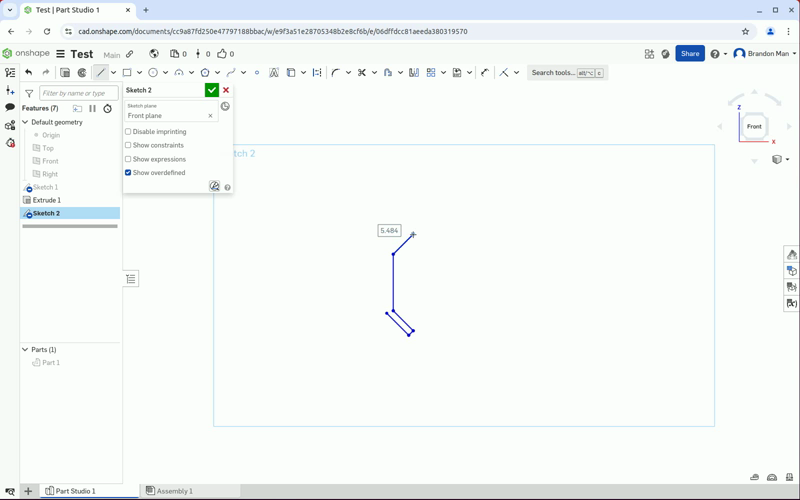
mouse_move(443, 234)
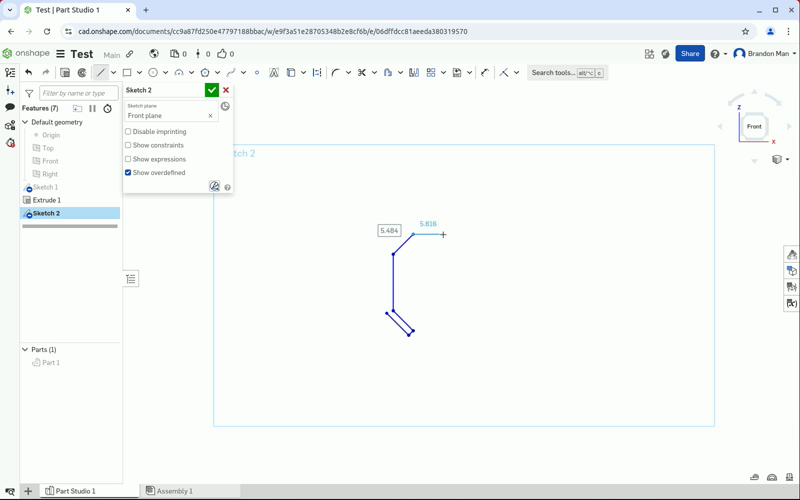
mouse_move(408, 229)
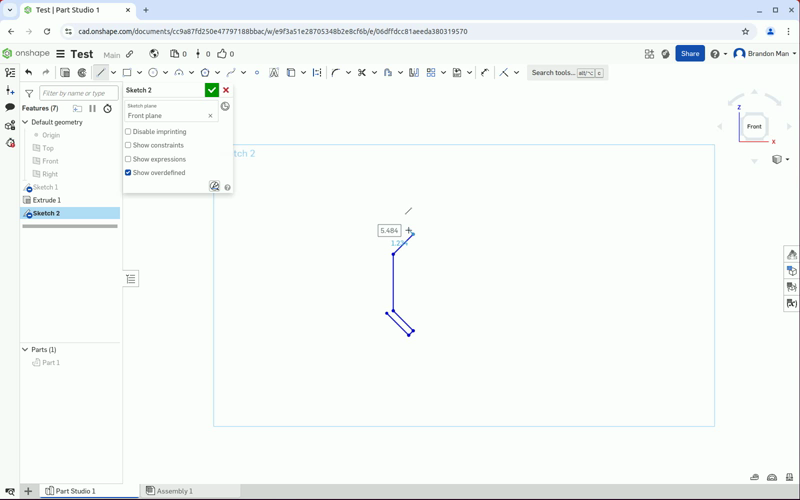
scroll(6)
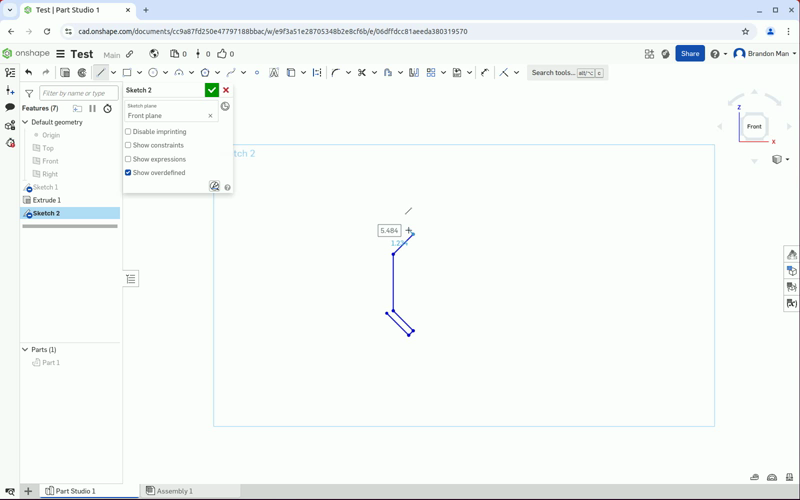
scroll(6)
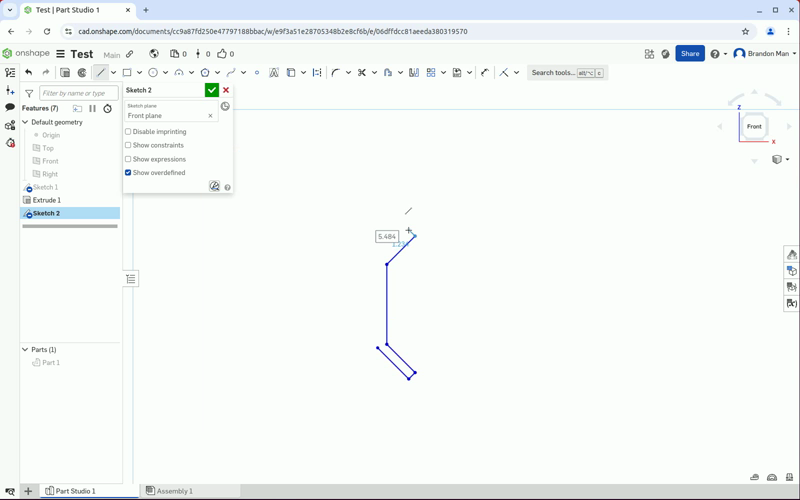
scroll(6)
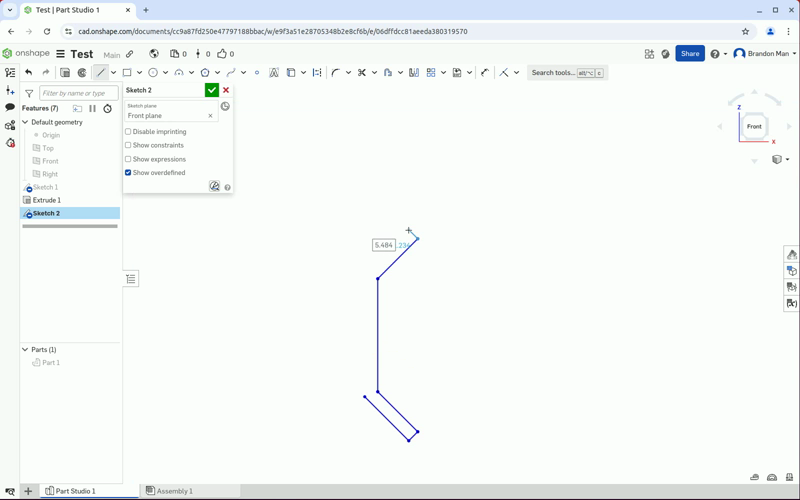
scroll(6)
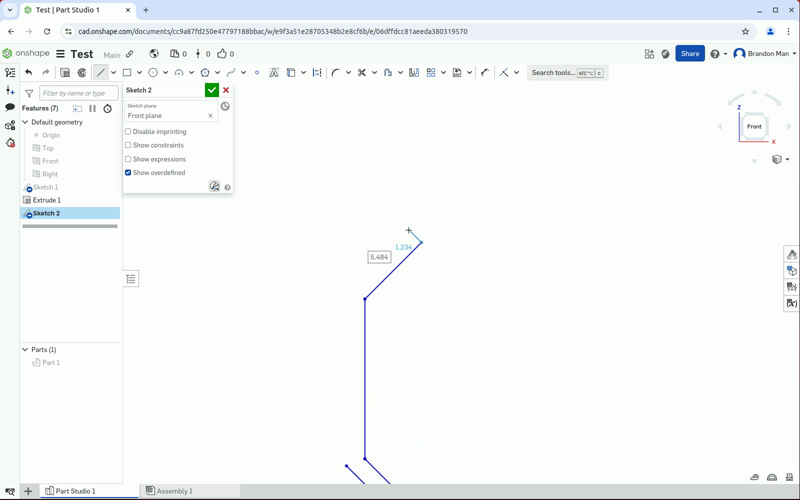
scroll(6)
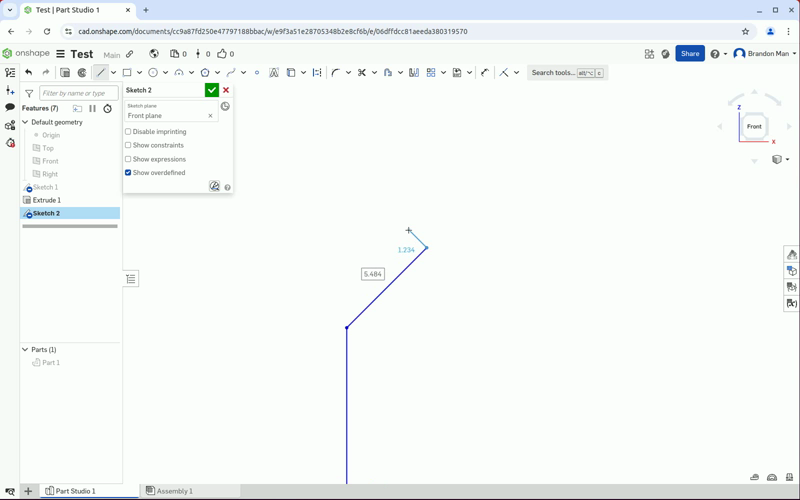
scroll(6)
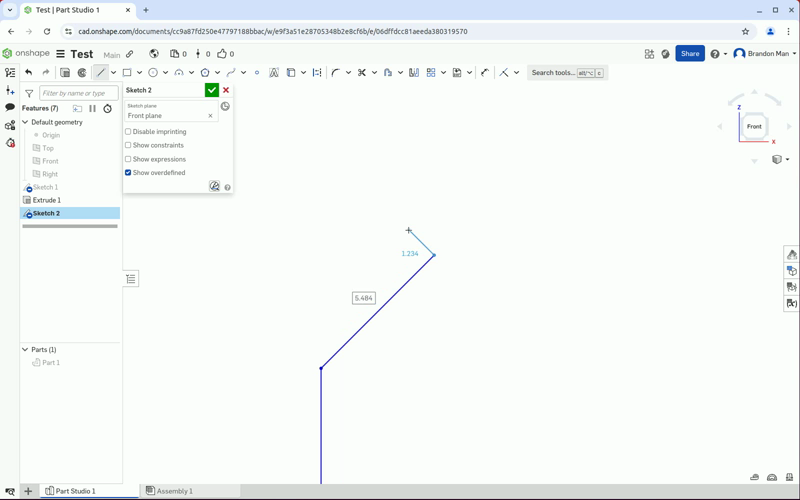
scroll(6)
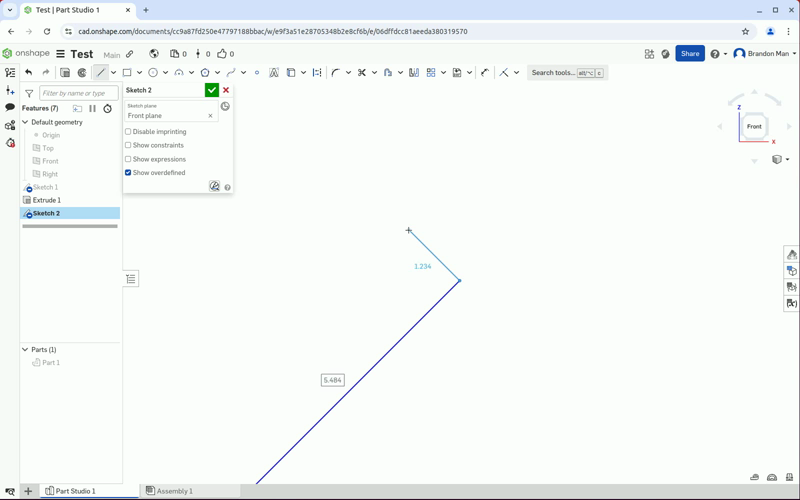
click(408, 229)
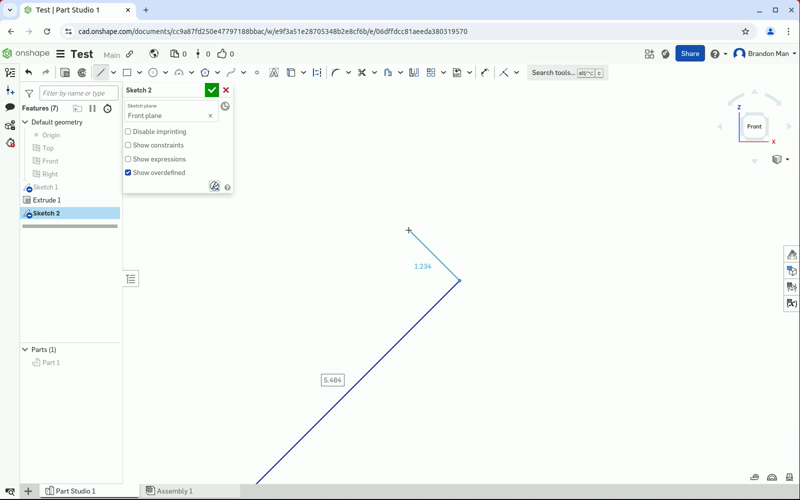
scroll(-6)
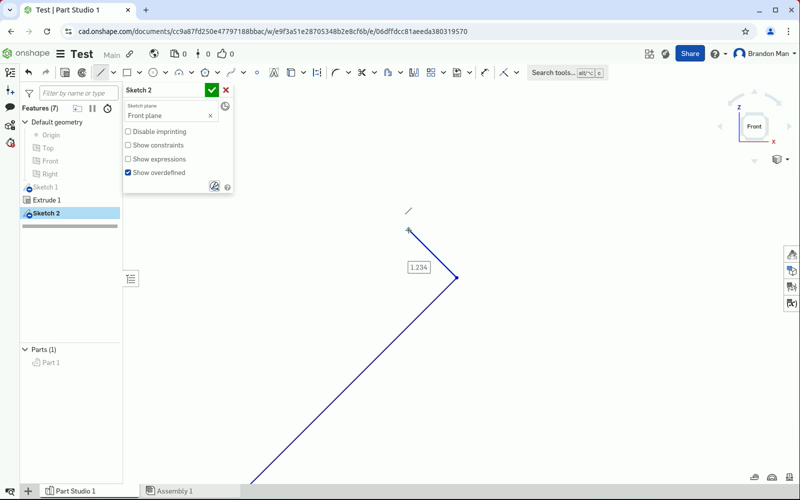
scroll(-6)
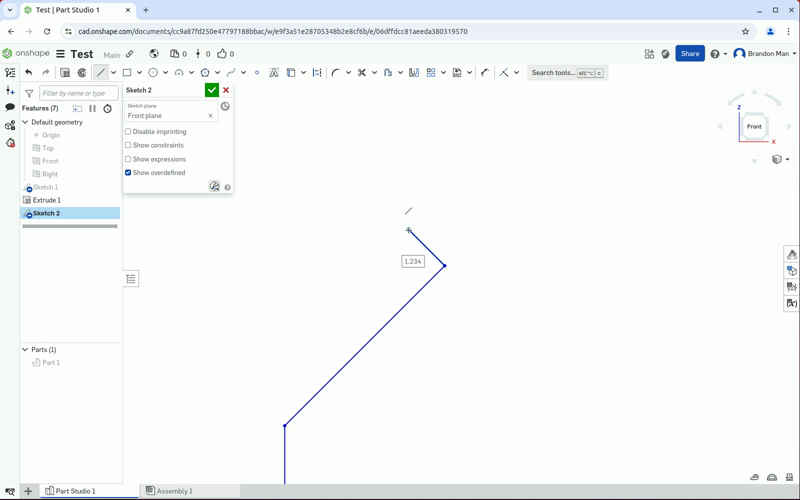
scroll(-6)
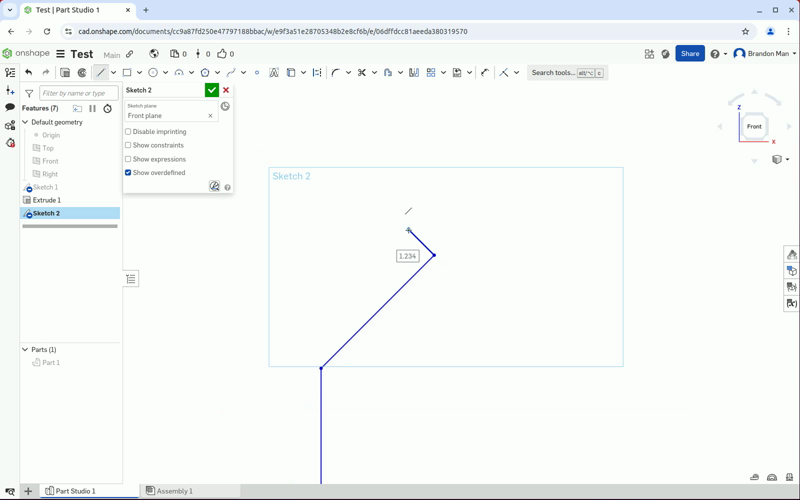
scroll(-6)
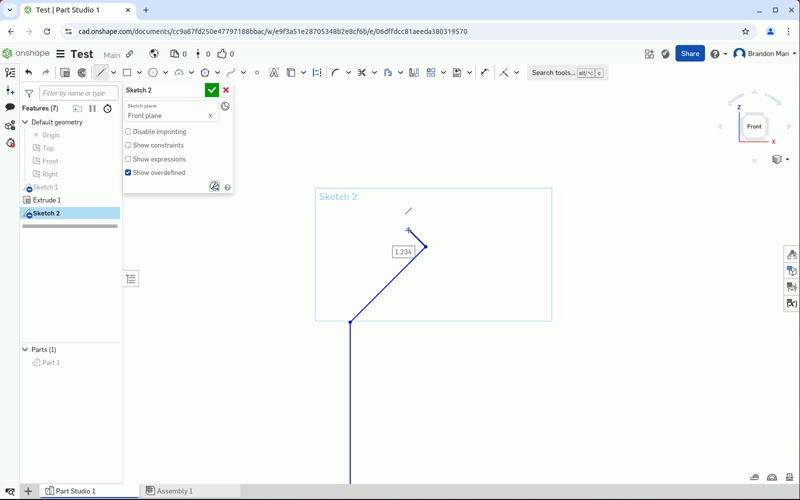
scroll(-6)
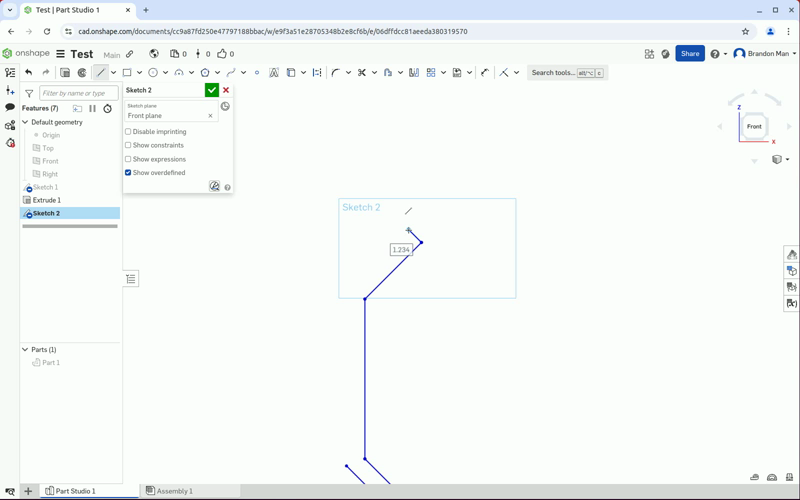
scroll(-6)
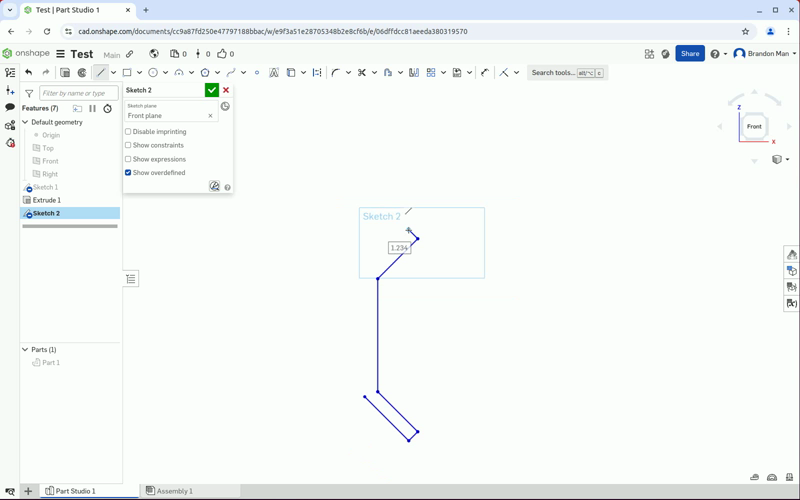
scroll(-6)
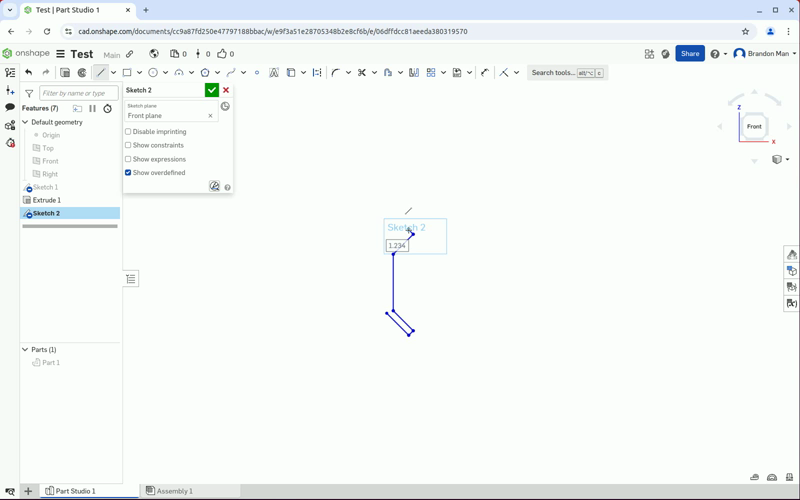
key_up(shift)
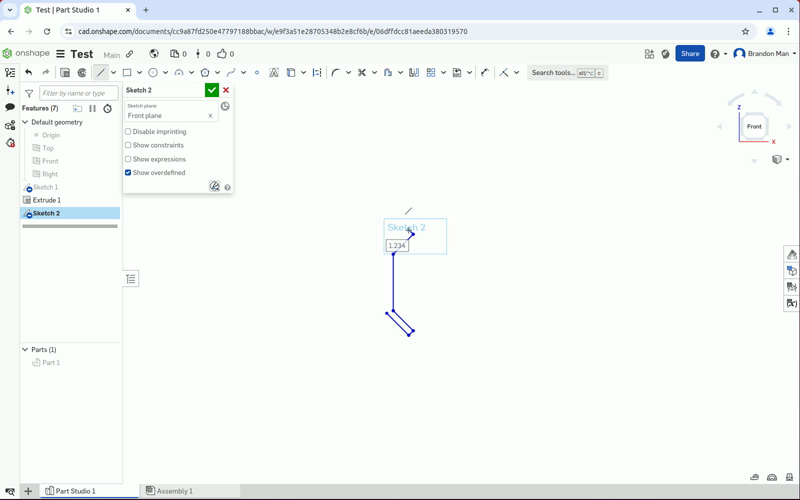
key_down(shift)
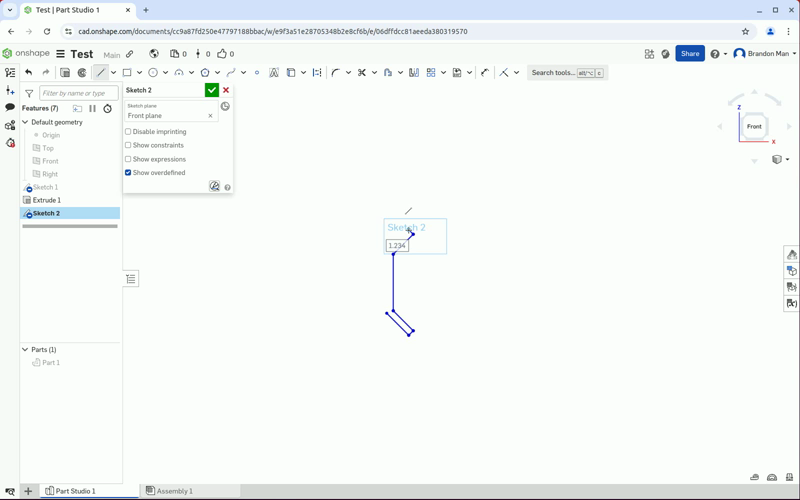
mouse_move(438, 229)
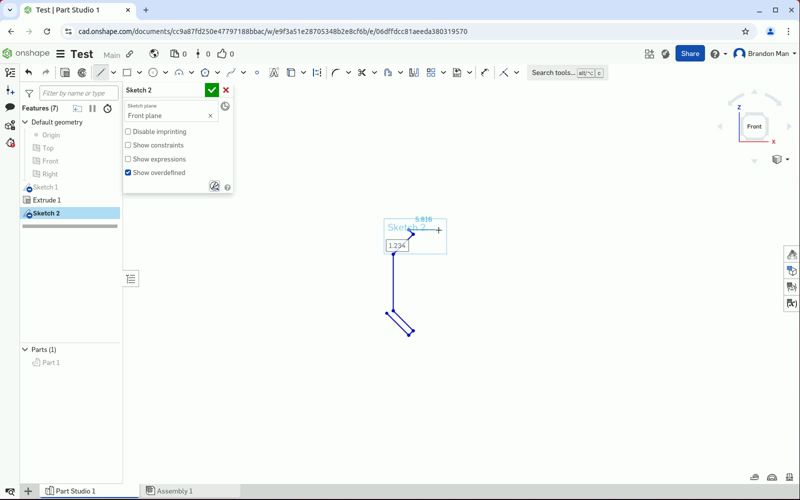
mouse_move(386, 251)
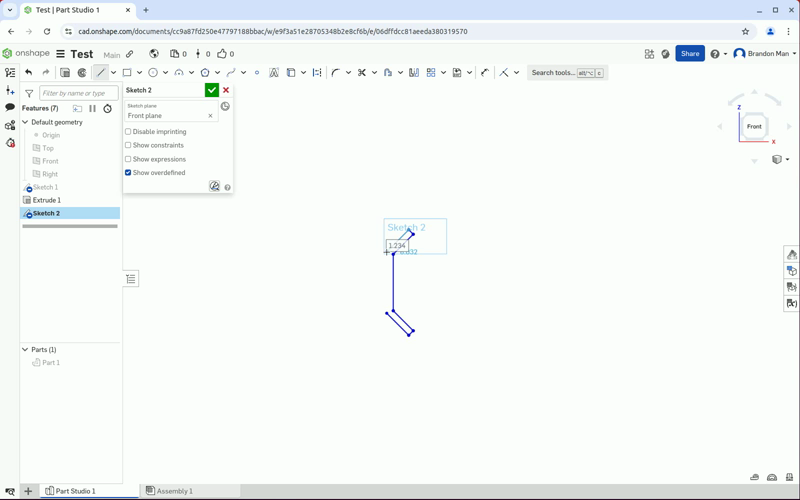
click(386, 251)
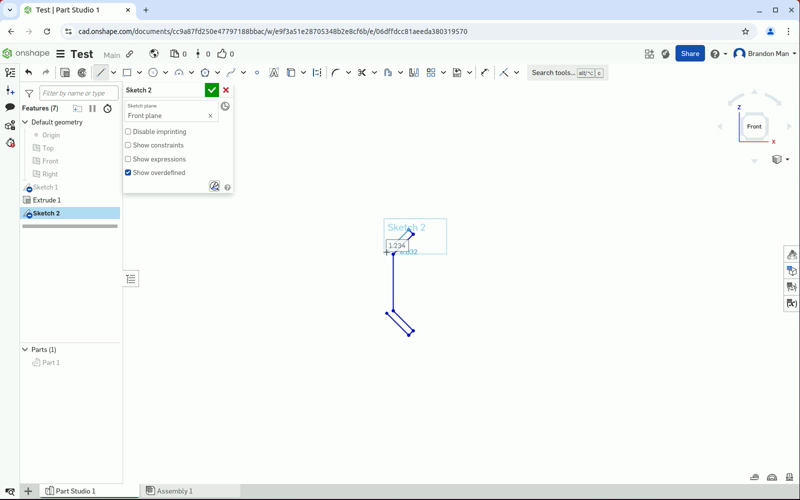
key_up(shift)
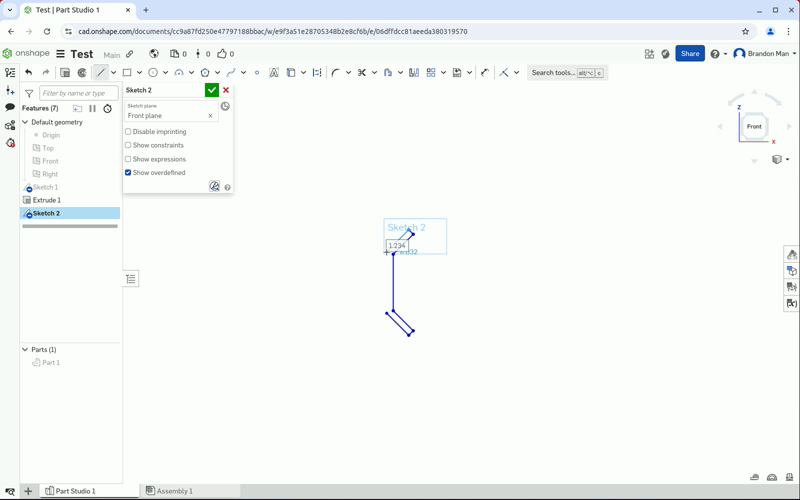
key_down(shift)
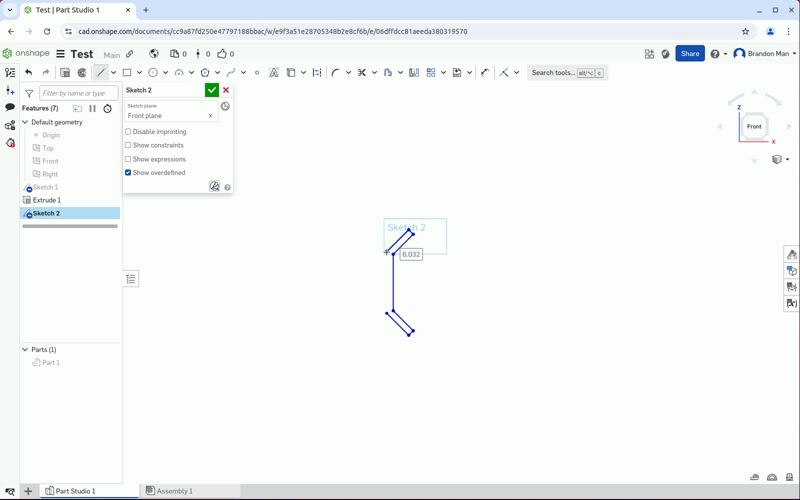
mouse_move(386, 313)
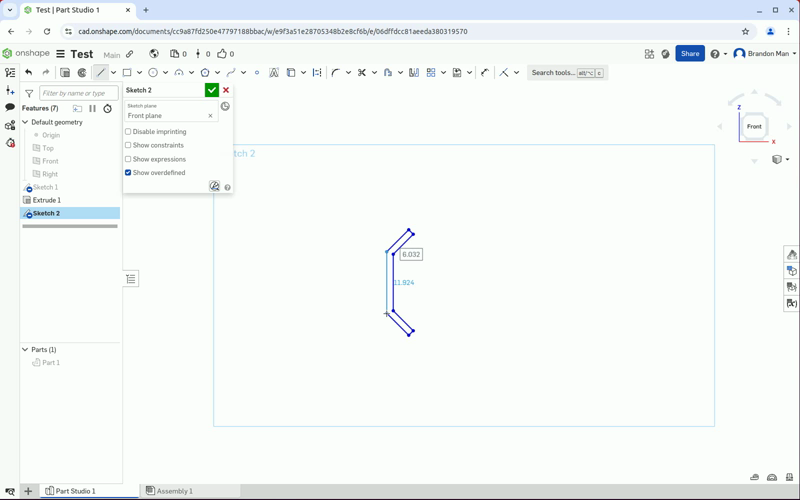
key_up(shift)
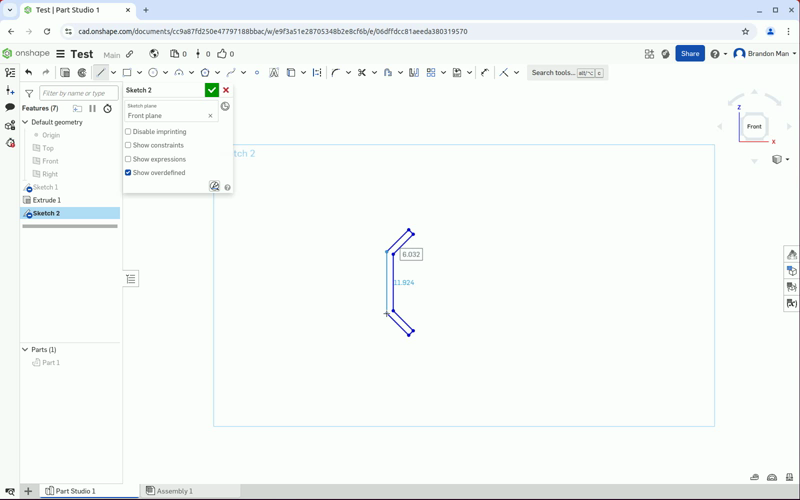
click(386, 313)
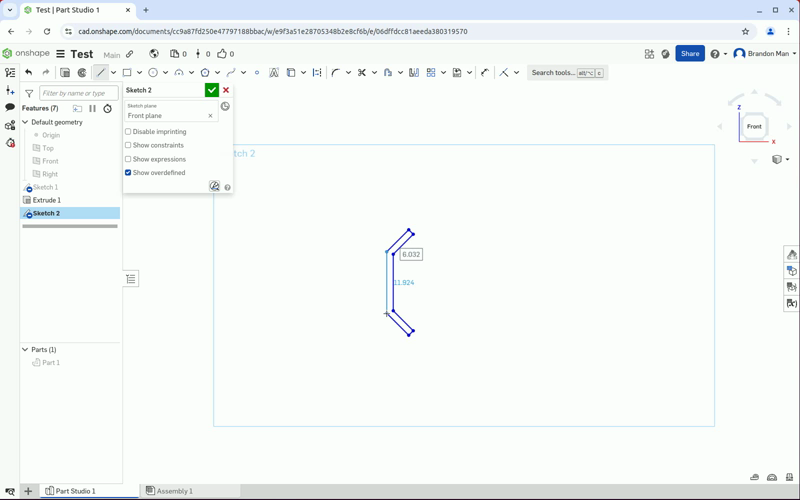
key(esc)
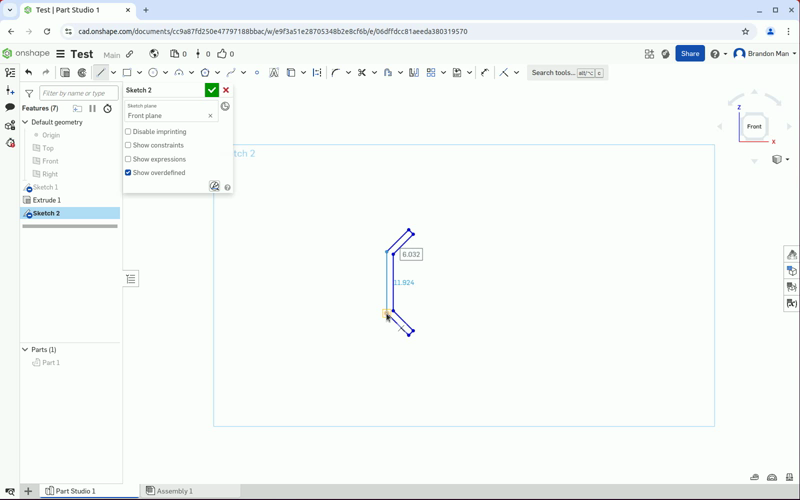
mouse_move(392, 283)
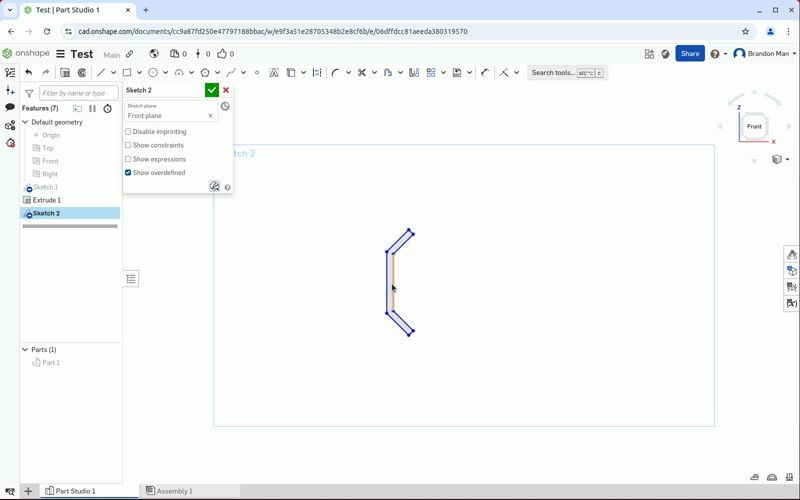
scroll(6)
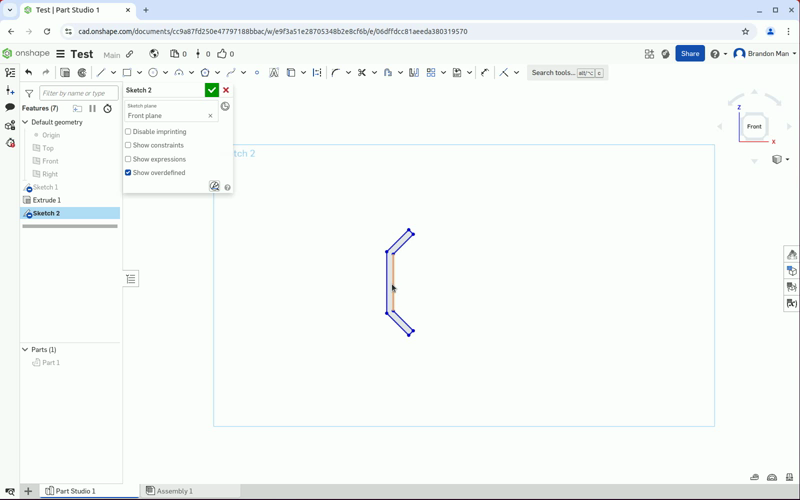
scroll(6)
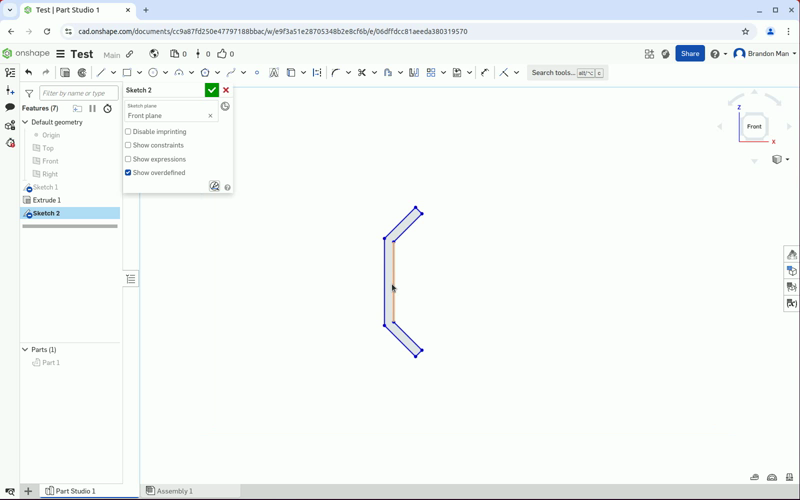
scroll(6)
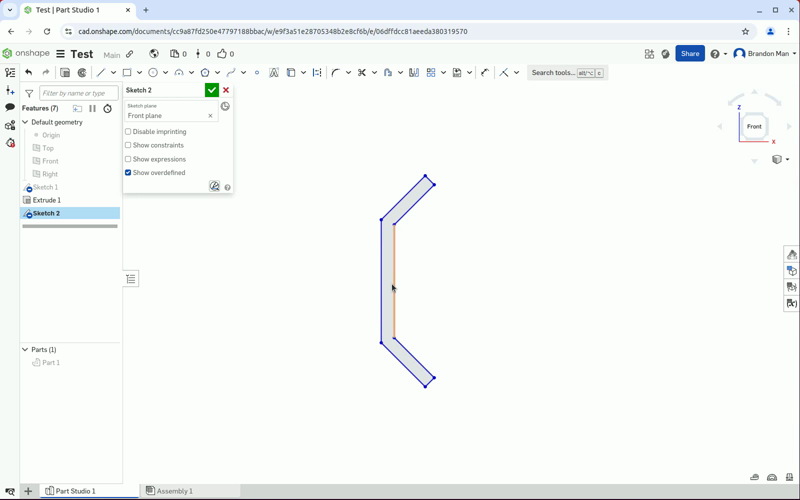
scroll(6)
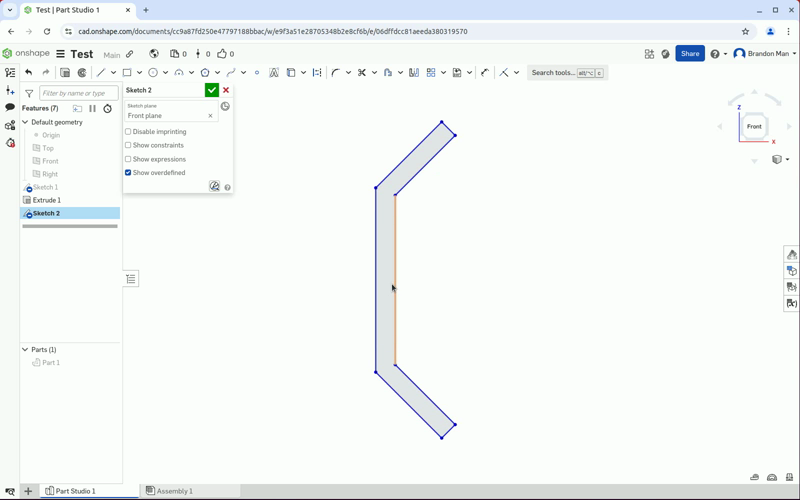
scroll(6)
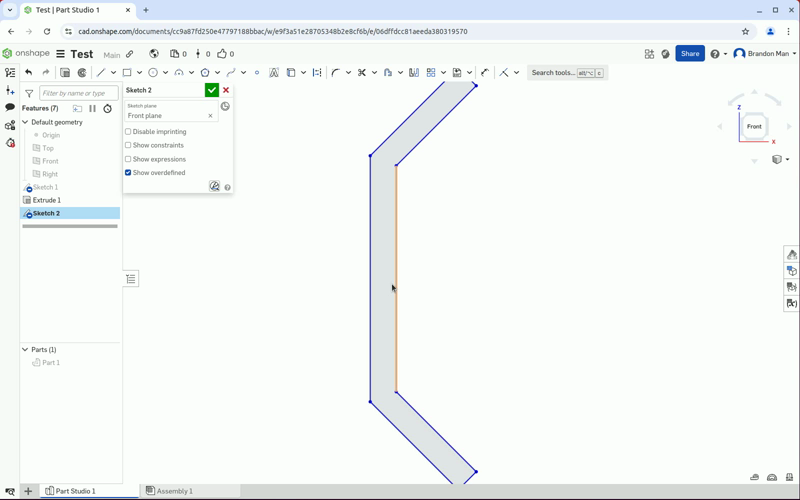
scroll(6)
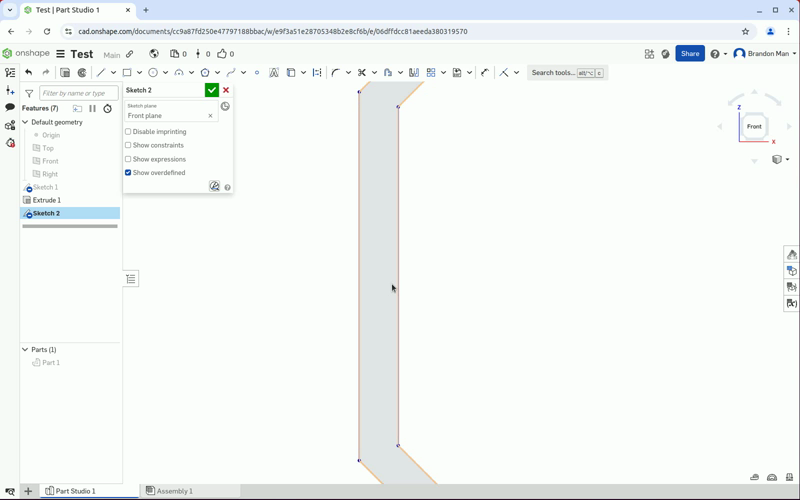
scroll(6)
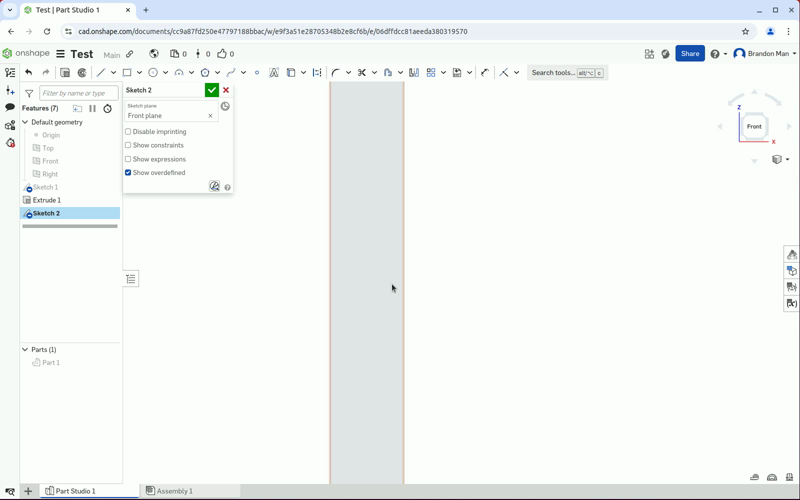
click(392, 283)
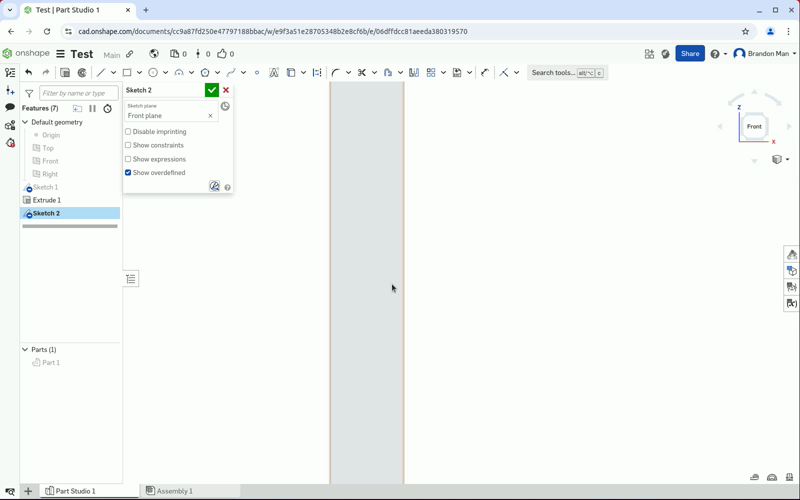
scroll(-6)
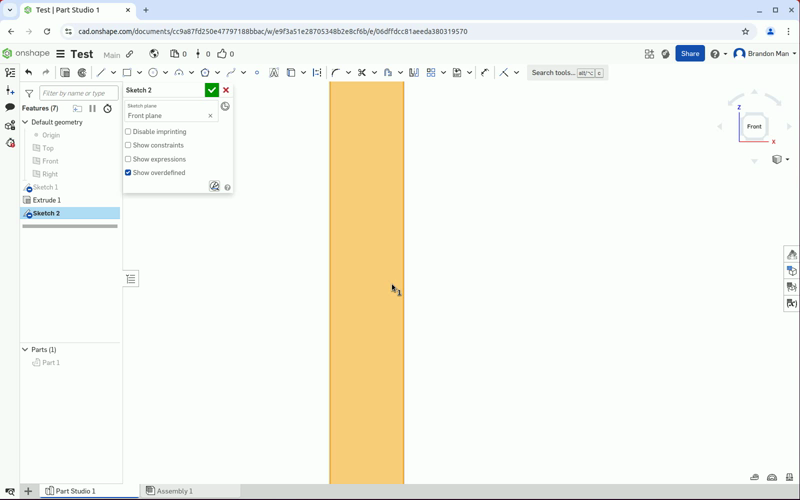
scroll(-6)
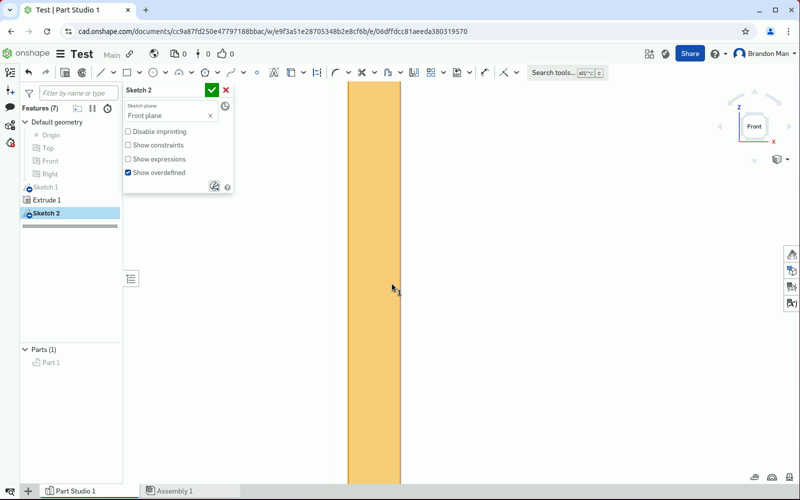
scroll(-6)
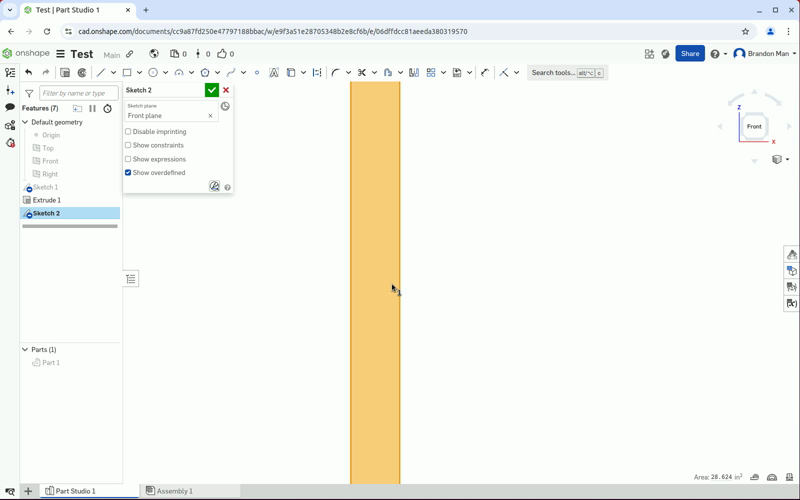
scroll(-6)
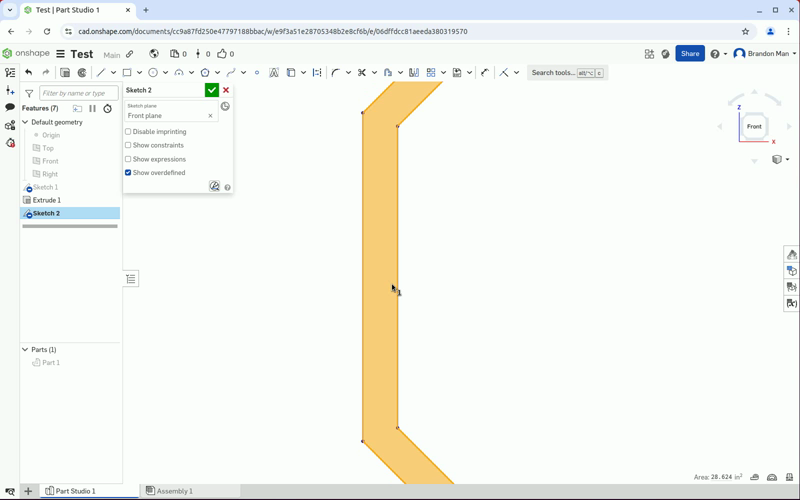
scroll(-6)
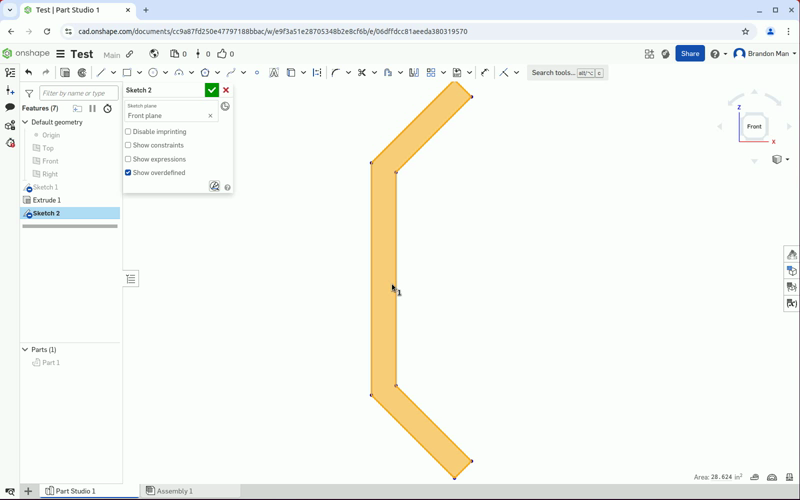
scroll(-6)
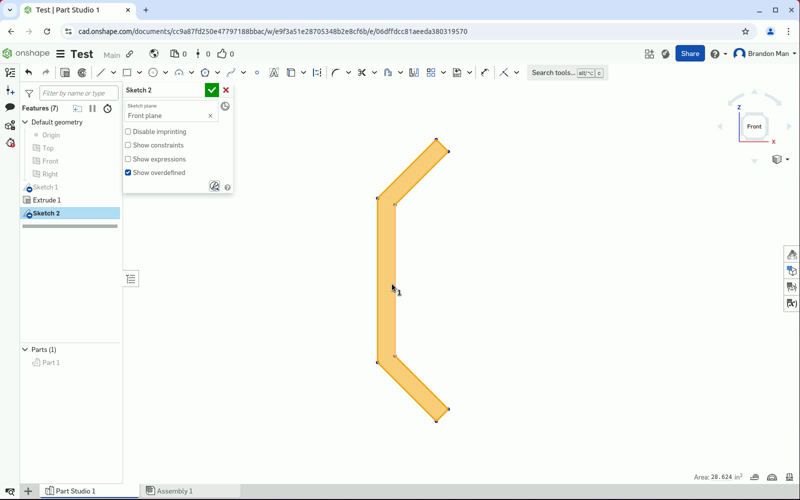
scroll(-6)
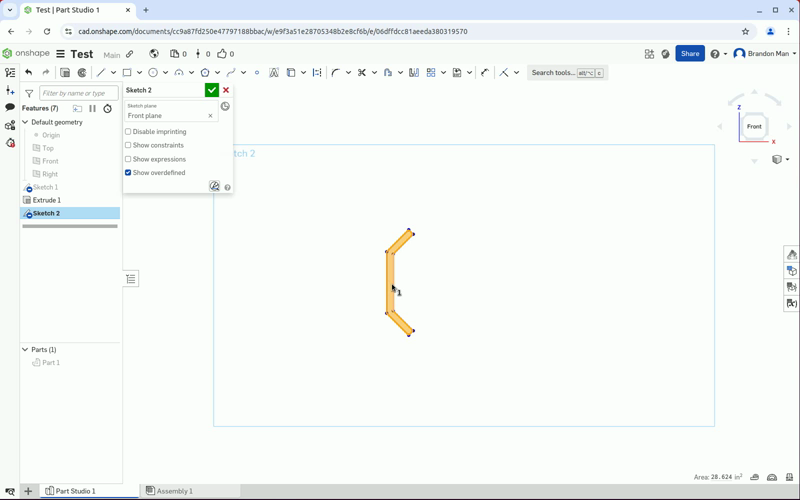
mouse_move(73, 352)
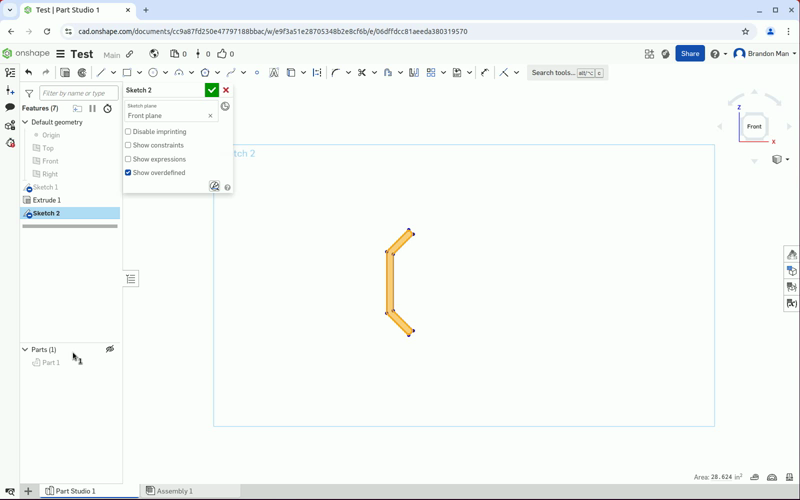
key(shift+y)
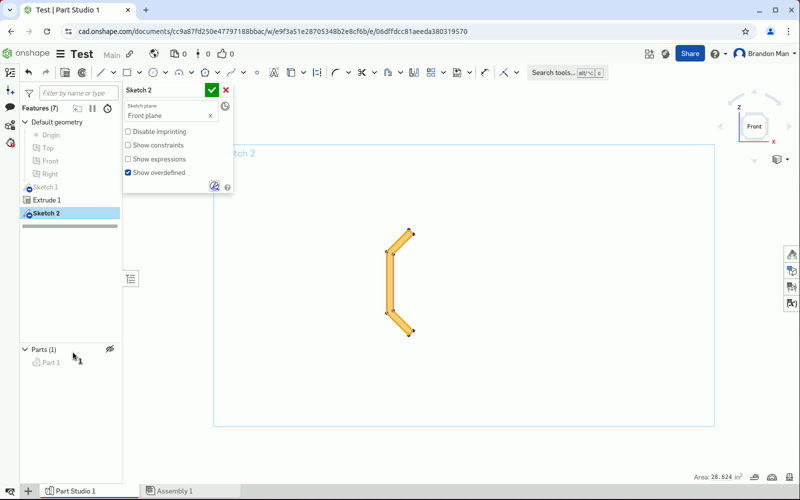
key(shift+e)
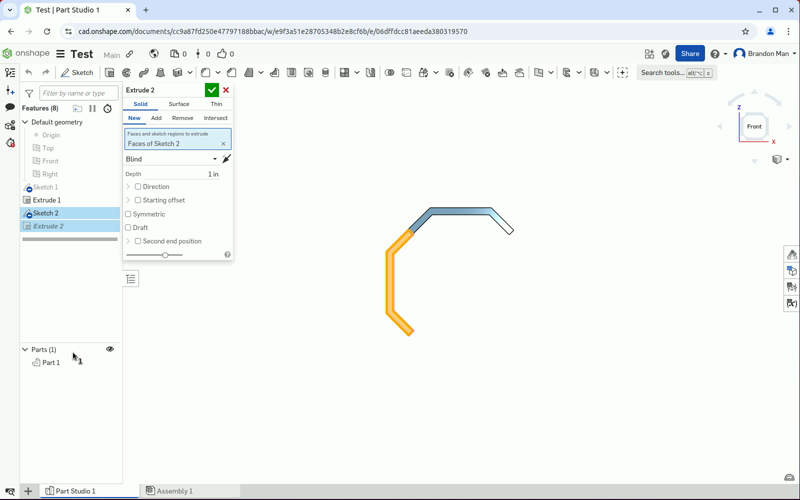
mouse_move(143, 106)
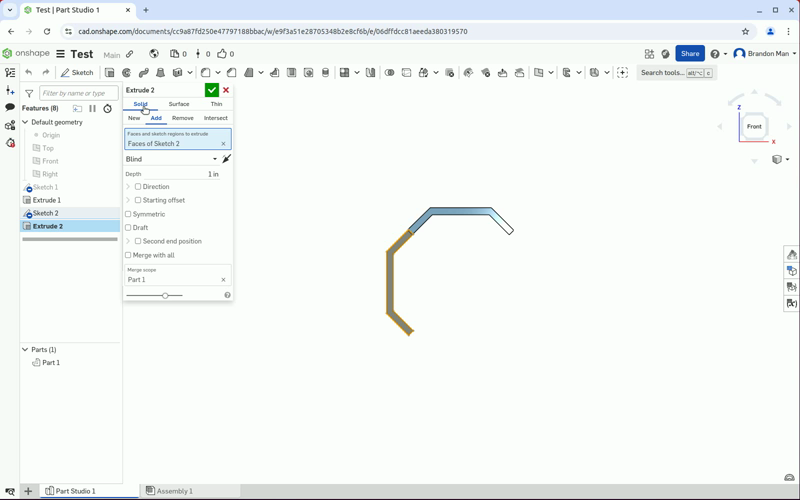
click(143, 106)
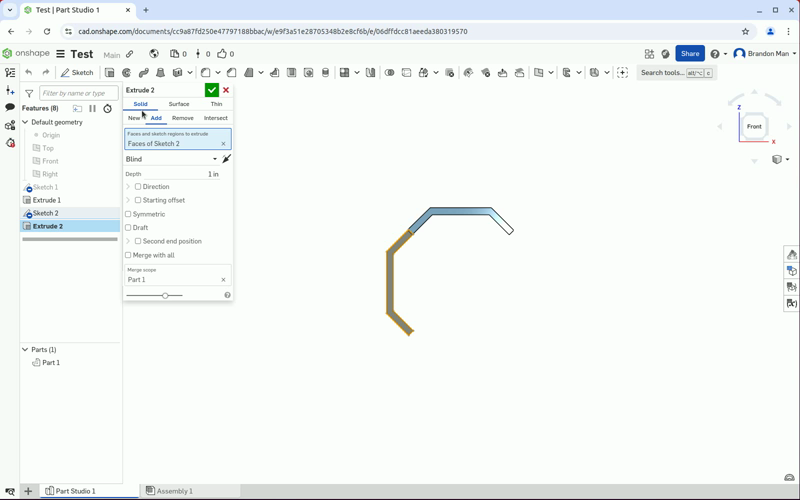
mouse_move(137, 120)
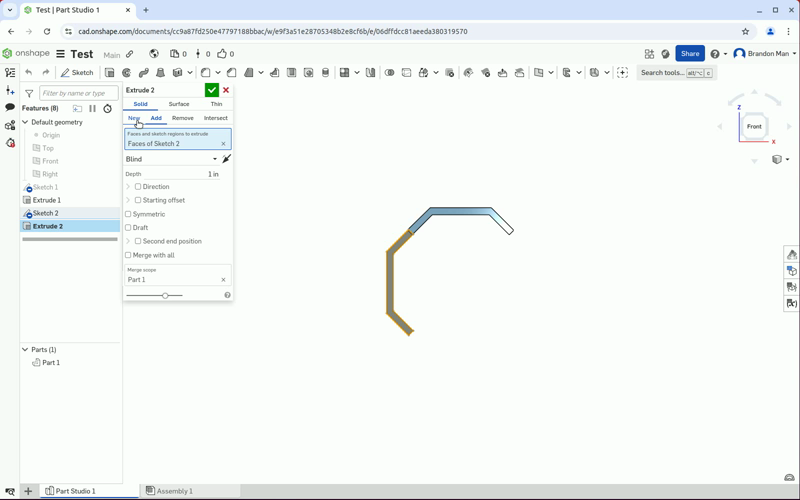
click(137, 120)
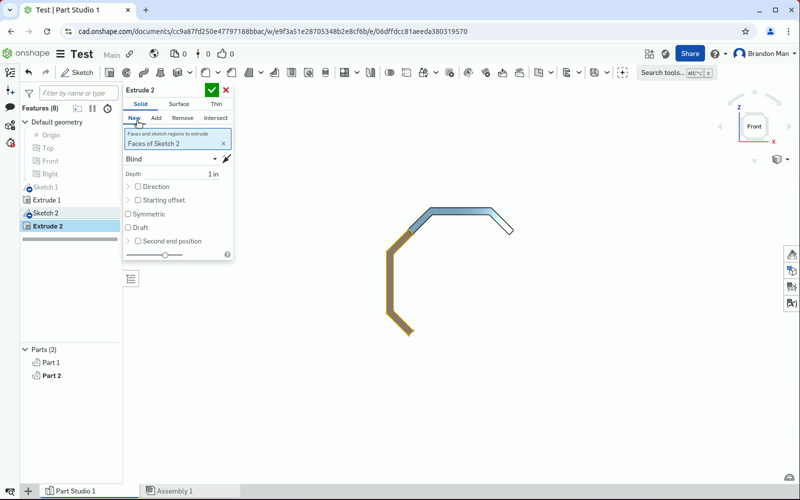
key(tab, 4)
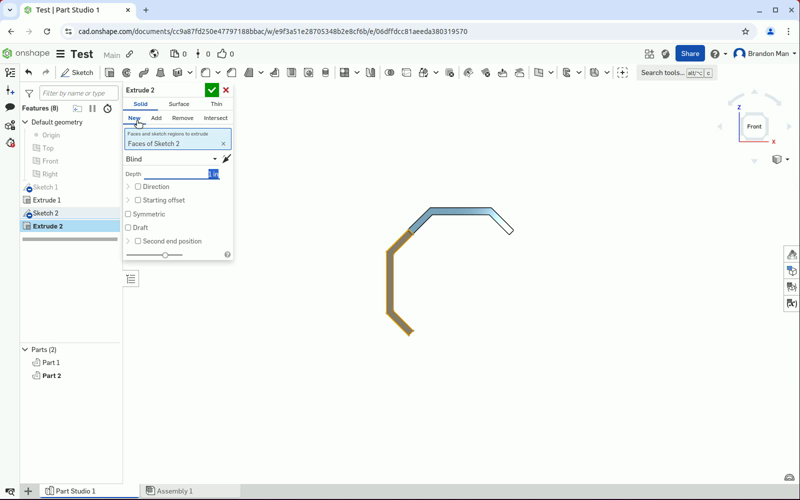
text(46.216)
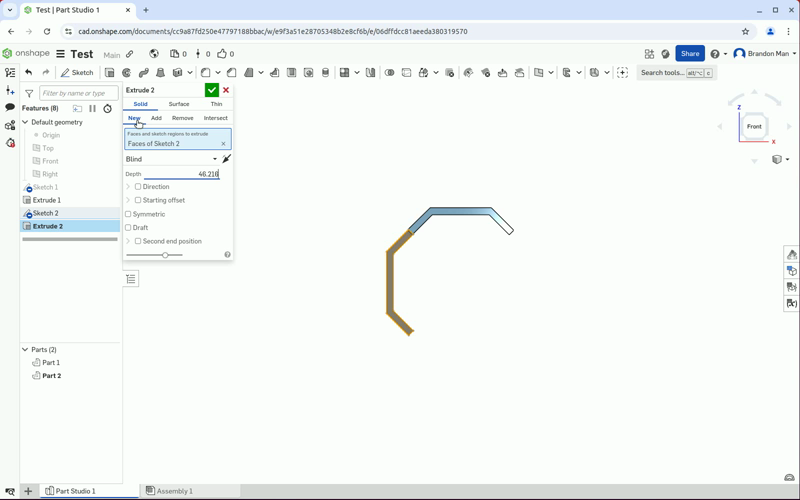
key(tab, 3)
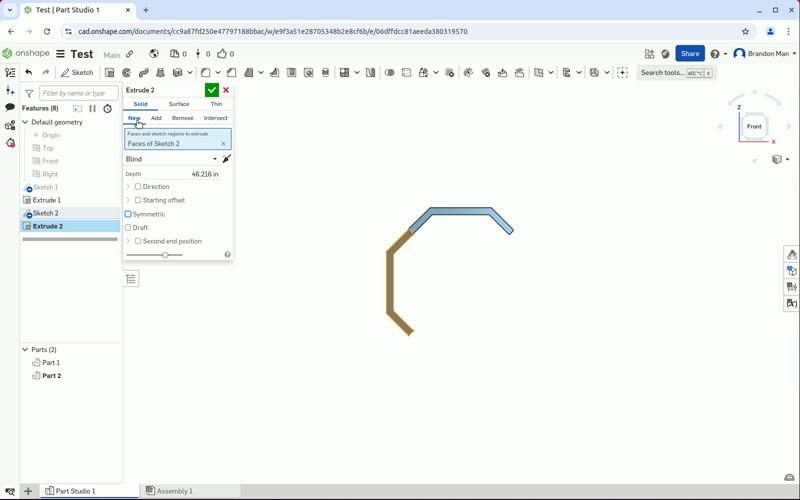
key(space)
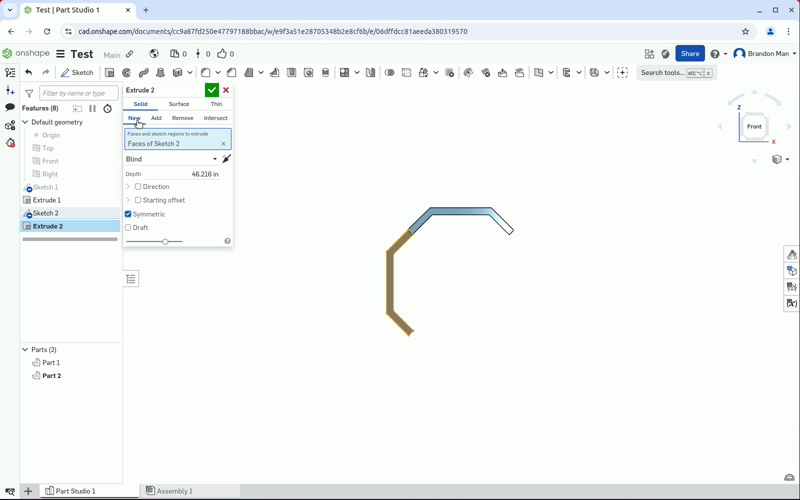
key(enter)
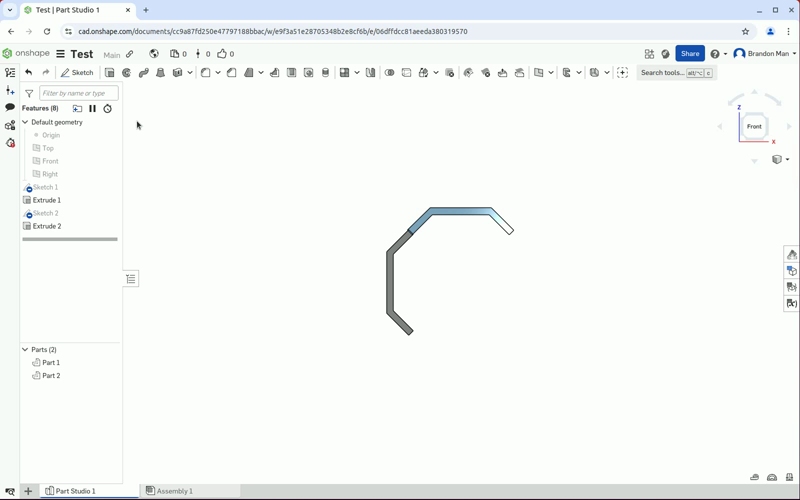
key(shift+h)
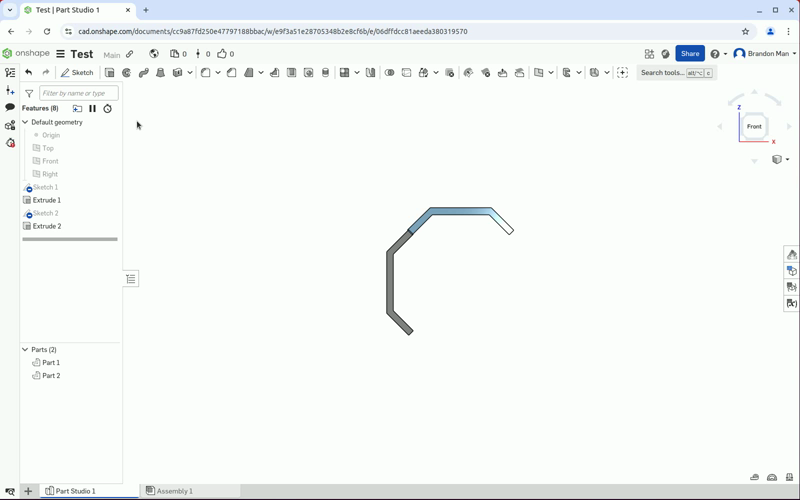
key(shift+h)
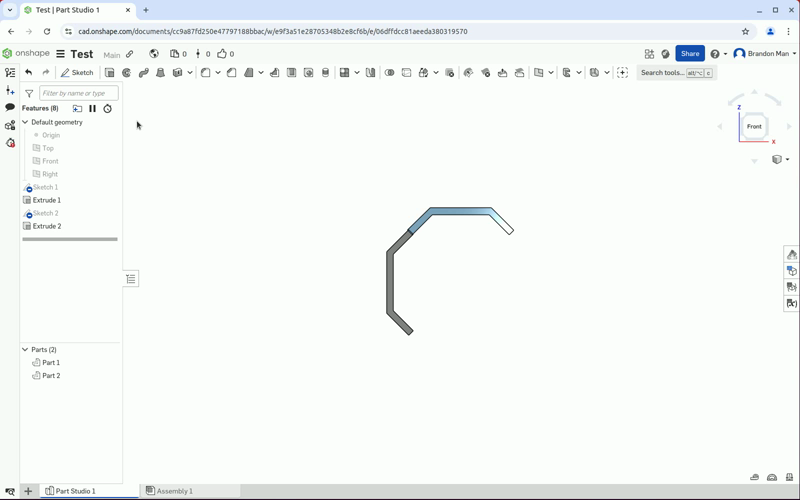
mouse_move(73, 189)
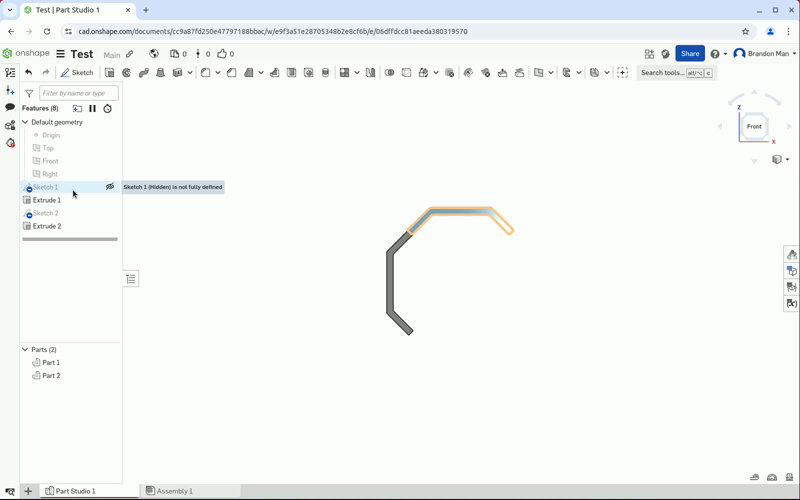
click(73, 189)
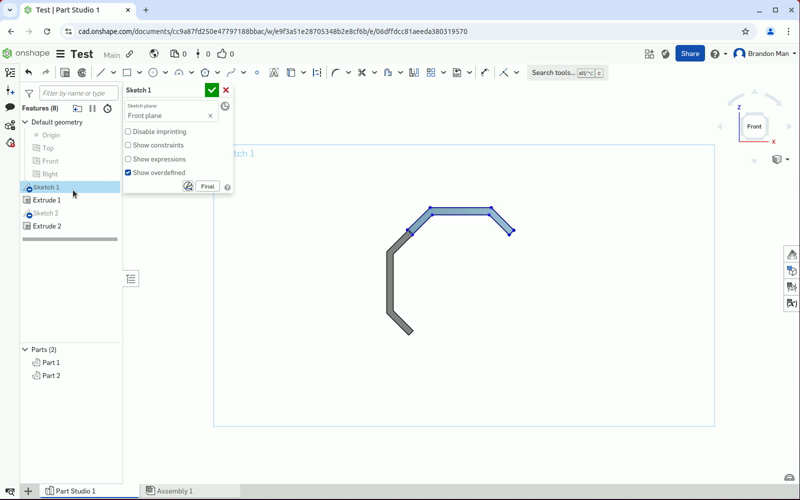
mouse_move(229, 92)
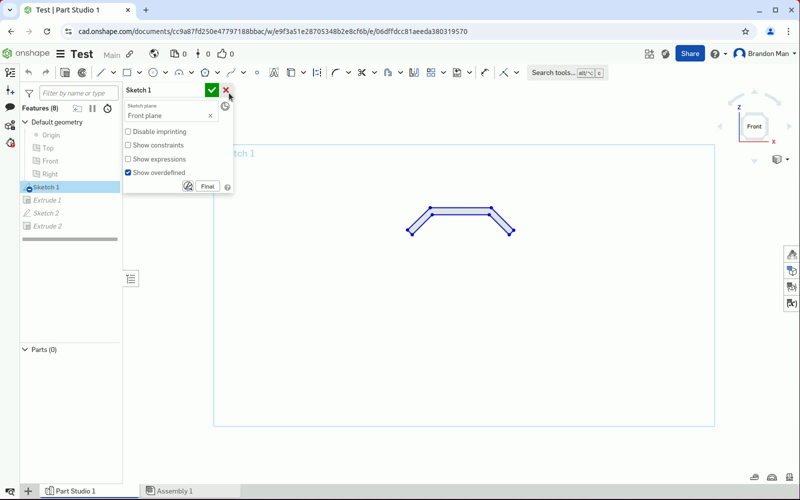
click(229, 92)
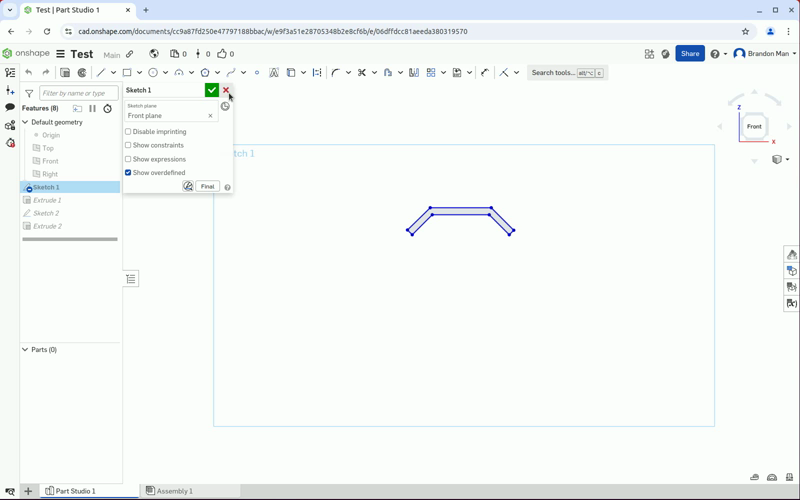
key(shift+s)
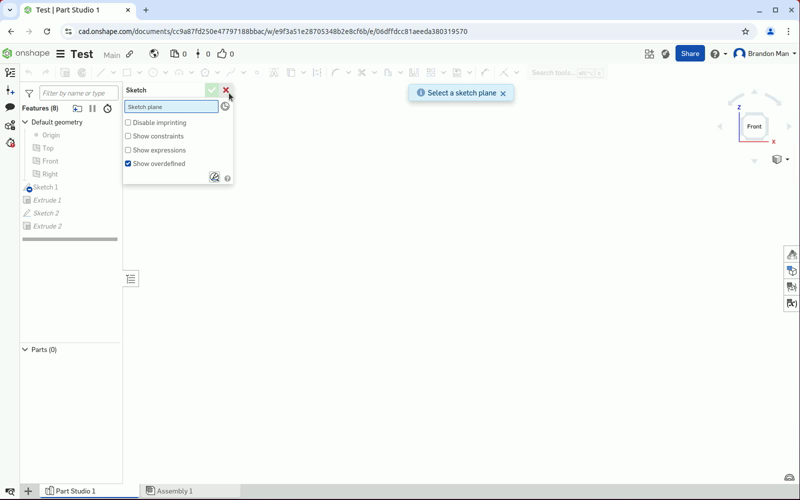
mouse_move(73, 163)
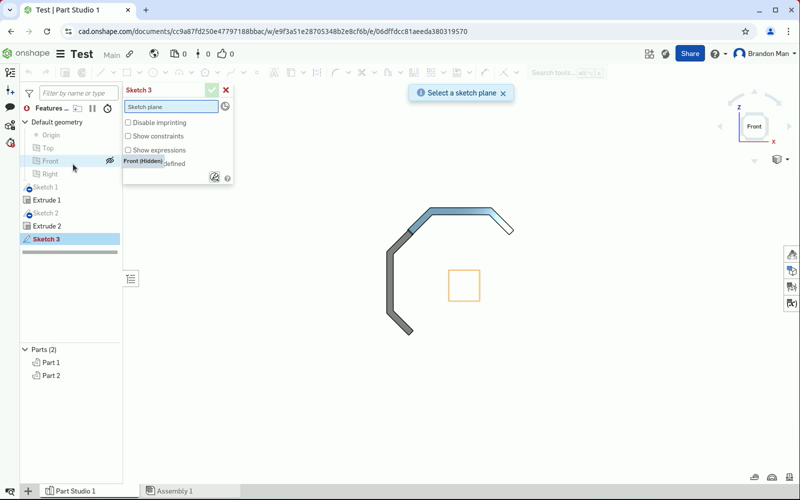
click(73, 163)
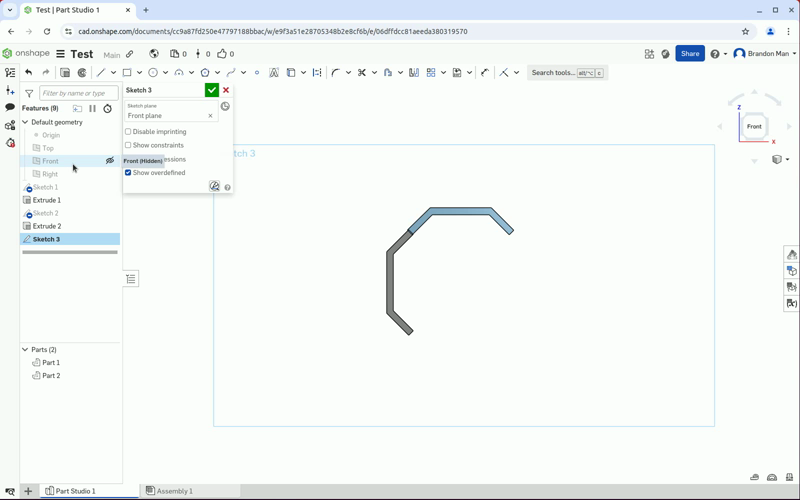
mouse_move(73, 352)
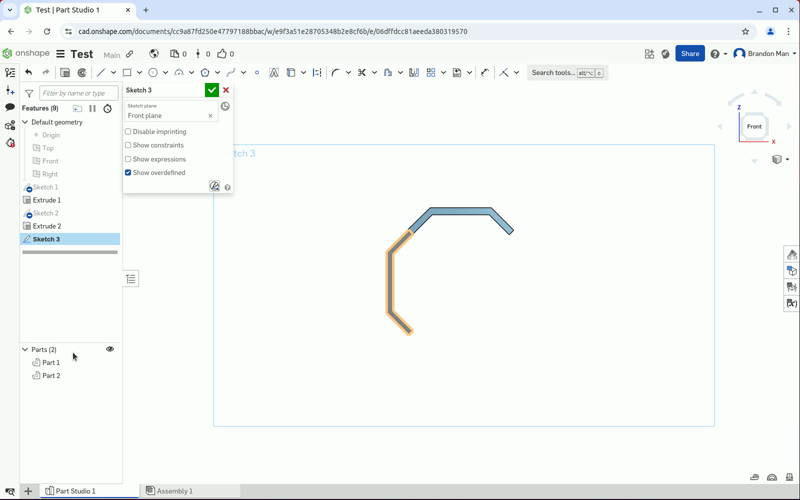
key(y)
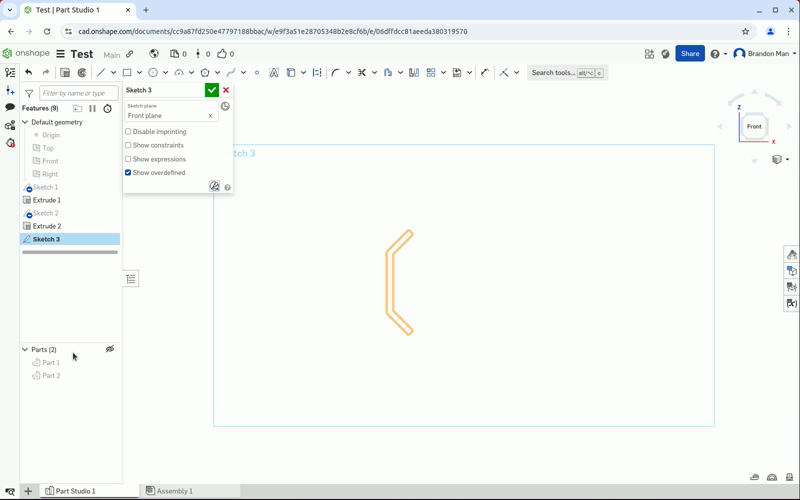
key(l)
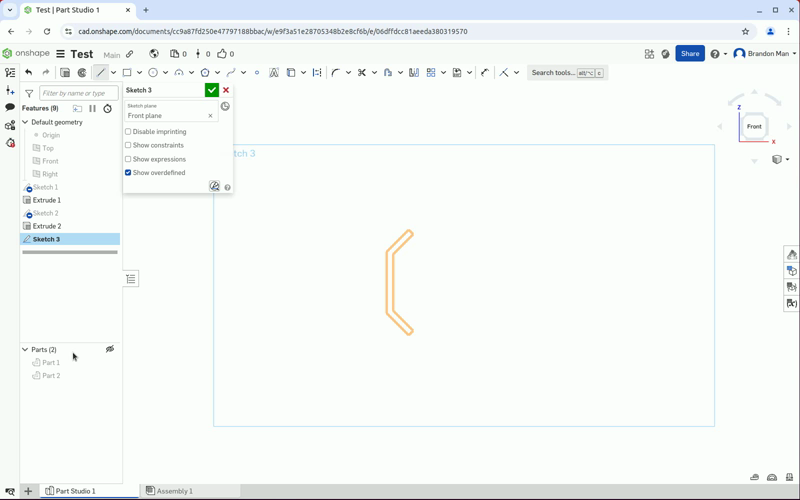
key_down(shift)
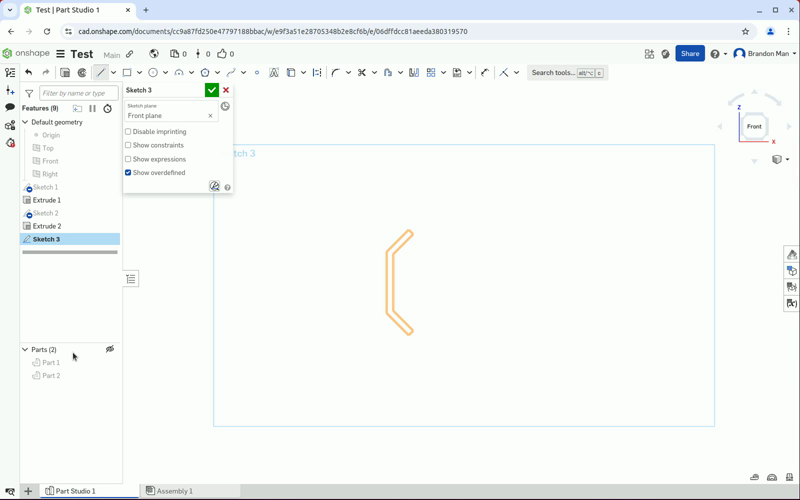
mouse_move(508, 330)
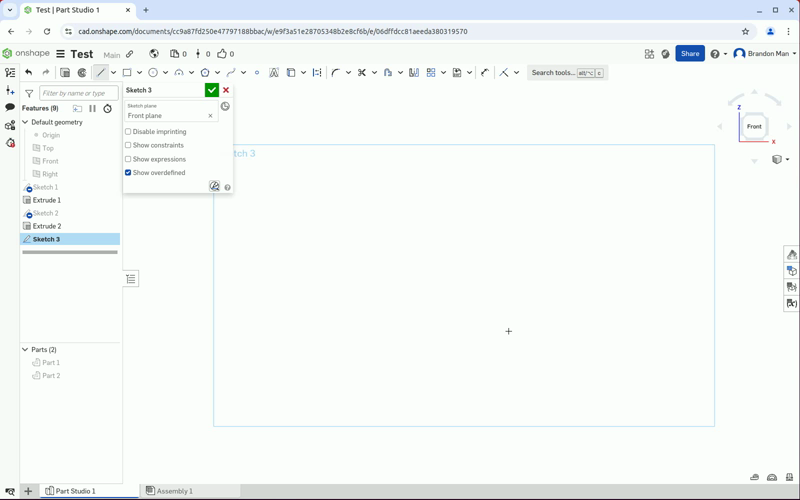
click(508, 330)
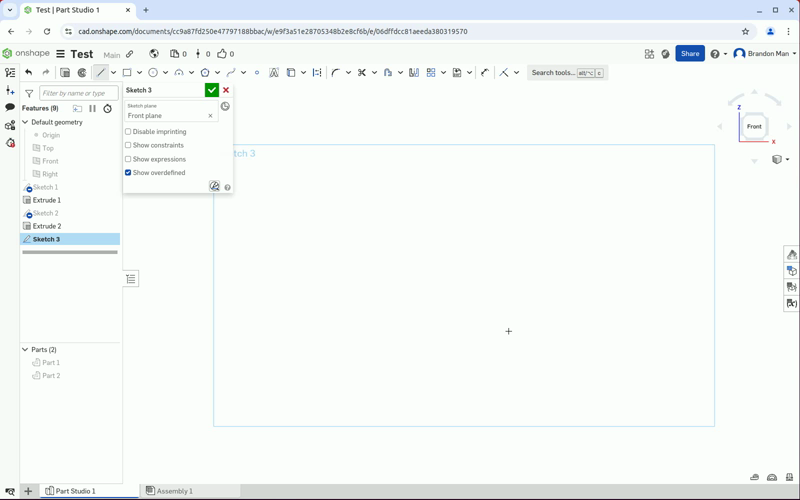
key_up(shift)
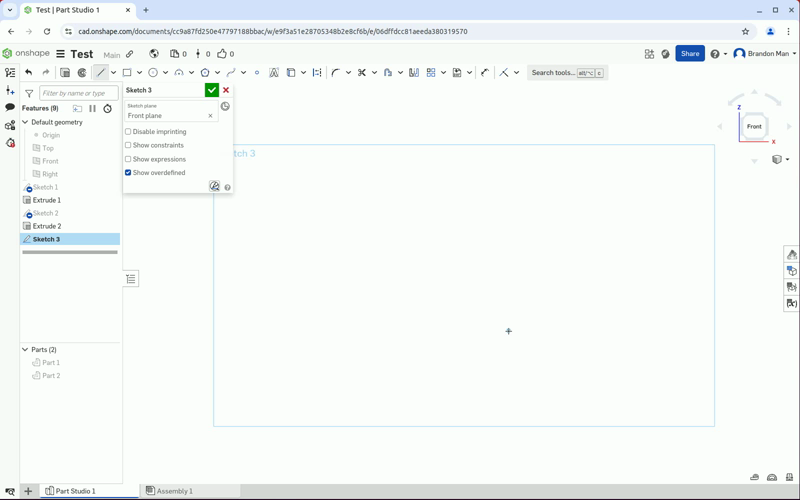
key_down(shift)
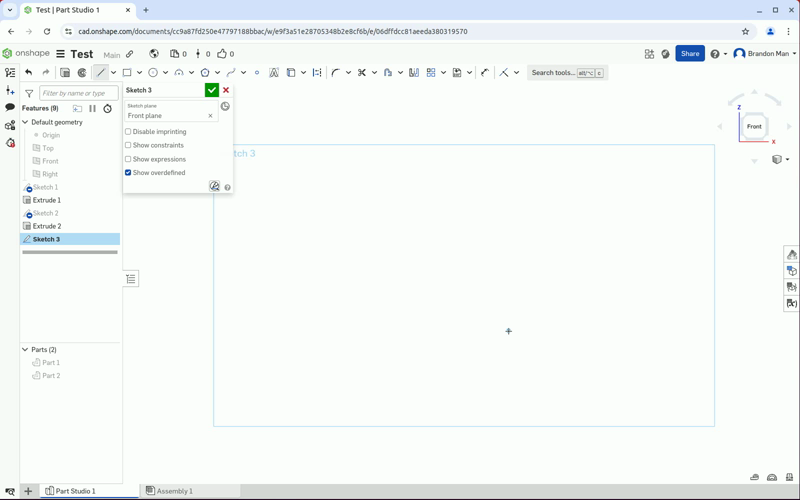
mouse_move(538, 330)
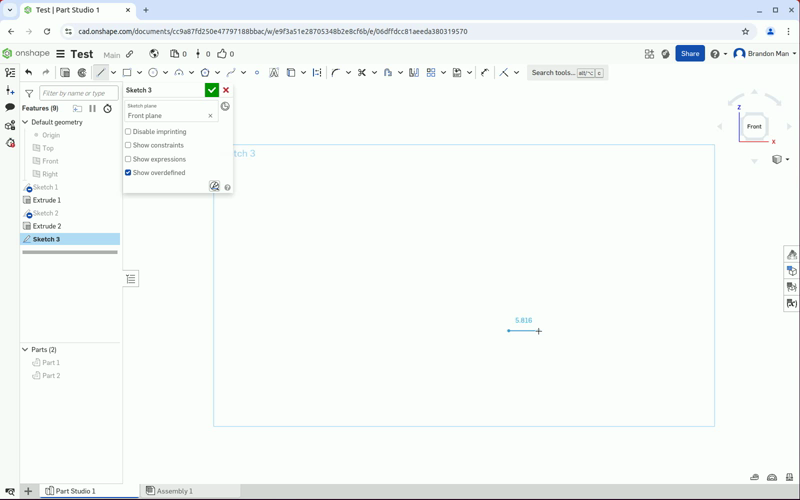
mouse_move(513, 335)
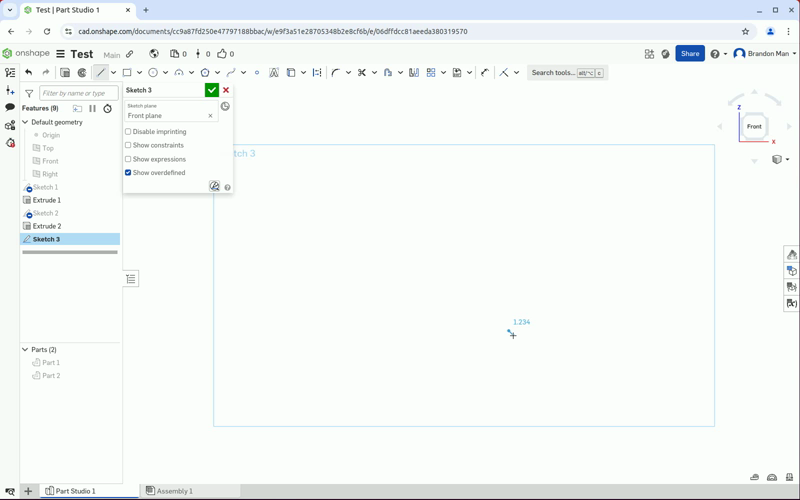
scroll(6)
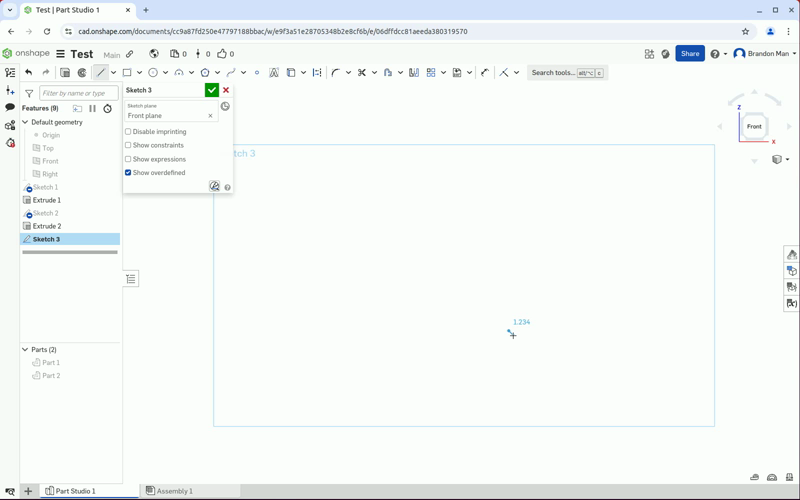
scroll(6)
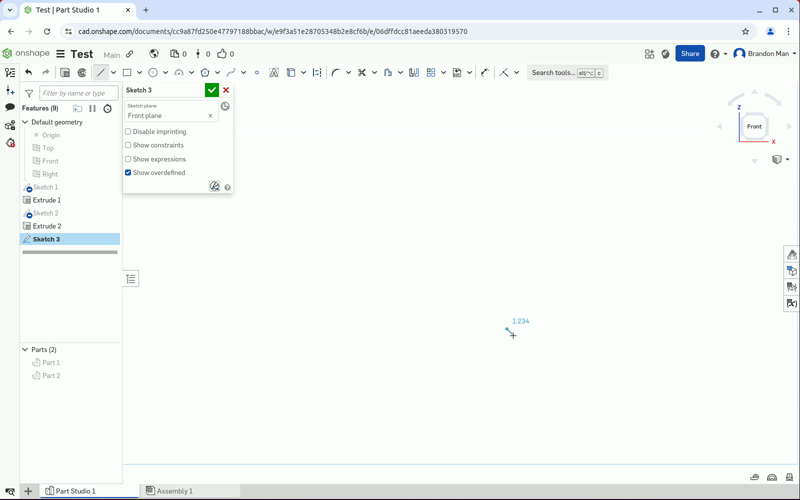
scroll(6)
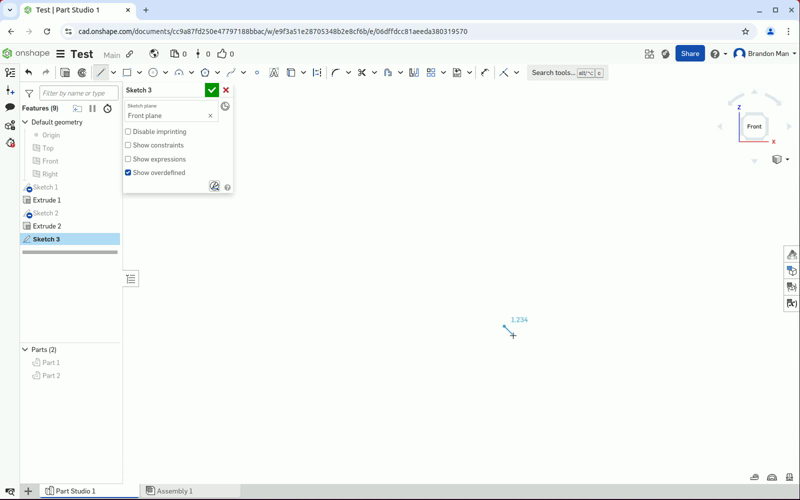
scroll(6)
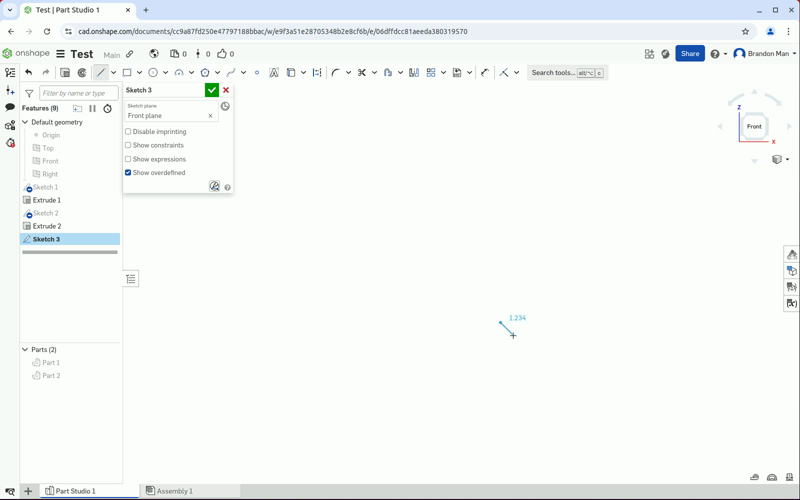
scroll(6)
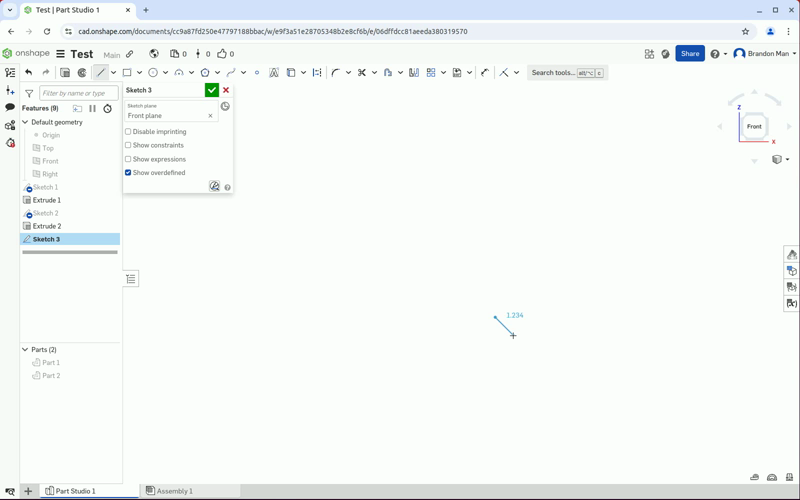
scroll(6)
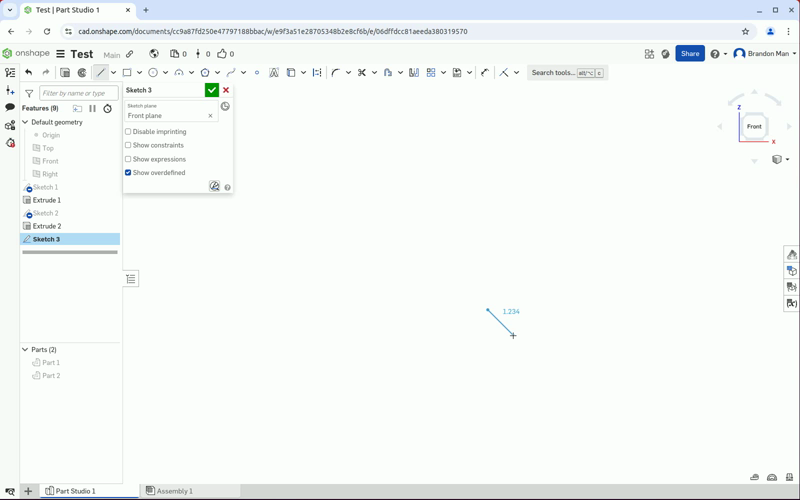
scroll(6)
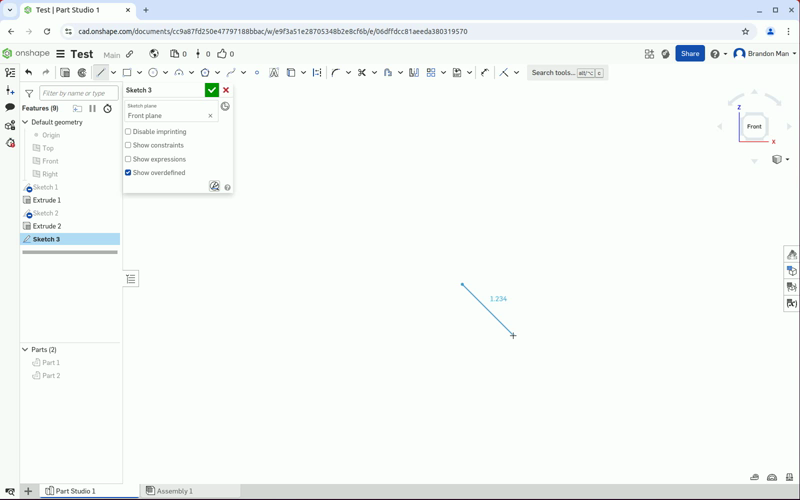
click(513, 335)
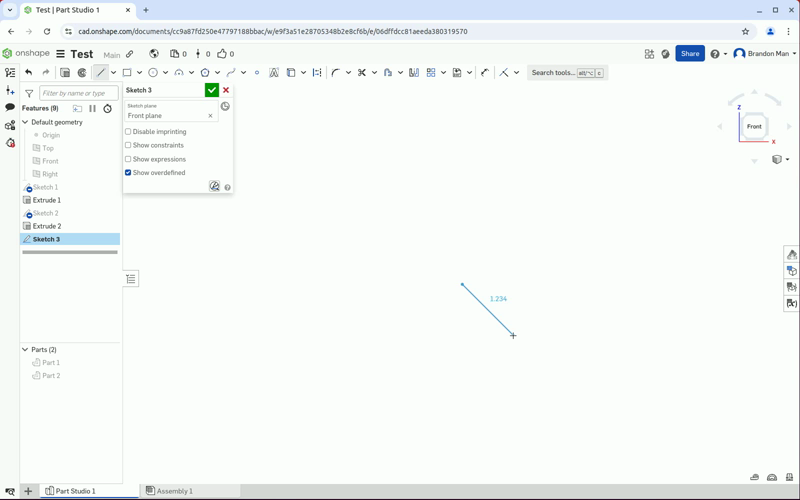
scroll(-6)
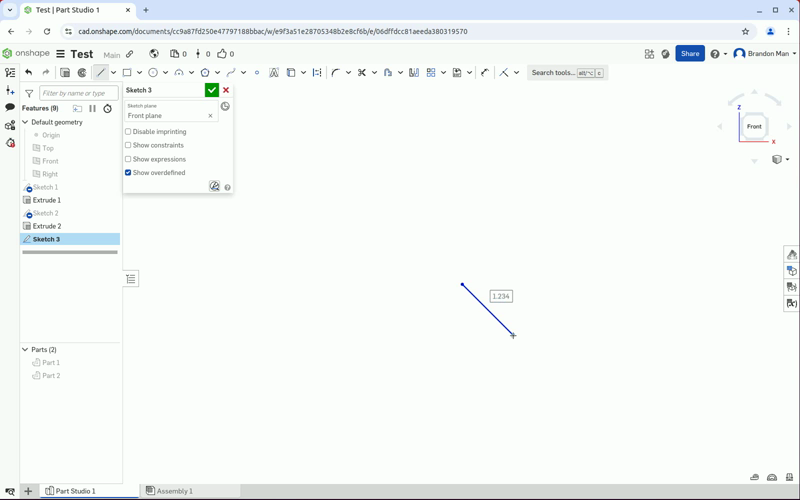
scroll(-6)
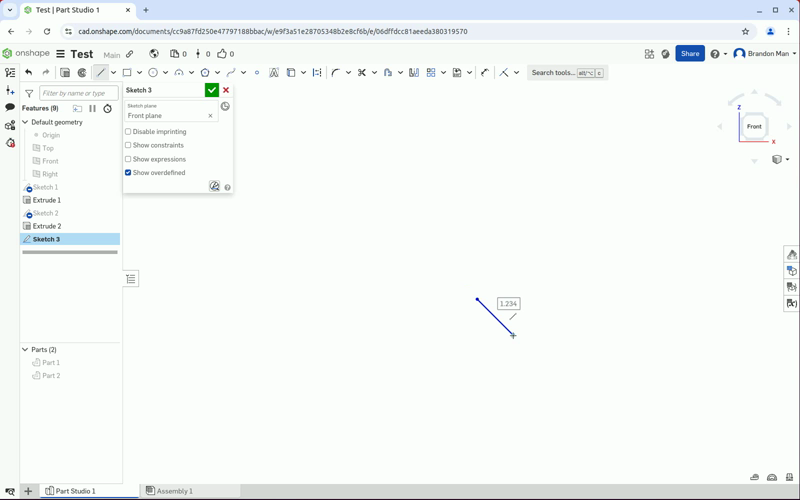
scroll(-6)
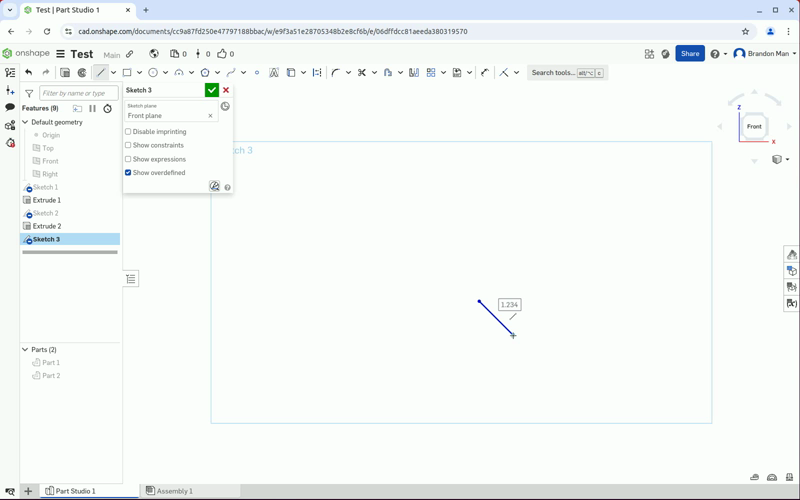
scroll(-6)
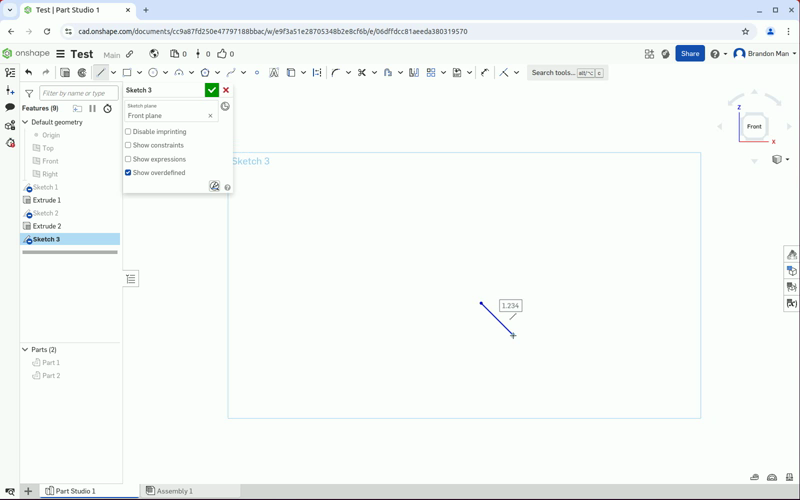
scroll(-6)
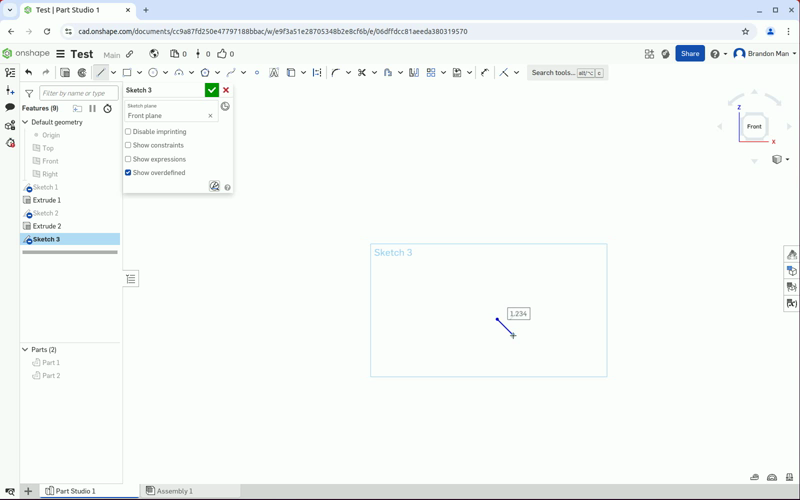
scroll(-6)
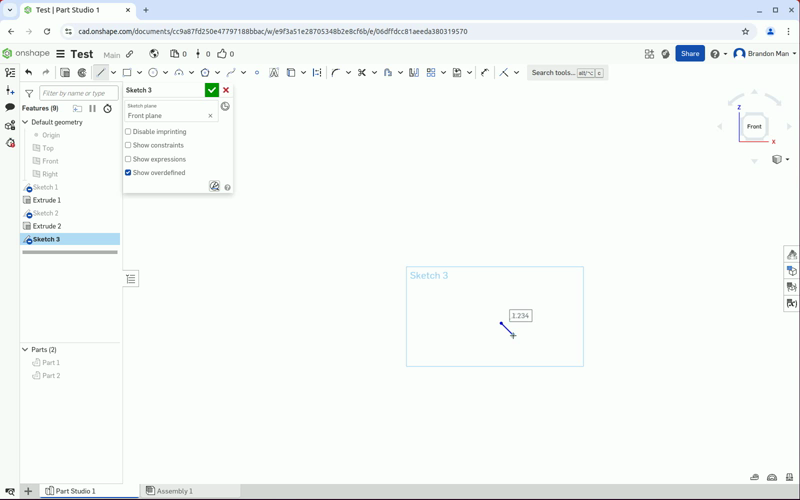
scroll(-6)
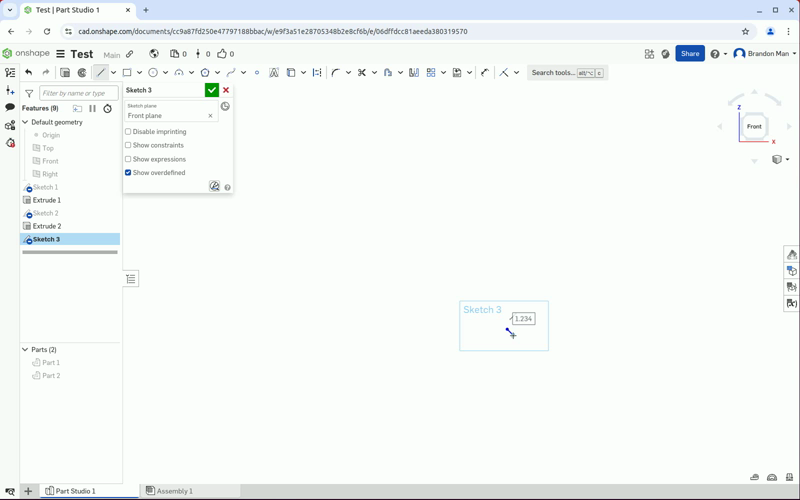
key_up(shift)
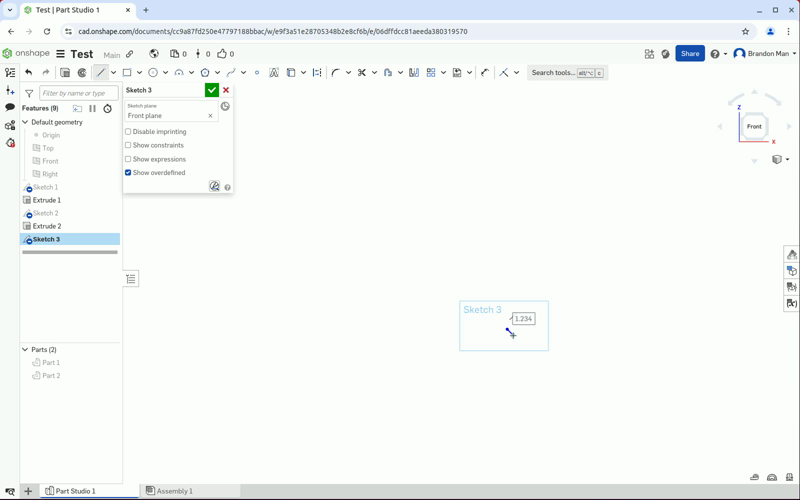
key_down(shift)
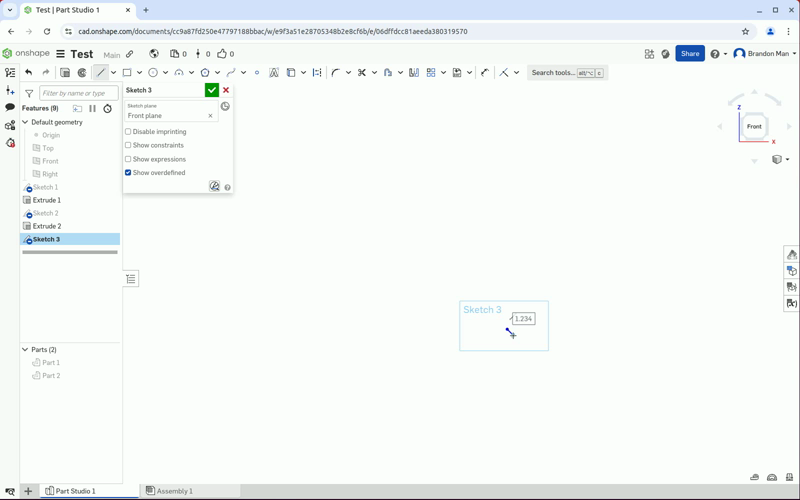
mouse_move(543, 335)
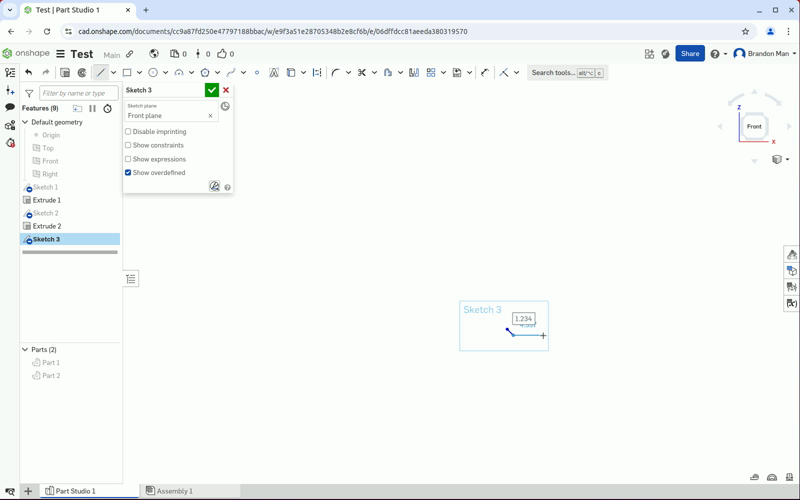
mouse_move(535, 313)
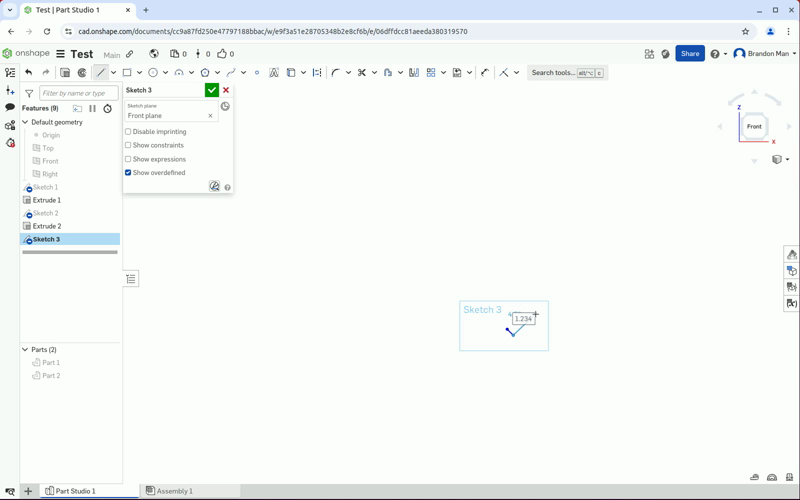
click(535, 313)
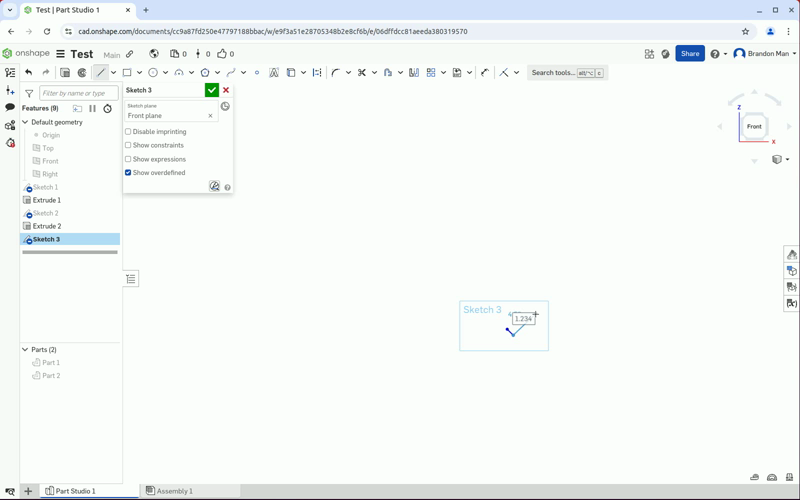
key_up(shift)
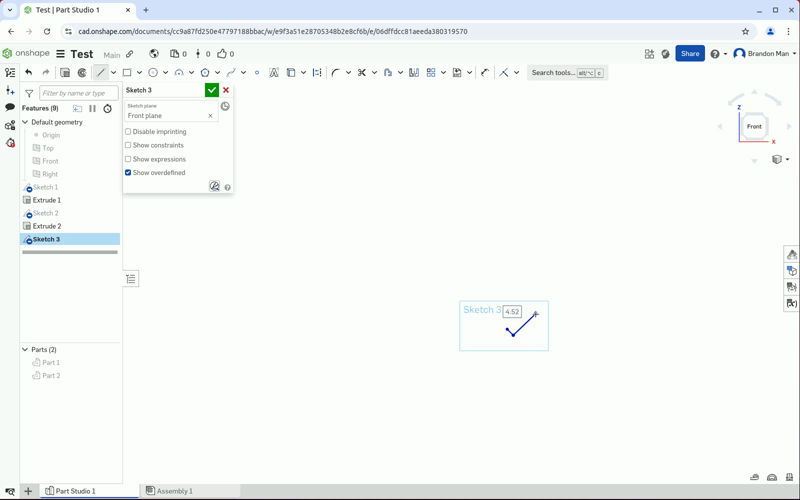
key_down(shift)
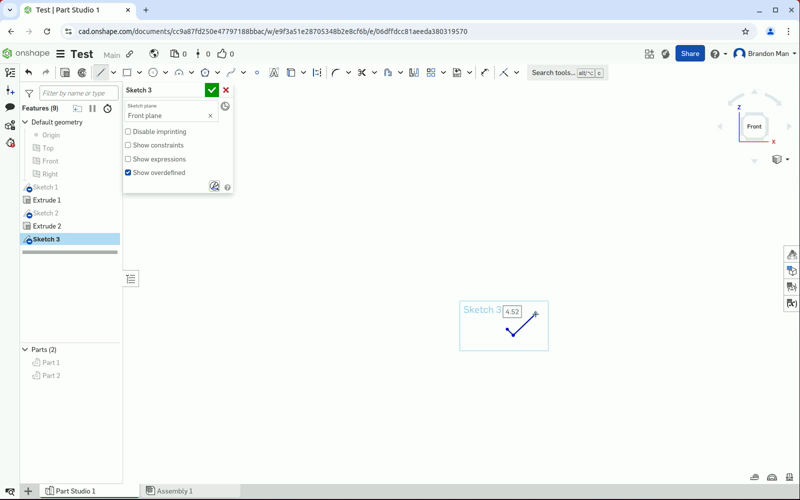
mouse_move(535, 252)
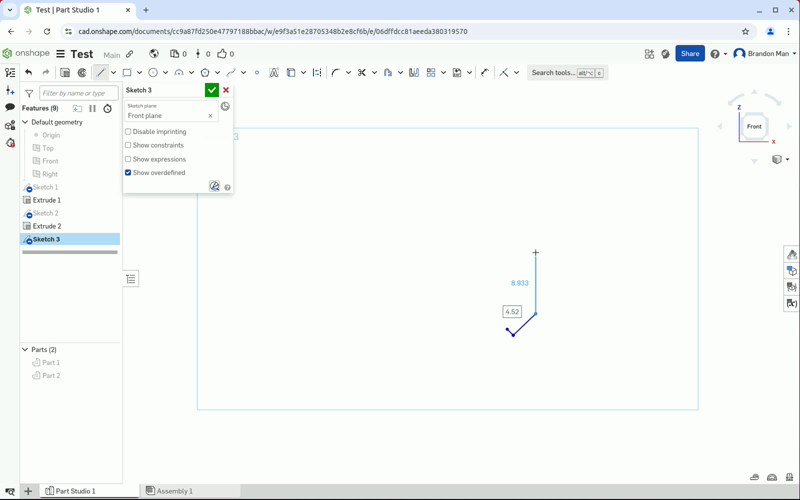
click(535, 252)
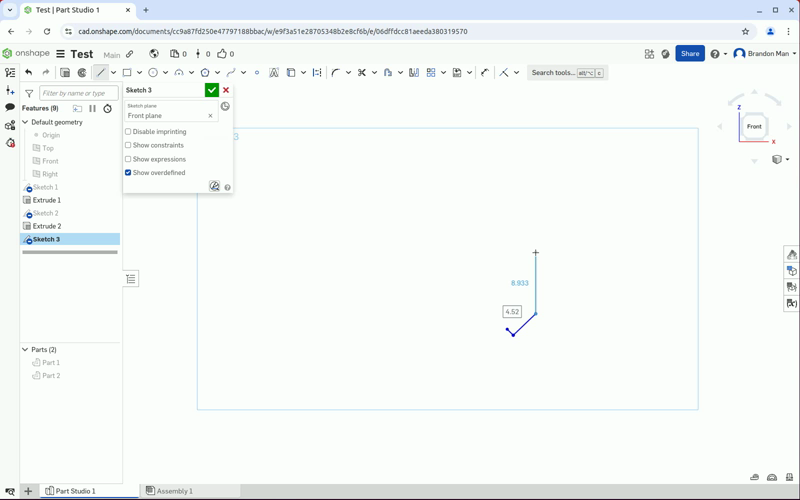
key_up(shift)
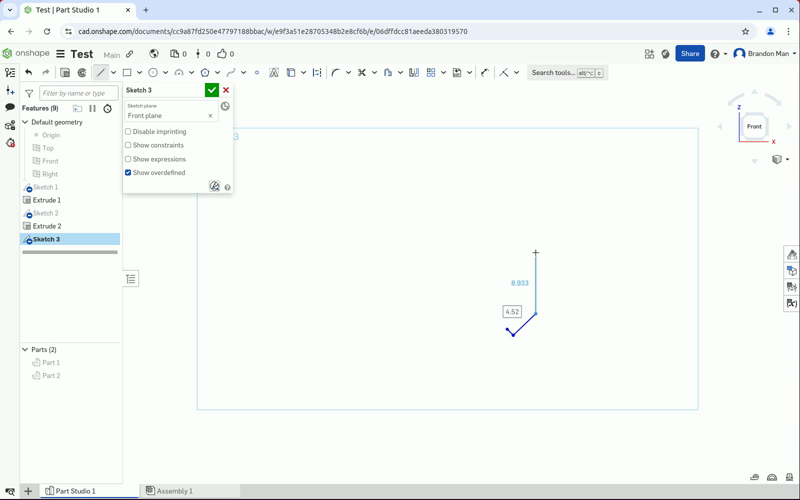
key_down(shift)
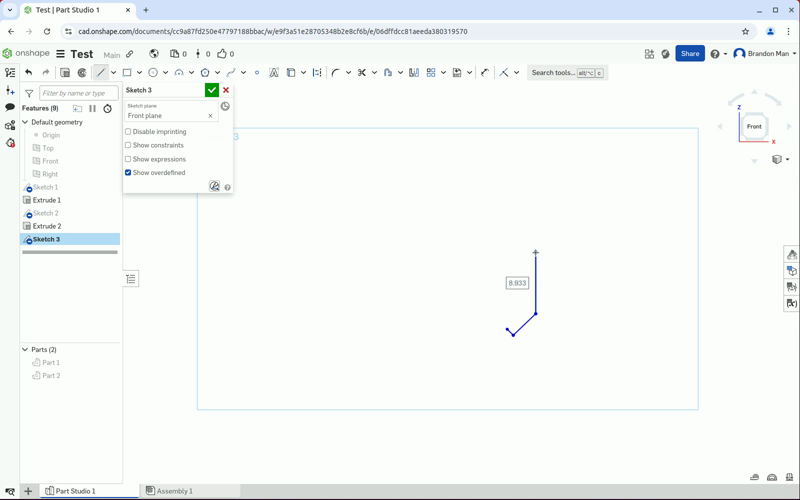
mouse_move(565, 252)
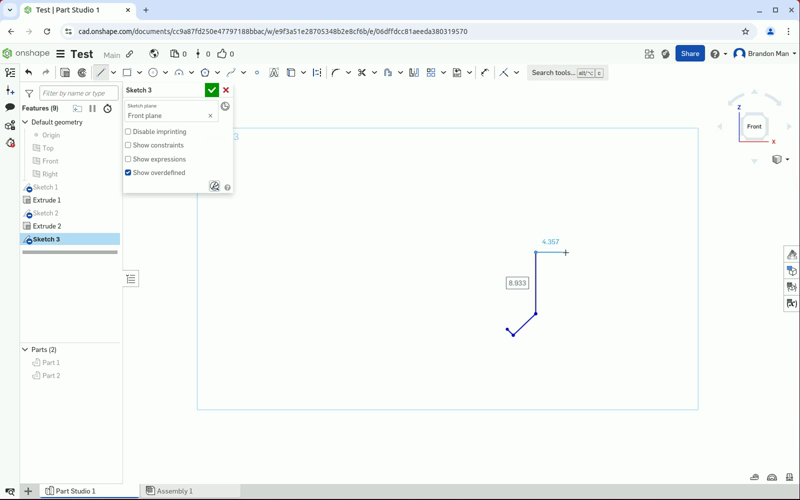
mouse_move(513, 230)
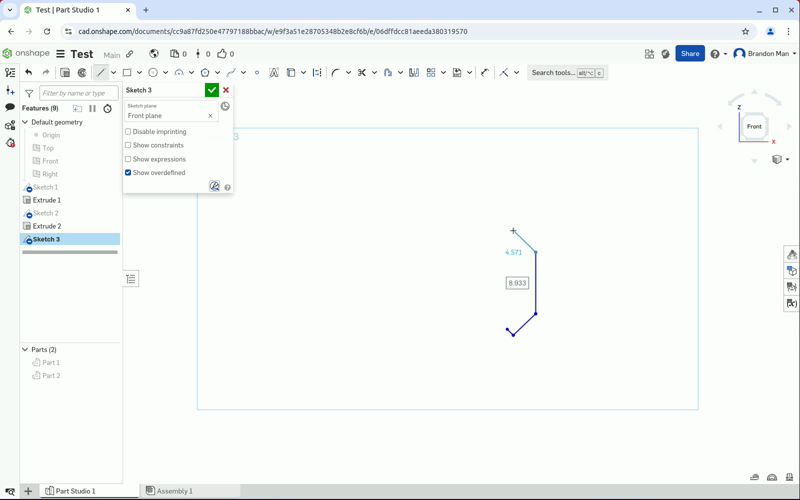
click(513, 230)
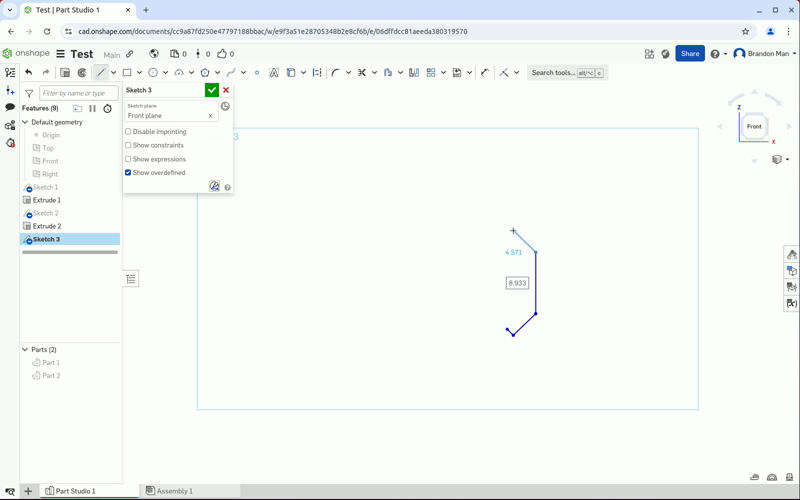
key_up(shift)
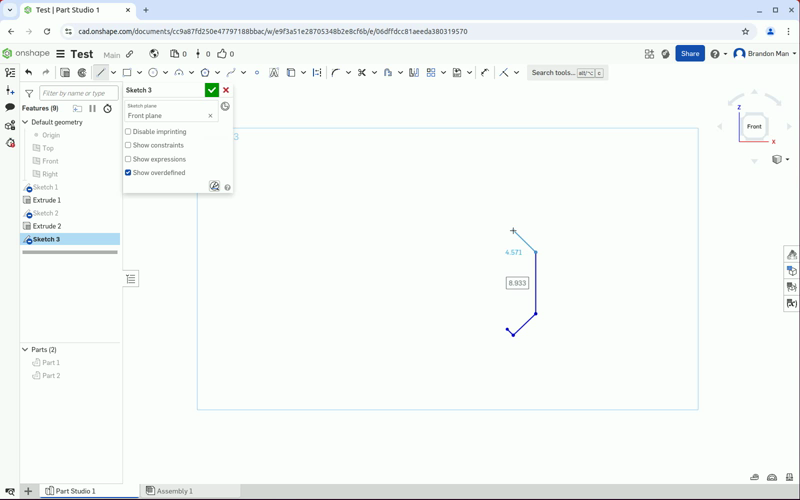
key_down(shift)
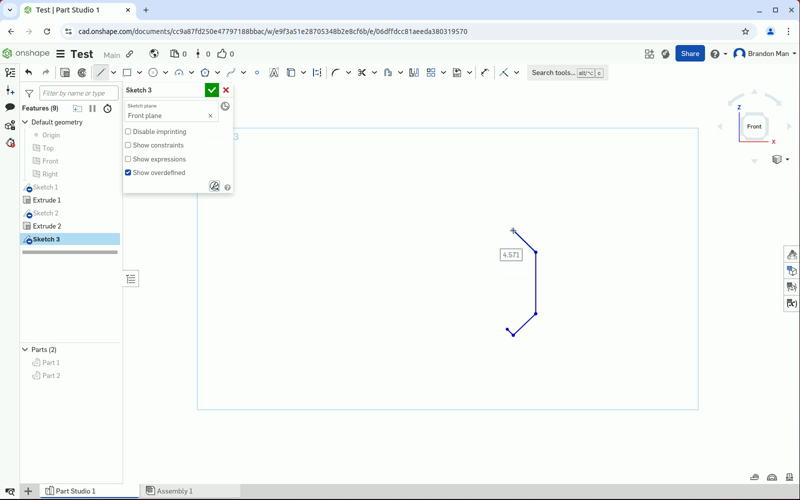
mouse_move(543, 230)
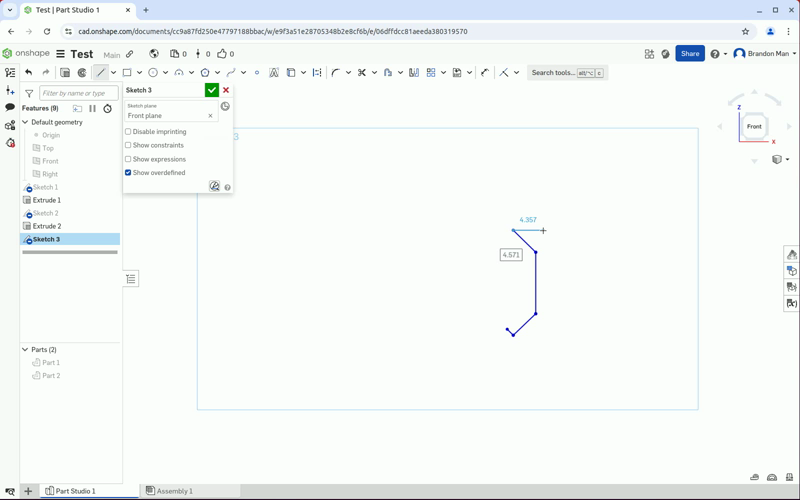
mouse_move(508, 234)
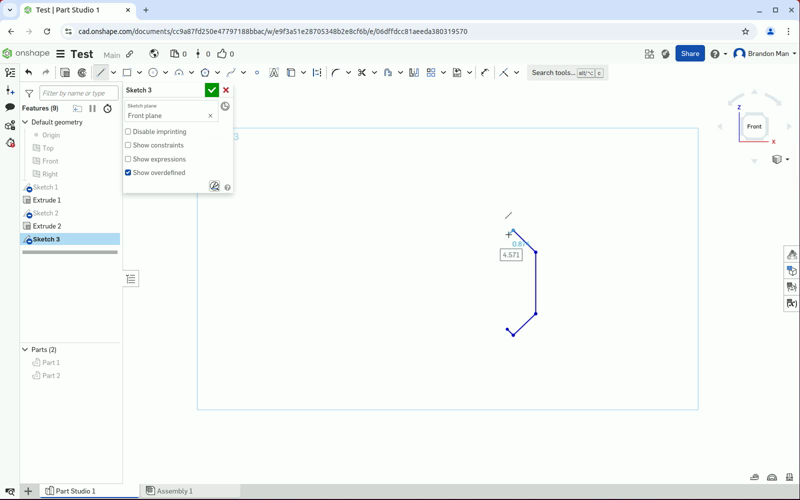
scroll(6)
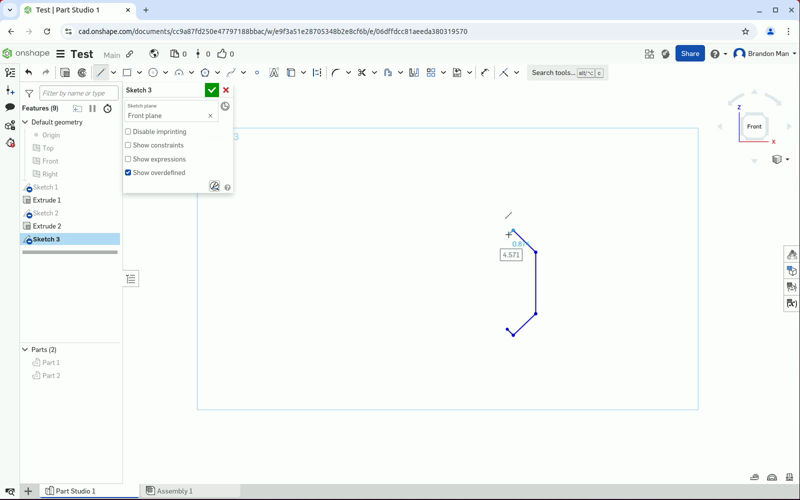
scroll(6)
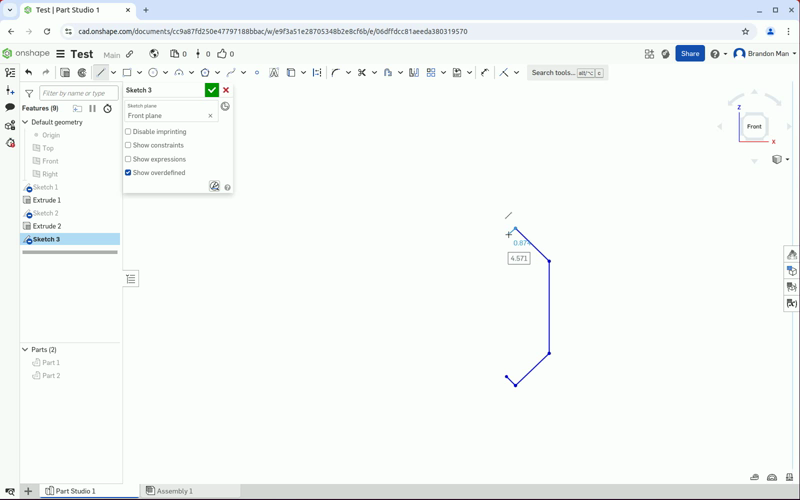
scroll(6)
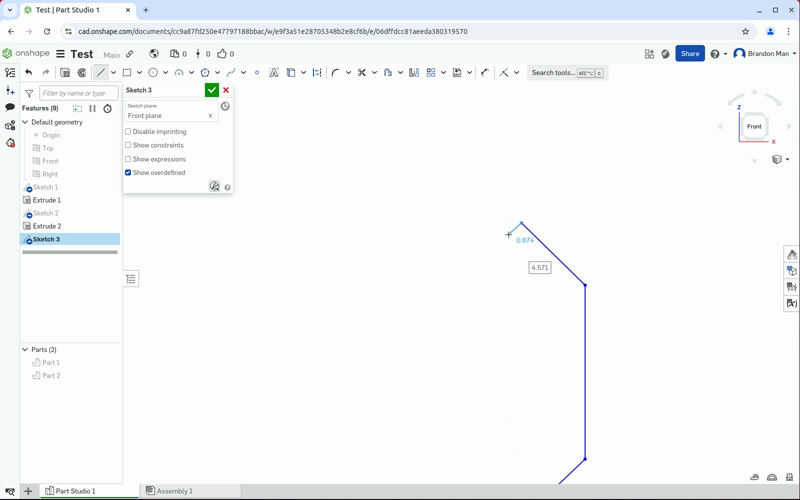
scroll(6)
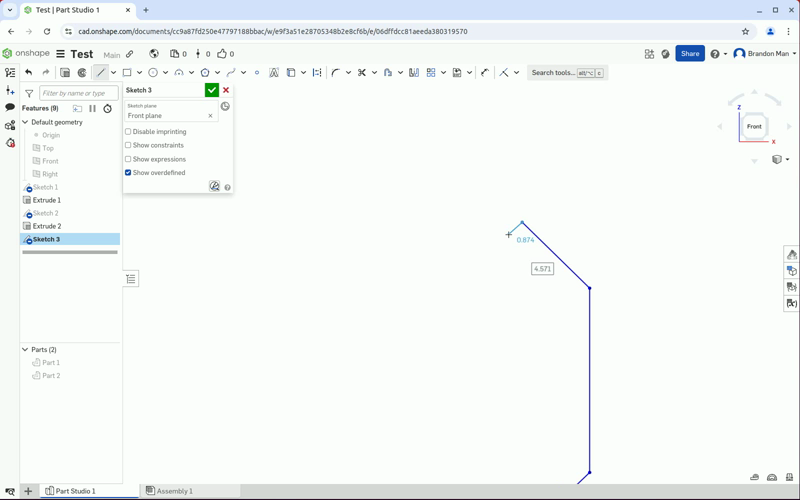
scroll(6)
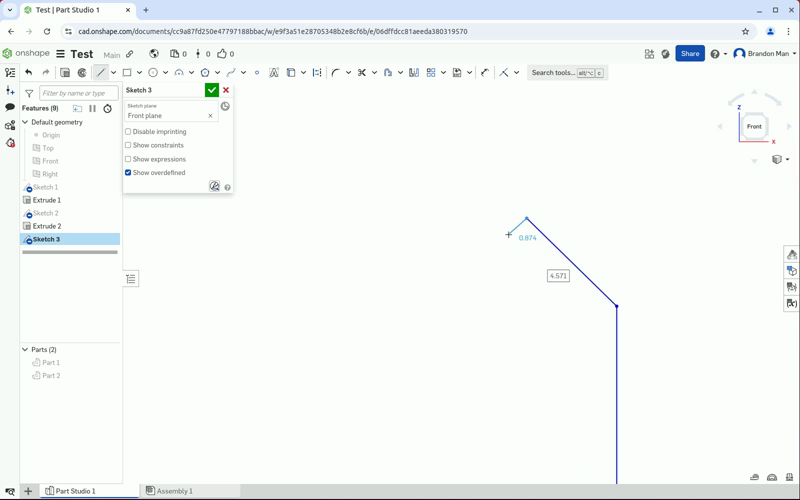
scroll(6)
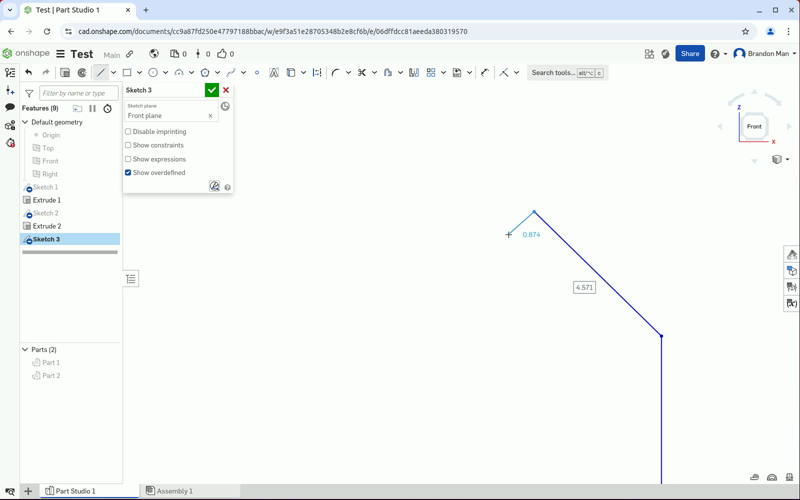
scroll(6)
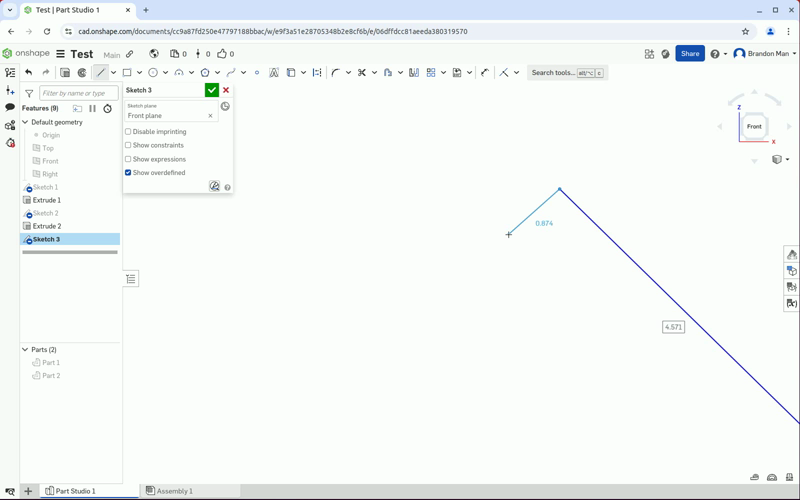
click(508, 234)
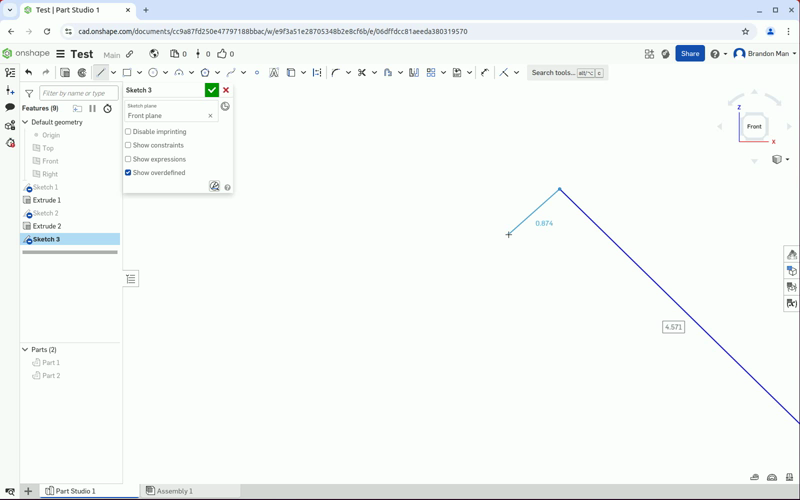
scroll(-6)
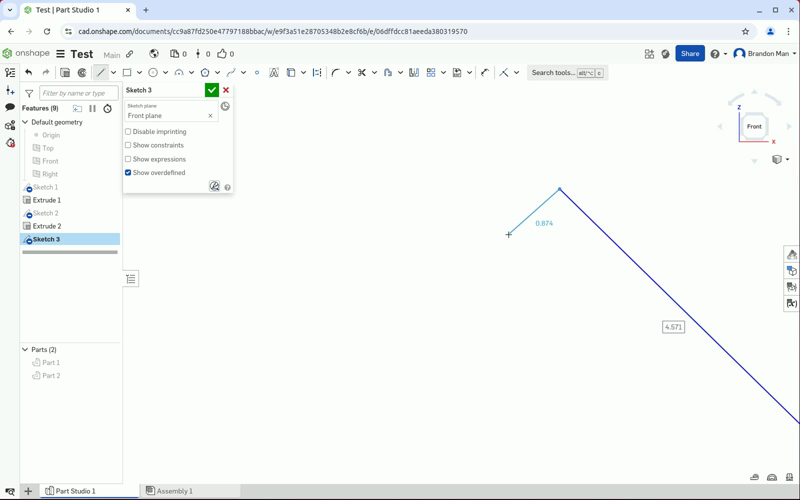
scroll(-6)
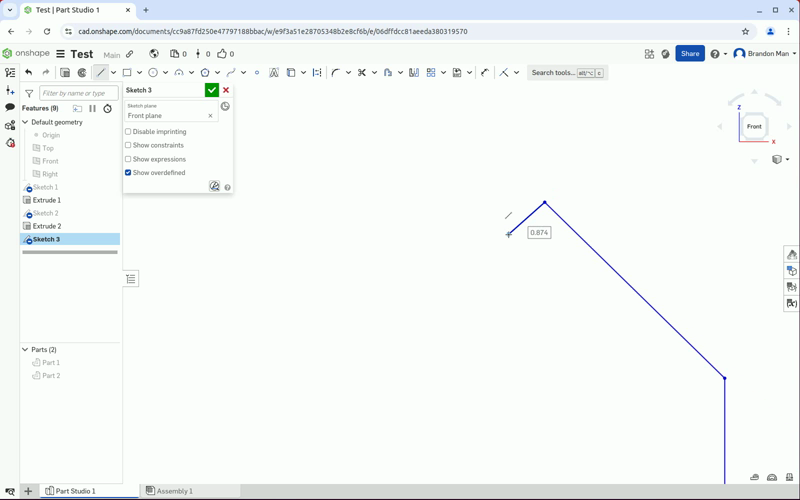
scroll(-6)
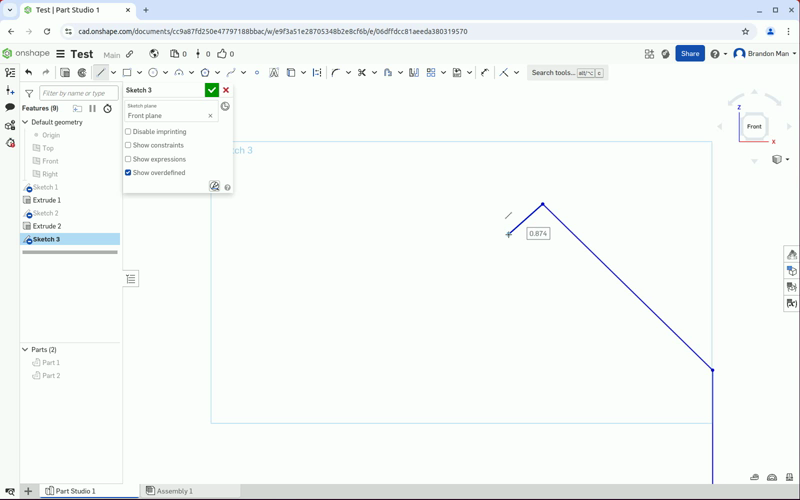
scroll(-6)
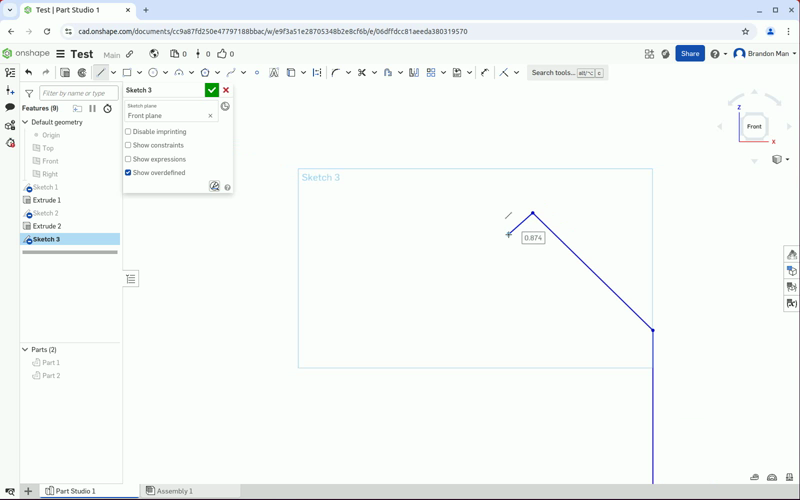
scroll(-6)
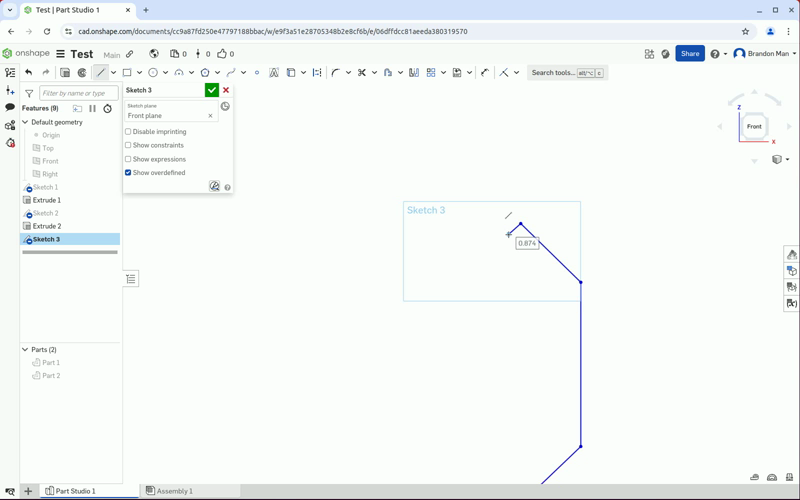
scroll(-6)
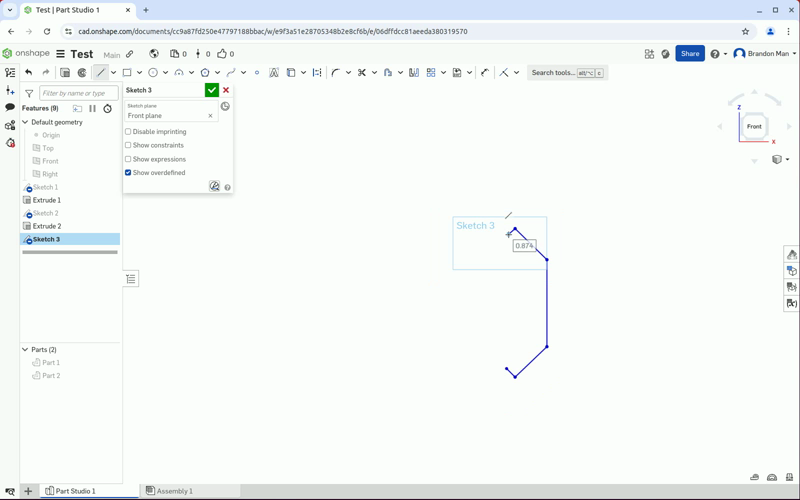
scroll(-6)
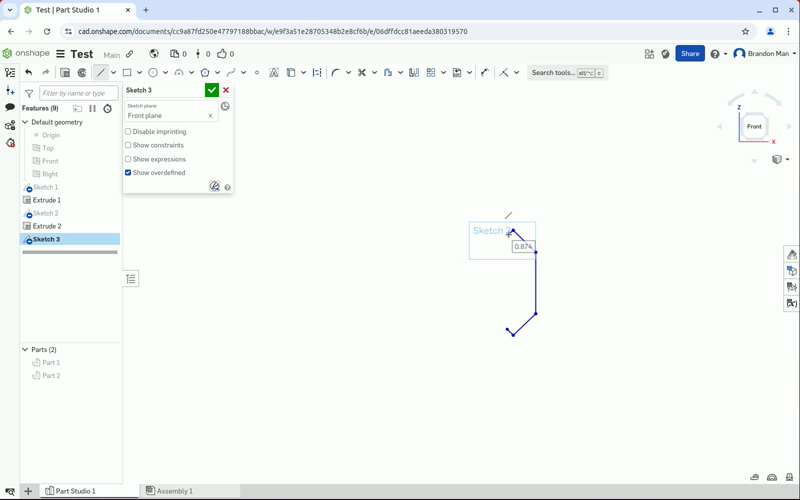
key_up(shift)
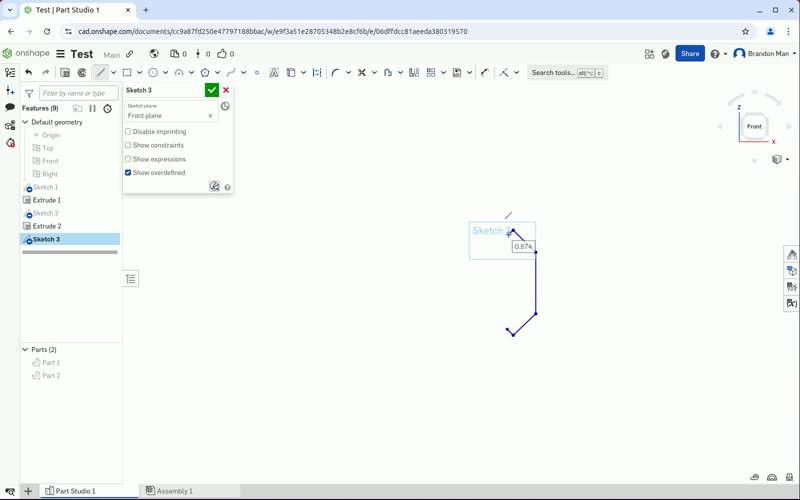
key_down(shift)
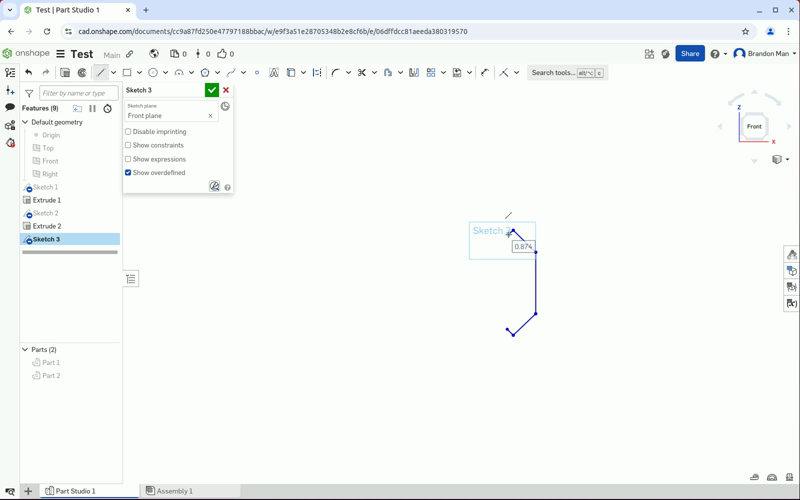
mouse_move(538, 234)
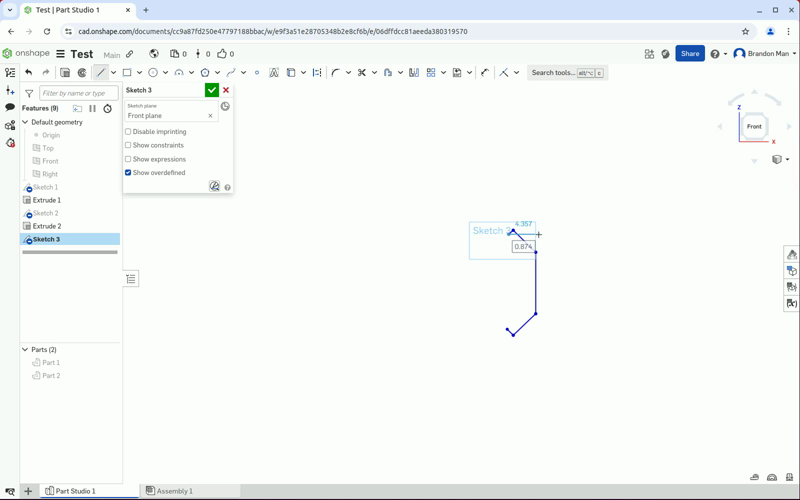
mouse_move(528, 254)
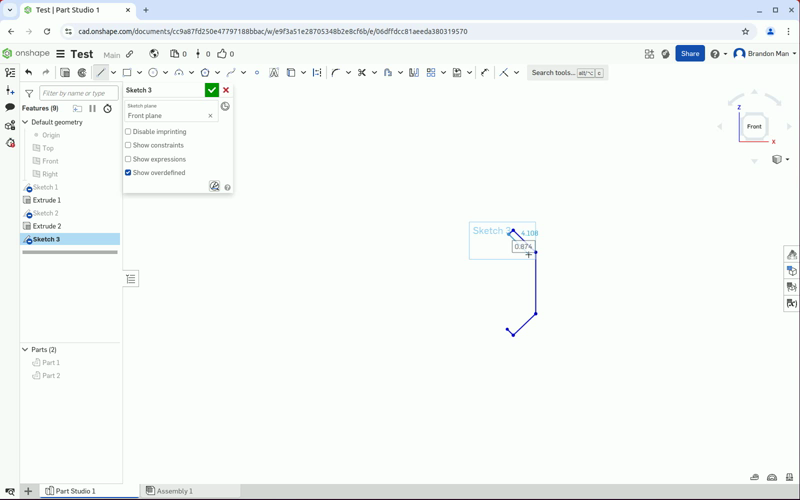
click(528, 254)
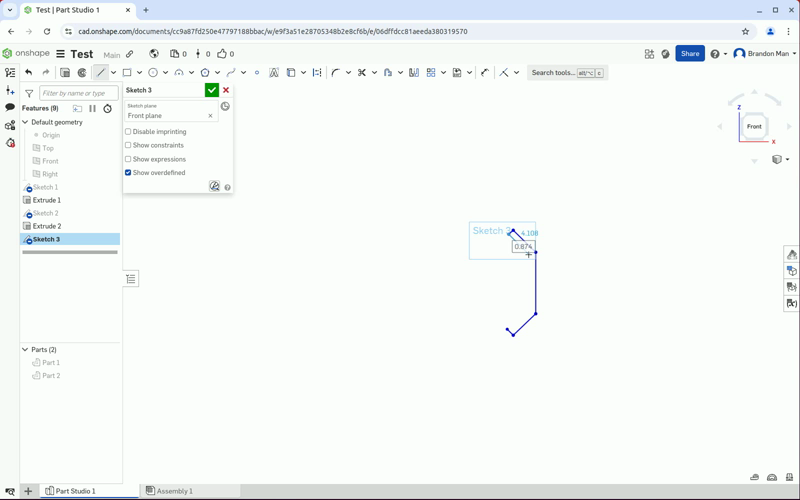
key_up(shift)
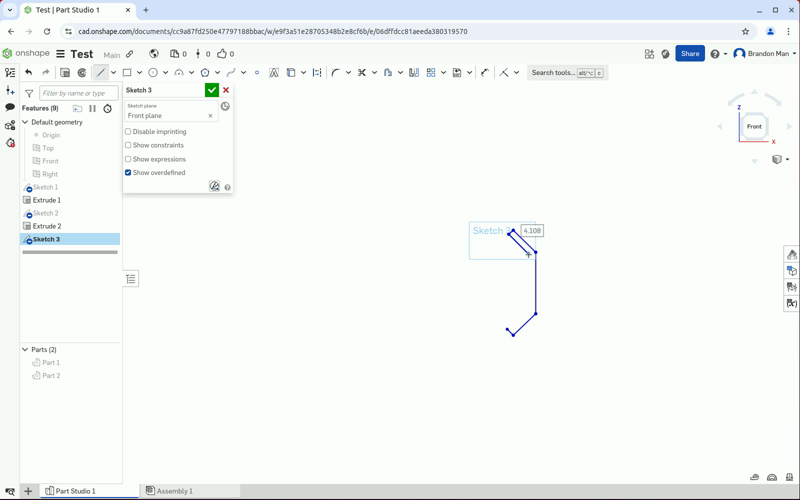
key_down(shift)
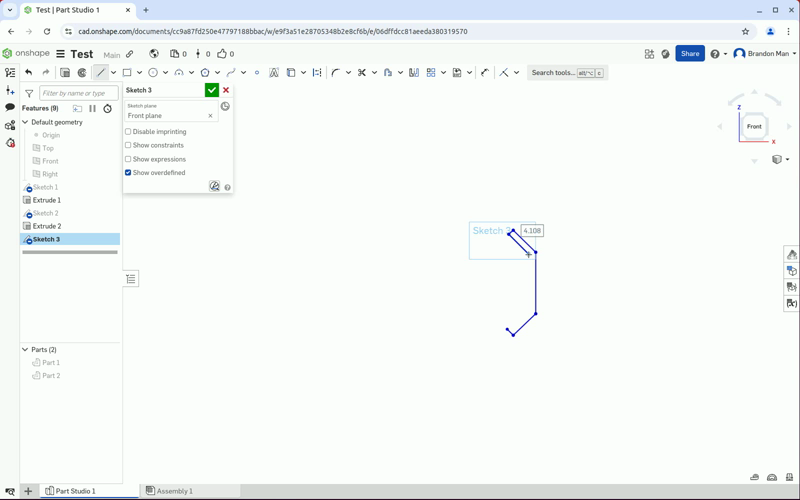
mouse_move(558, 254)
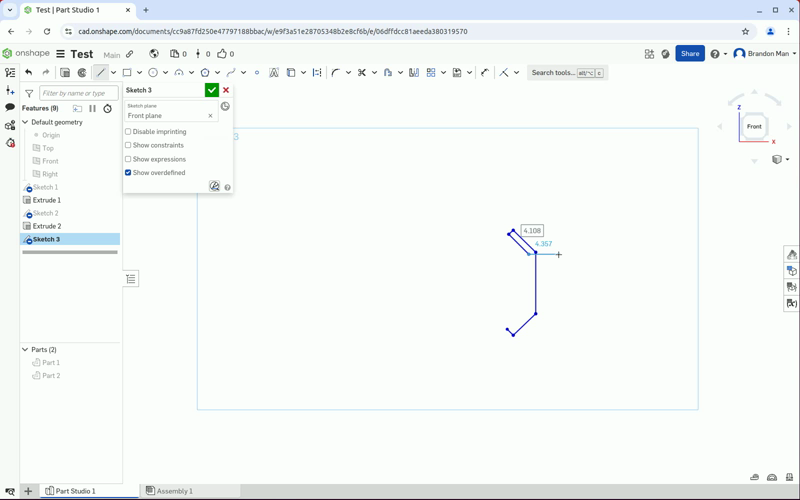
mouse_move(528, 310)
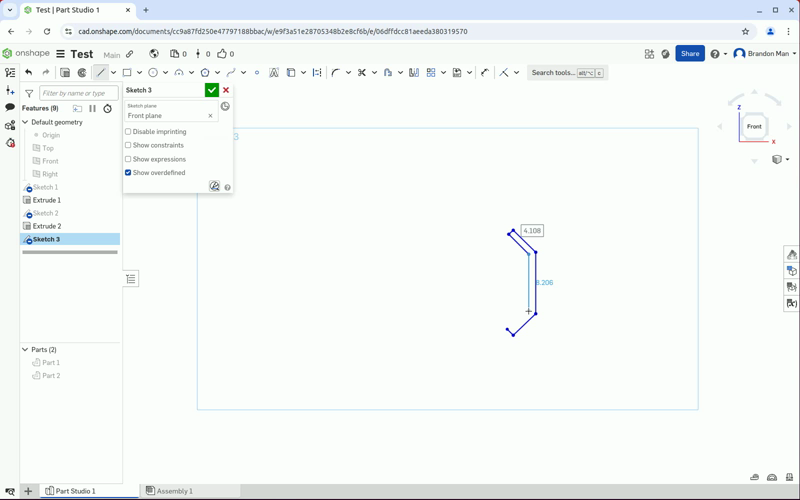
click(528, 310)
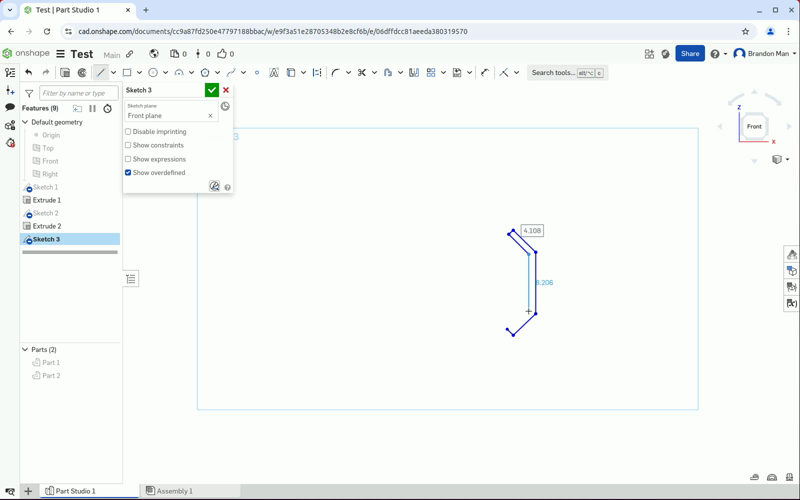
key_up(shift)
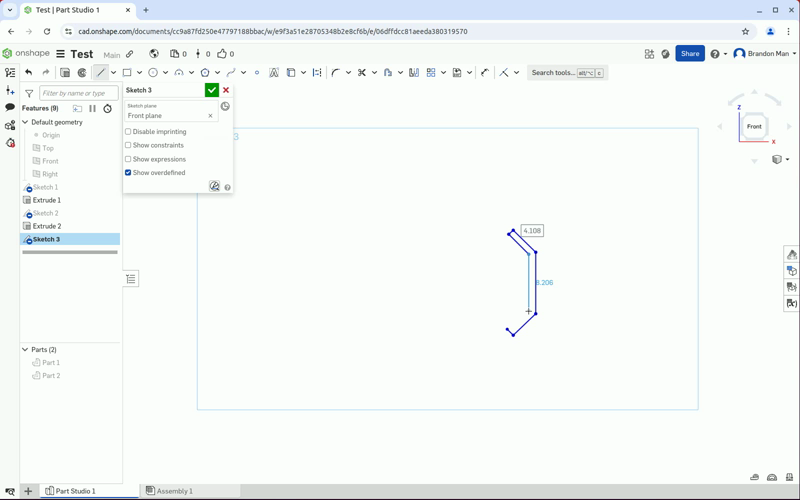
mouse_move(558, 310)
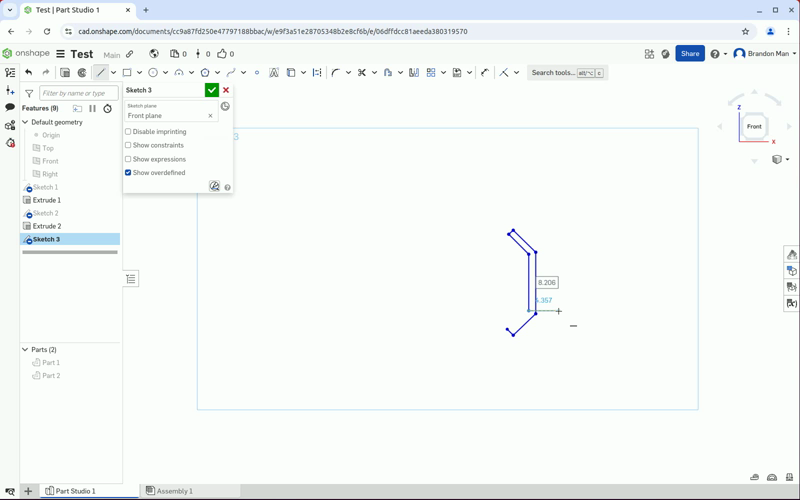
key_down(shift)
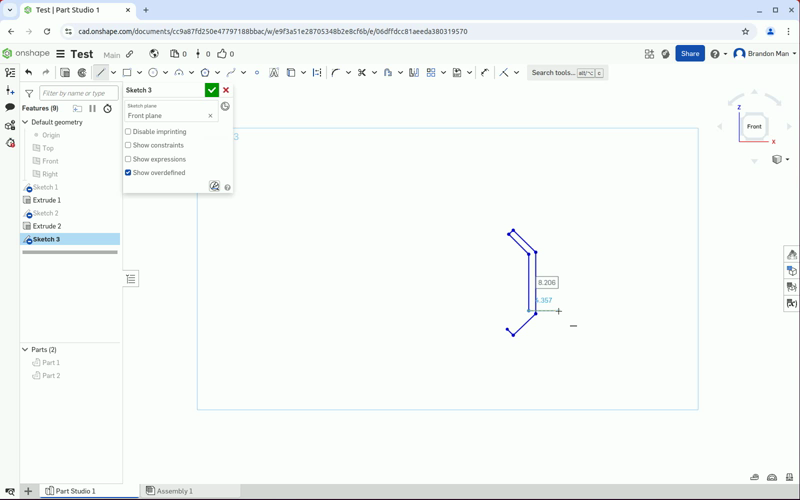
mouse_move(508, 330)
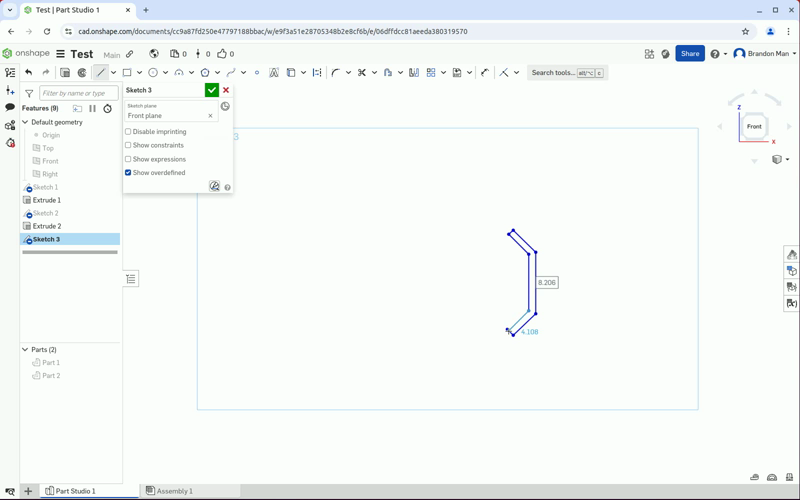
key_up(shift)
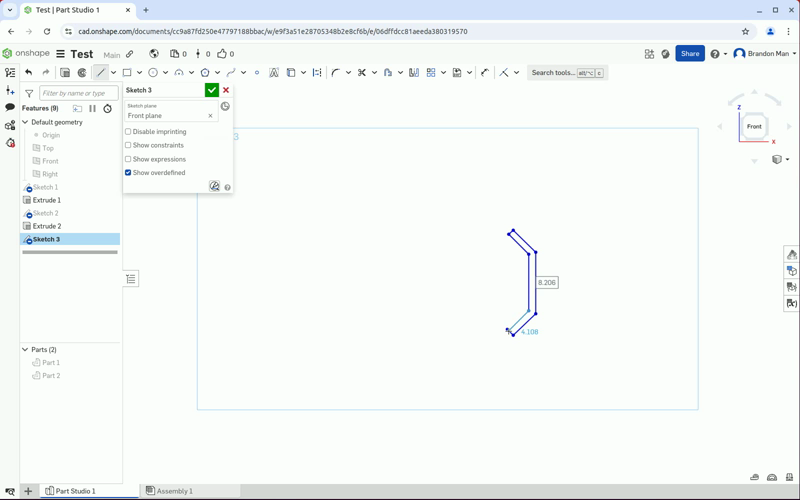
click(508, 330)
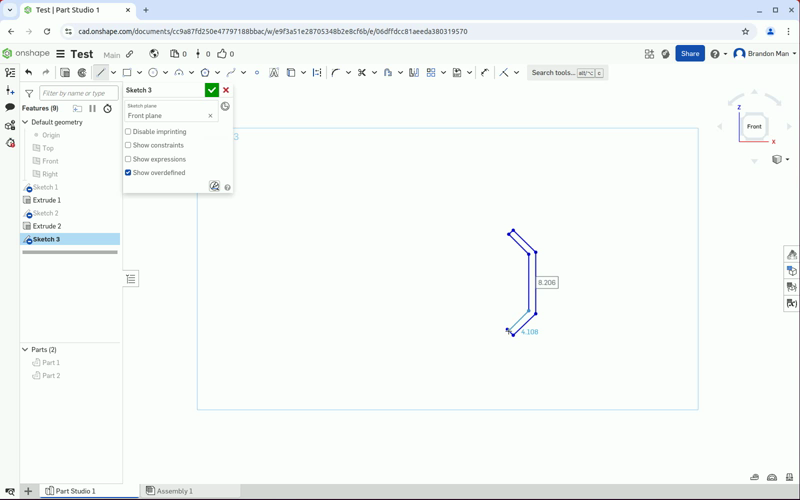
key(esc)
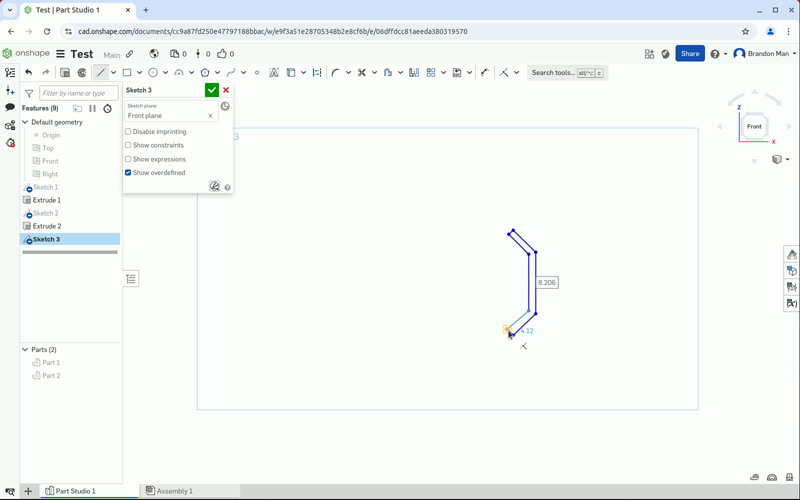
mouse_move(531, 274)
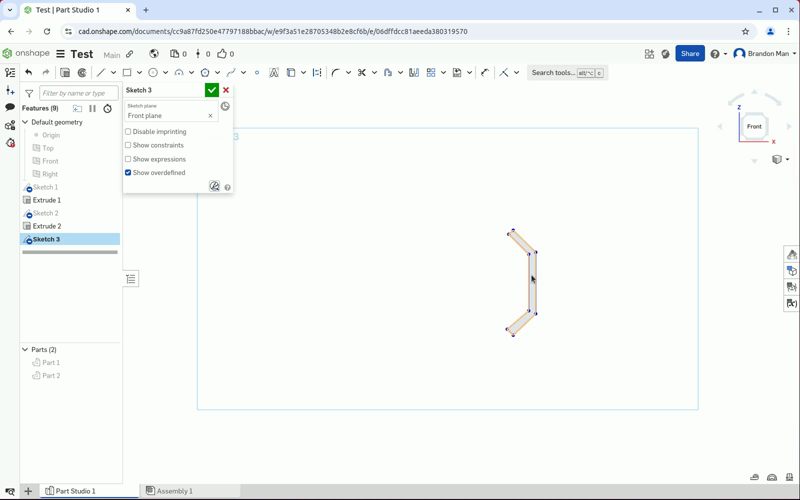
scroll(6)
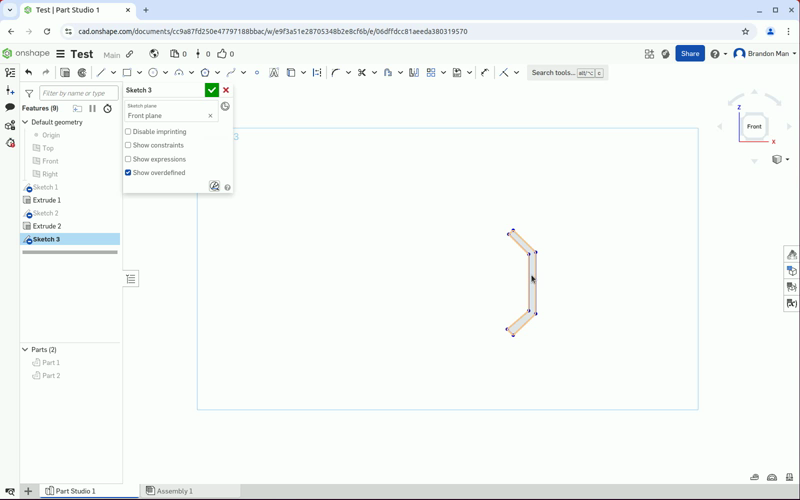
scroll(6)
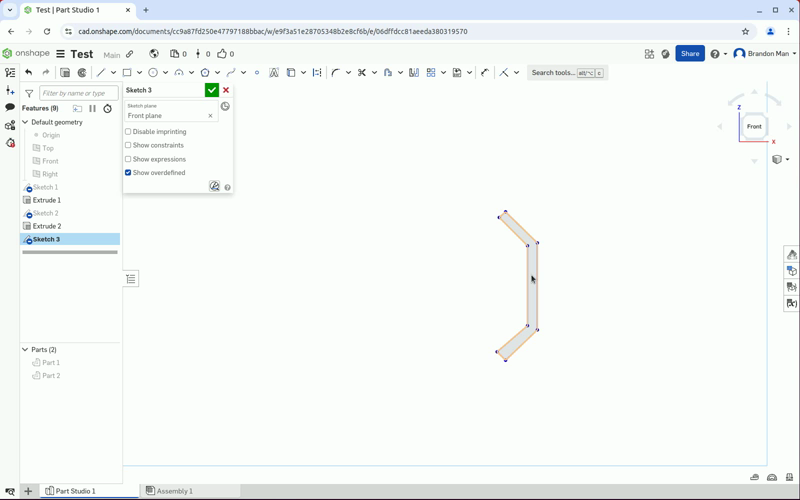
scroll(6)
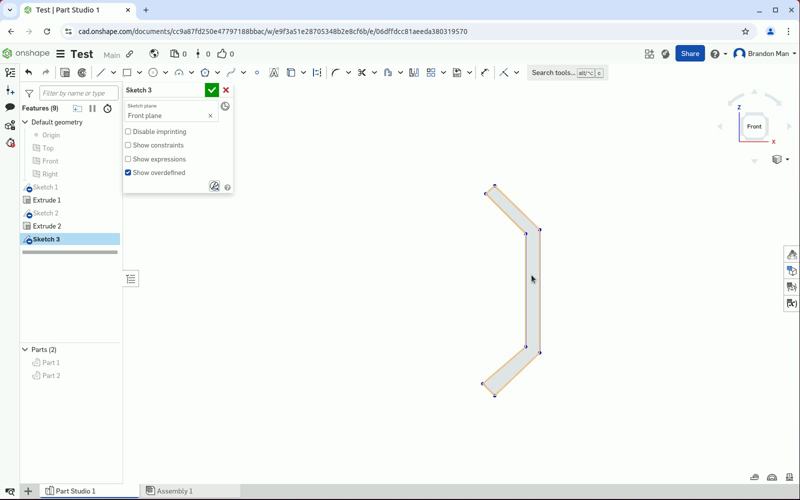
scroll(6)
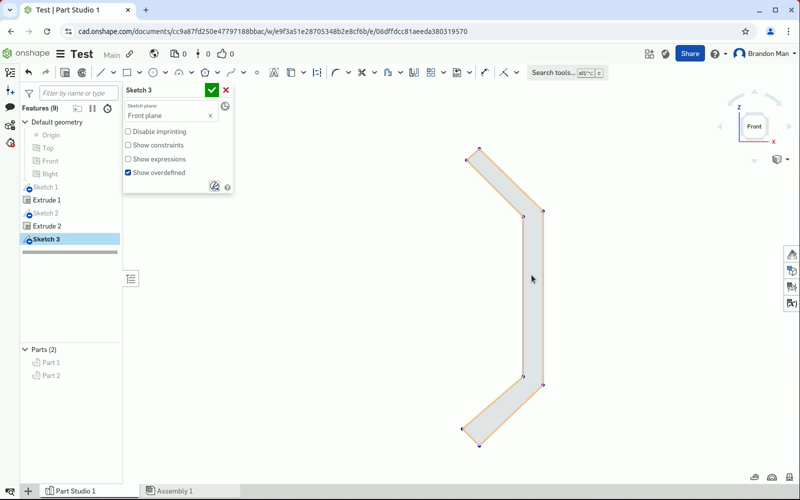
scroll(6)
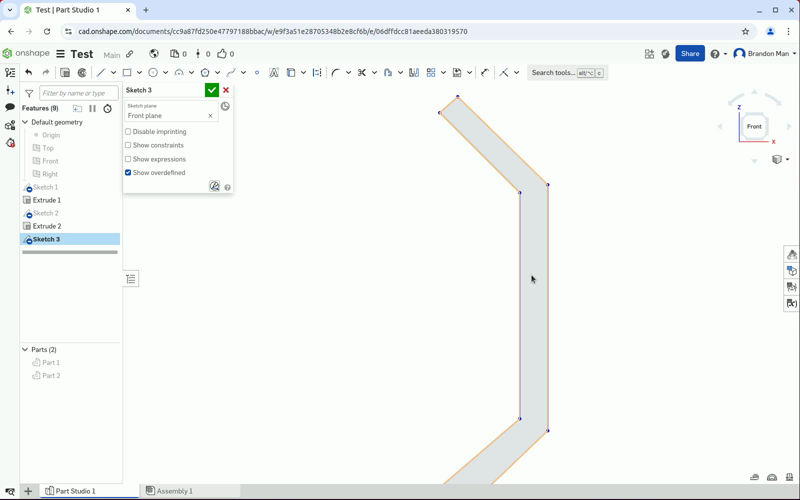
scroll(6)
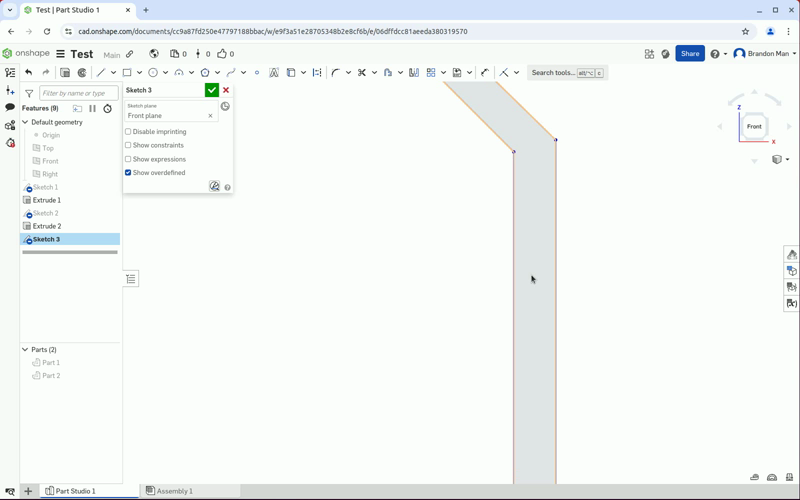
scroll(6)
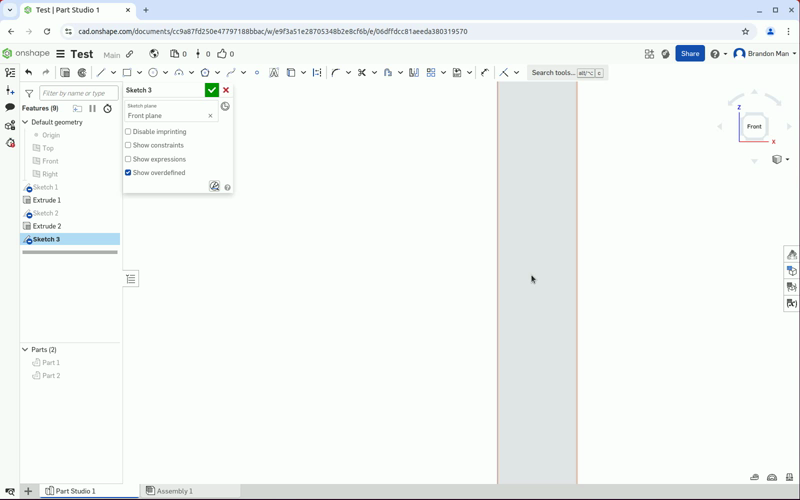
click(531, 274)
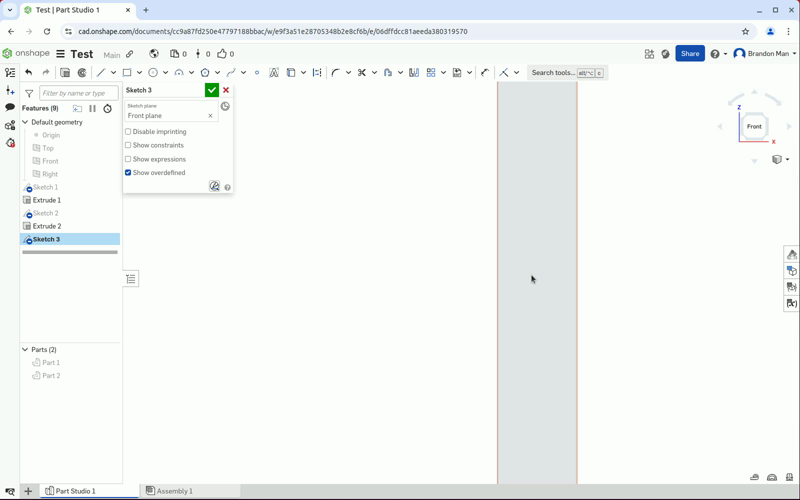
scroll(-6)
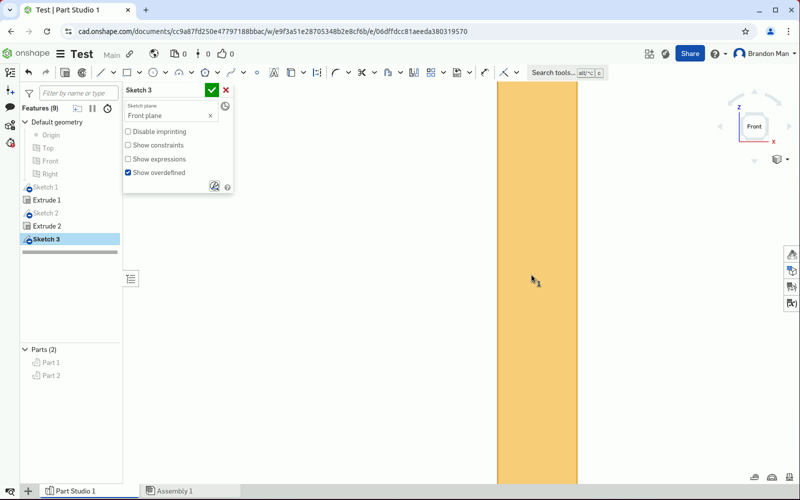
scroll(-6)
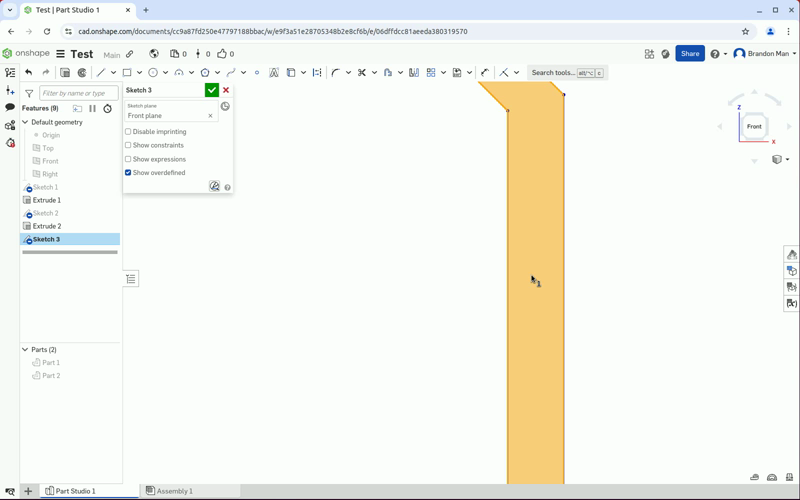
scroll(-6)
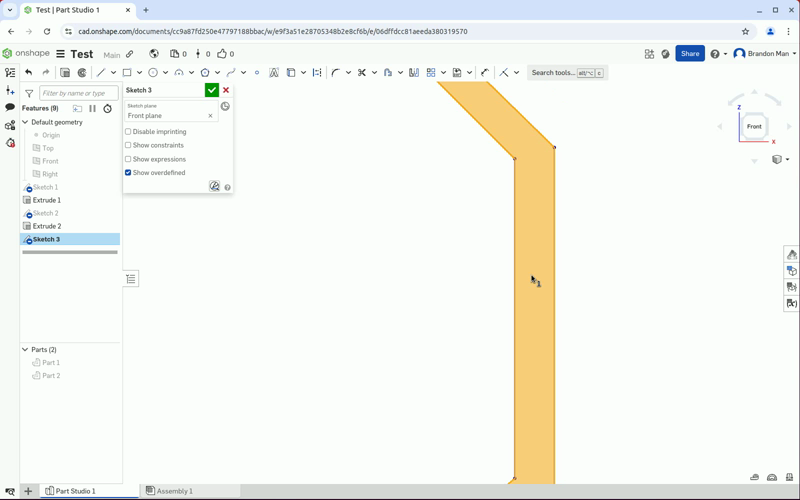
scroll(-6)
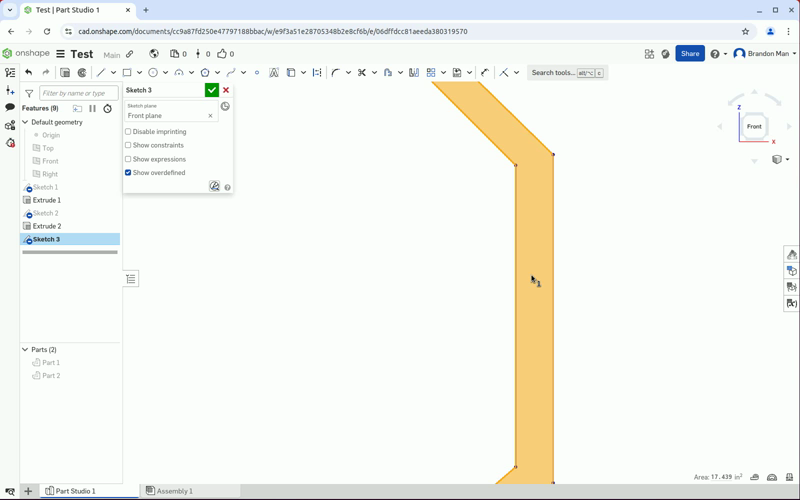
scroll(-6)
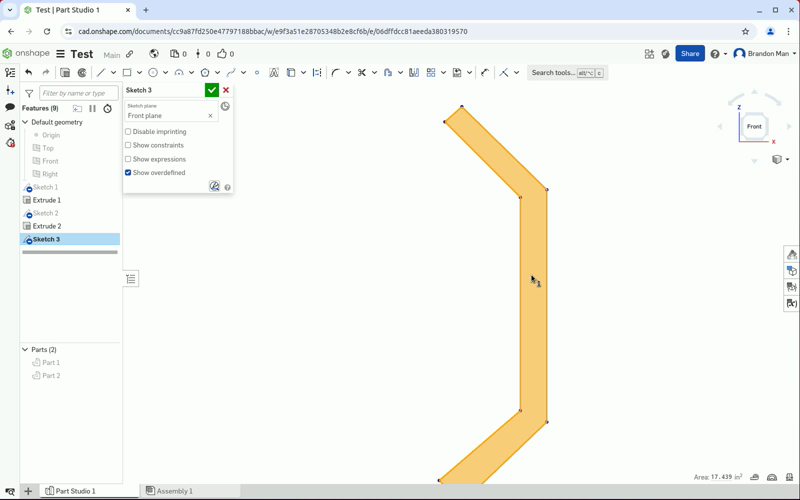
scroll(-6)
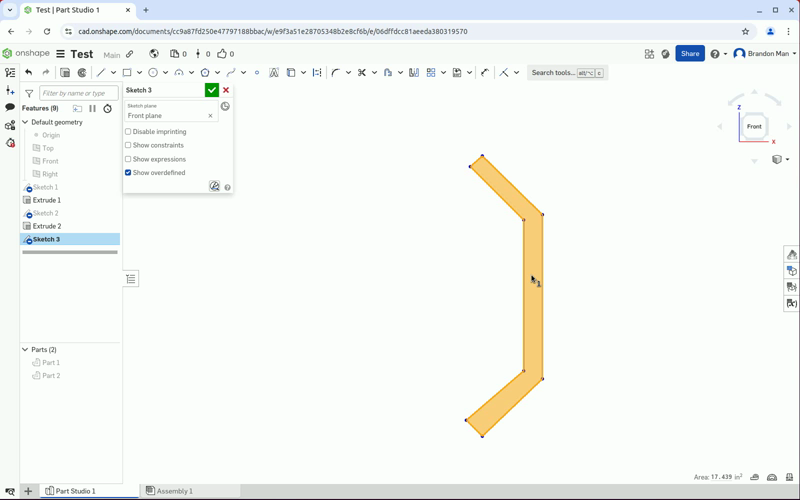
scroll(-6)
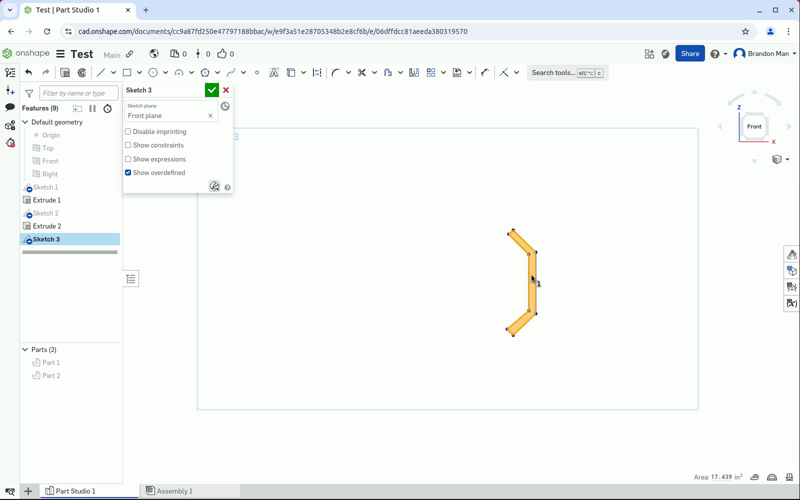
mouse_move(73, 352)
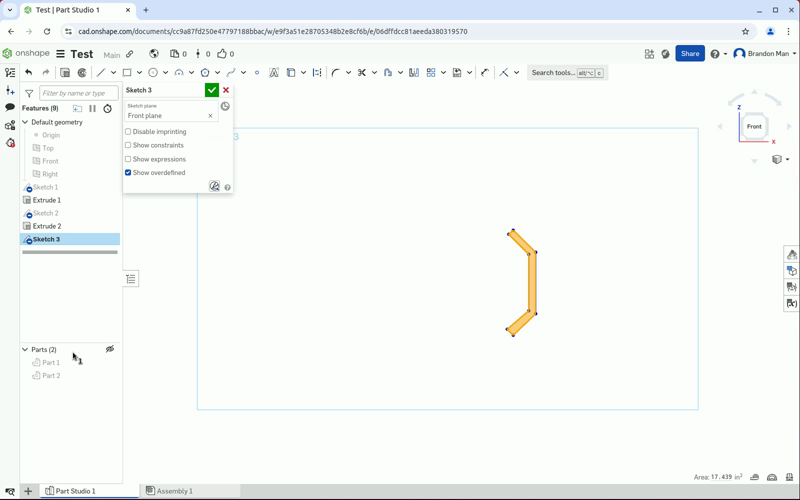
key(shift+y)
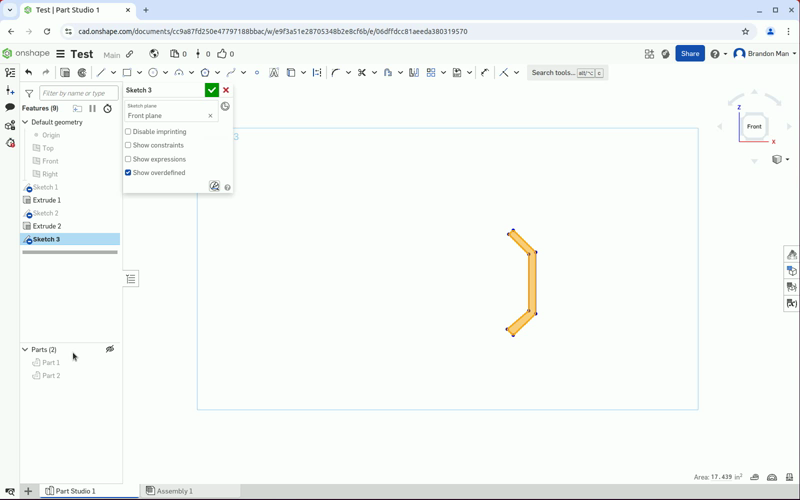
key(shift+e)
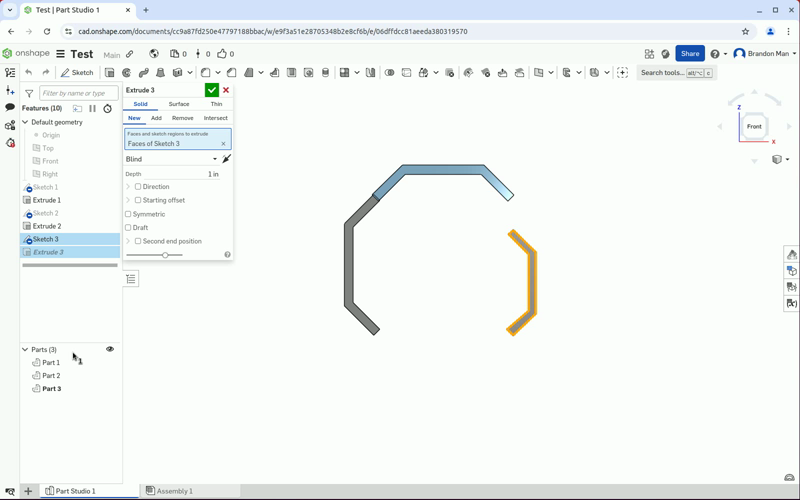
mouse_move(143, 106)
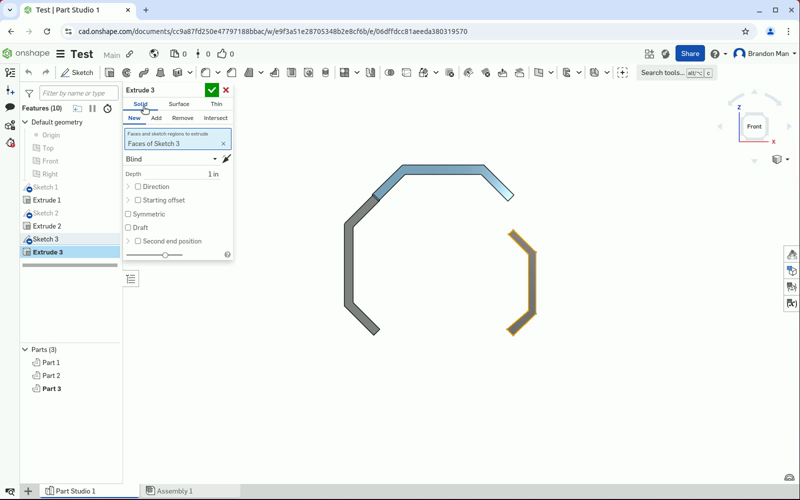
click(143, 106)
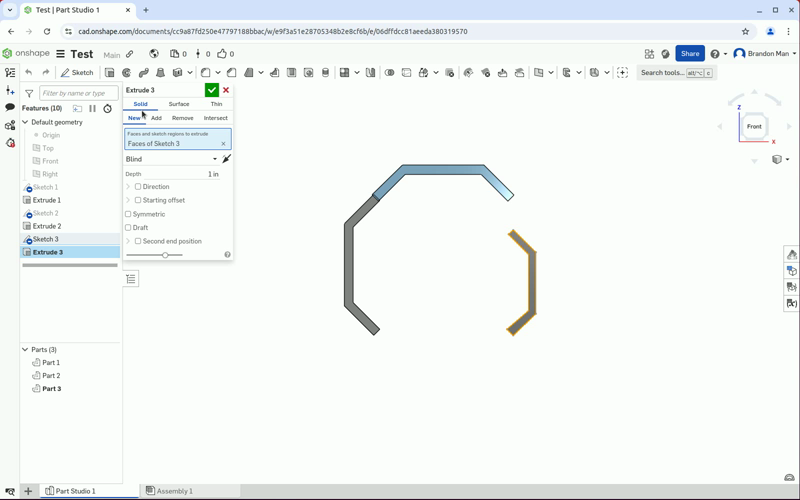
mouse_move(137, 120)
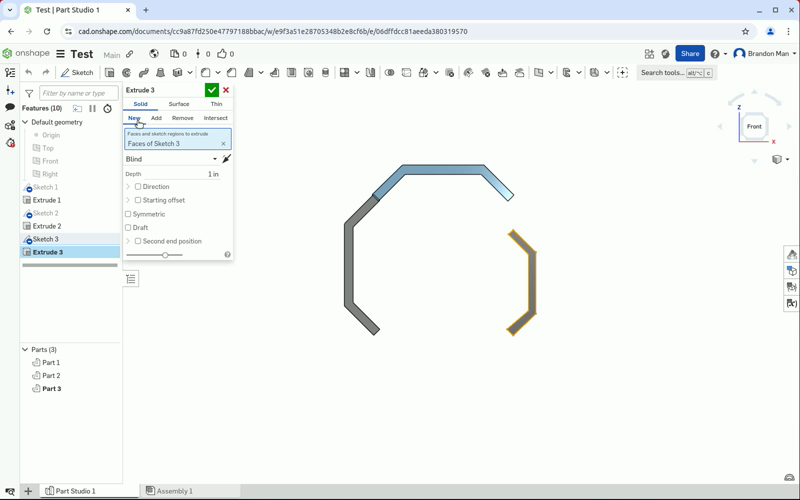
click(137, 120)
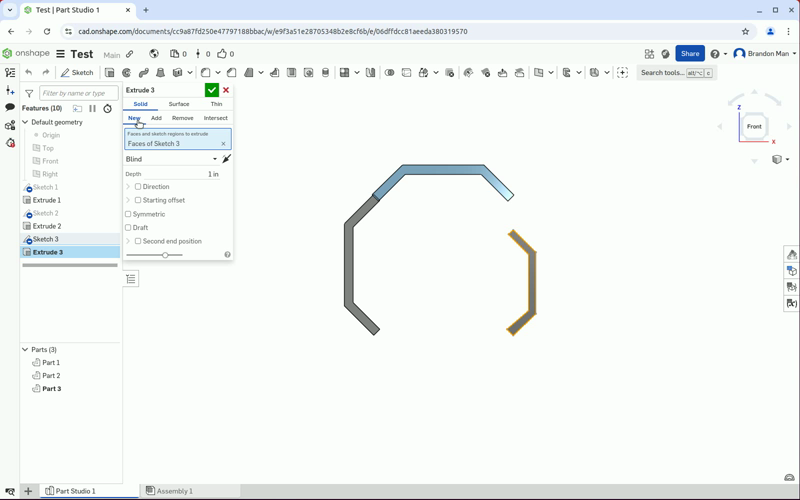
key(tab, 4)
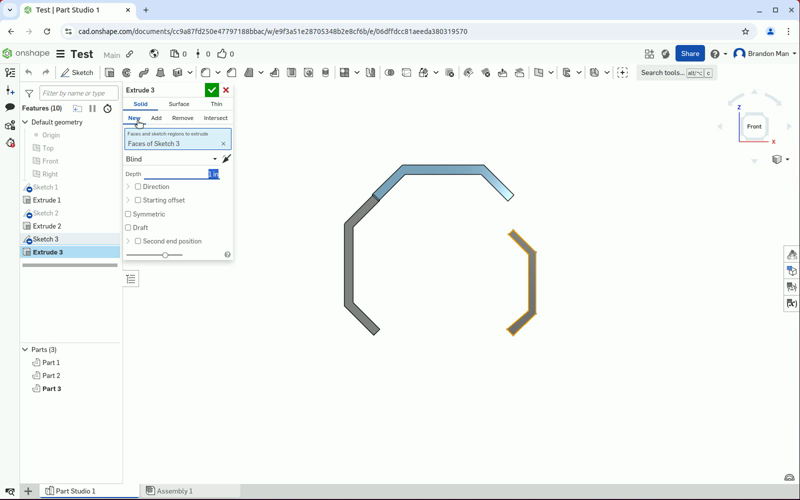
text(46.216)
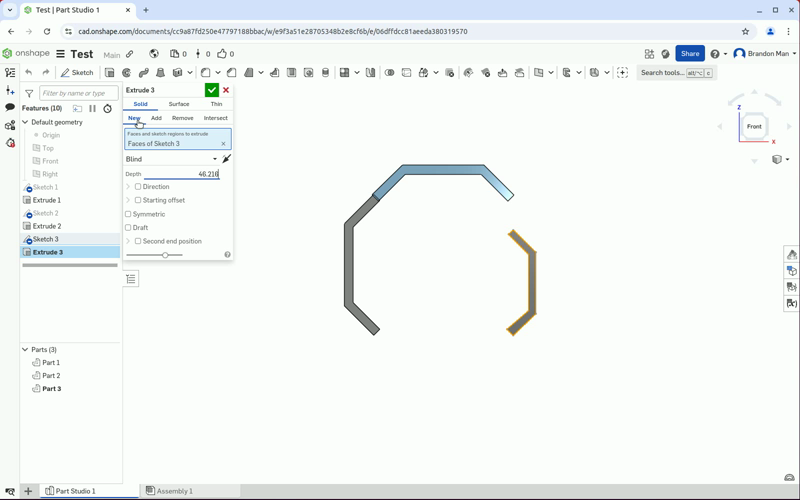
key(tab, 3)
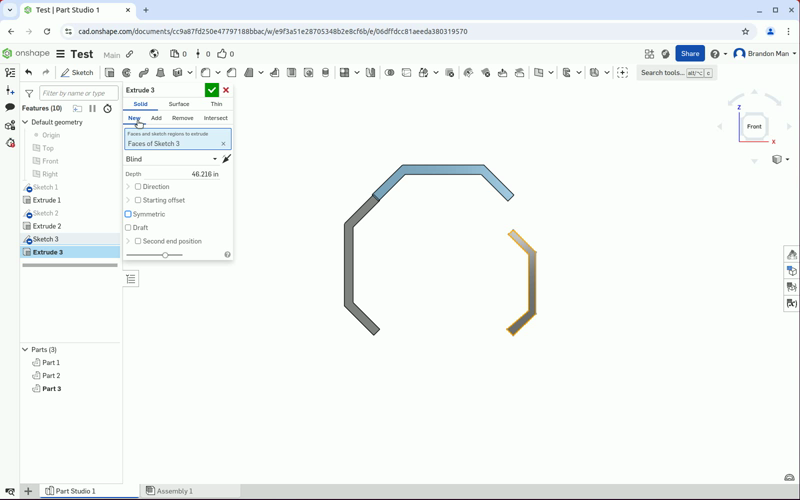
key(space)
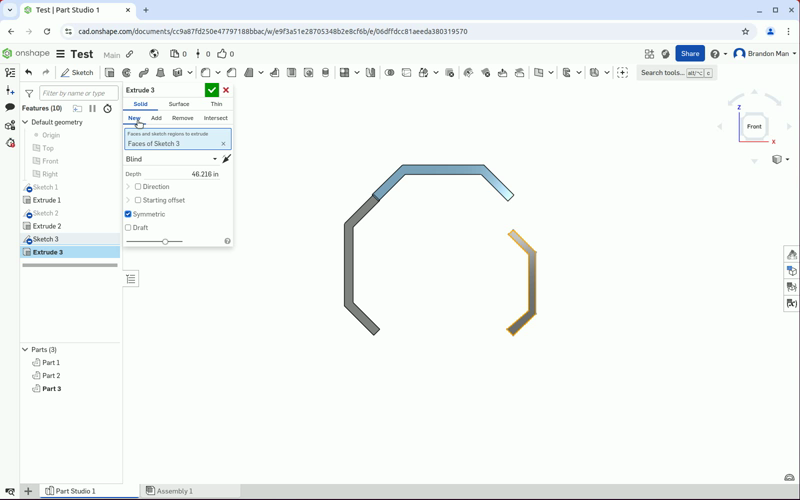
key(enter)
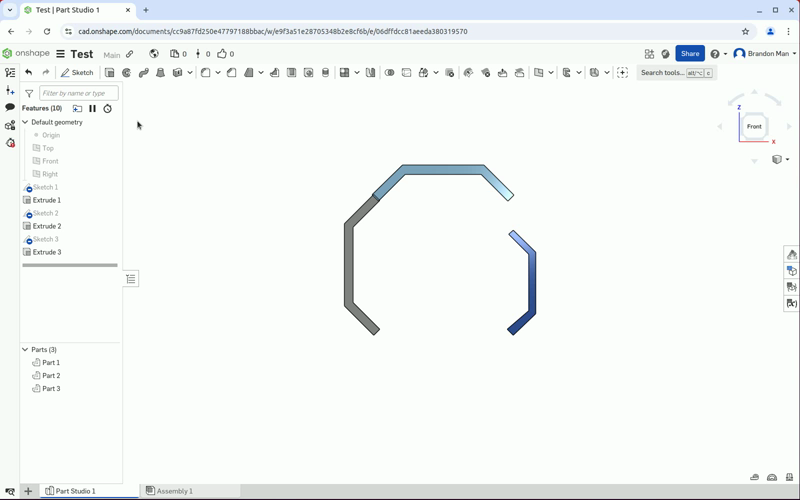
key(shift+h)
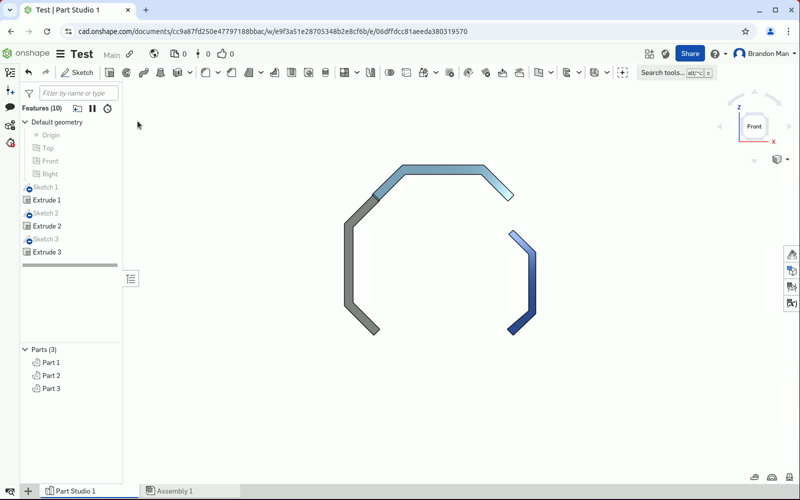
key(shift+h)
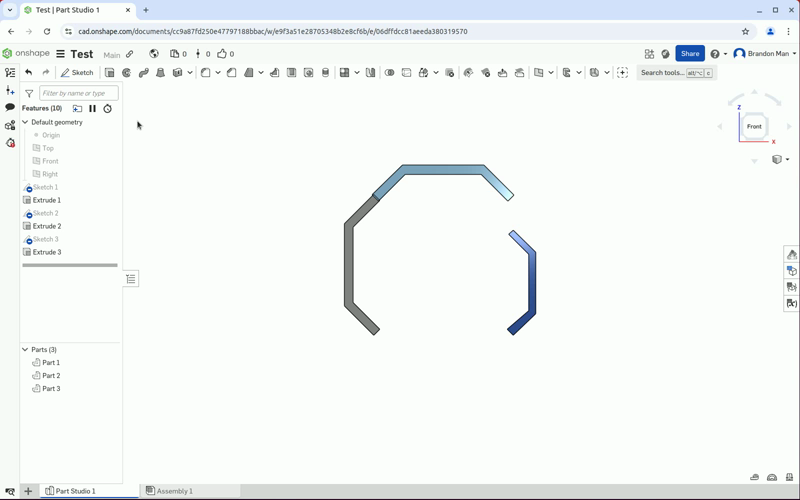
mouse_move(73, 189)
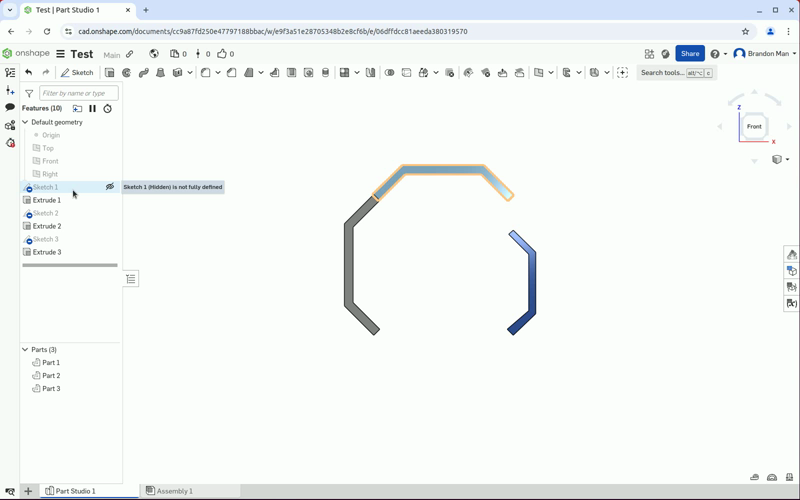
click(73, 189)
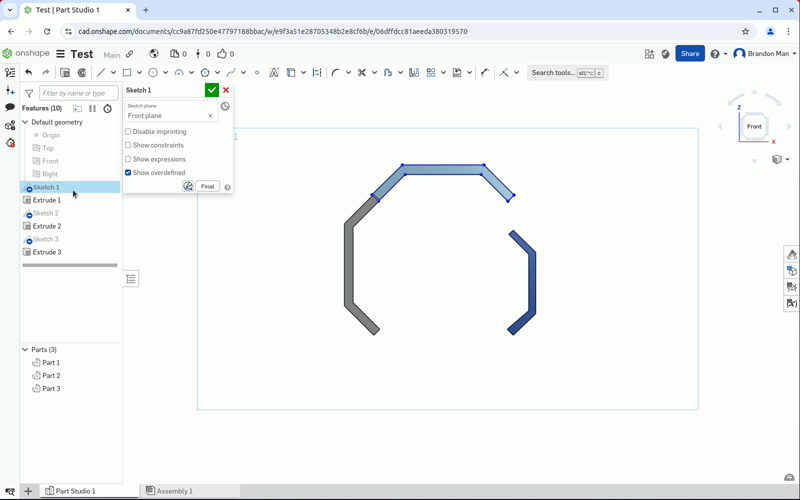
mouse_move(229, 92)
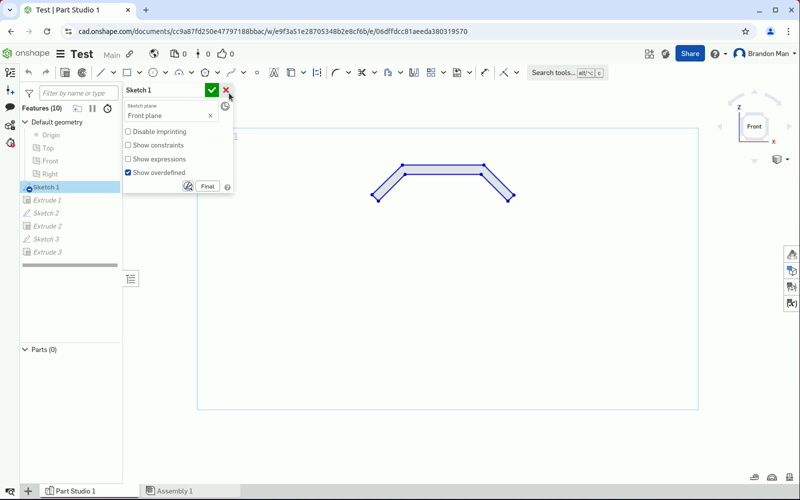
click(229, 92)
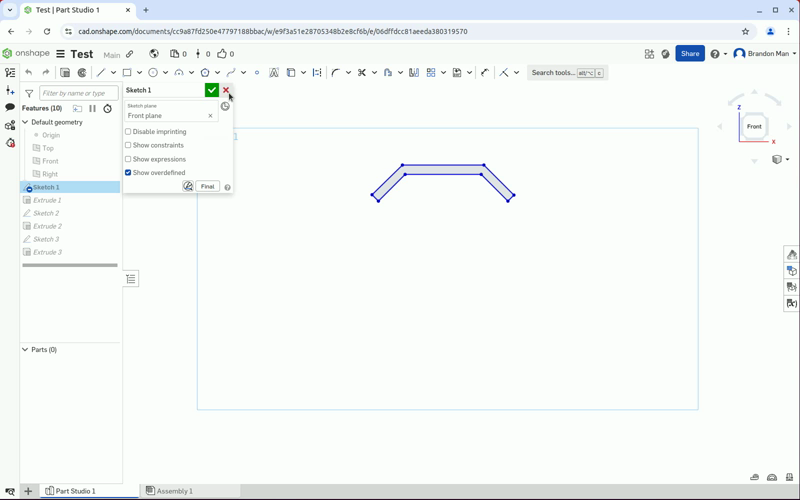
key(shift+s)
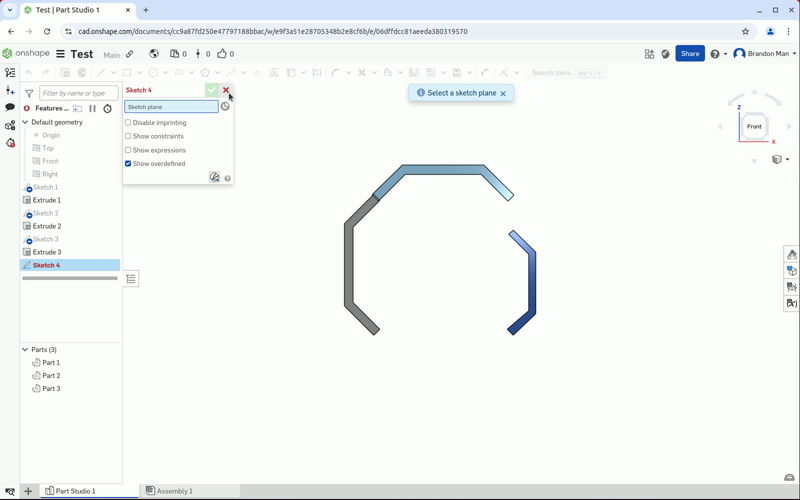
mouse_move(73, 163)
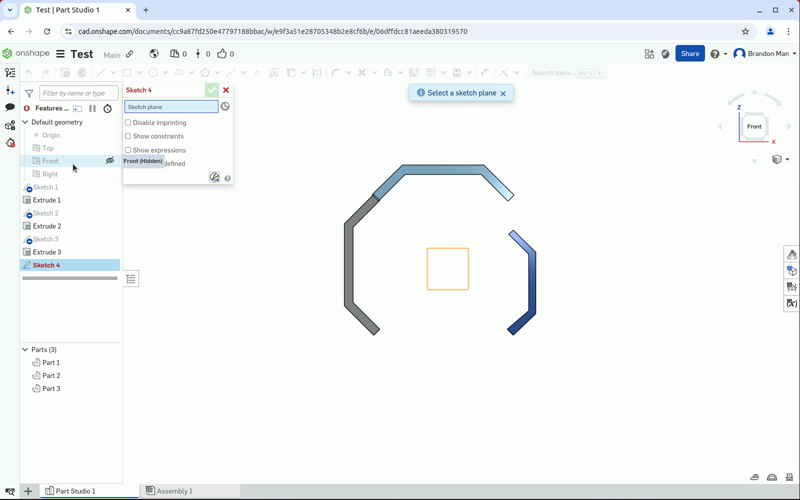
click(73, 163)
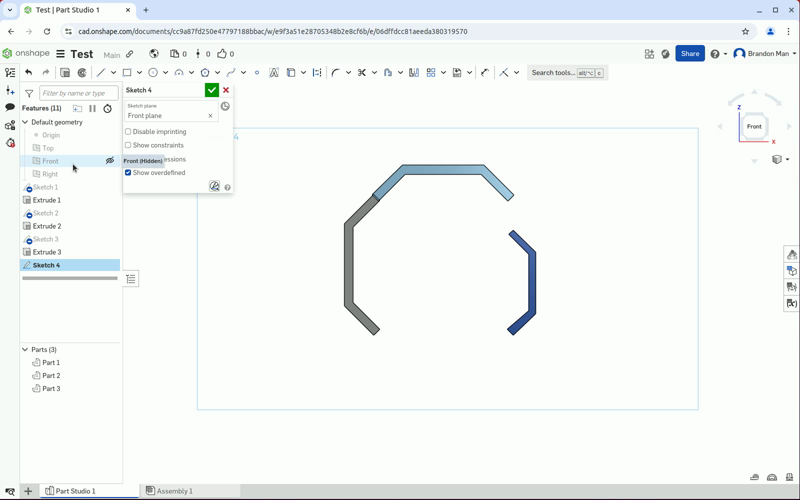
mouse_move(73, 352)
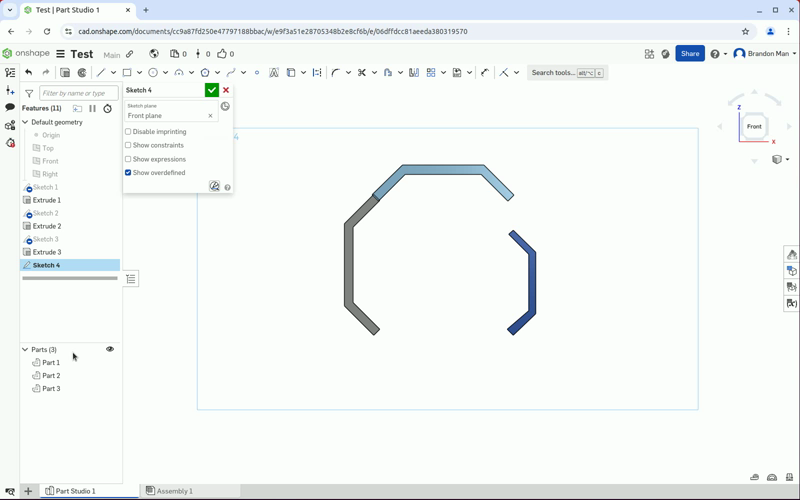
key(y)
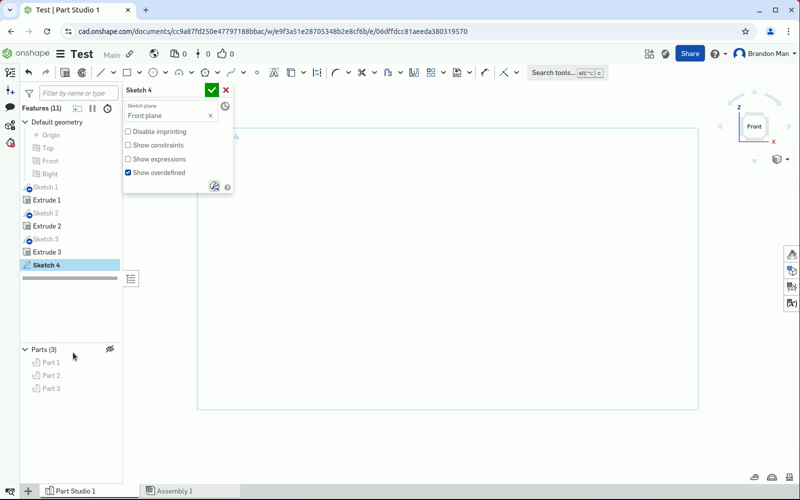
key(l)
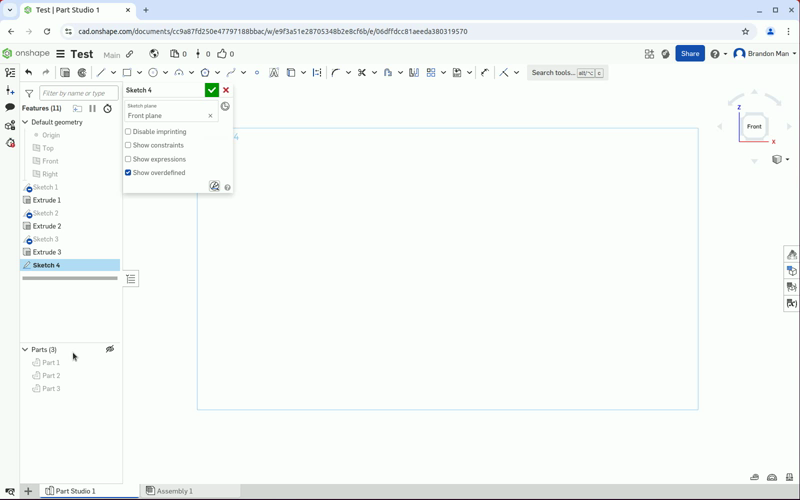
key_down(shift)
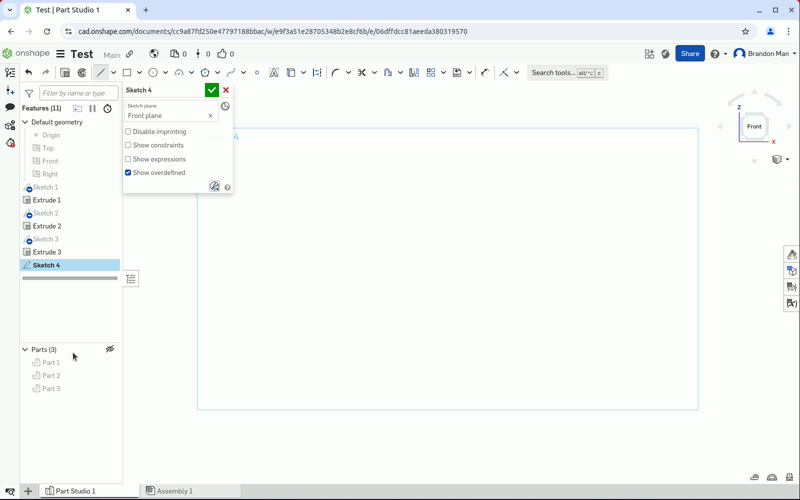
mouse_move(407, 335)
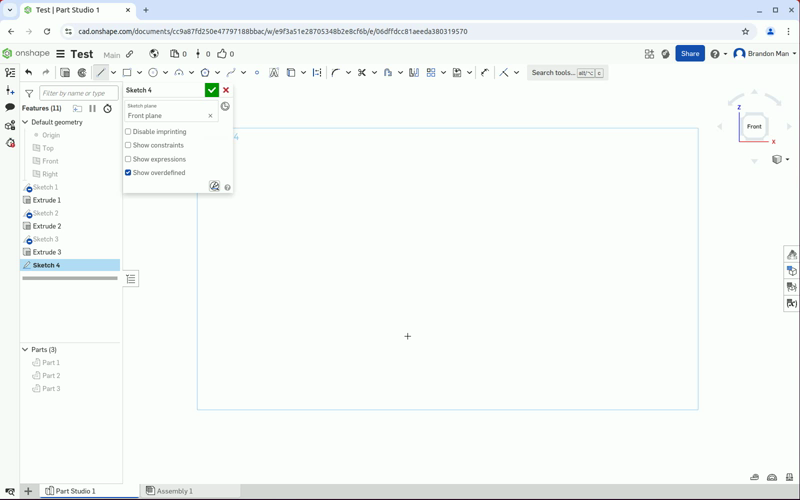
click(407, 335)
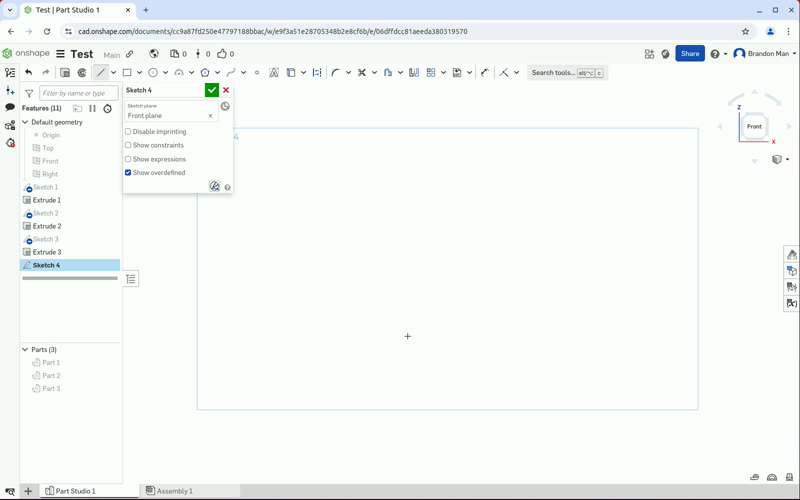
key_up(shift)
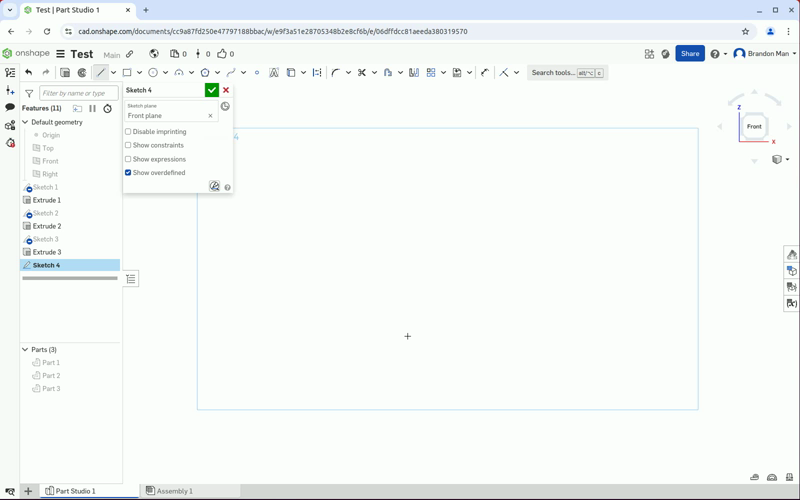
key_down(shift)
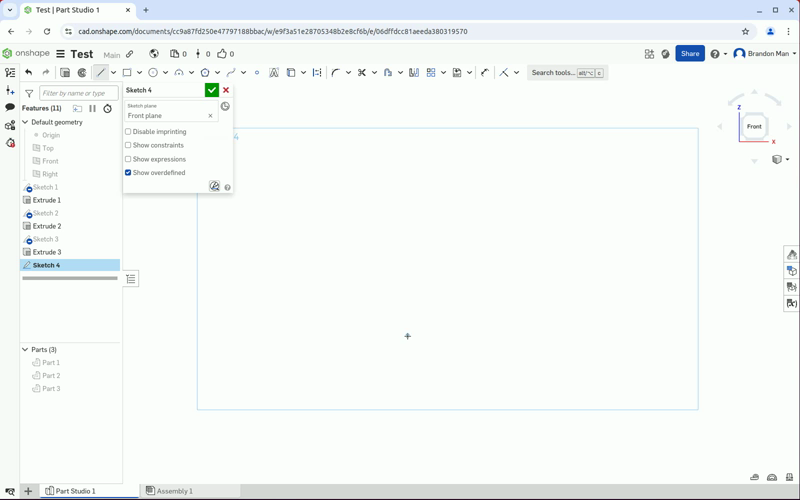
mouse_move(437, 335)
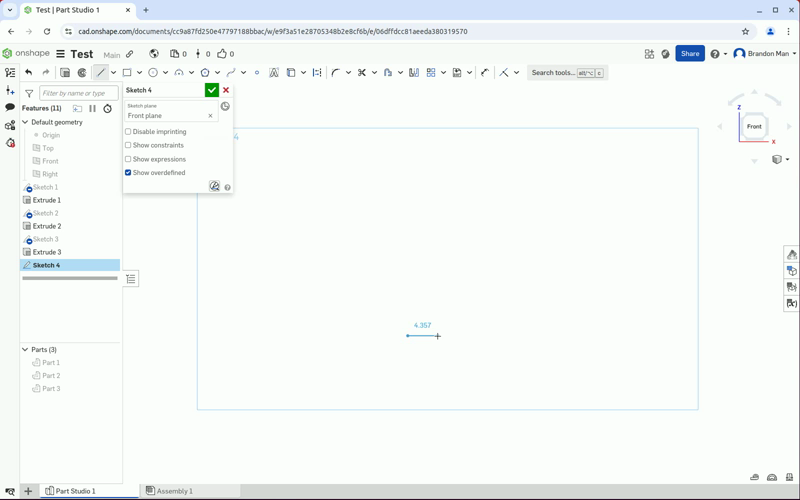
mouse_move(430, 357)
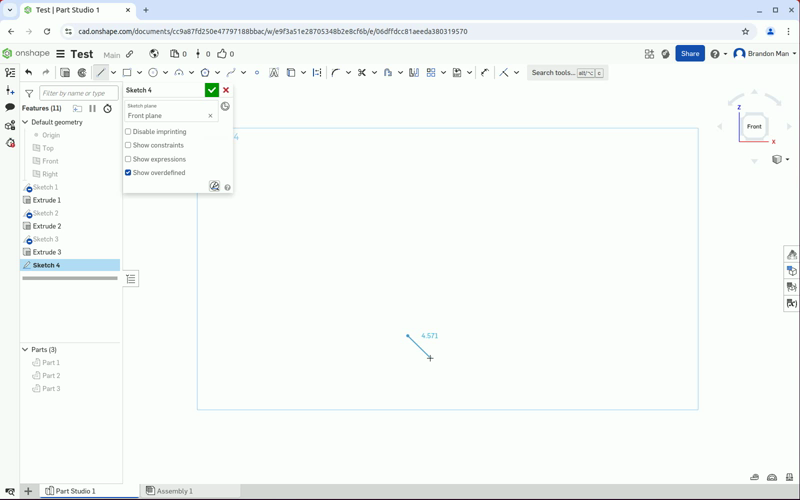
click(430, 357)
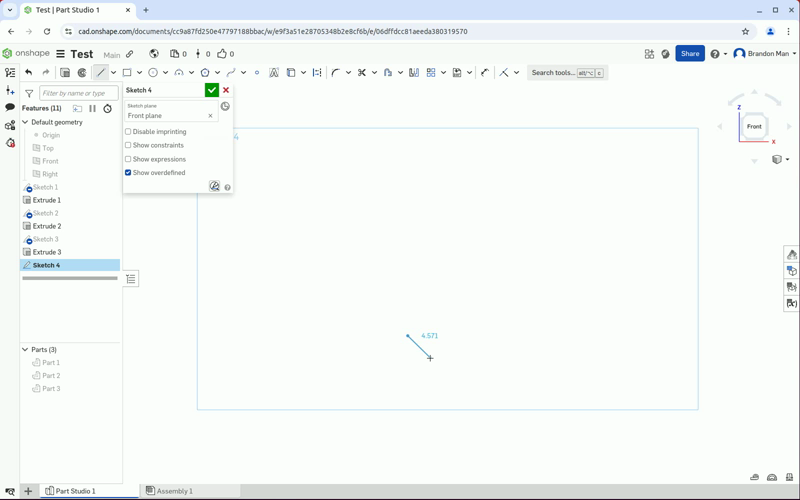
key_up(shift)
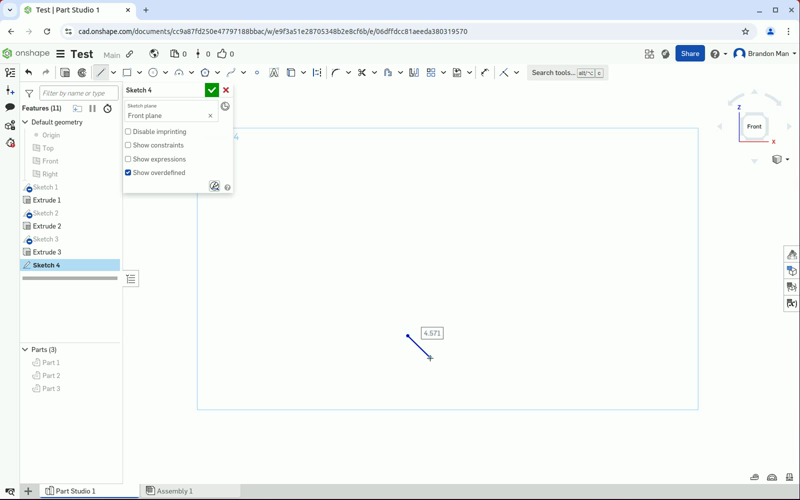
key_down(shift)
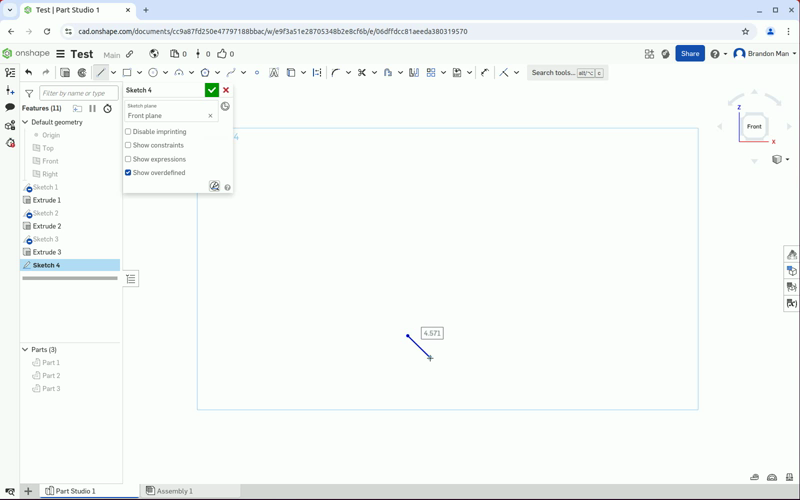
mouse_move(491, 357)
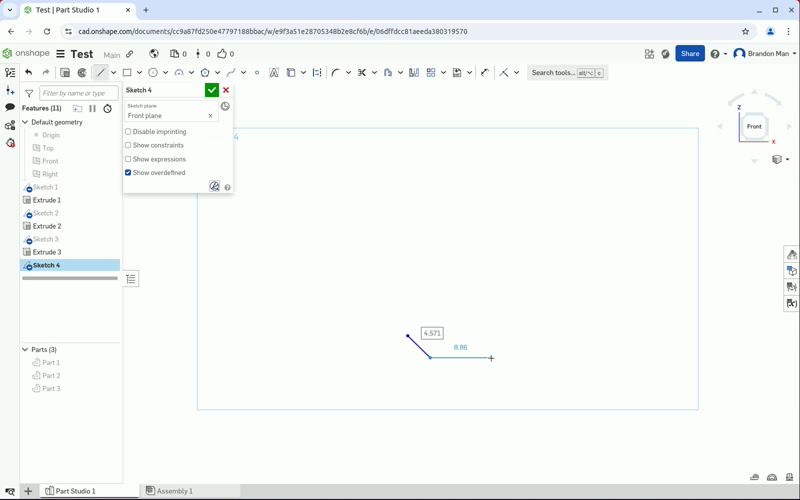
click(491, 357)
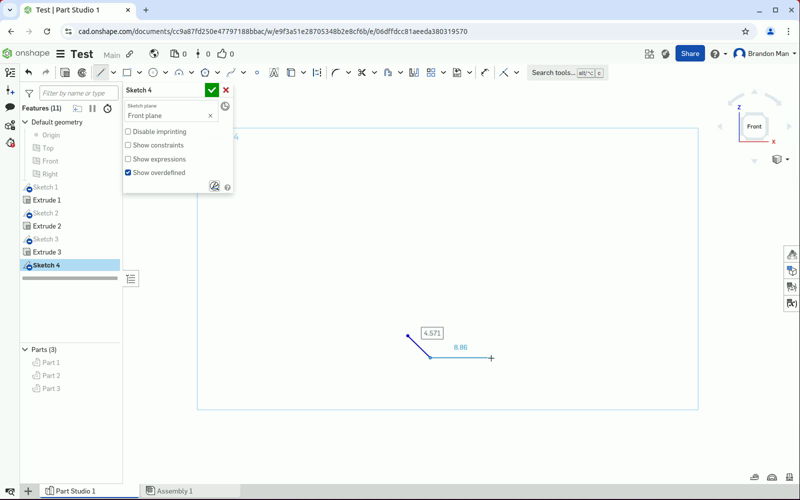
key_up(shift)
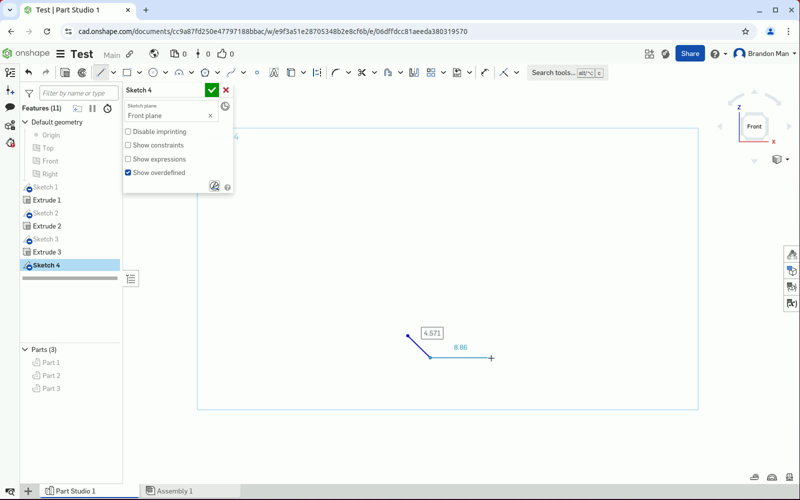
key_down(shift)
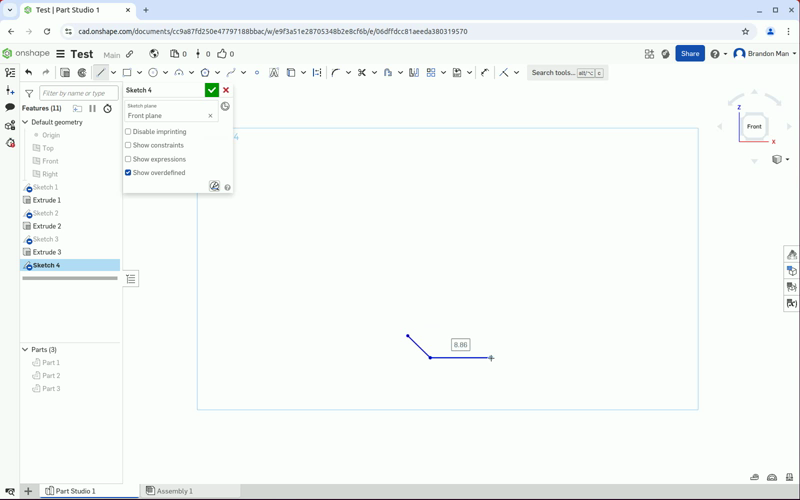
mouse_move(521, 357)
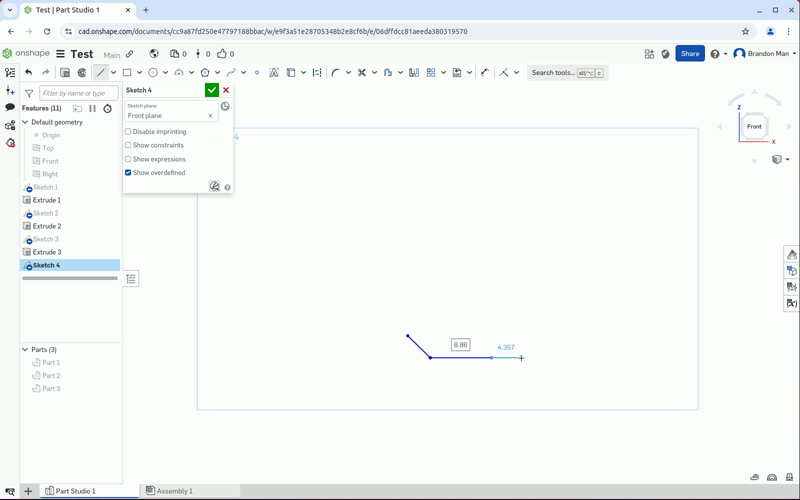
mouse_move(513, 335)
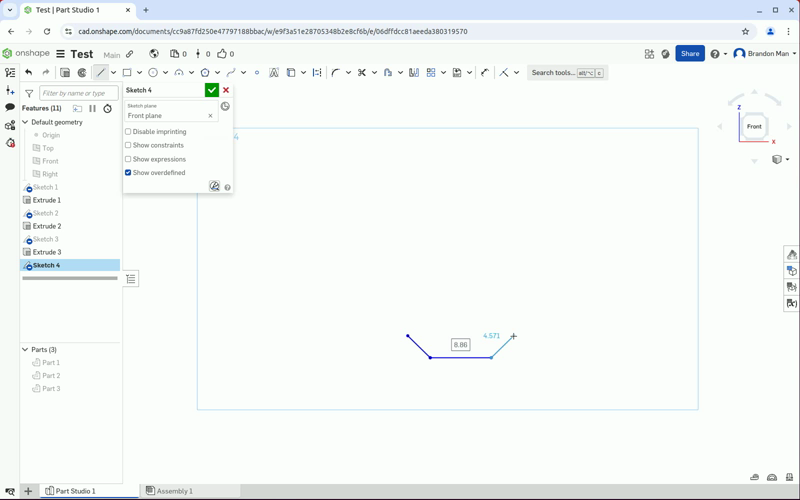
click(513, 335)
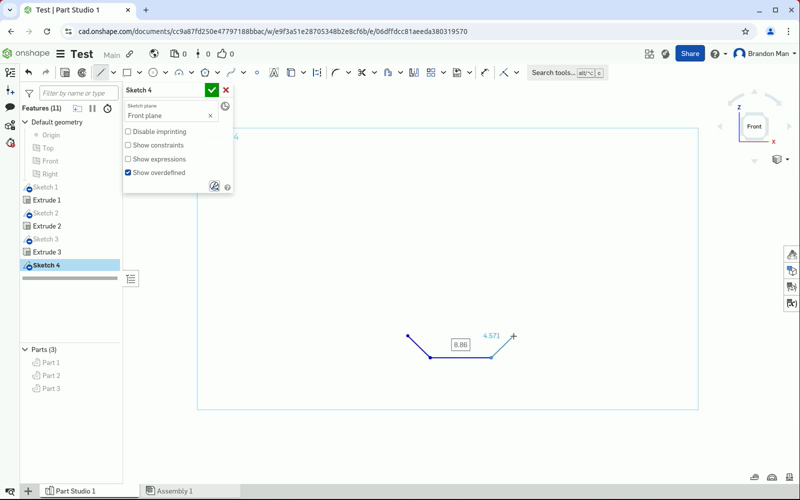
key_up(shift)
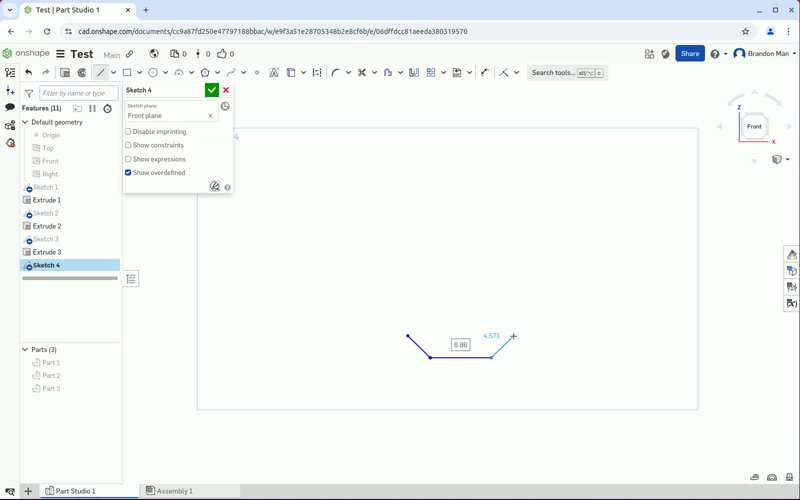
key_down(shift)
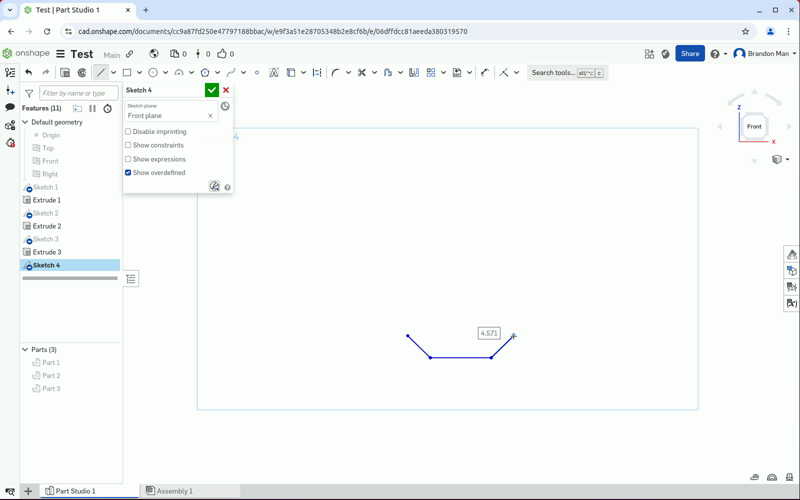
mouse_move(543, 335)
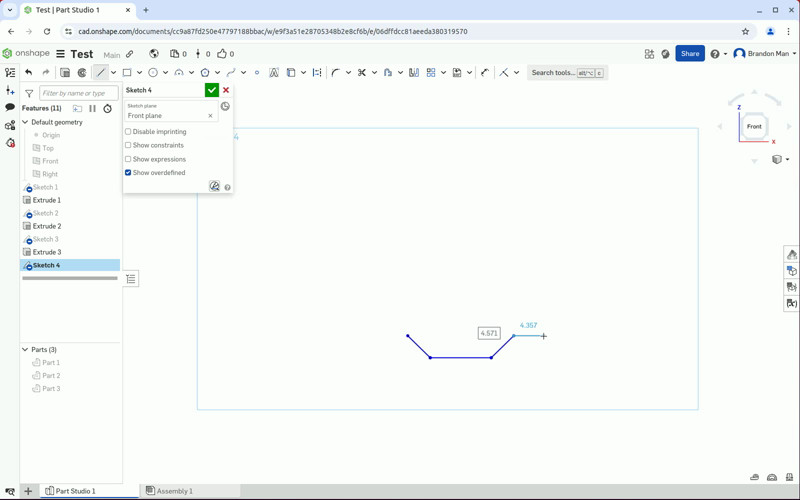
mouse_move(509, 331)
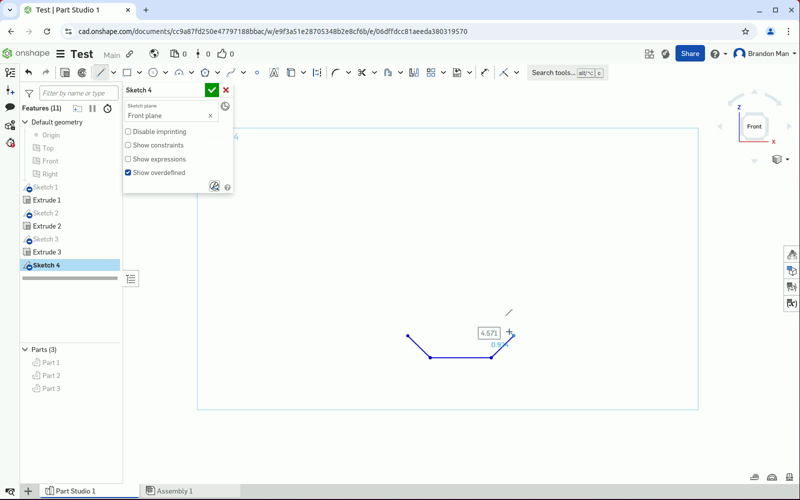
scroll(6)
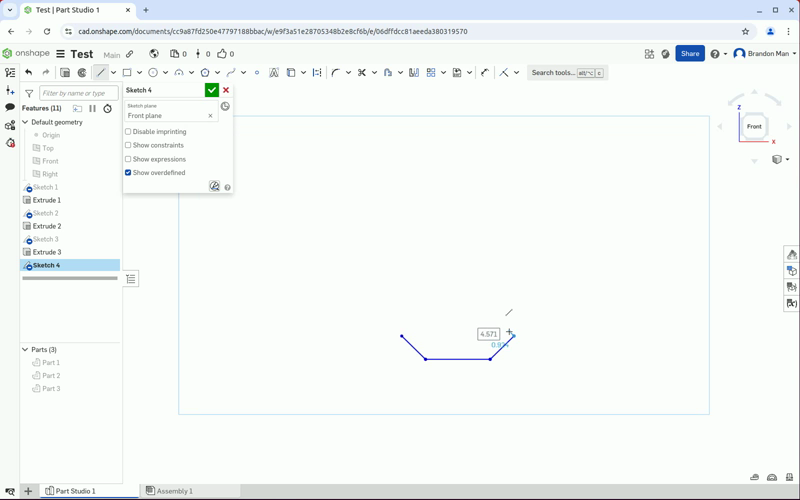
scroll(6)
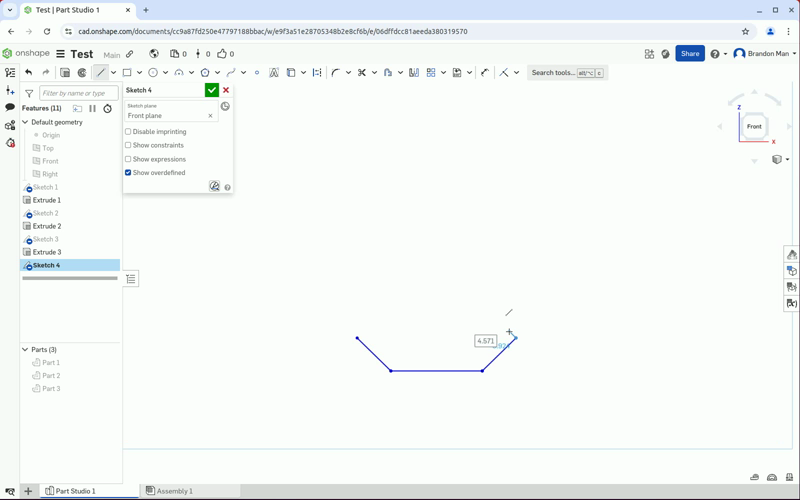
scroll(6)
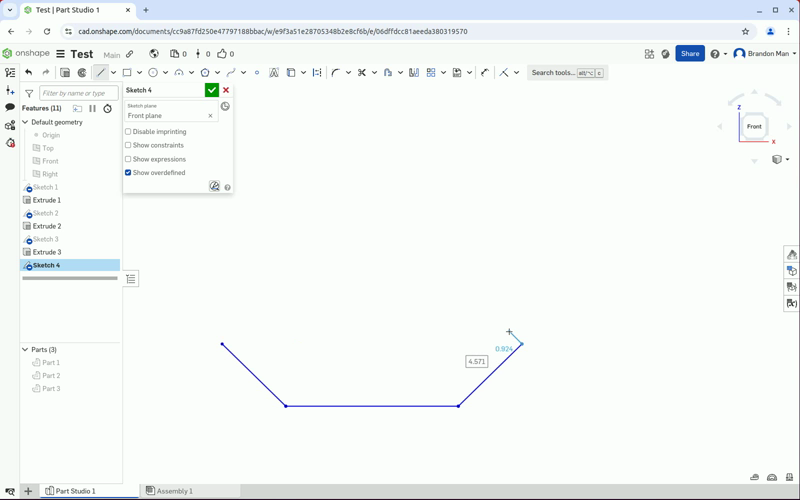
scroll(6)
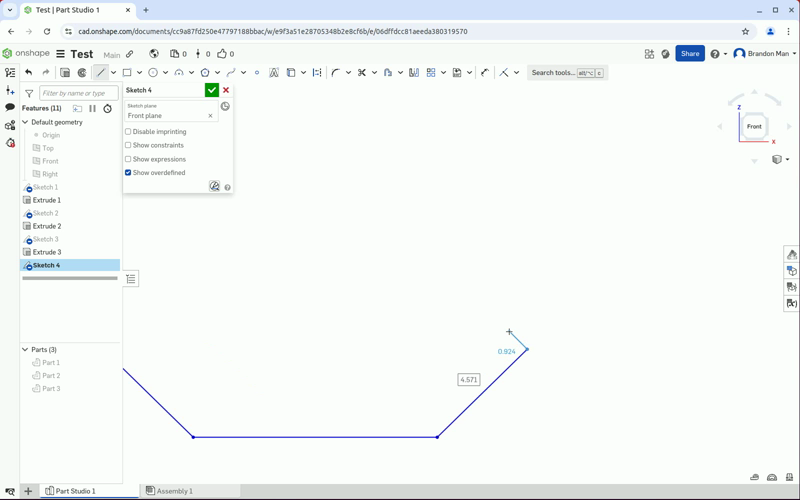
scroll(6)
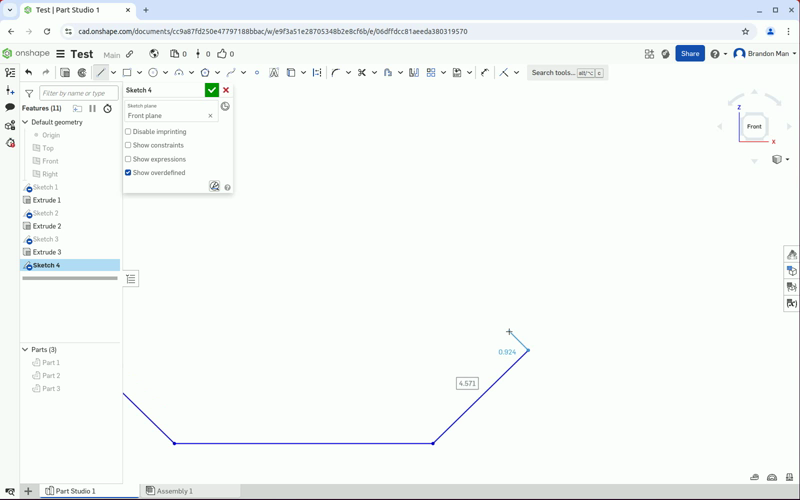
scroll(6)
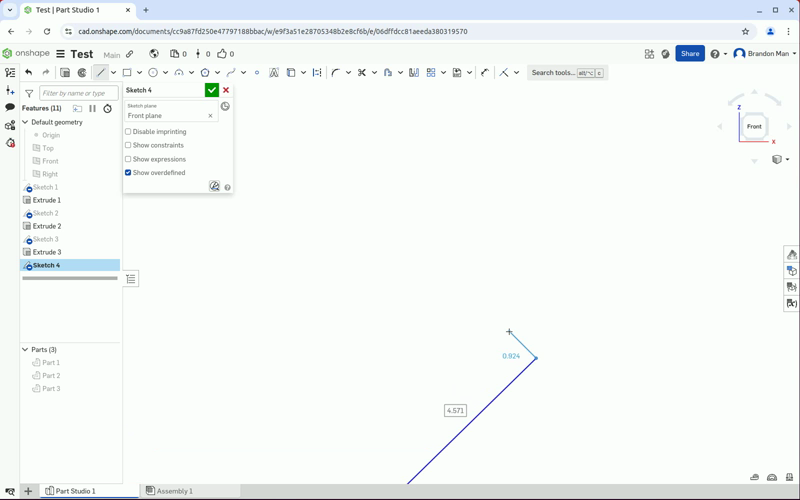
scroll(6)
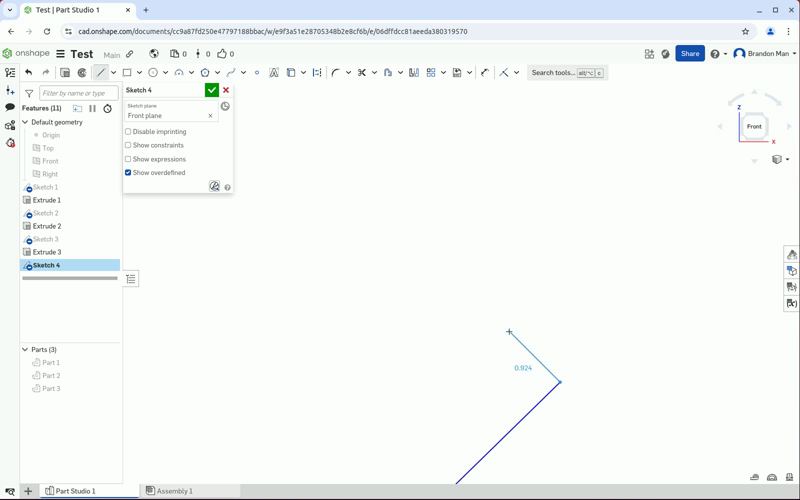
click(509, 331)
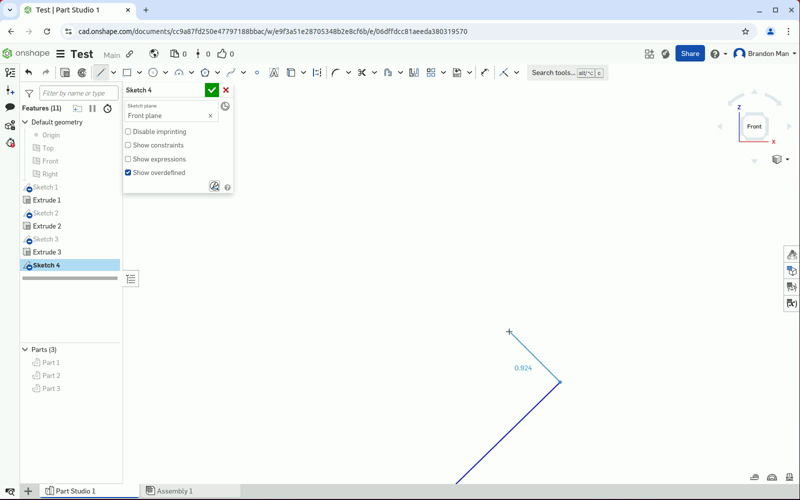
scroll(-6)
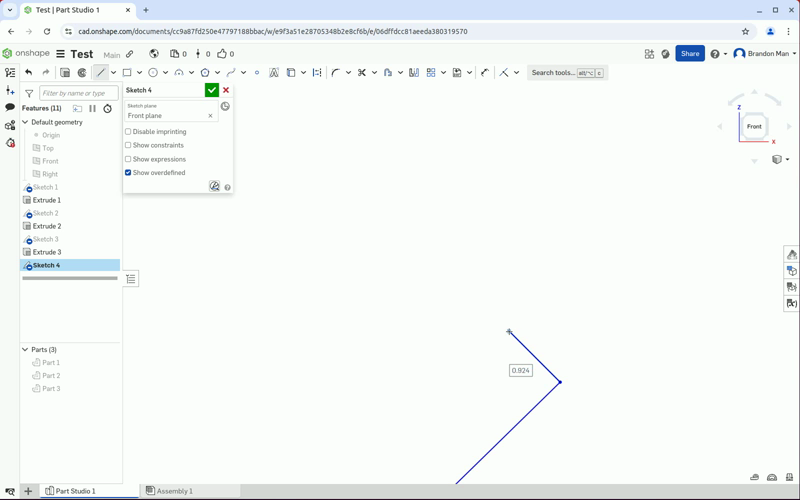
scroll(-6)
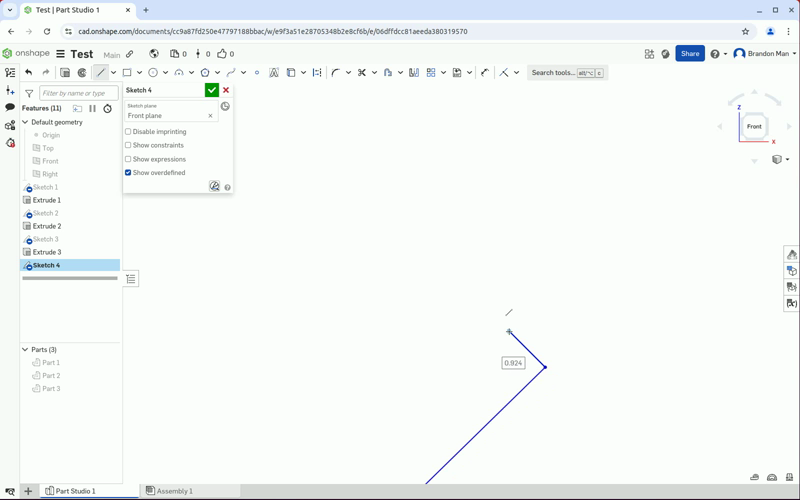
scroll(-6)
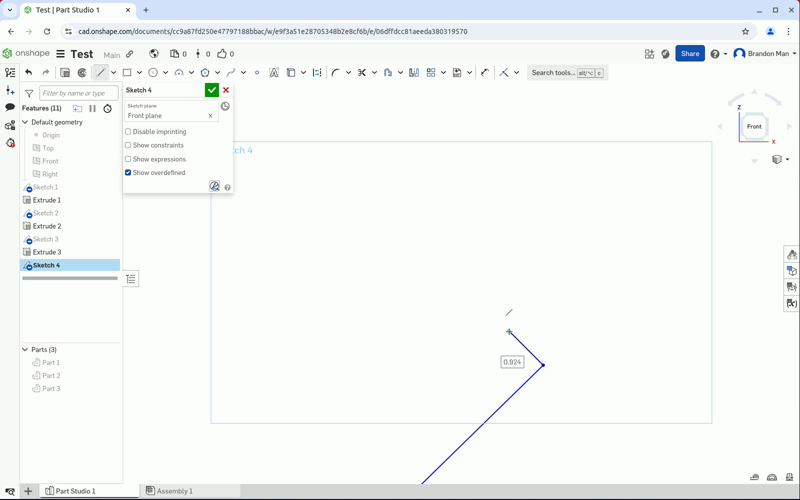
scroll(-6)
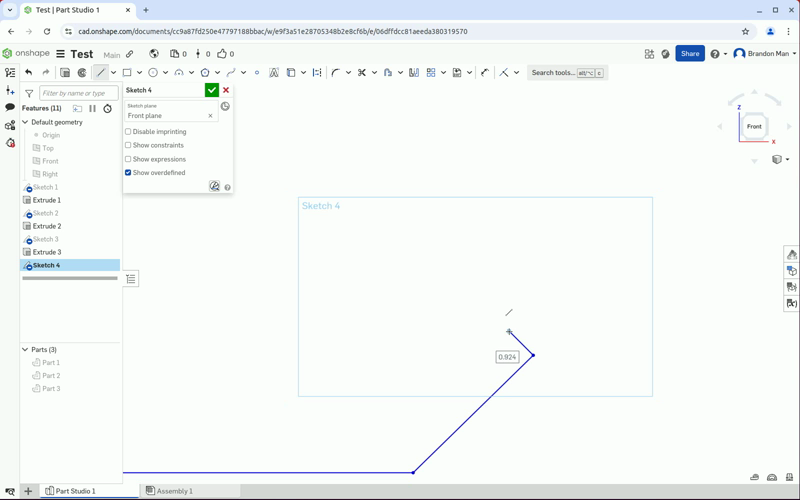
scroll(-6)
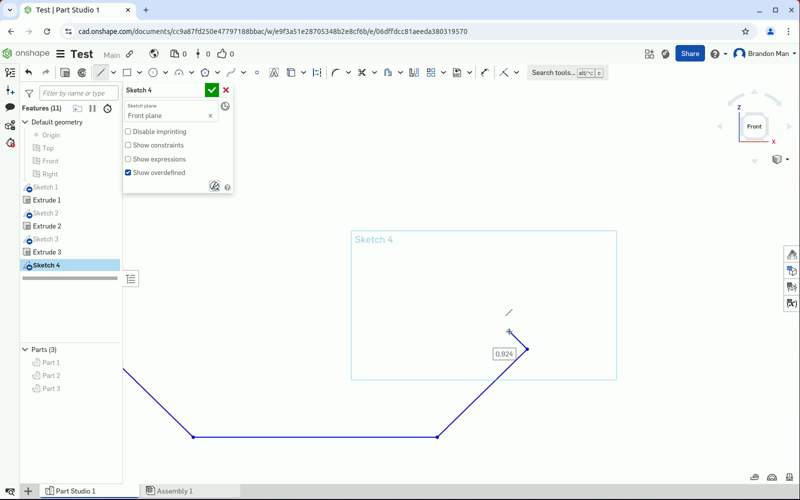
scroll(-6)
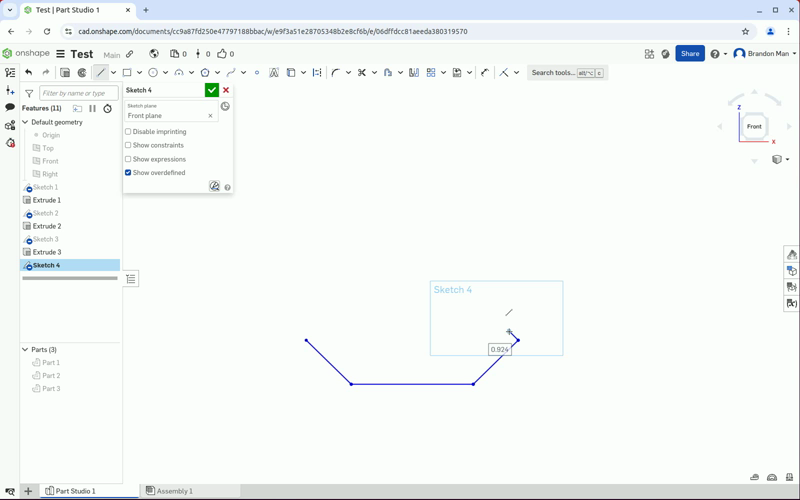
scroll(-6)
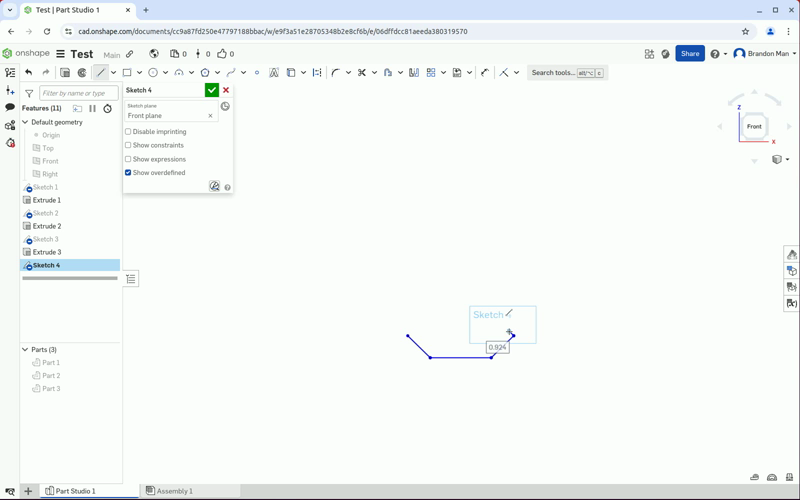
key_up(shift)
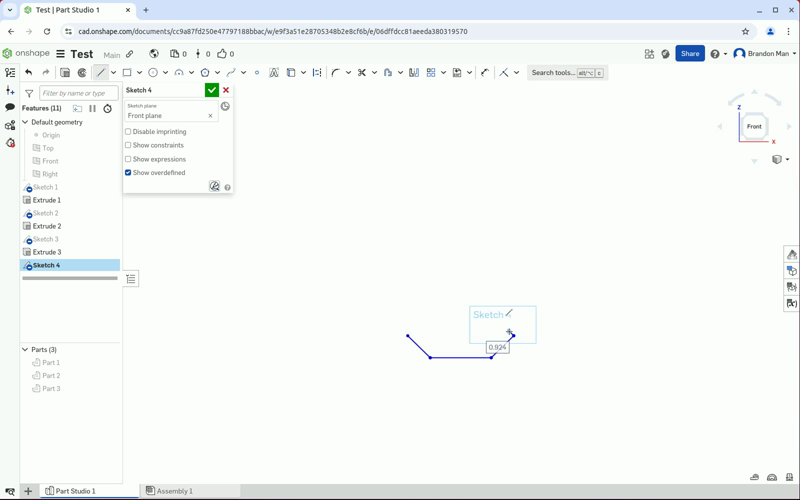
key_down(shift)
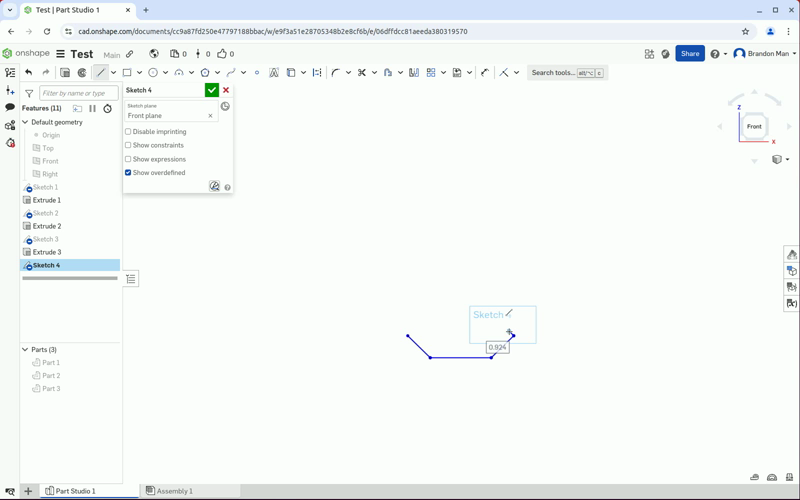
mouse_move(539, 331)
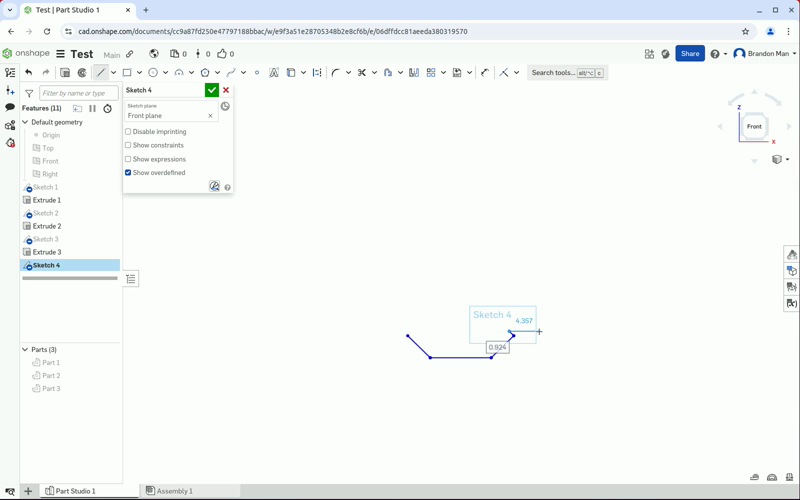
mouse_move(489, 351)
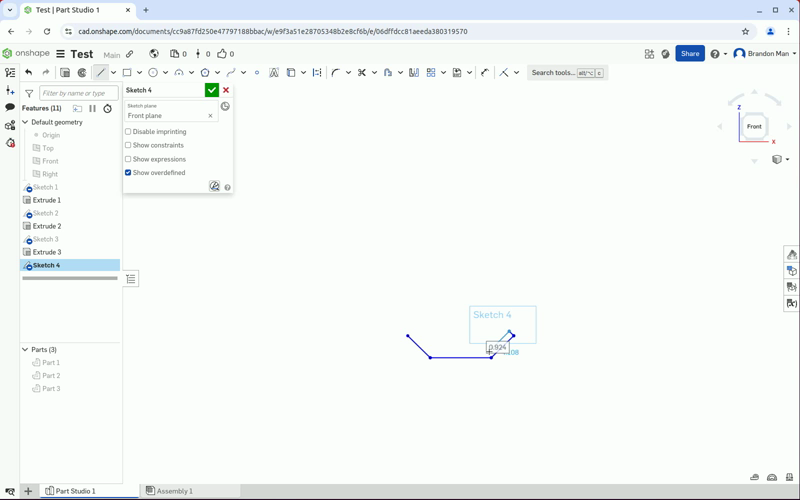
click(489, 351)
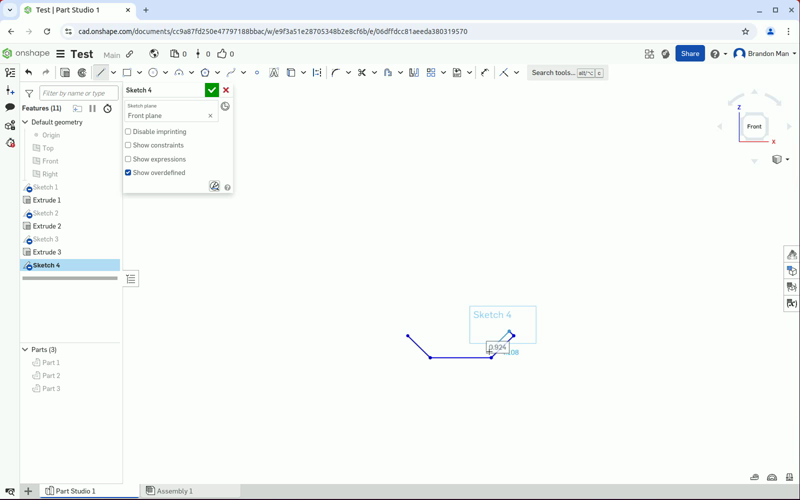
key_up(shift)
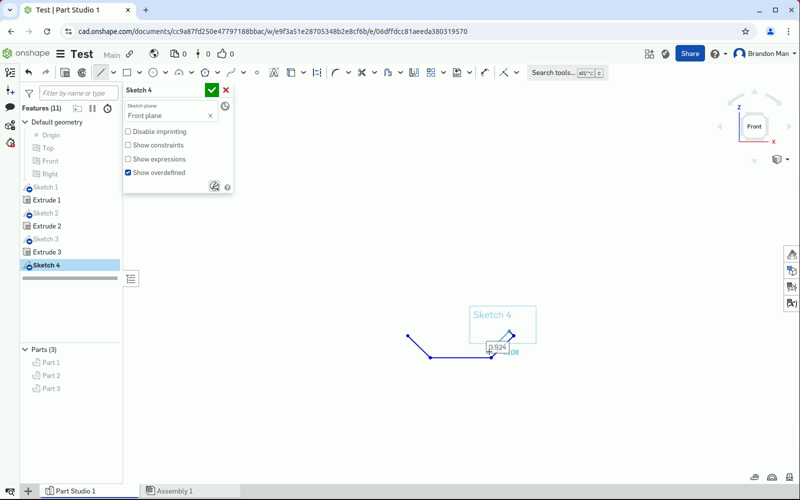
key_down(shift)
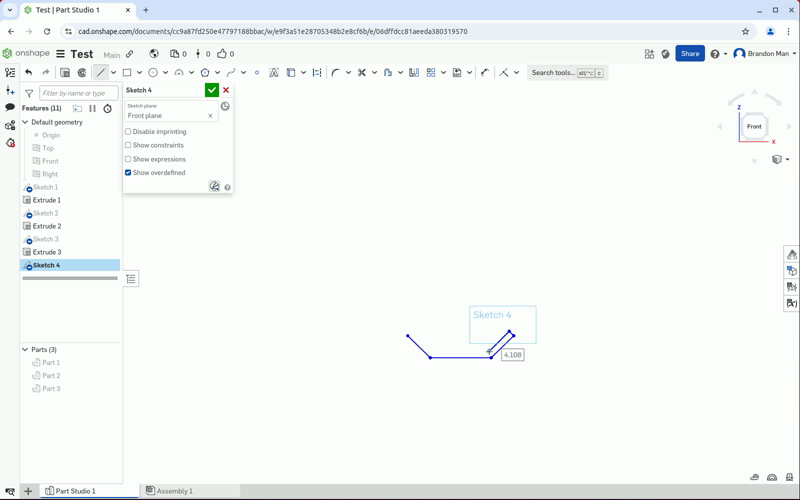
mouse_move(519, 351)
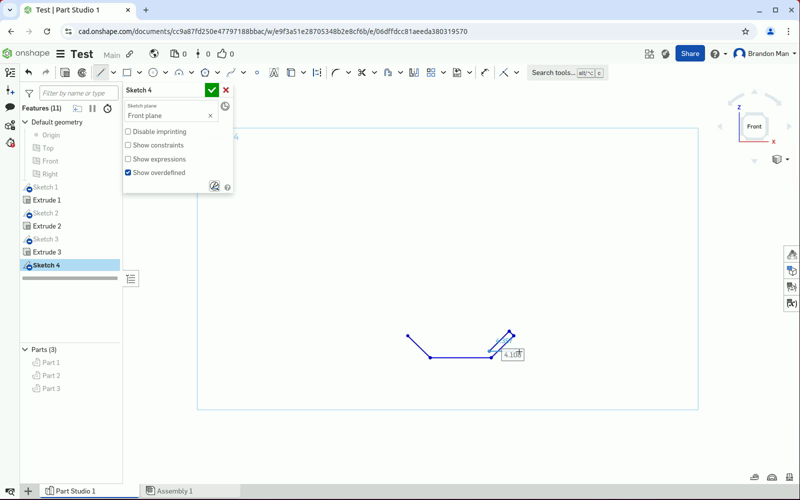
mouse_move(432, 351)
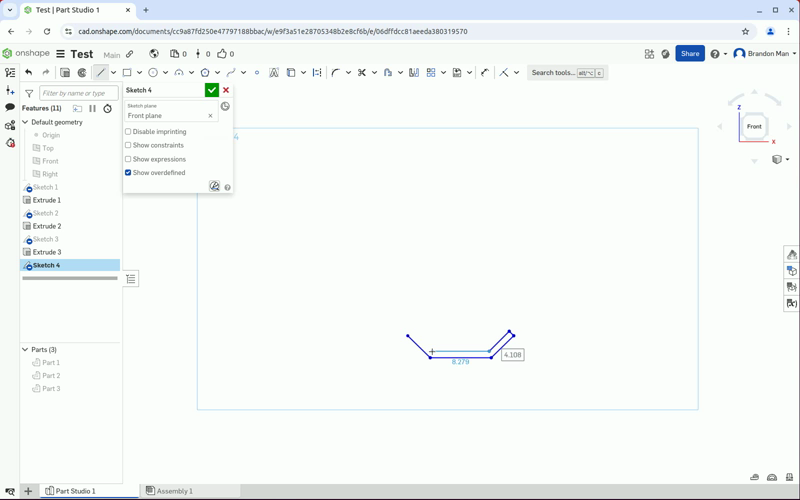
click(432, 351)
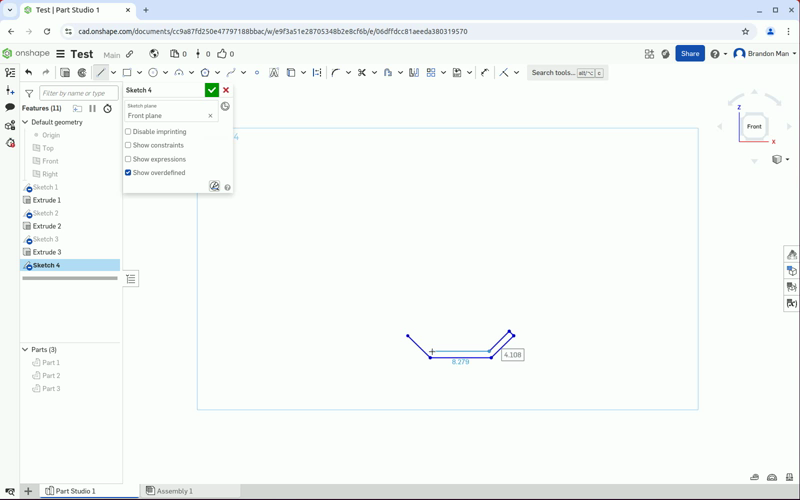
key_up(shift)
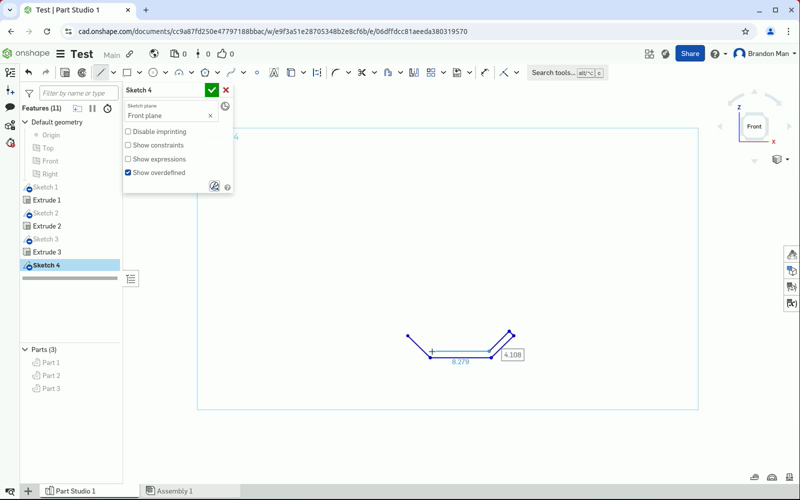
key_down(shift)
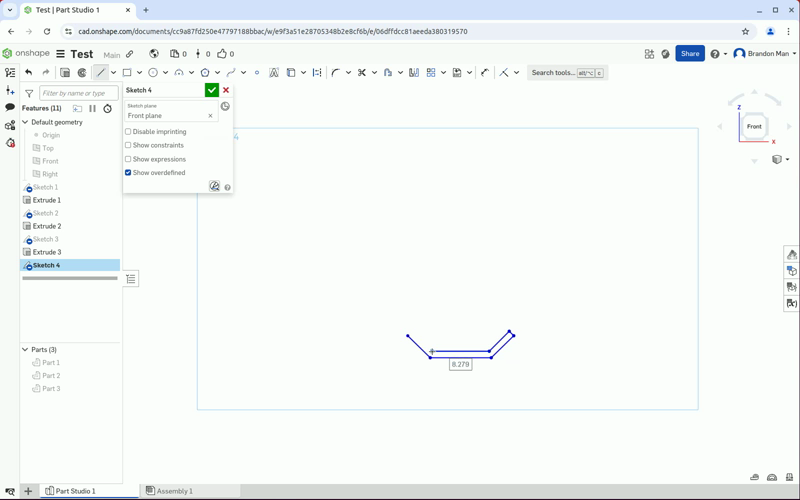
mouse_move(462, 351)
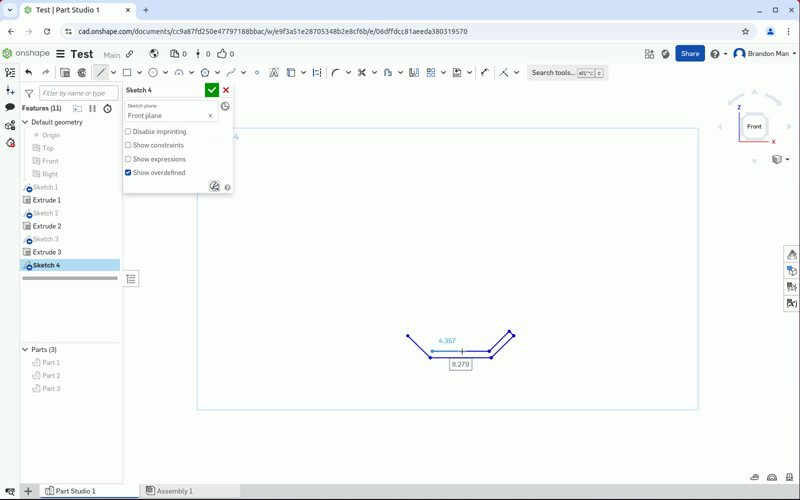
mouse_move(412, 331)
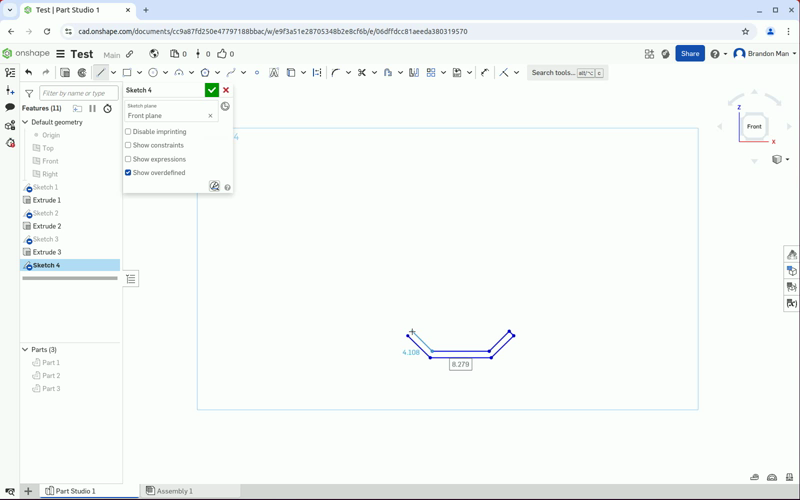
click(412, 331)
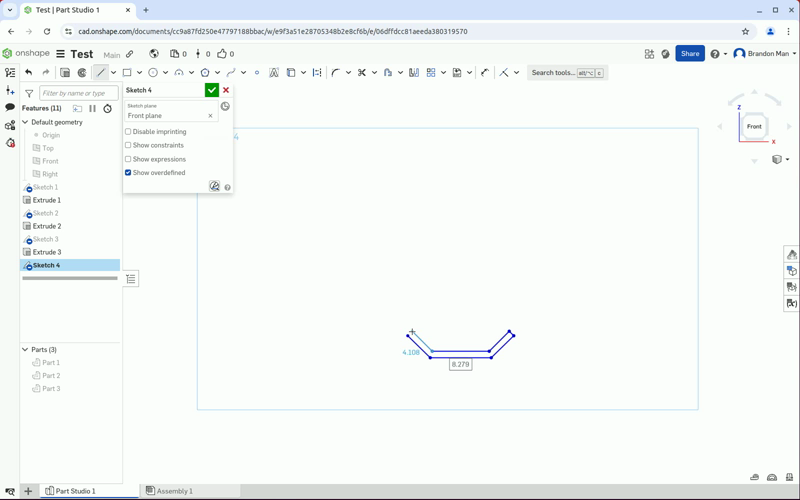
key_up(shift)
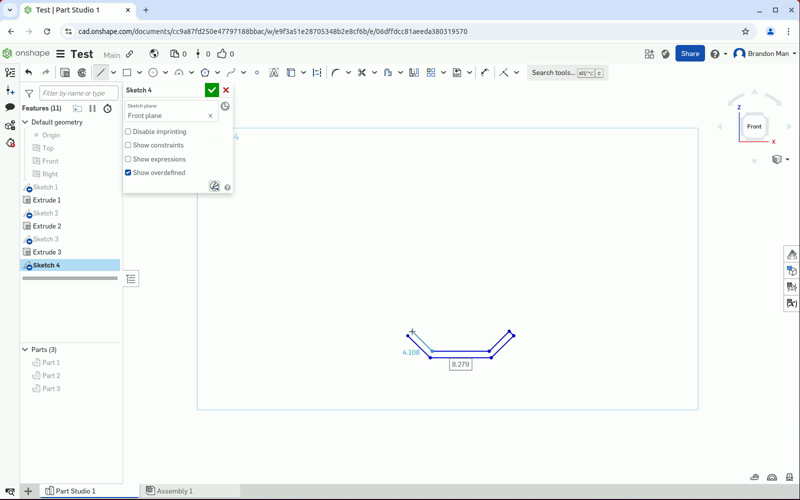
mouse_move(442, 331)
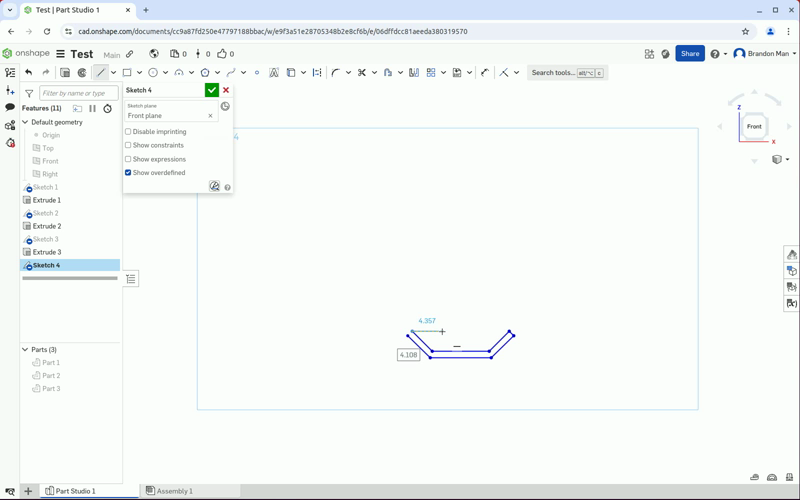
key_down(shift)
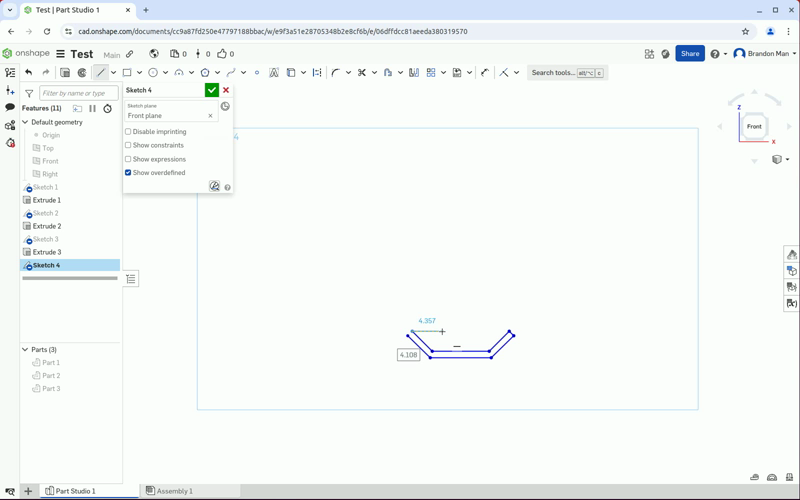
mouse_move(407, 335)
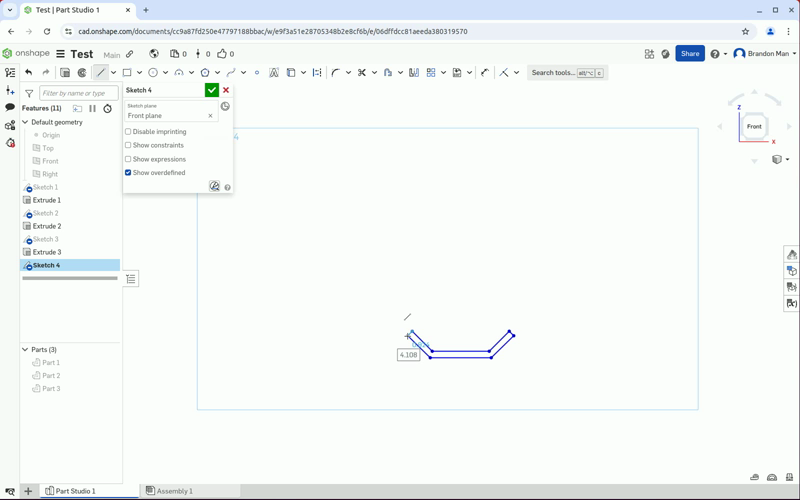
scroll(6)
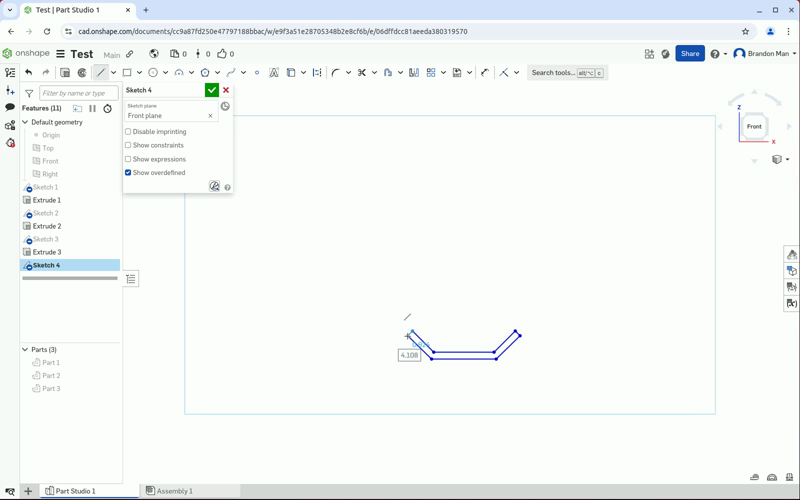
scroll(6)
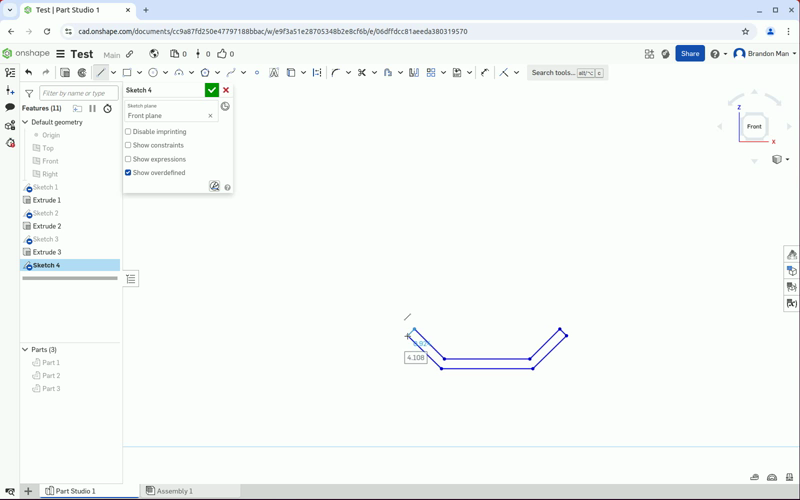
scroll(6)
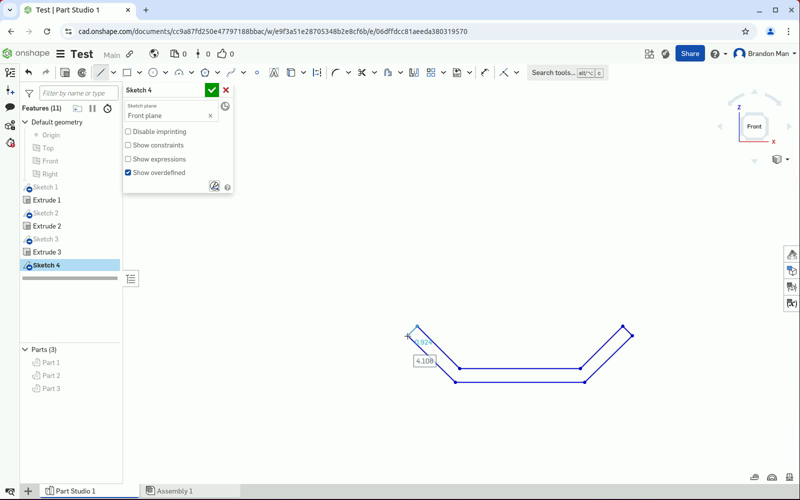
scroll(6)
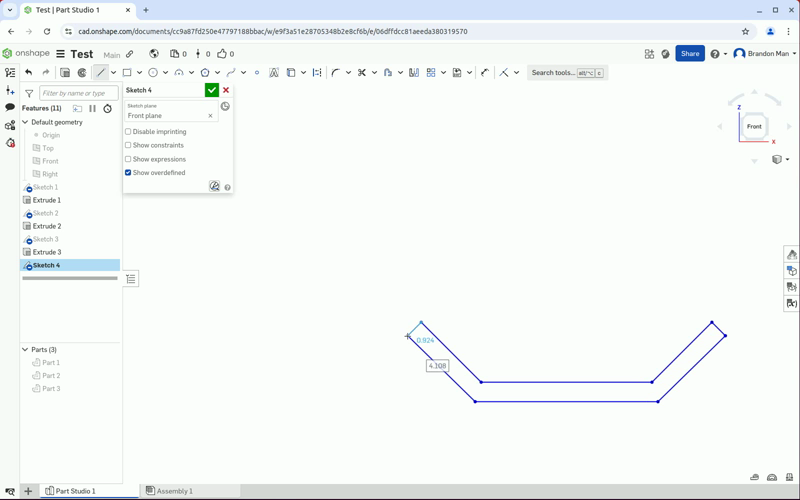
scroll(6)
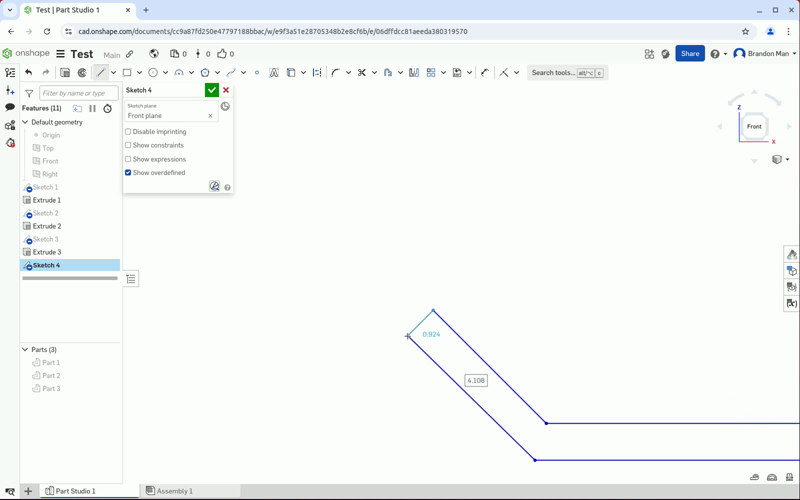
scroll(6)
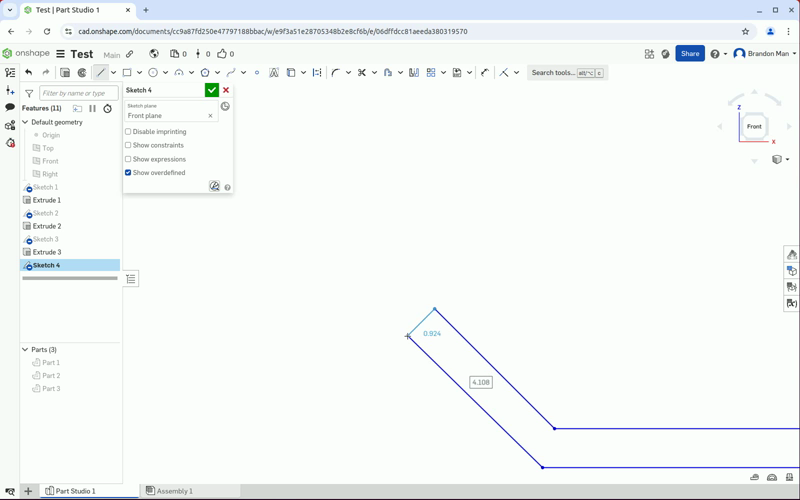
scroll(6)
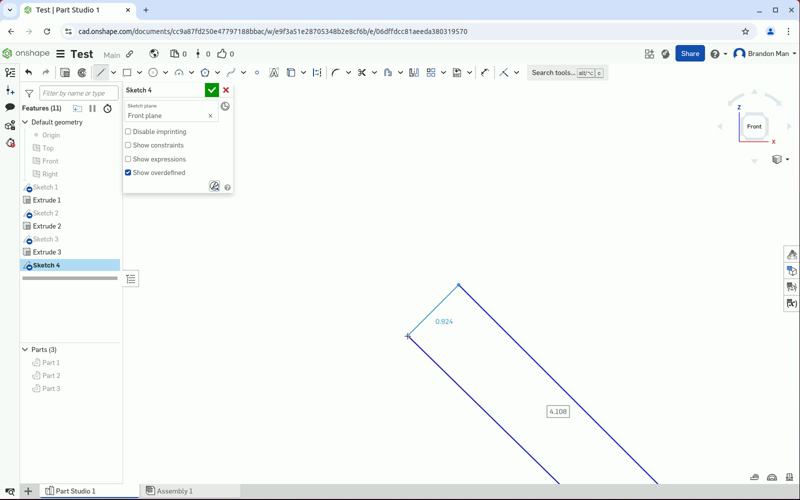
key_up(shift)
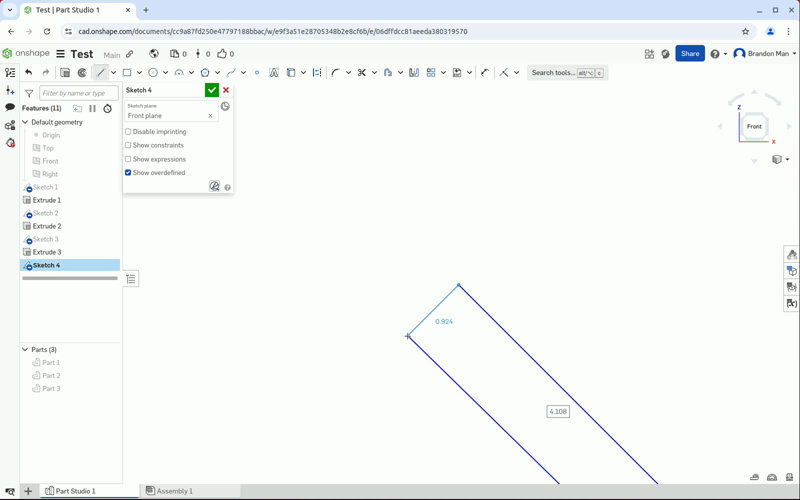
click(407, 335)
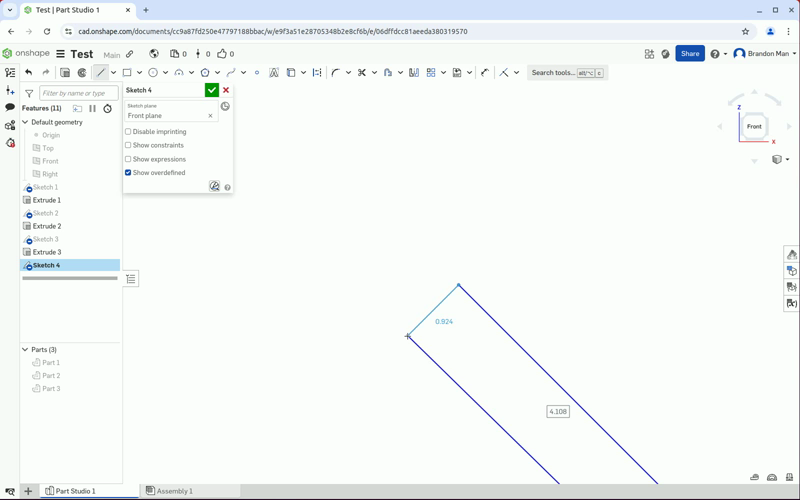
scroll(-6)
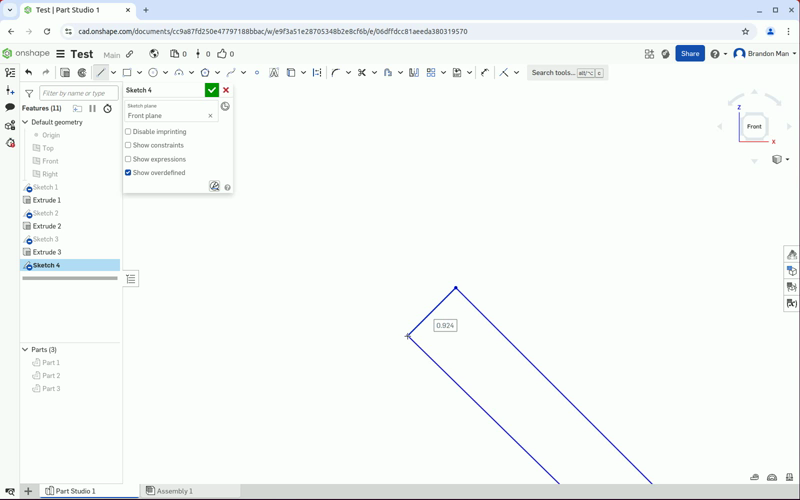
scroll(-6)
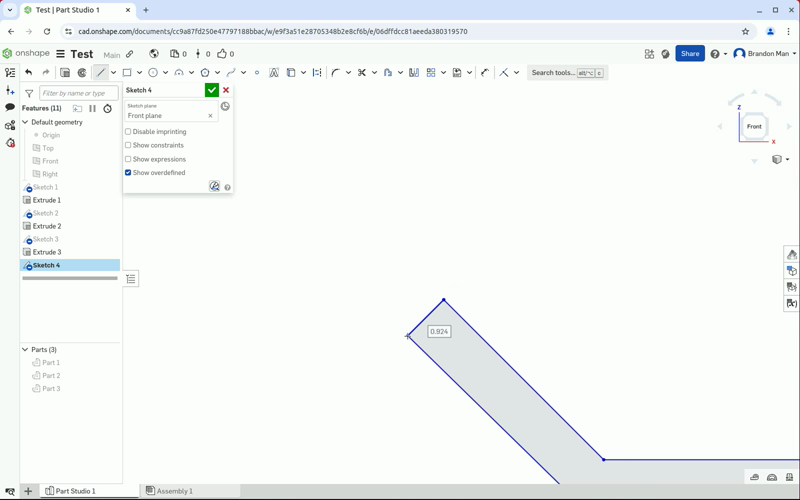
scroll(-6)
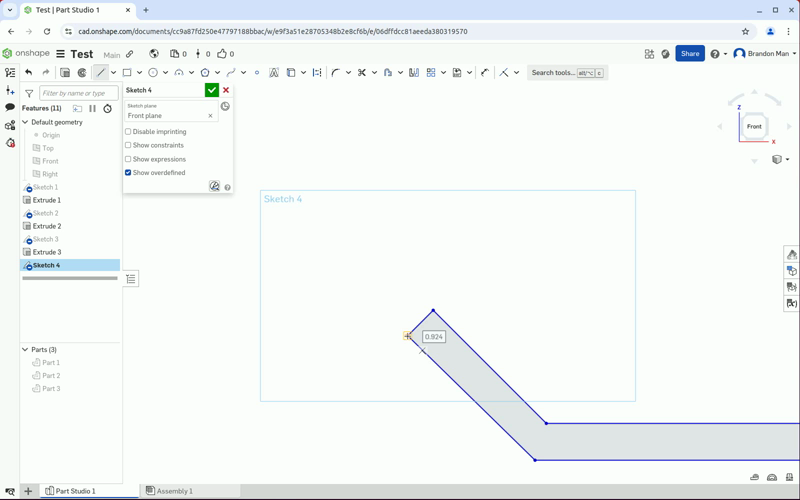
scroll(-6)
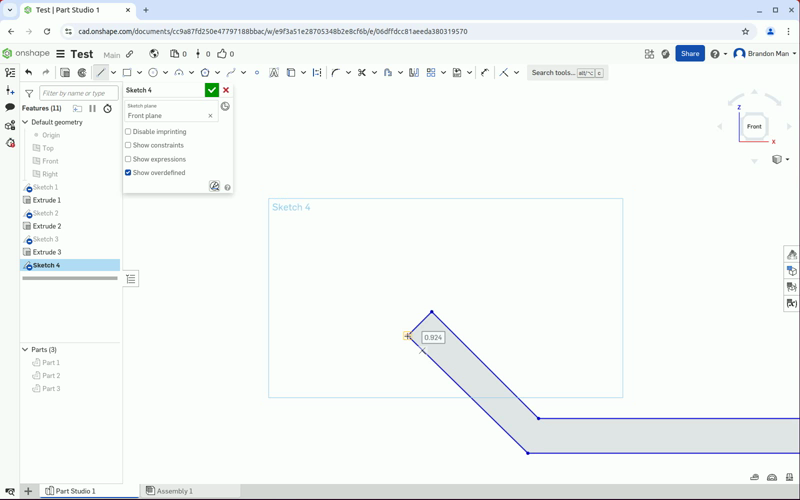
scroll(-6)
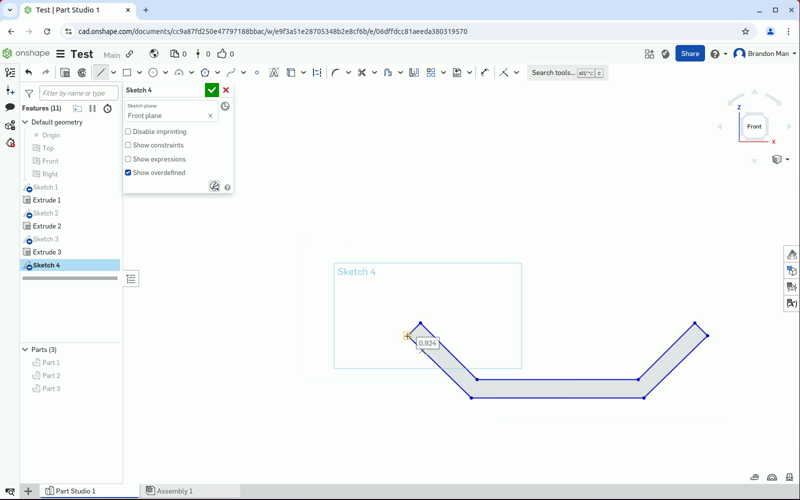
scroll(-6)
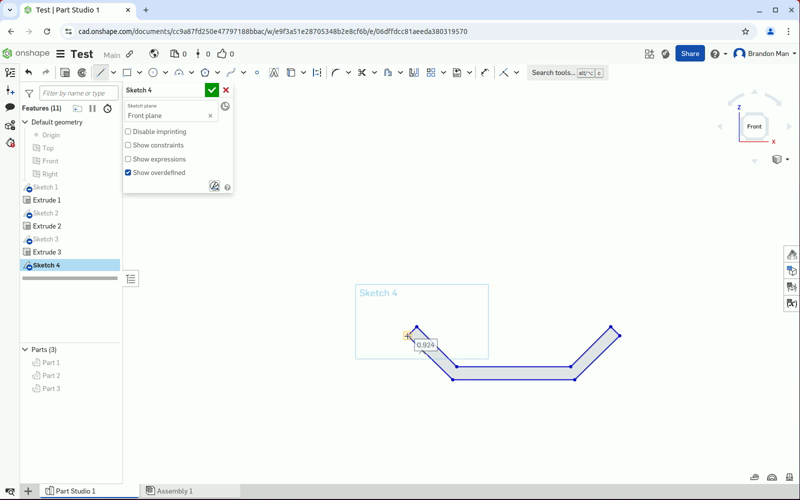
scroll(-6)
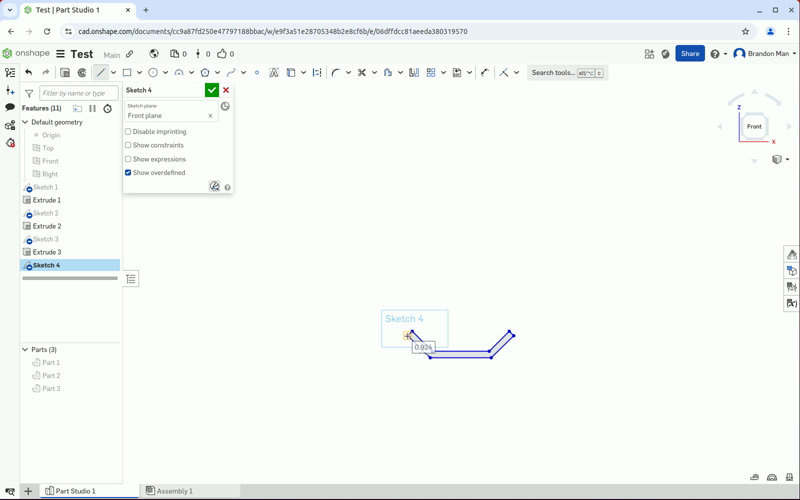
key(esc)
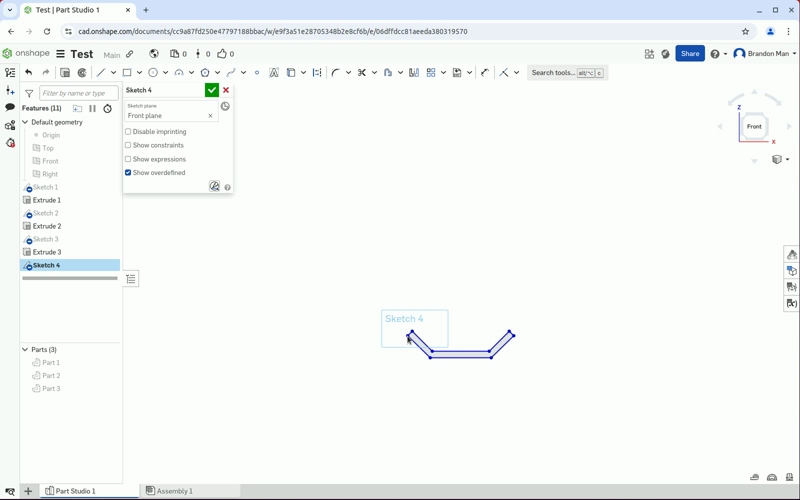
mouse_move(498, 348)
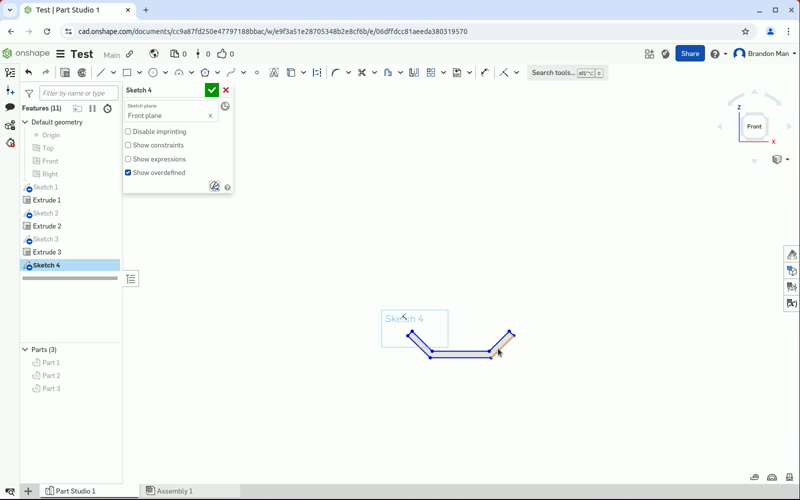
scroll(6)
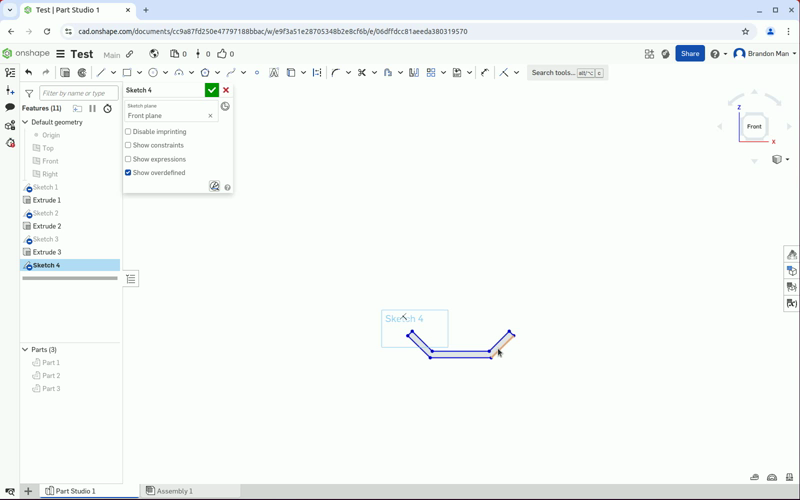
scroll(6)
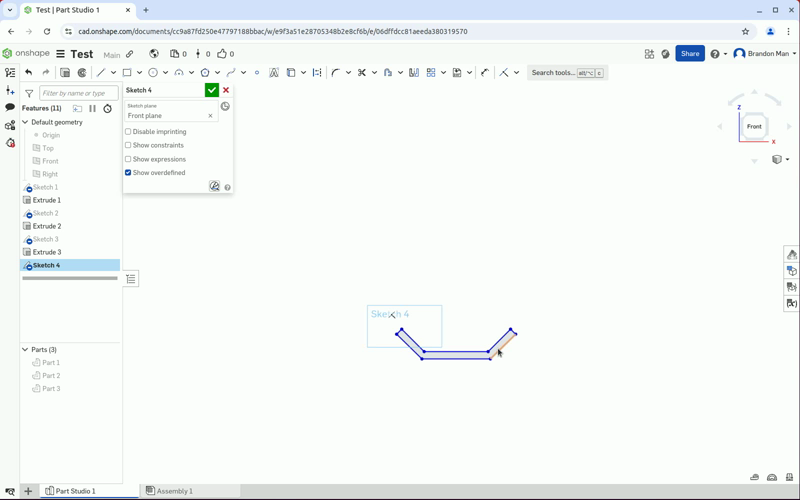
scroll(6)
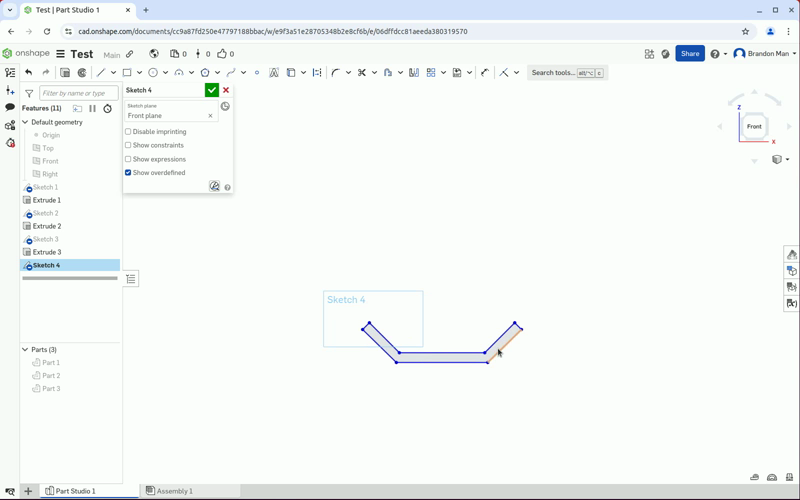
scroll(6)
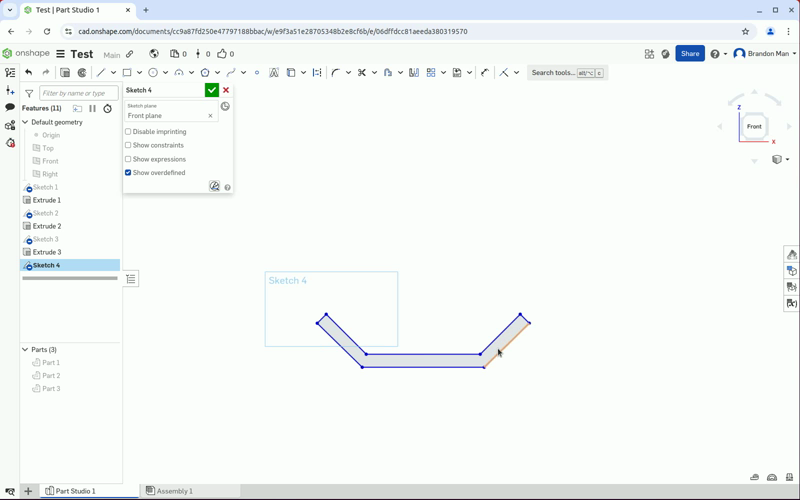
scroll(6)
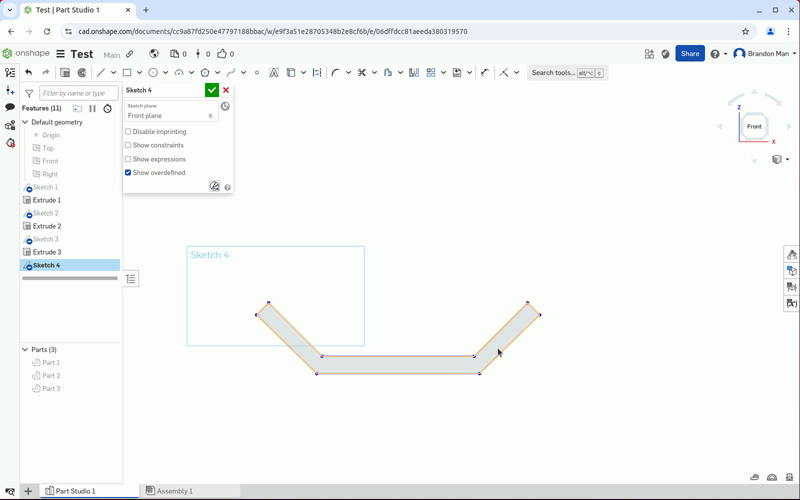
scroll(6)
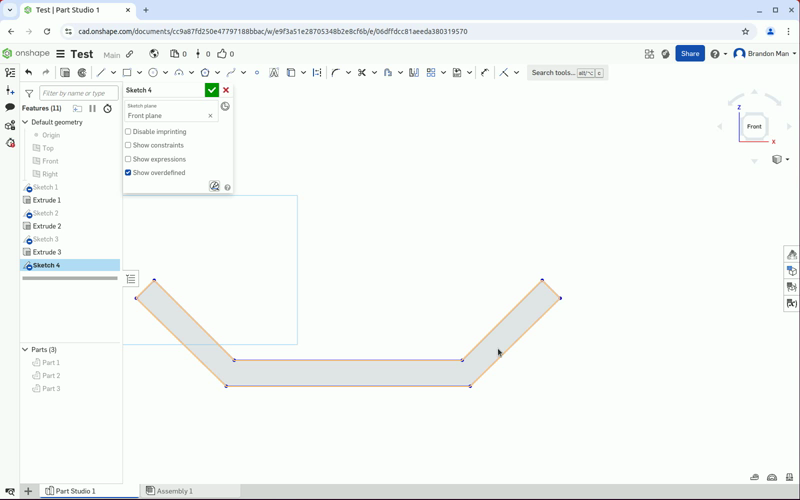
scroll(6)
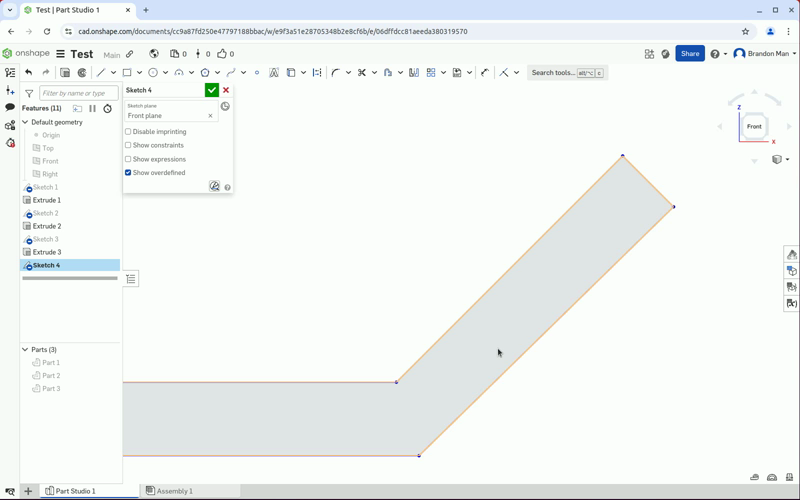
click(498, 348)
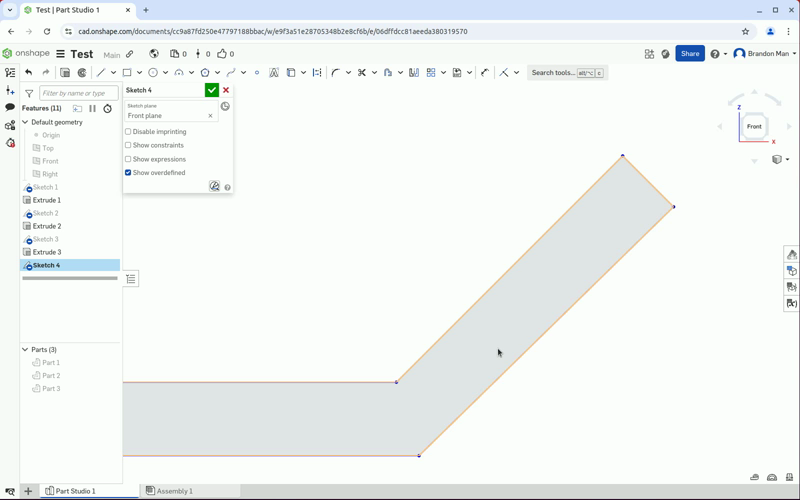
scroll(-6)
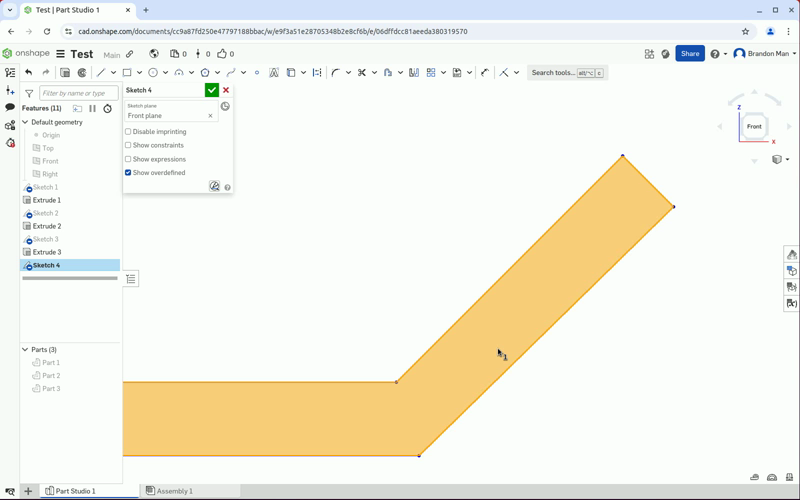
scroll(-6)
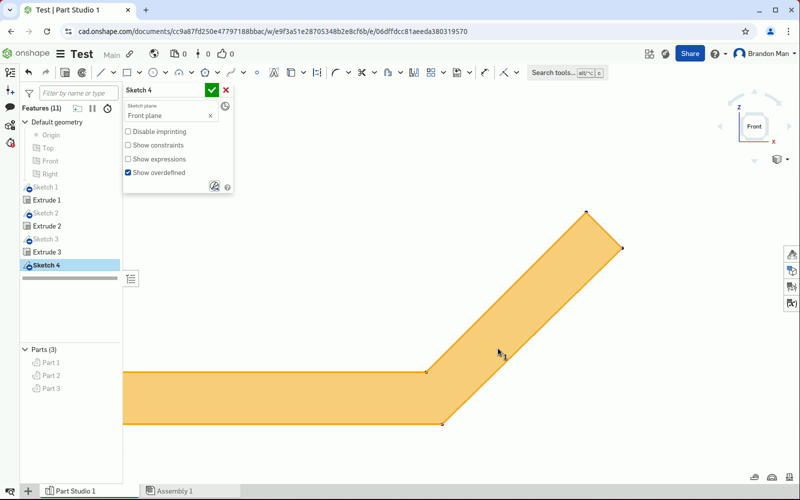
scroll(-6)
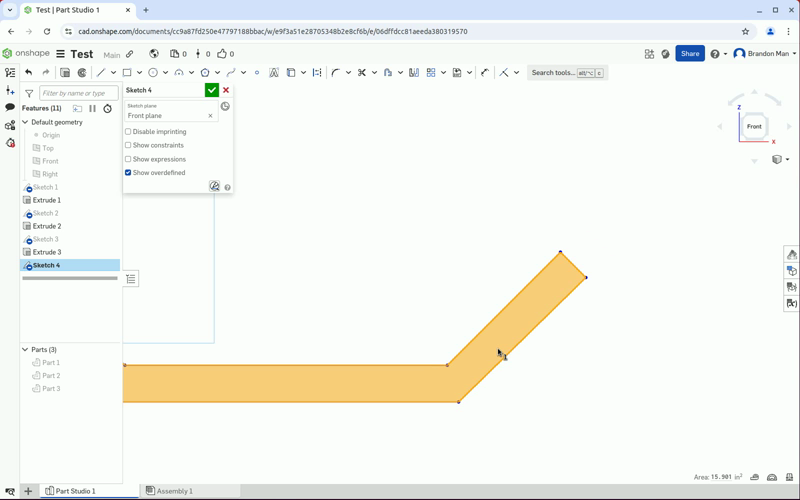
scroll(-6)
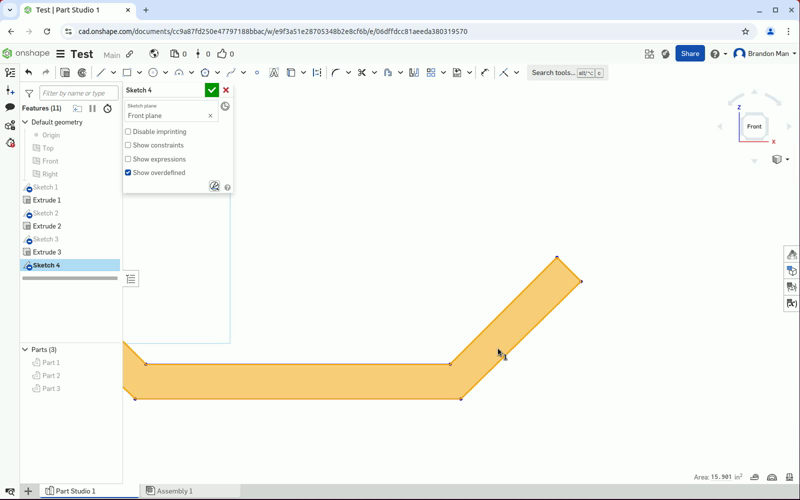
scroll(-6)
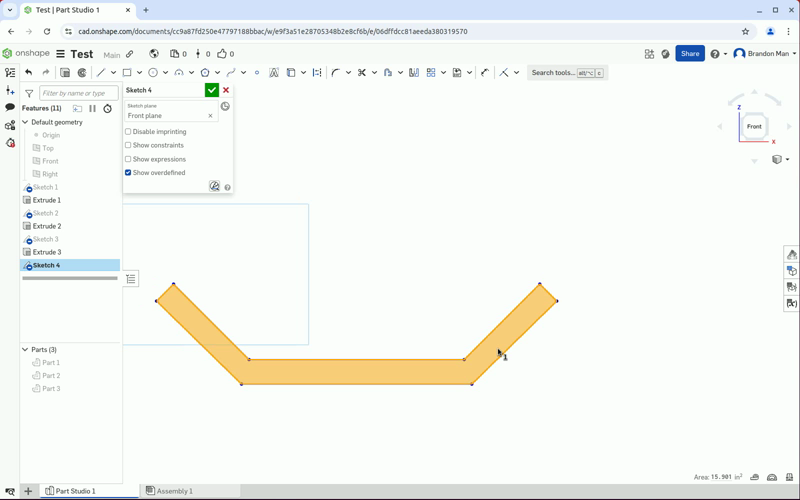
scroll(-6)
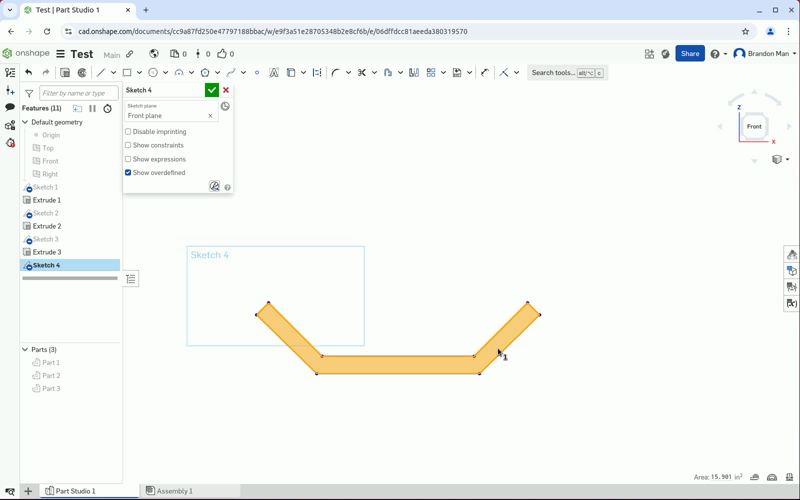
scroll(-6)
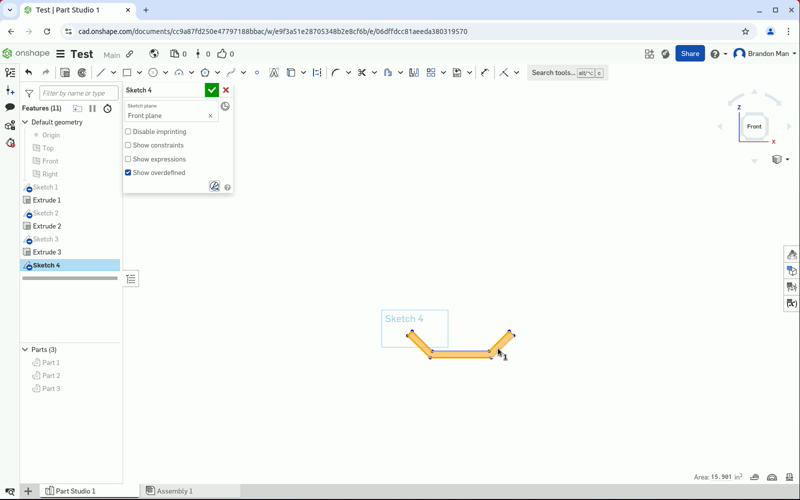
mouse_move(73, 352)
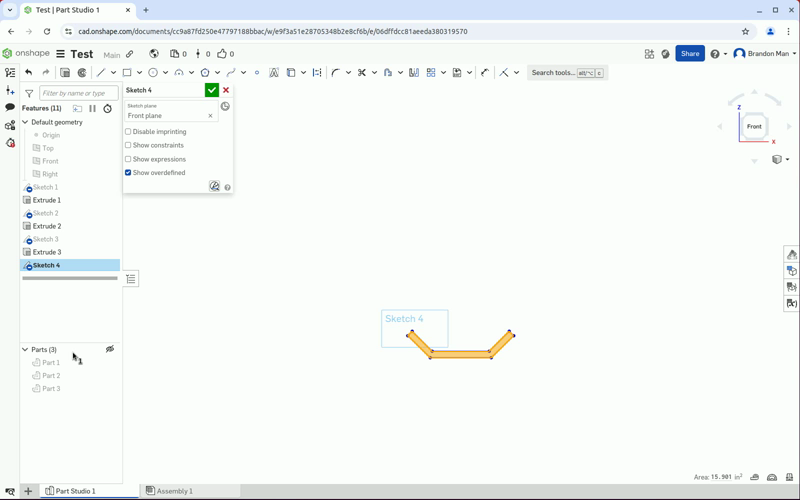
key(shift+y)
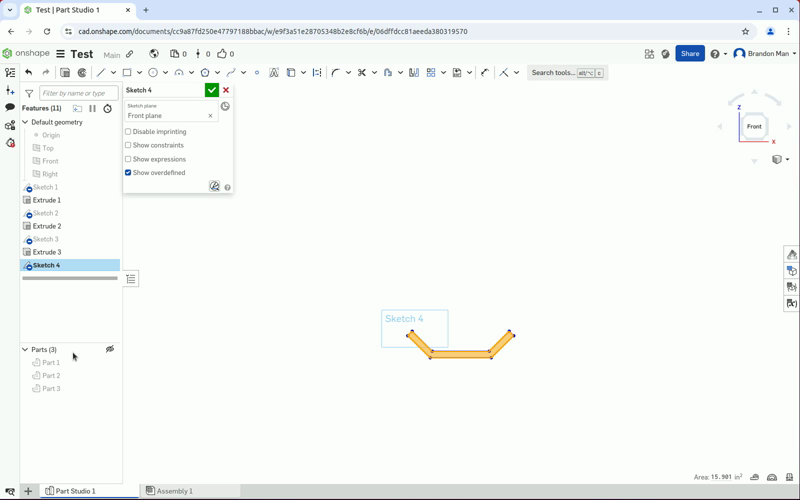
key(shift+e)
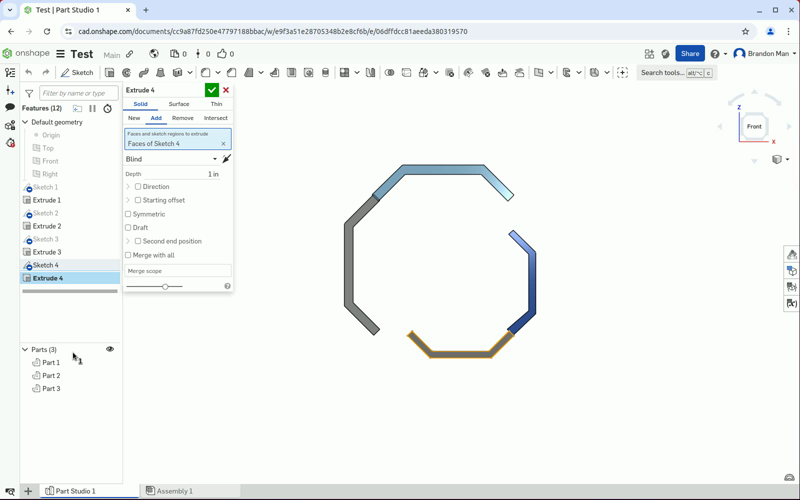
mouse_move(143, 106)
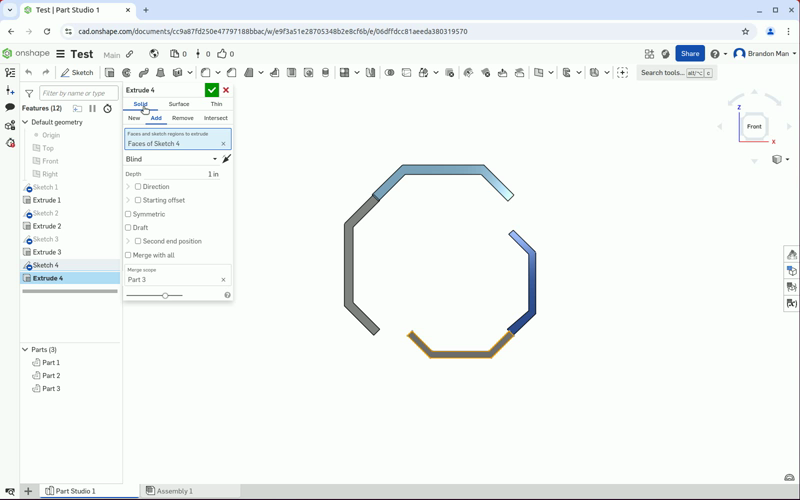
click(143, 106)
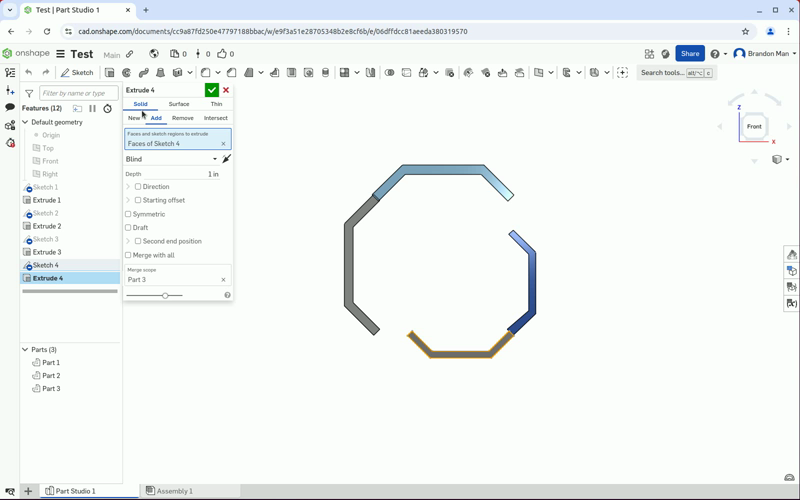
mouse_move(137, 120)
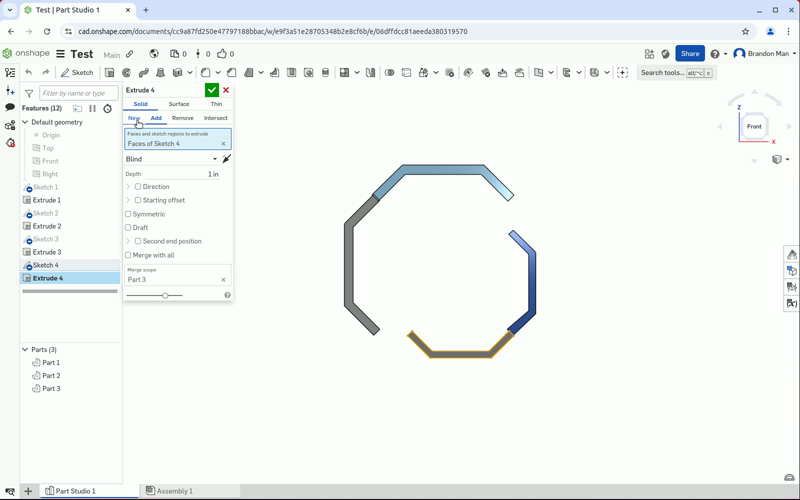
click(137, 120)
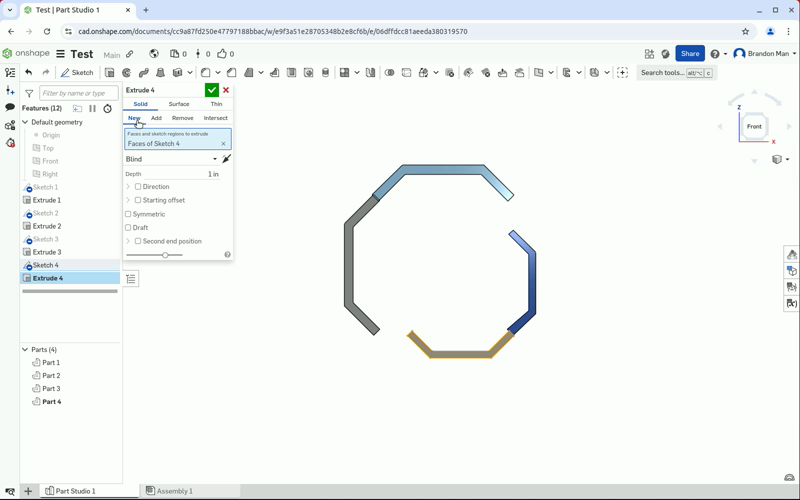
key(tab, 4)
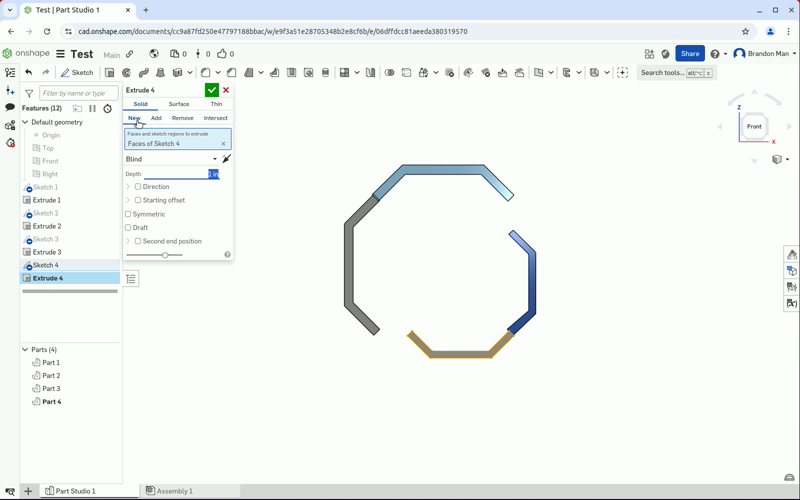
text(46.216)
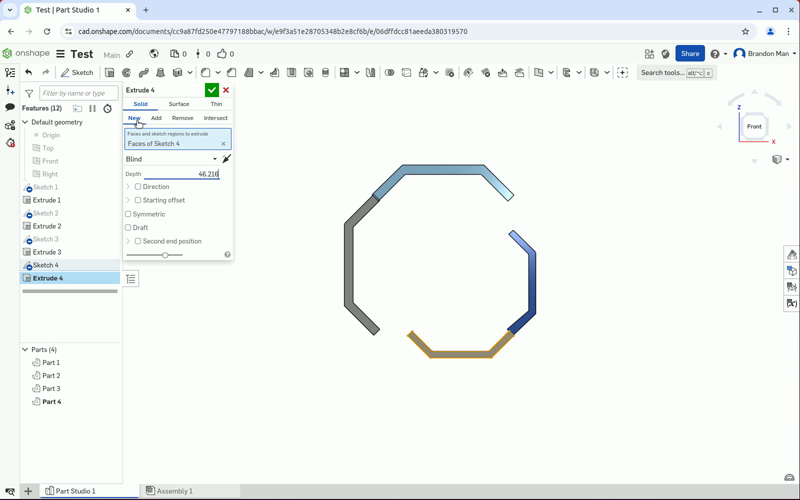
key(tab, 3)
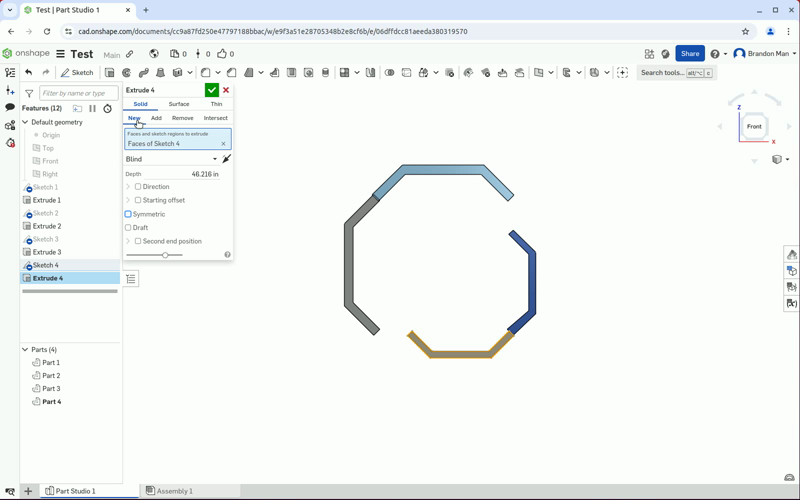
key(space)
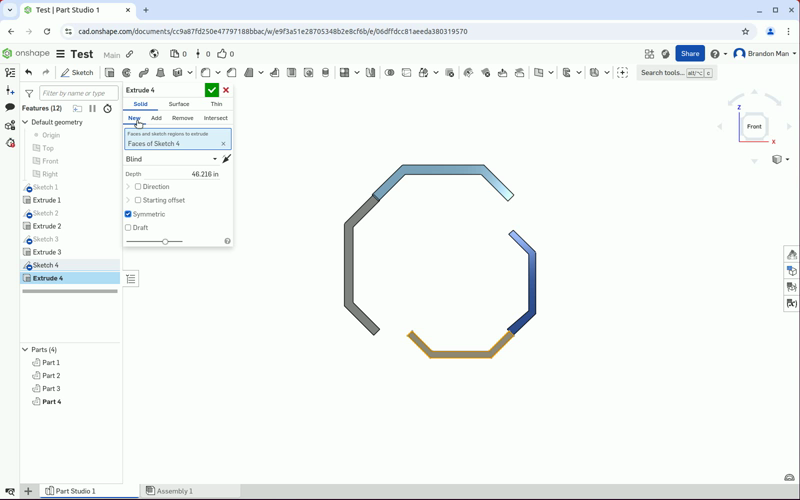
key(enter)
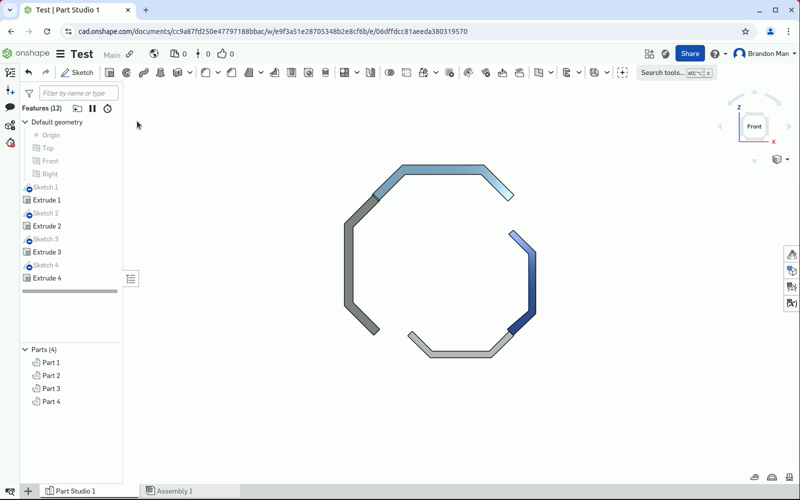
key(shift+h)
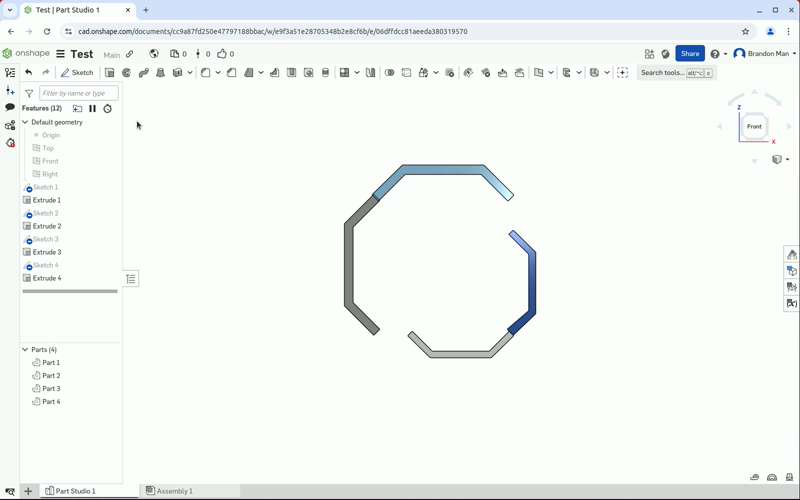
key(shift+h)
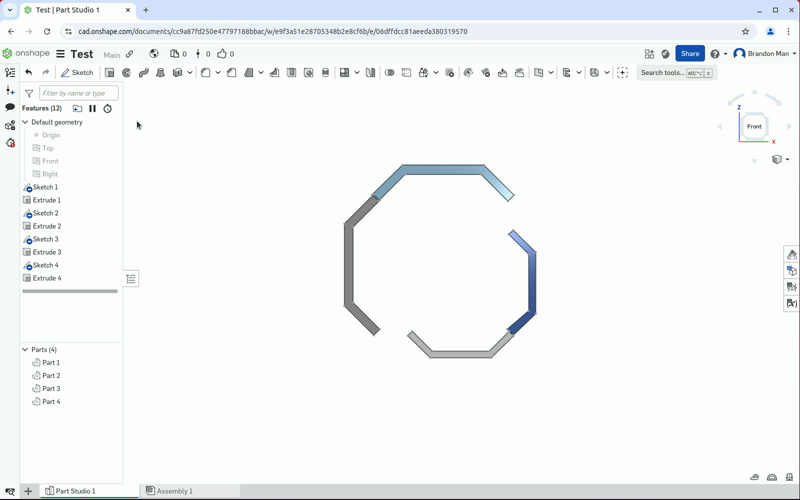
key(shift+7)
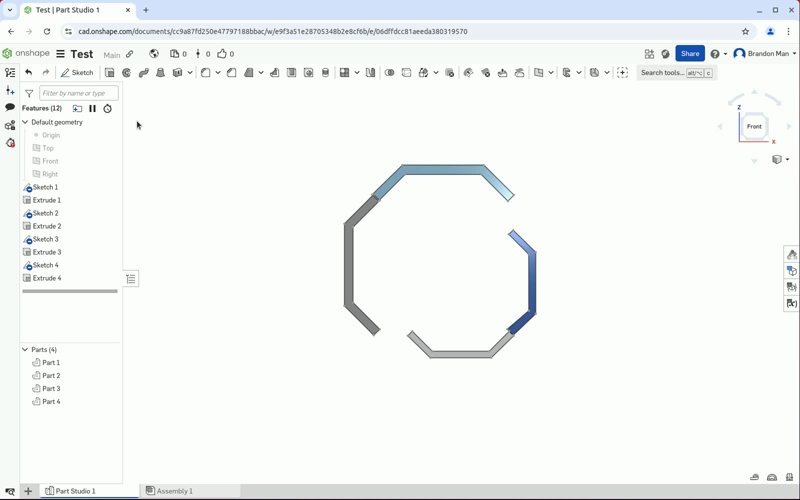
key(left, 2)
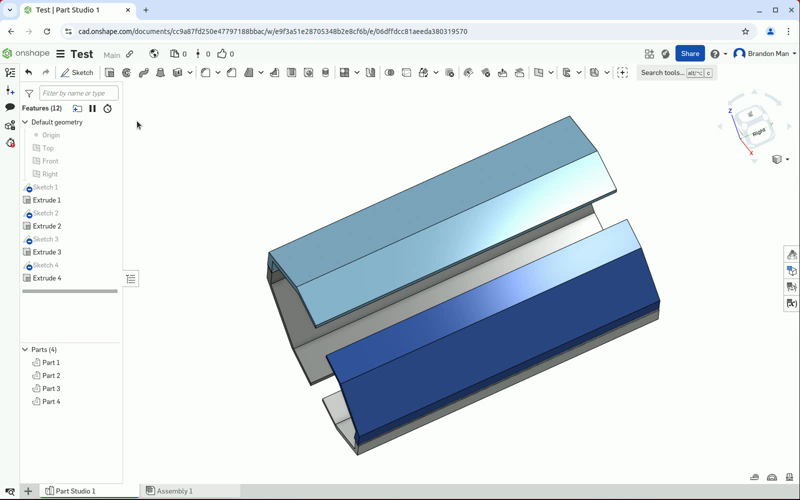
key(down, 2)
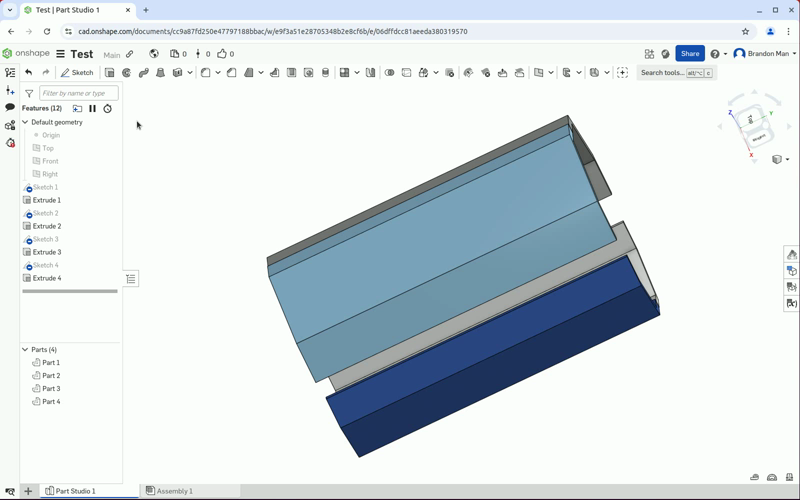
key(up, 2)
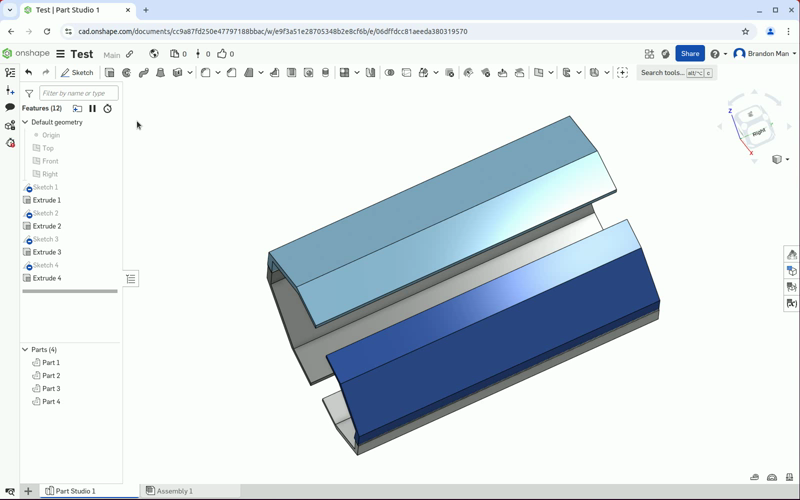
key(right, 2)
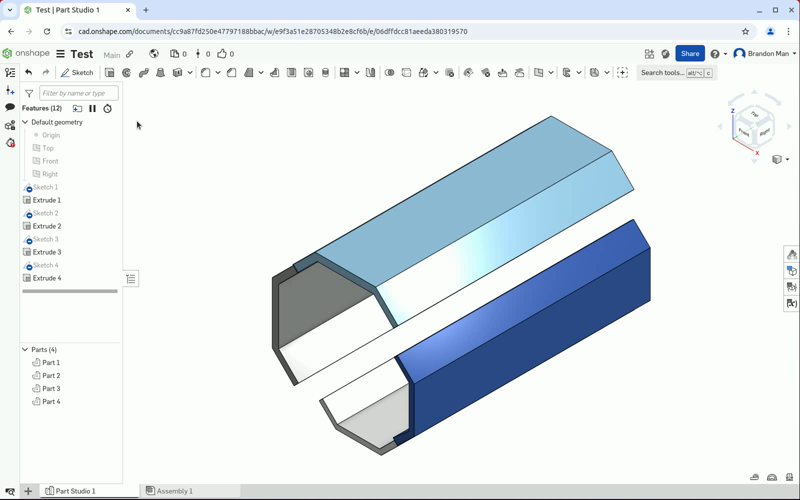
mouse_move(73, 189)
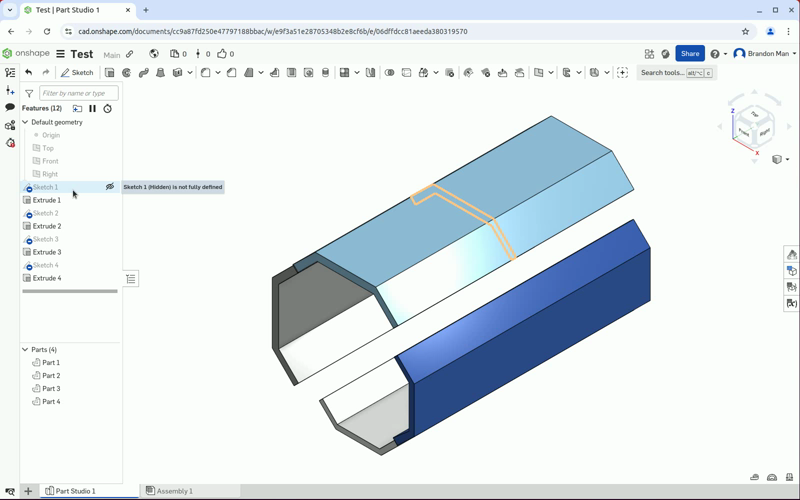
click(73, 189)